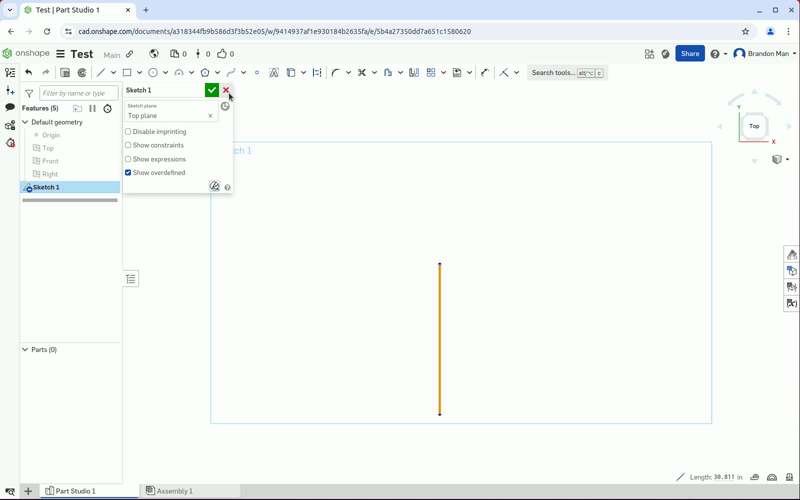
key(shift+h)
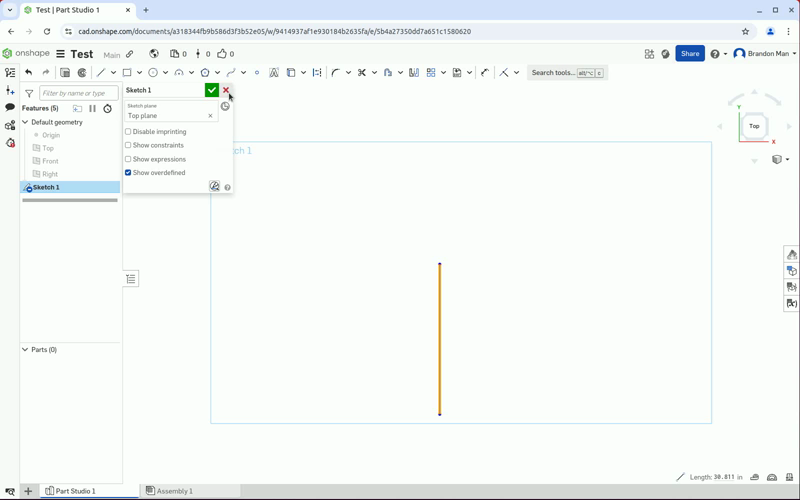
key(shift+s)
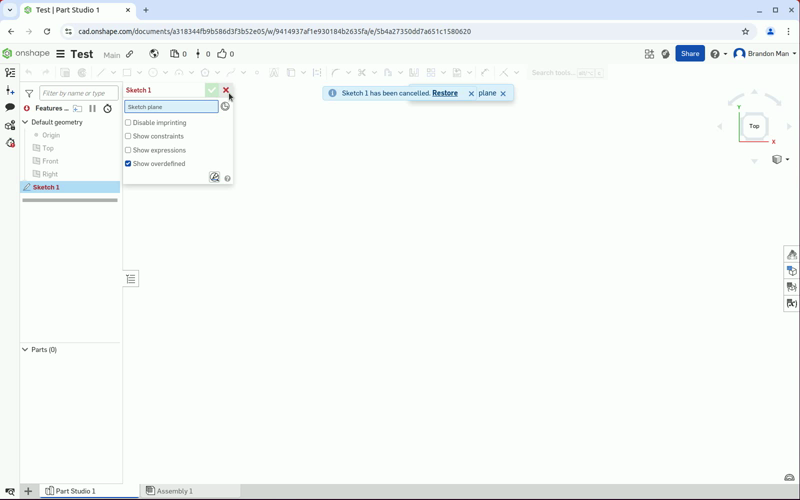
mouse_move(73, 150)
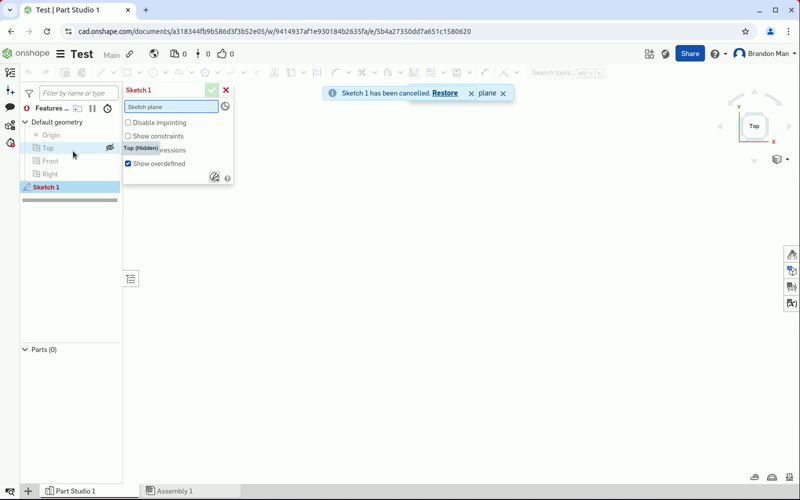
click(73, 150)
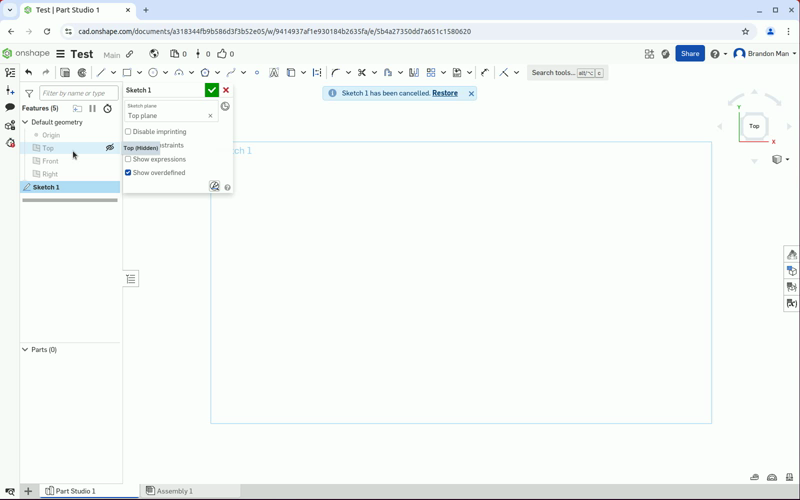
mouse_move(73, 352)
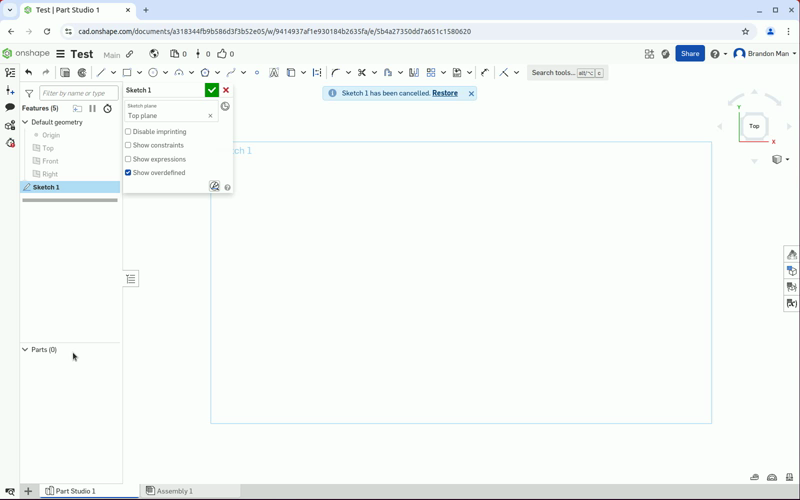
key(y)
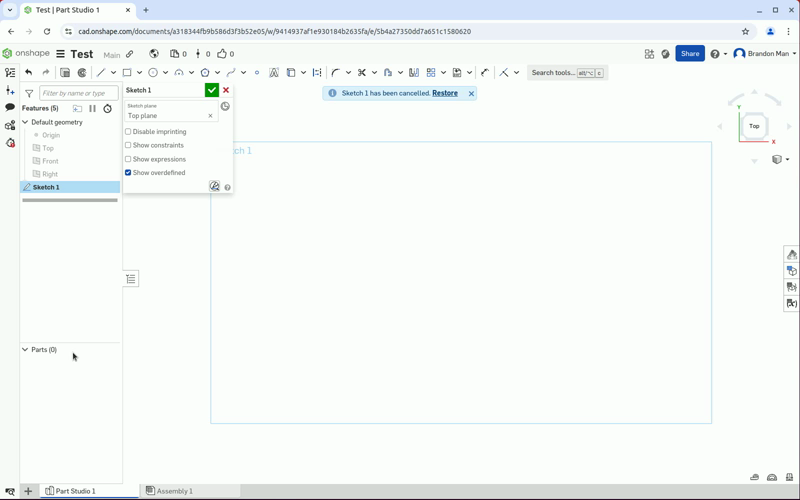
key(a)
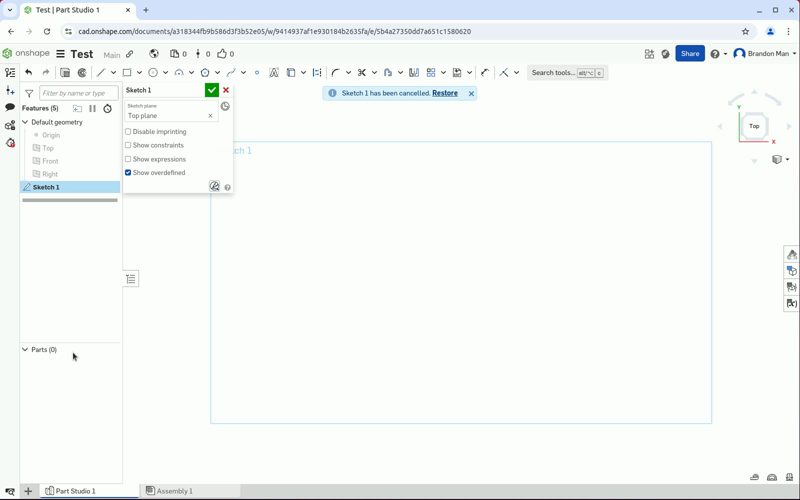
key_down(shift)
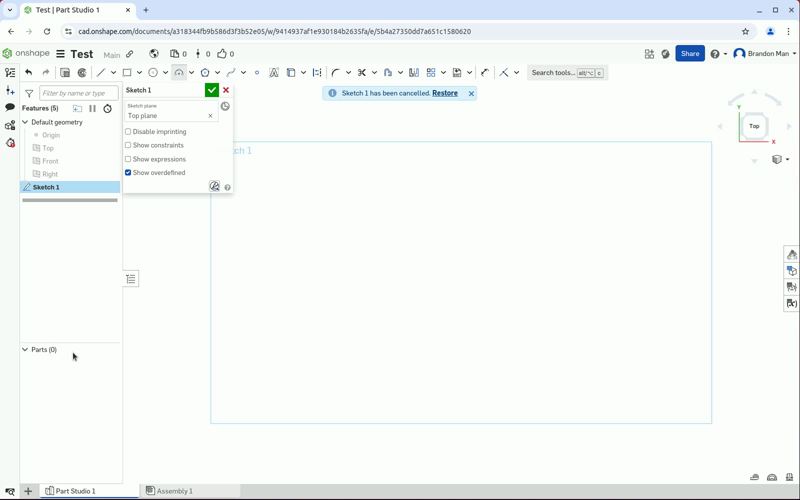
mouse_move(459, 279)
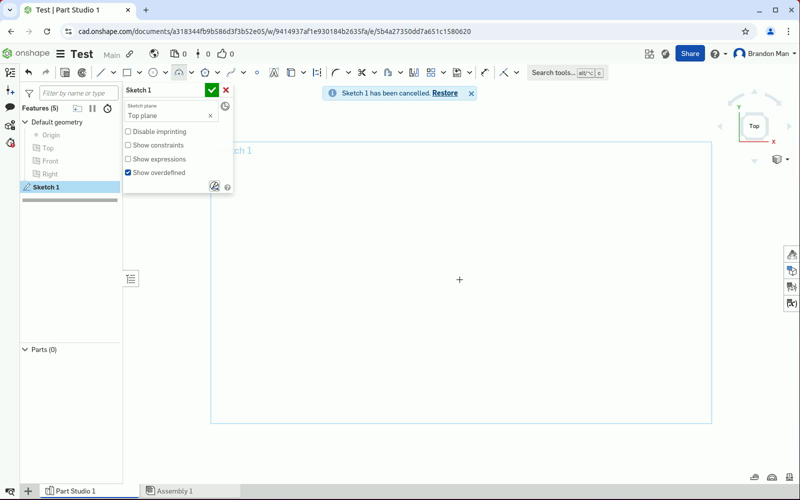
click(459, 279)
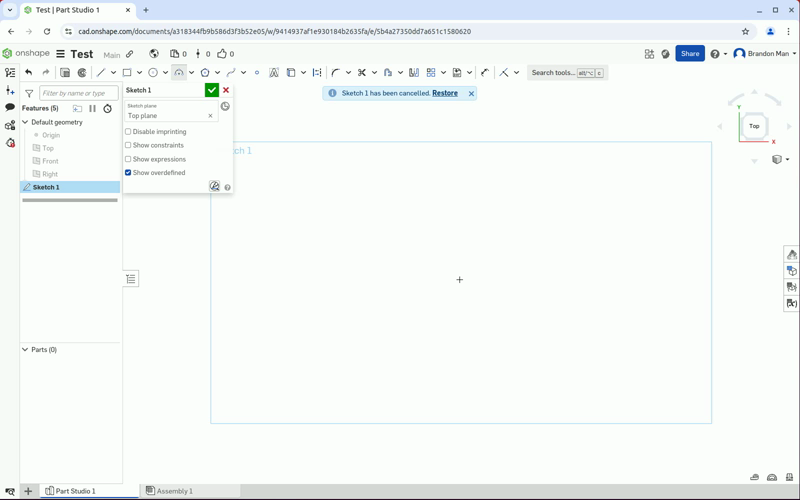
key_up(shift)
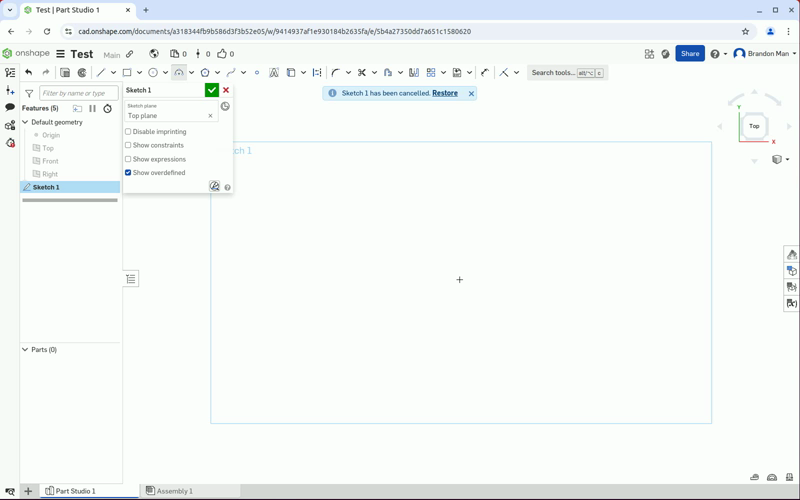
key_down(shift)
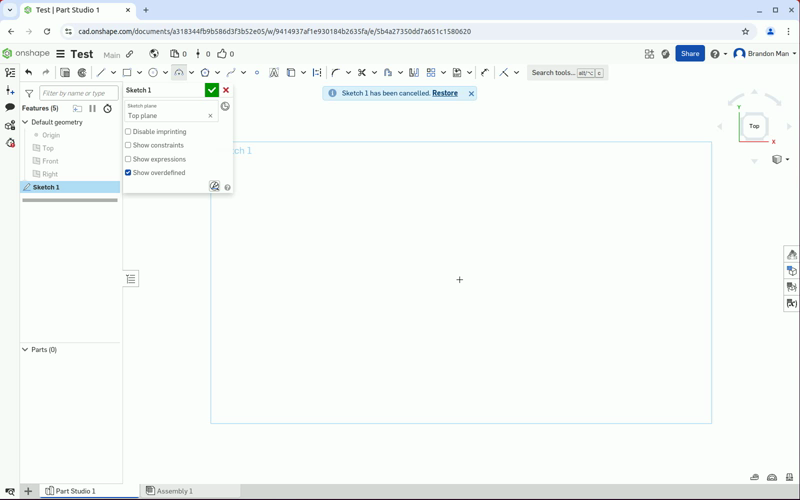
mouse_move(463, 279)
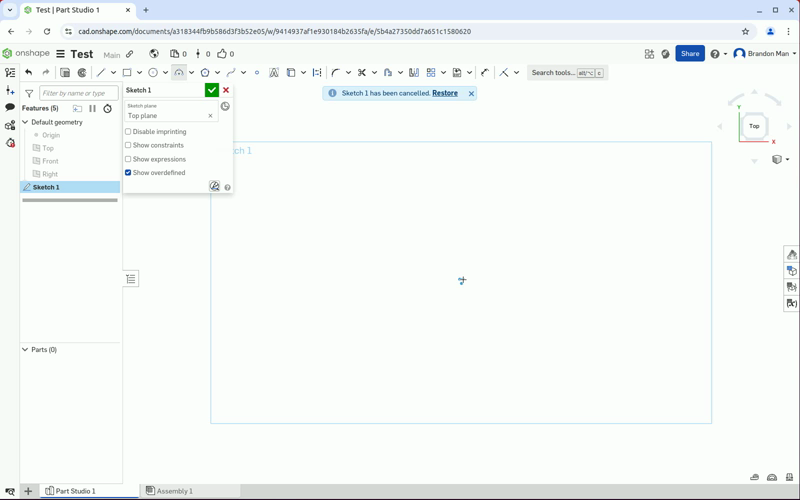
scroll(6)
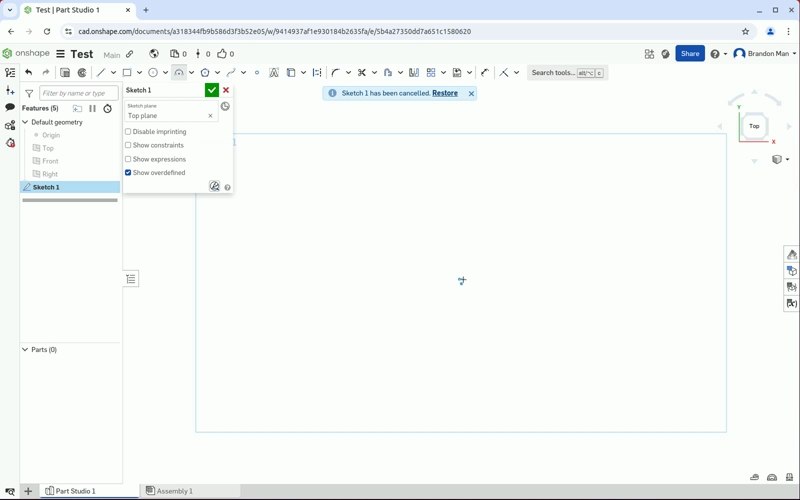
scroll(6)
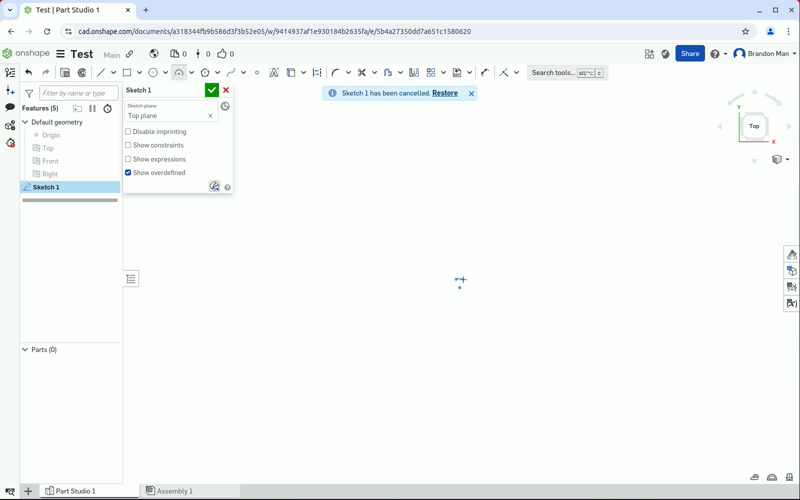
scroll(6)
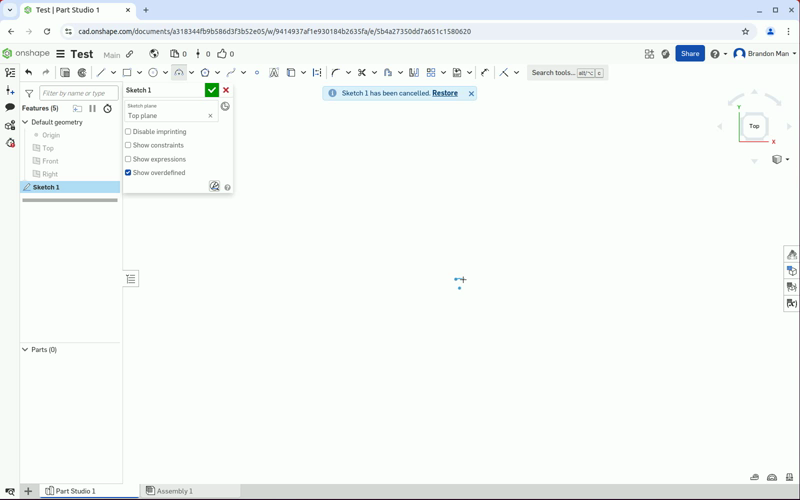
scroll(6)
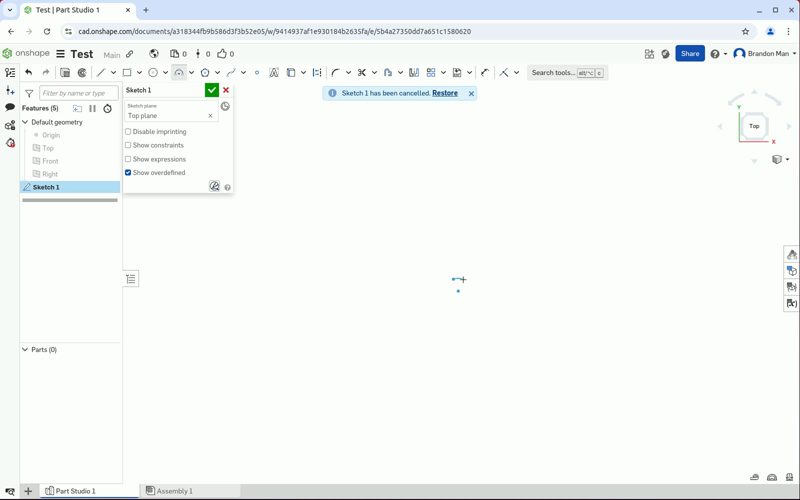
scroll(6)
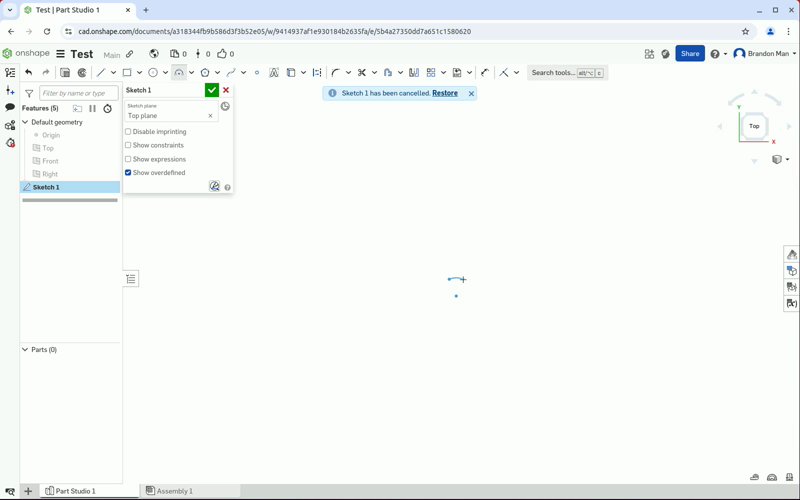
scroll(6)
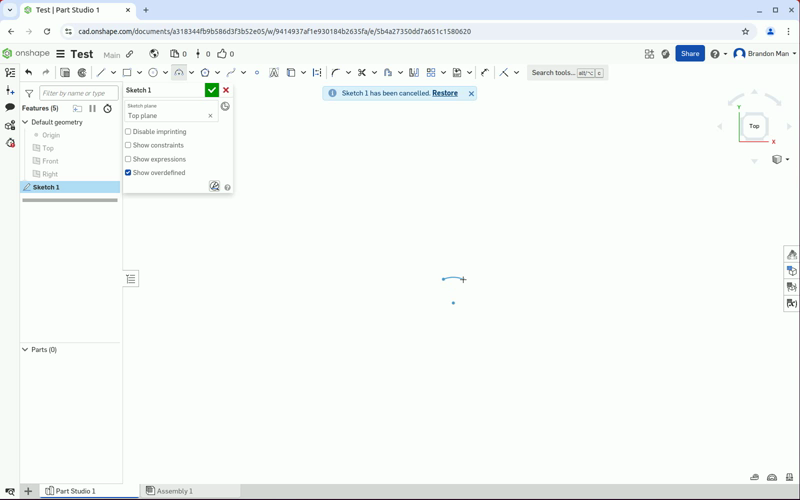
scroll(6)
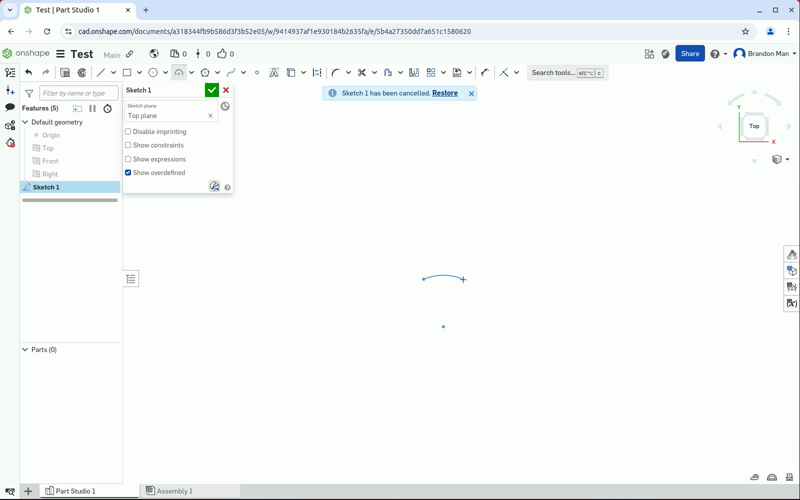
click(463, 279)
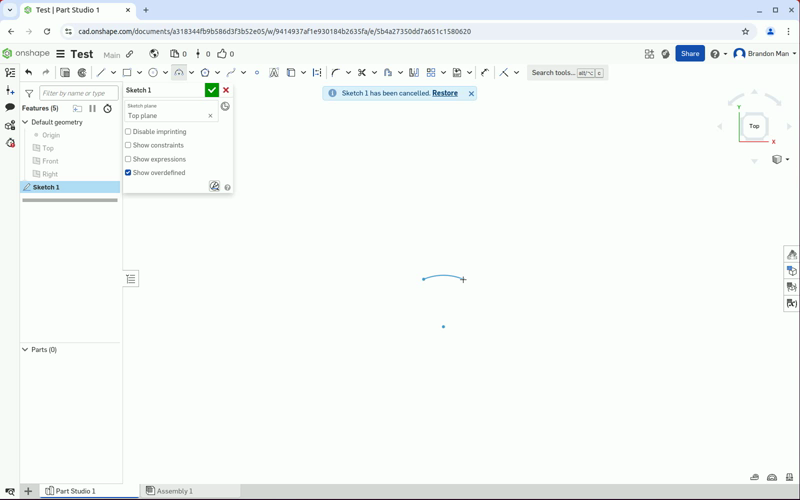
scroll(-6)
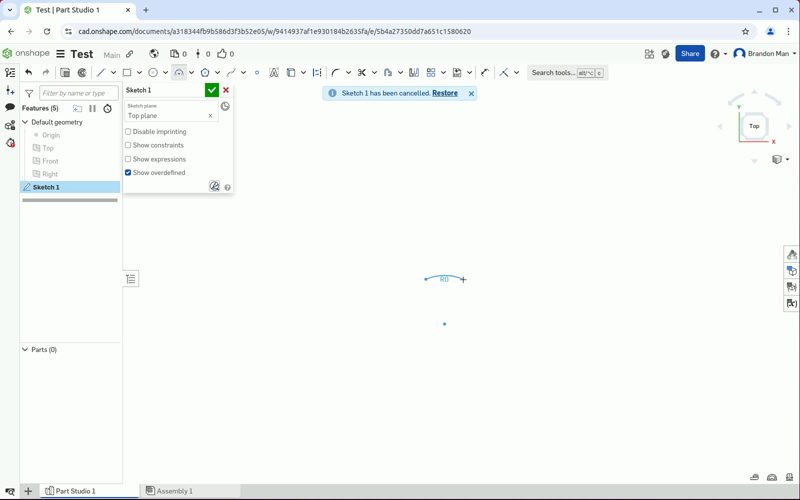
scroll(-6)
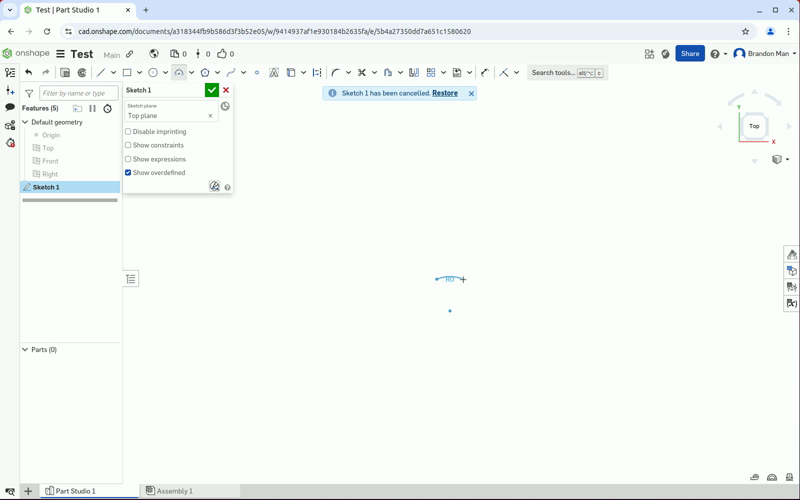
scroll(-6)
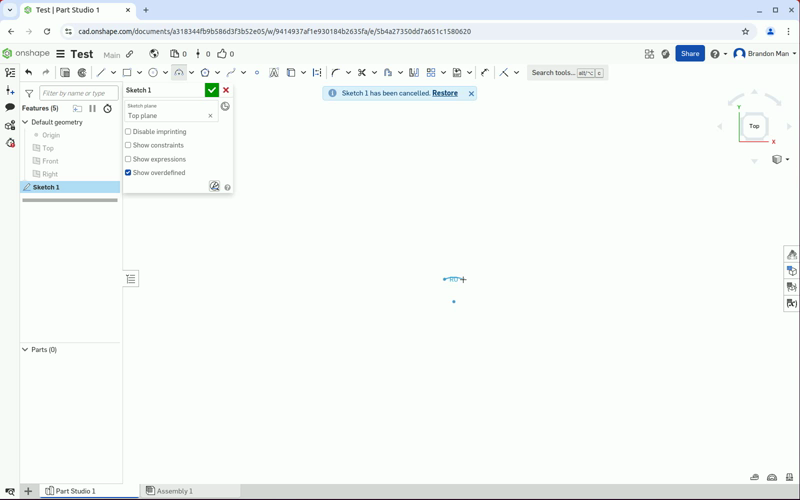
scroll(-6)
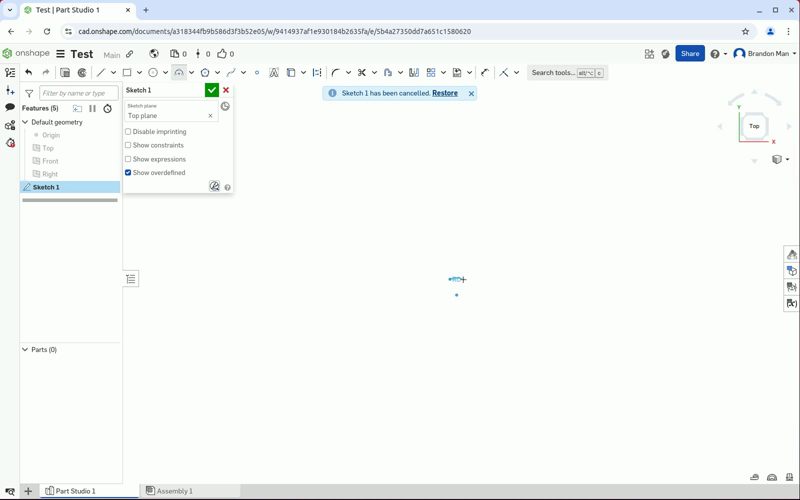
scroll(-6)
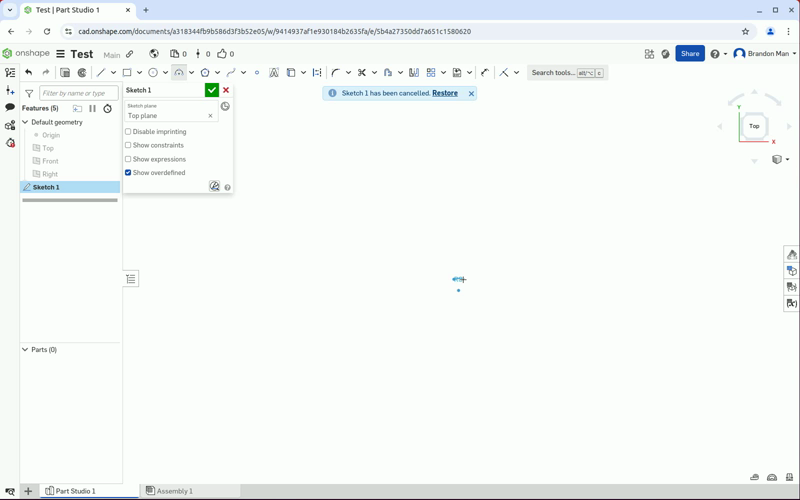
scroll(-6)
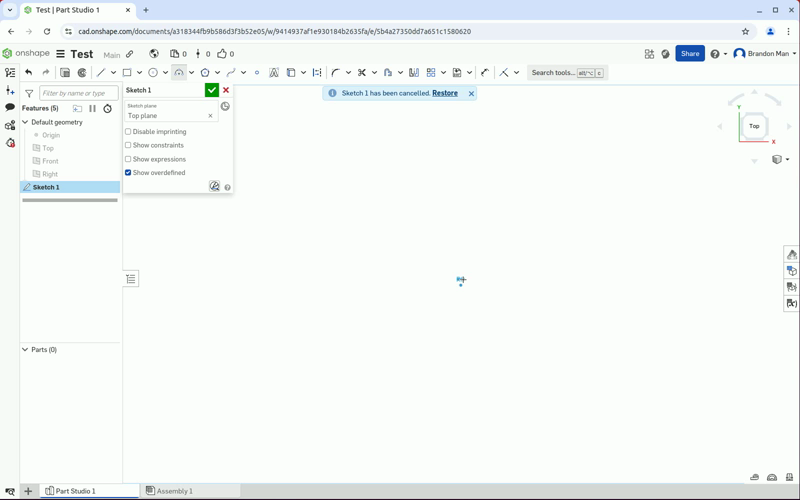
scroll(-6)
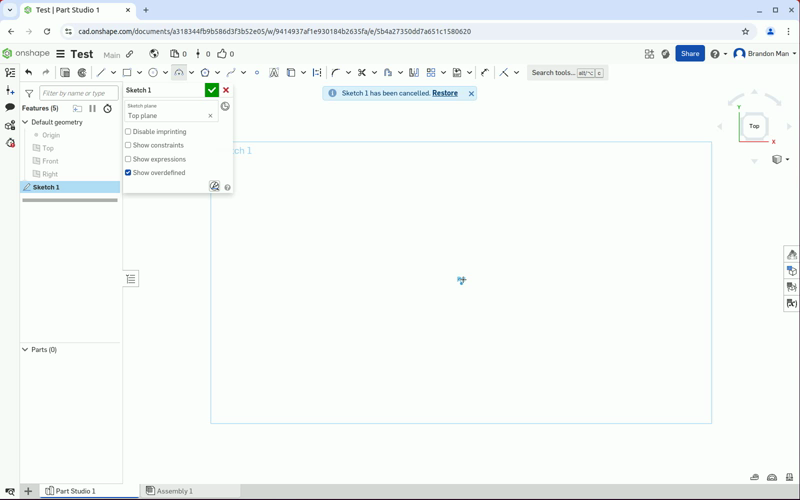
mouse_move(461, 278)
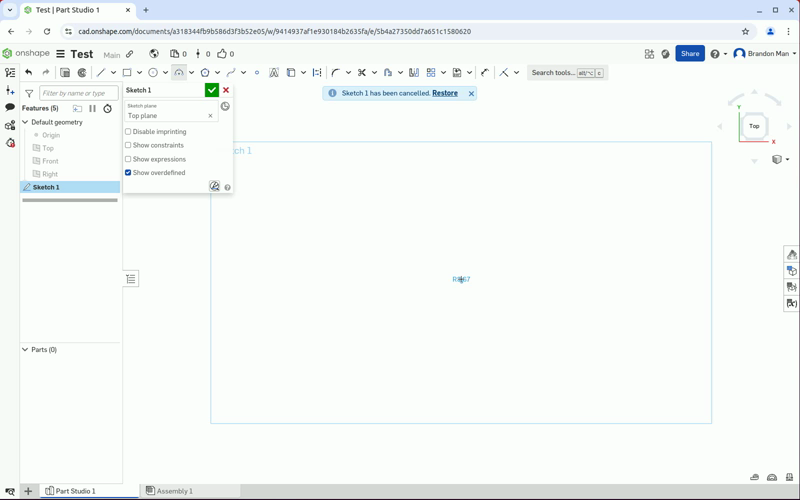
scroll(6)
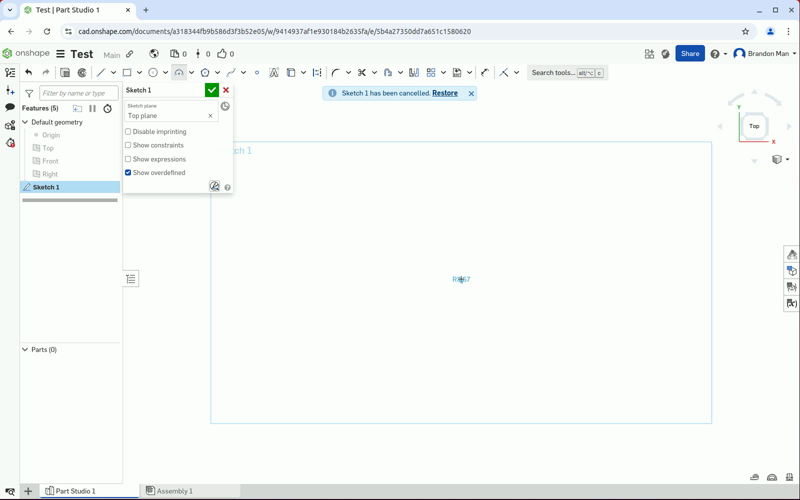
scroll(6)
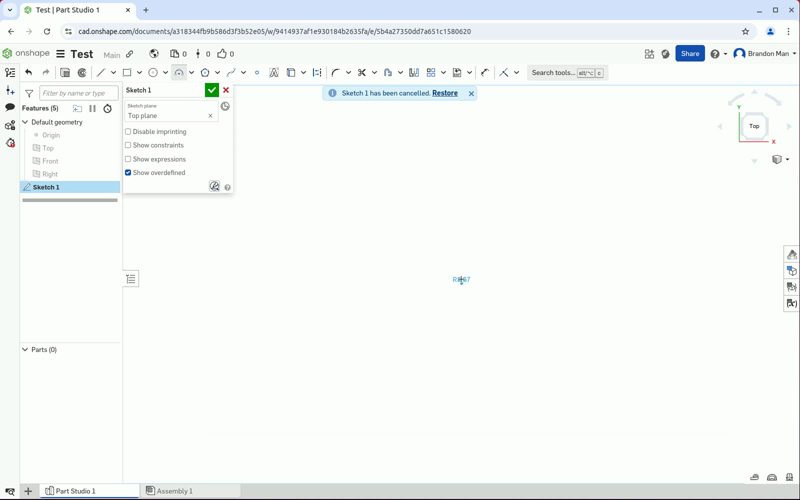
scroll(6)
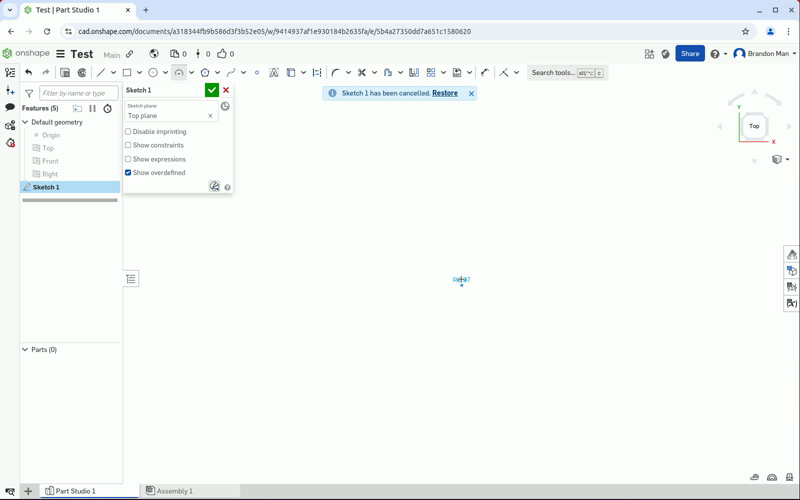
scroll(6)
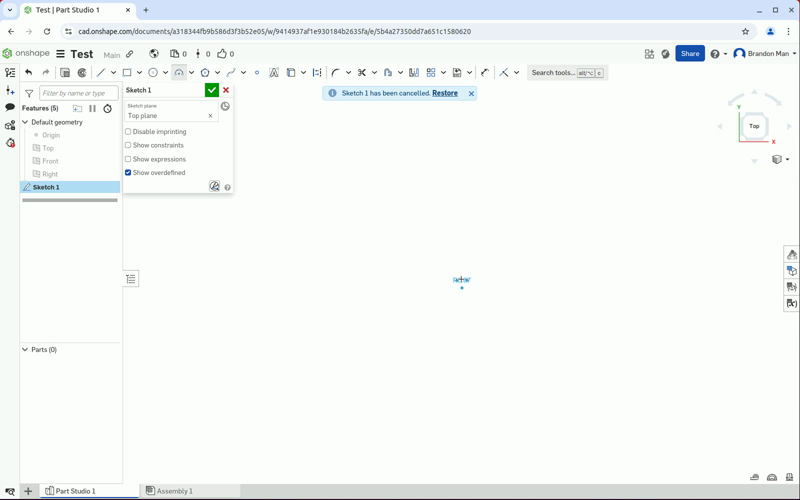
scroll(6)
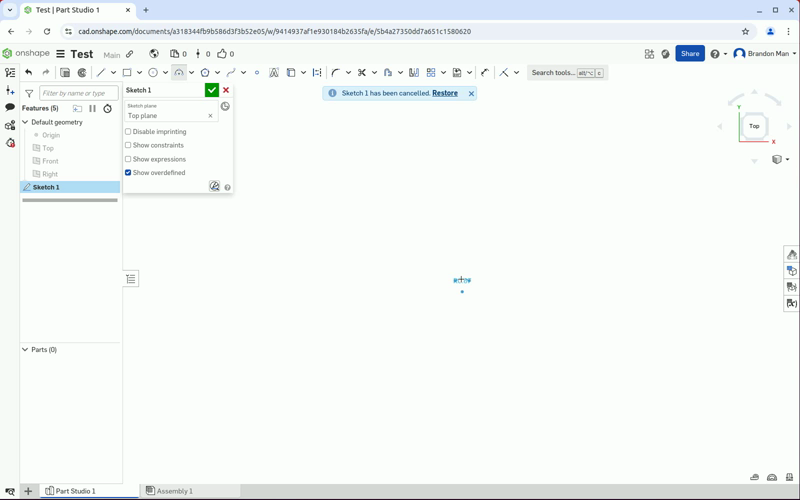
scroll(6)
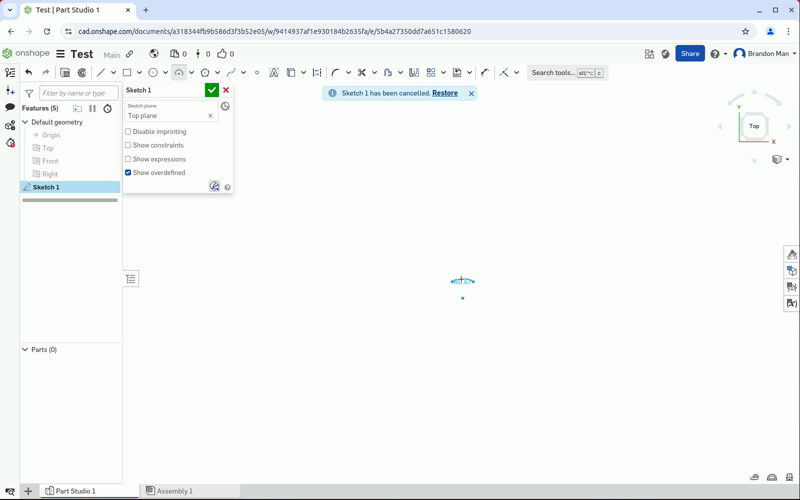
scroll(6)
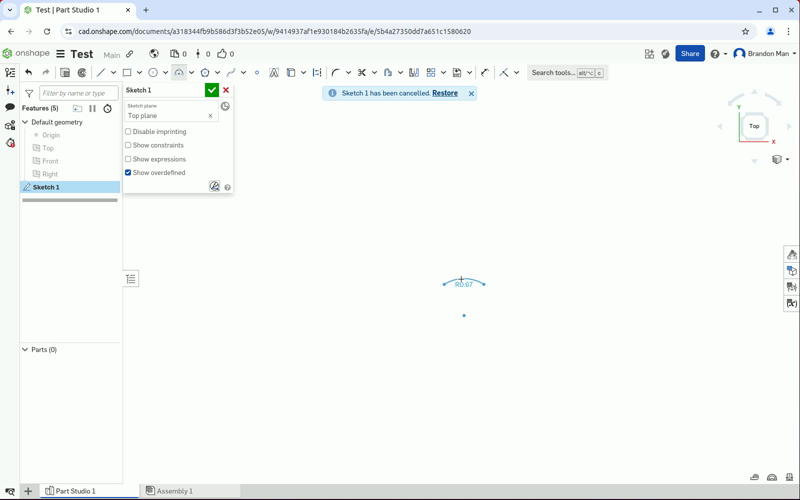
click(461, 278)
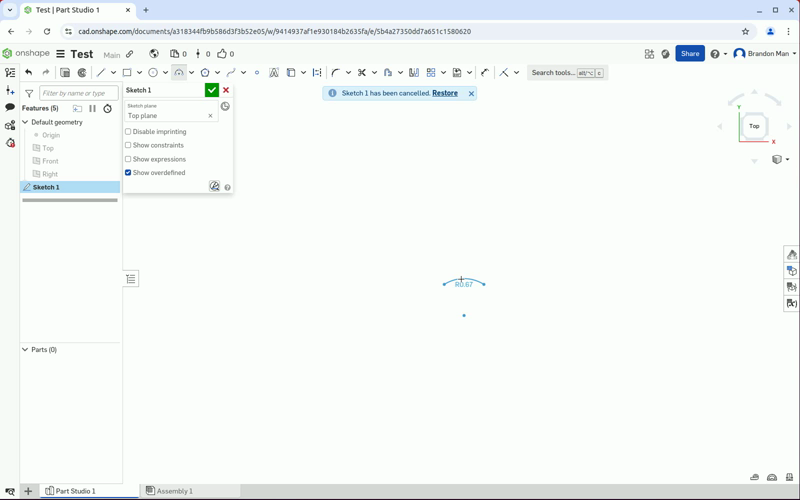
scroll(-6)
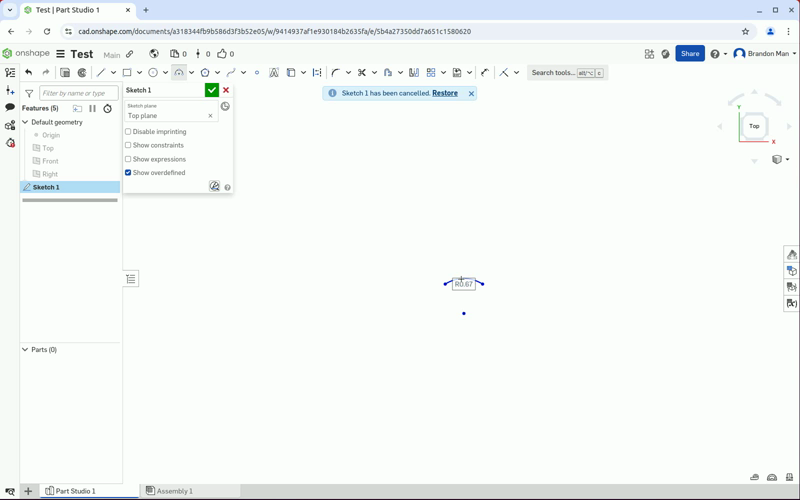
scroll(-6)
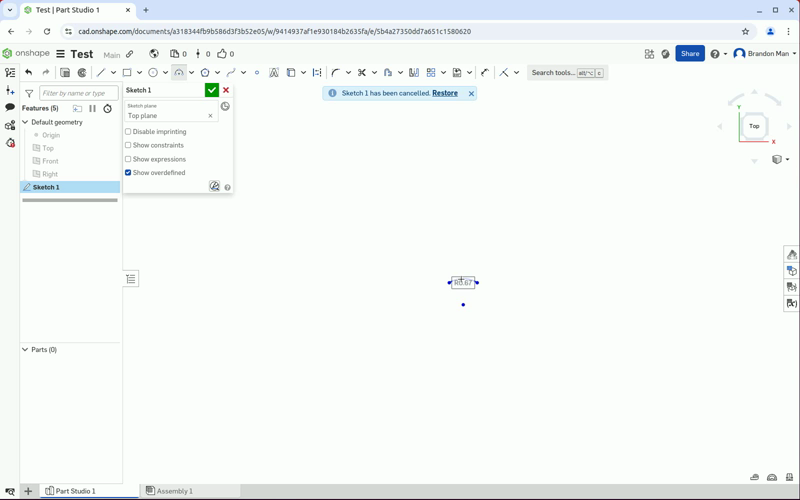
scroll(-6)
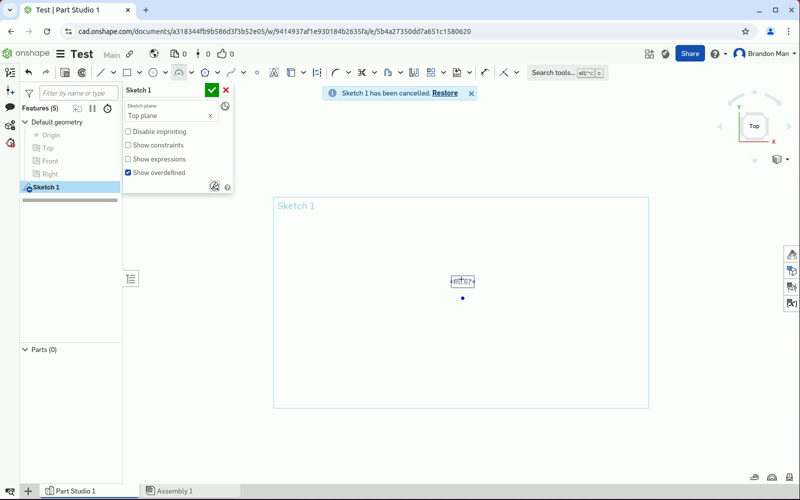
scroll(-6)
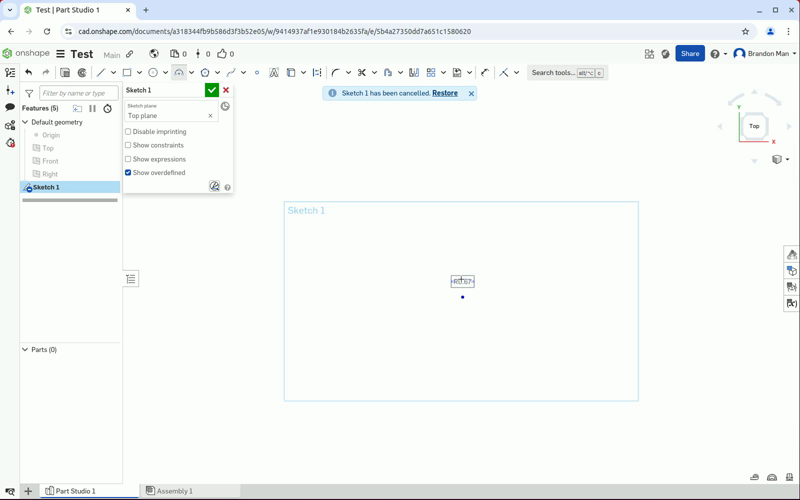
scroll(-6)
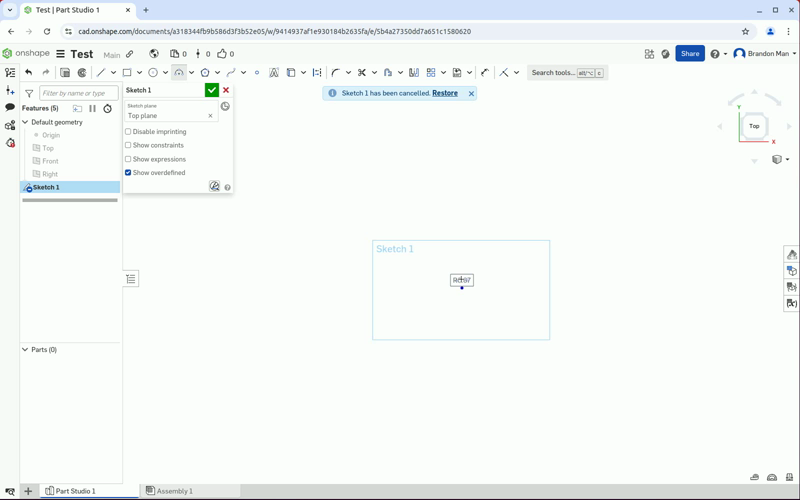
scroll(-6)
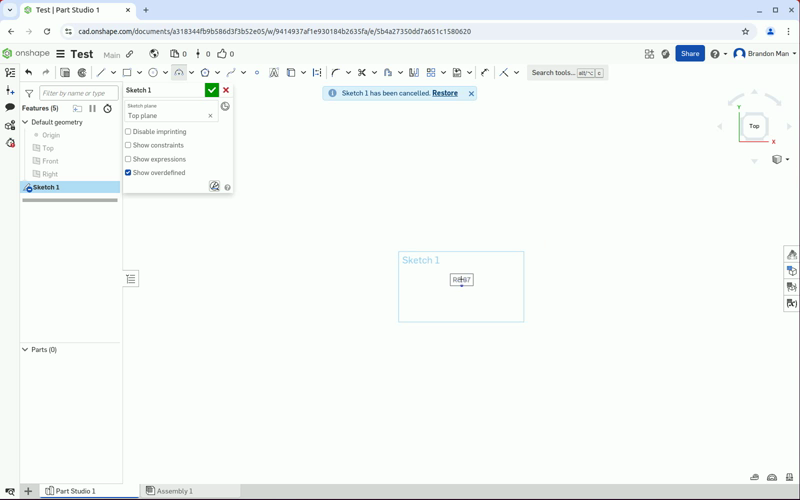
scroll(-6)
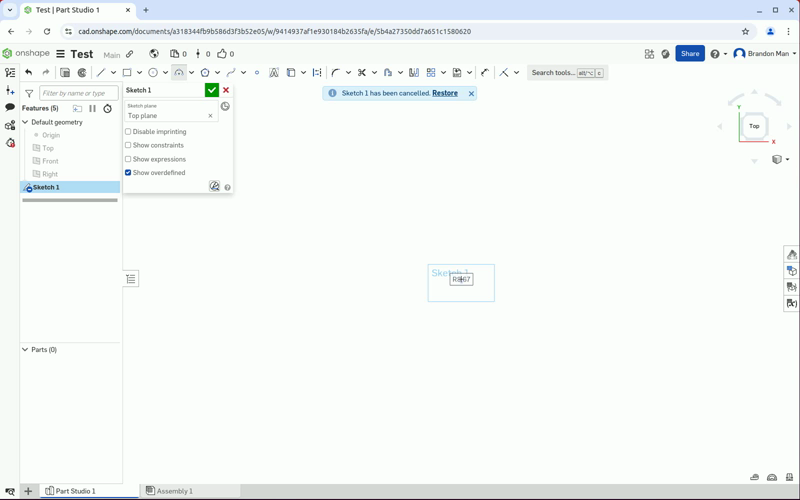
key_up(shift)
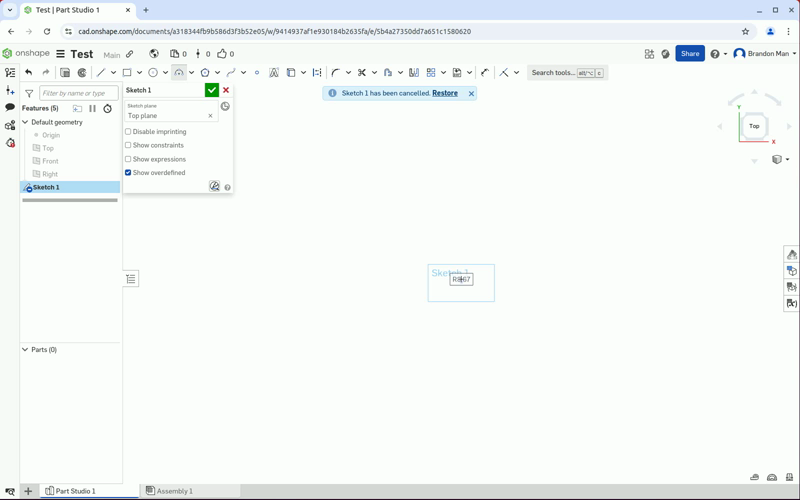
key(esc)
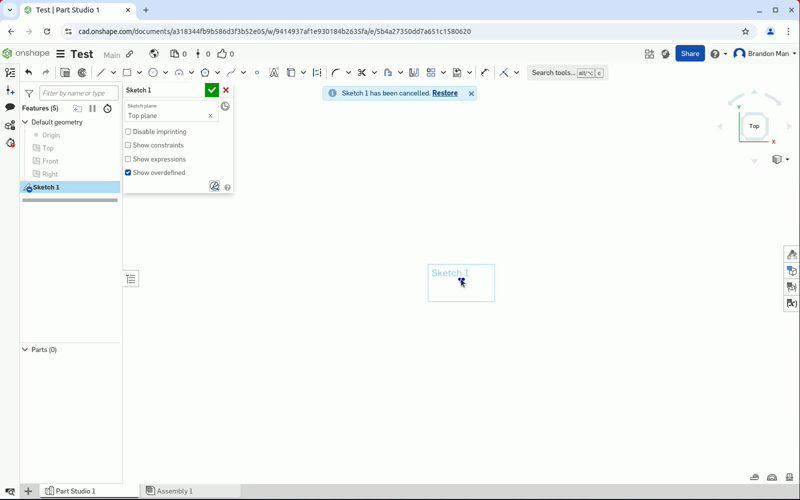
key(l)
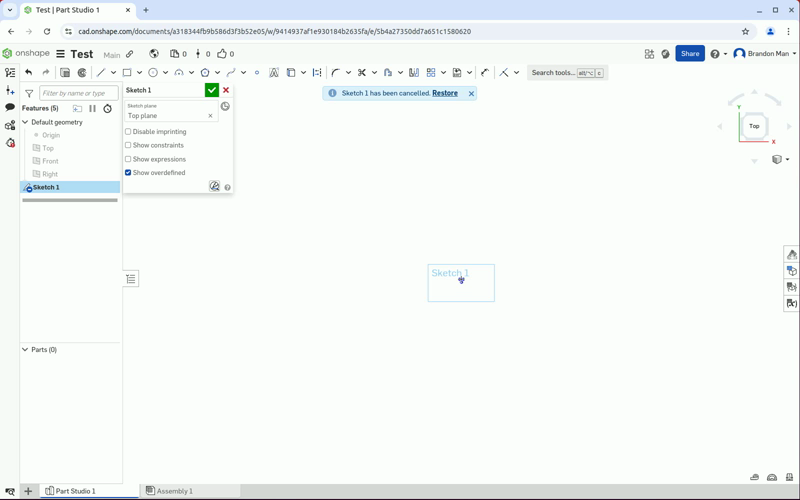
mouse_move(463, 279)
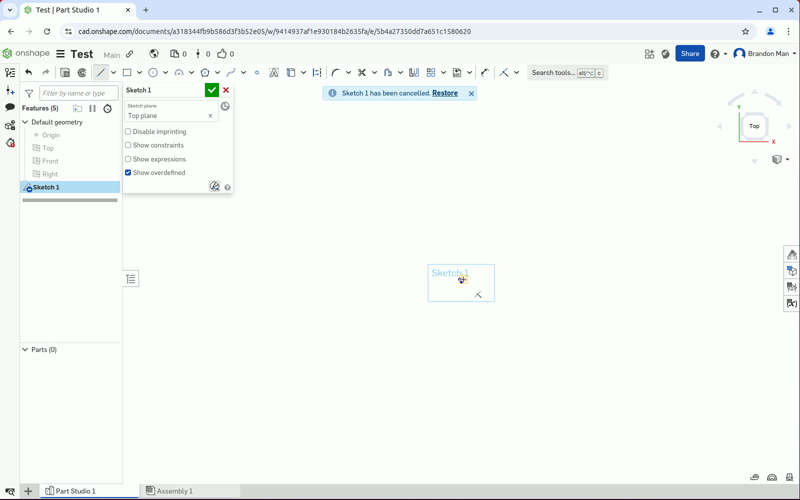
scroll(6)
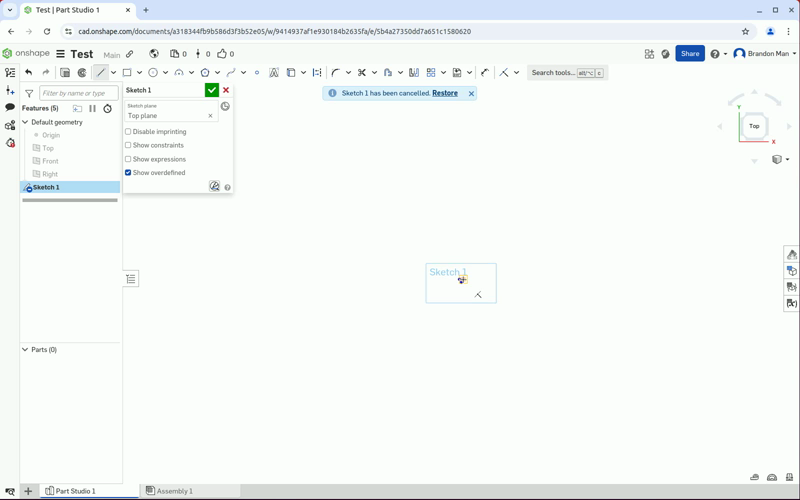
scroll(6)
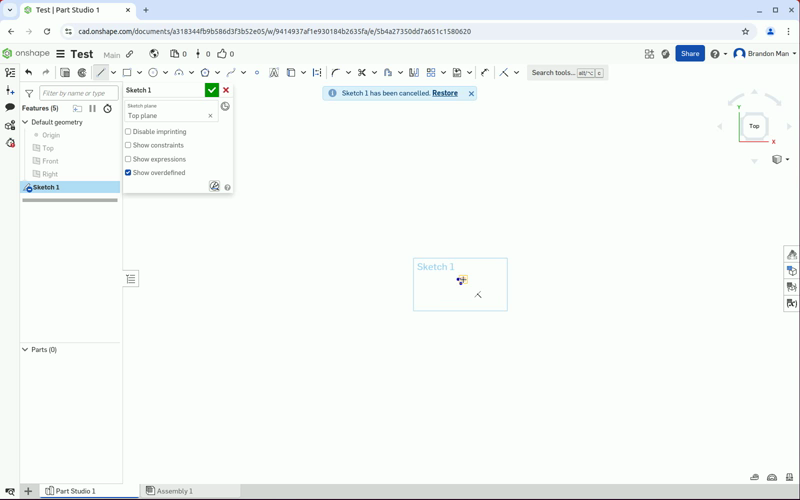
scroll(6)
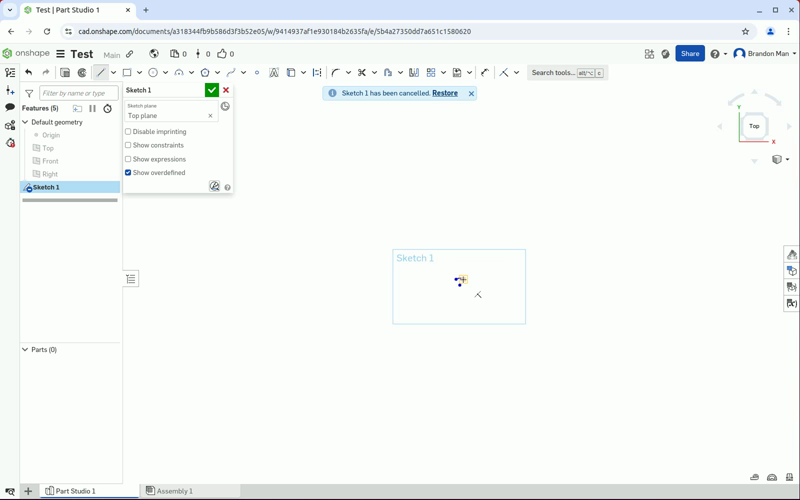
scroll(6)
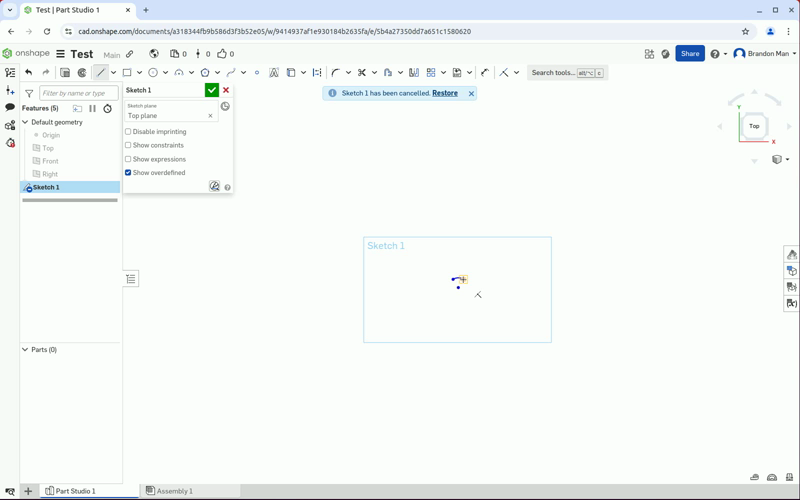
scroll(6)
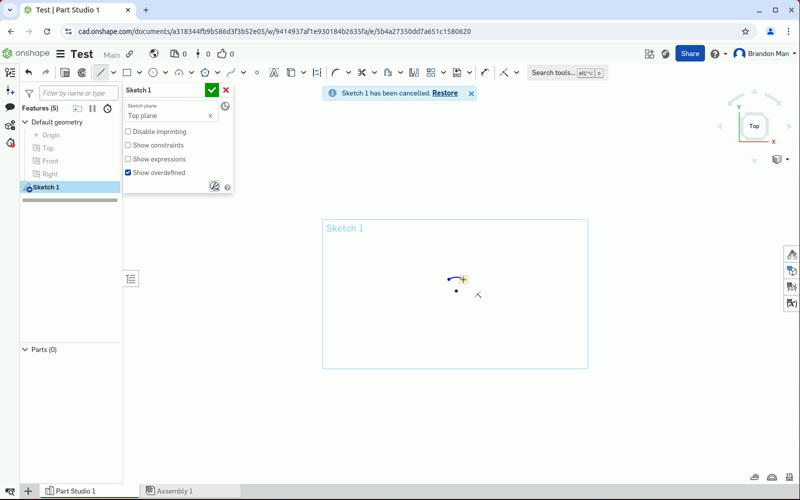
scroll(6)
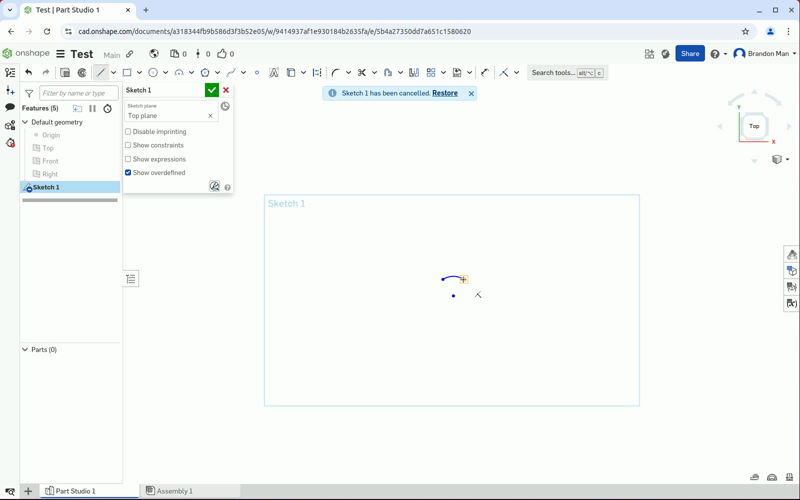
scroll(6)
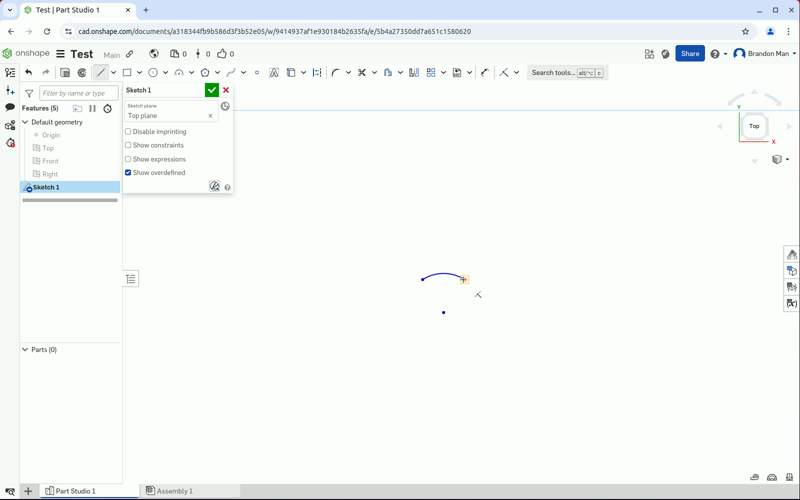
click(463, 279)
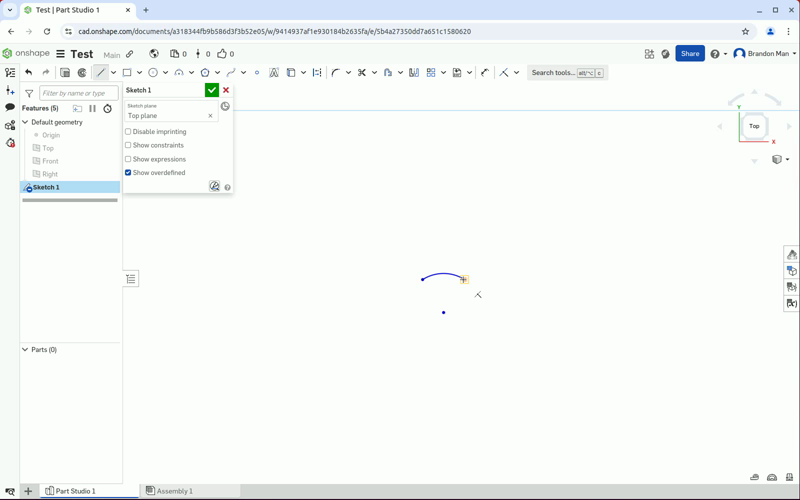
scroll(-6)
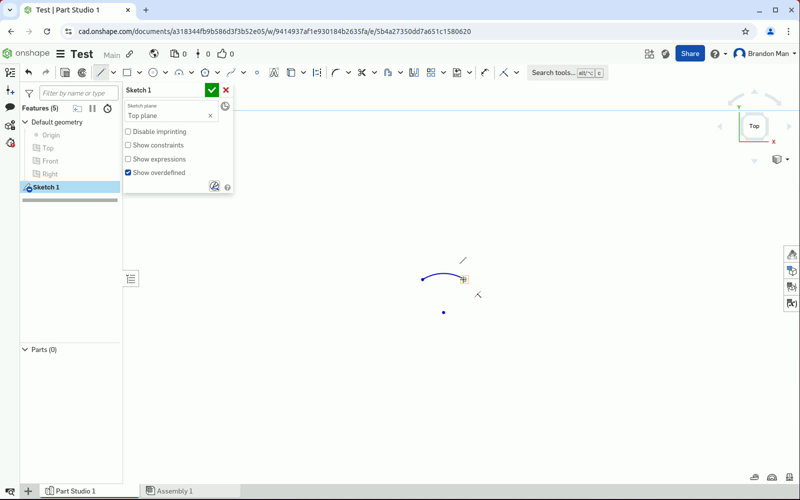
scroll(-6)
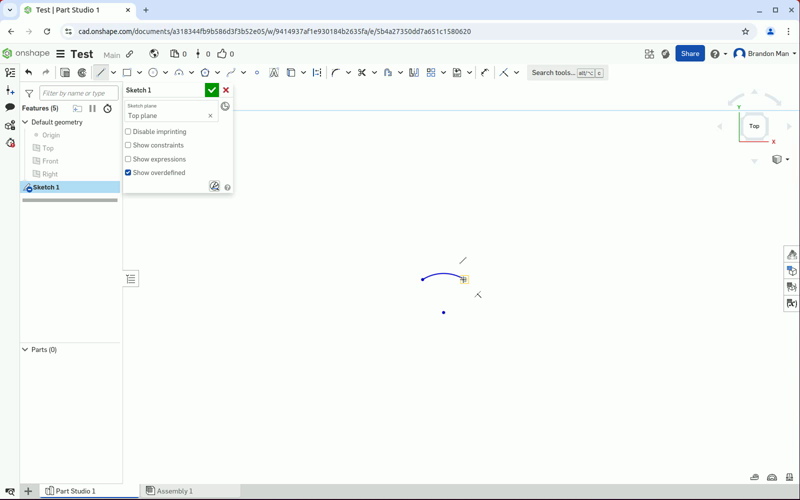
scroll(-6)
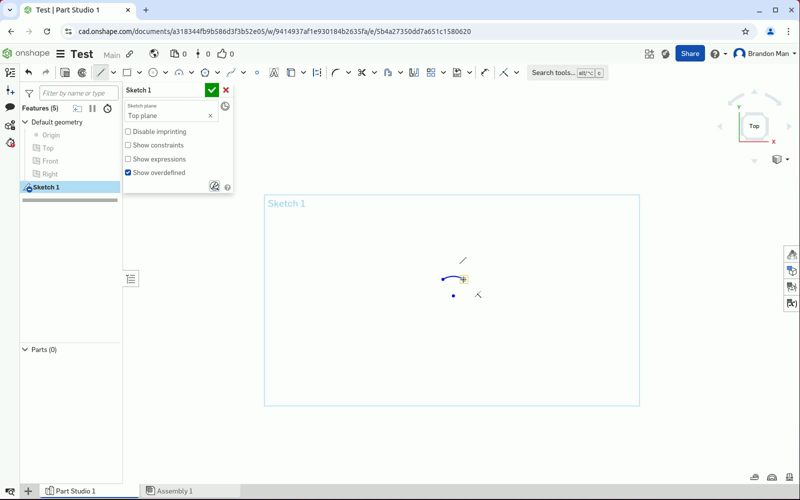
scroll(-6)
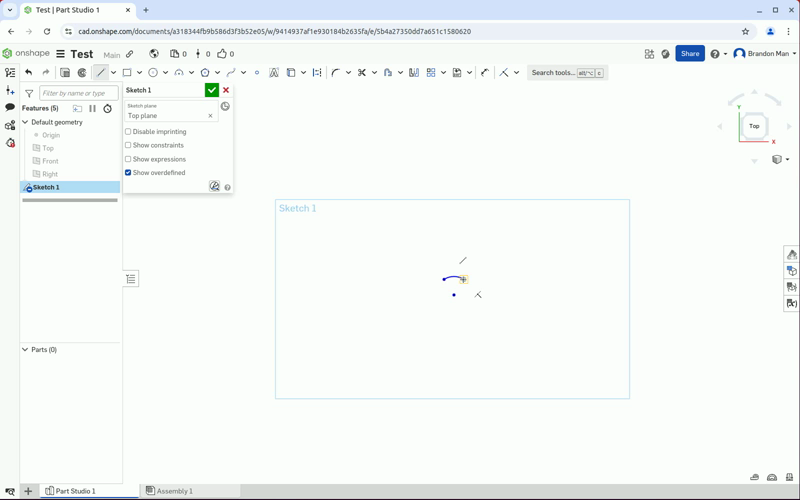
scroll(-6)
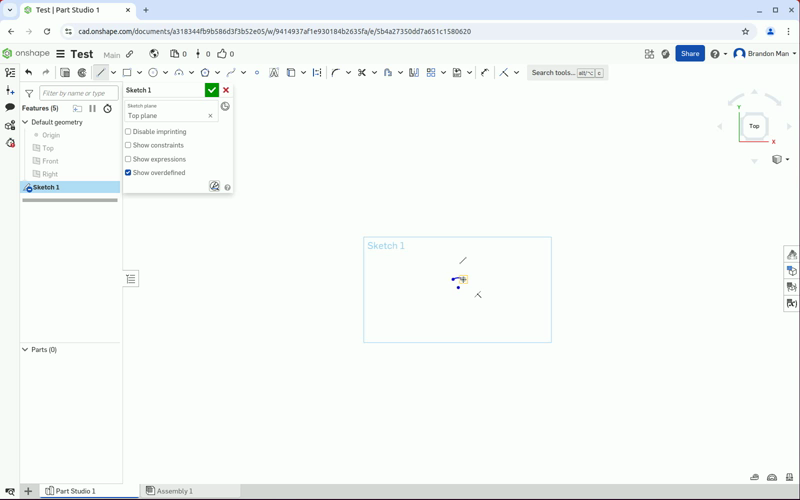
scroll(-6)
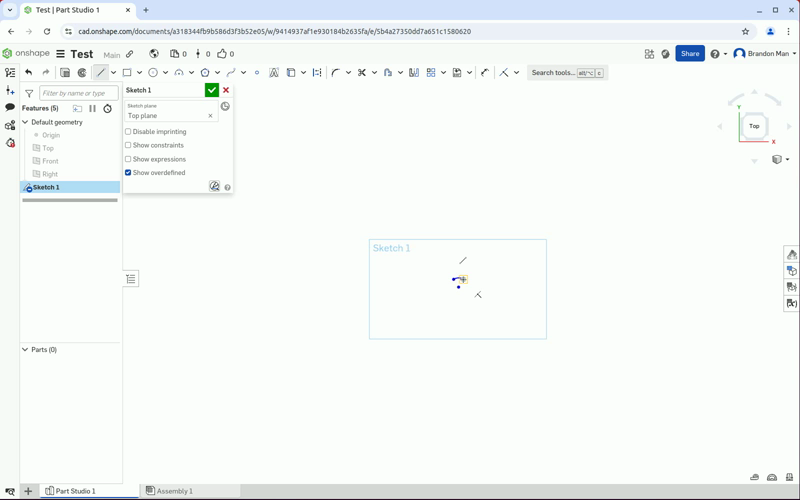
scroll(-6)
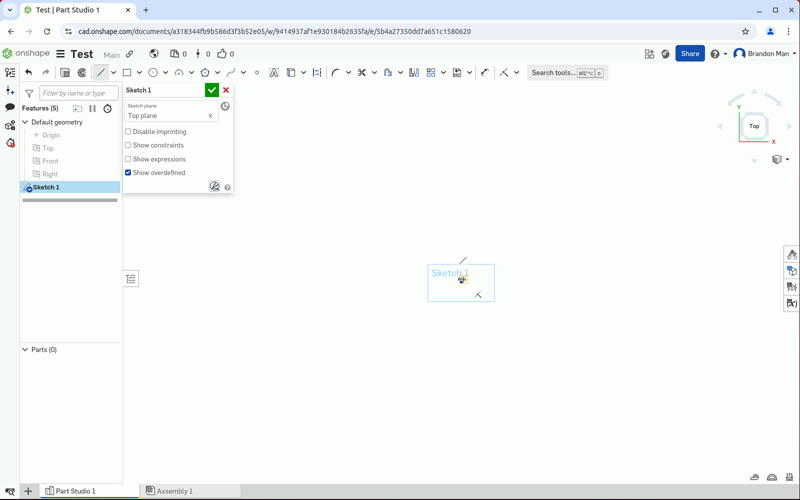
key_down(shift)
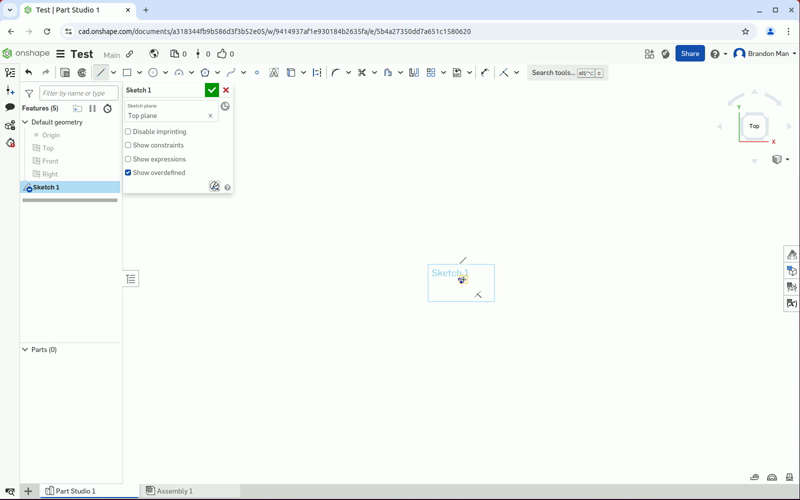
mouse_move(493, 279)
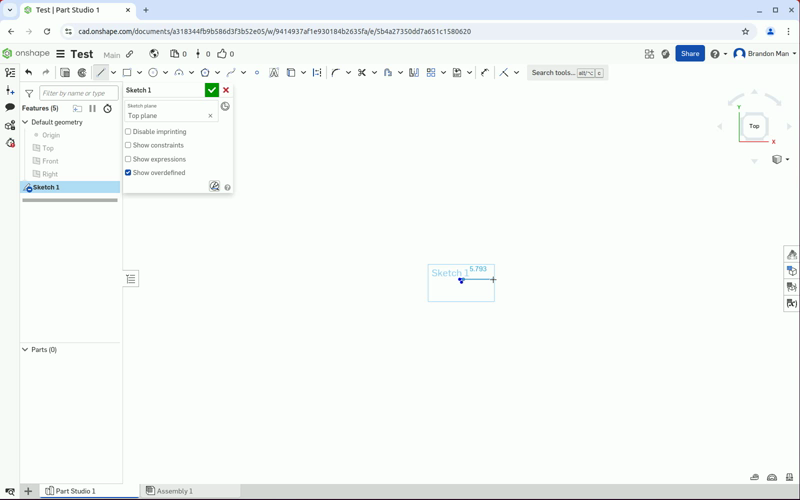
mouse_move(463, 276)
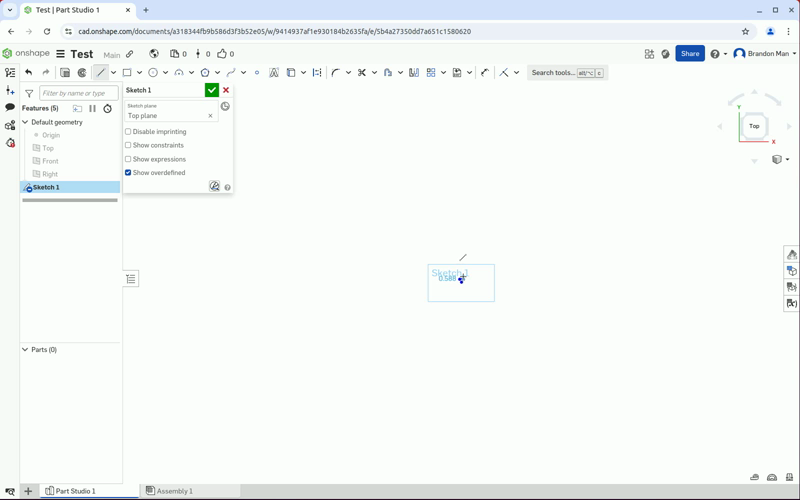
scroll(6)
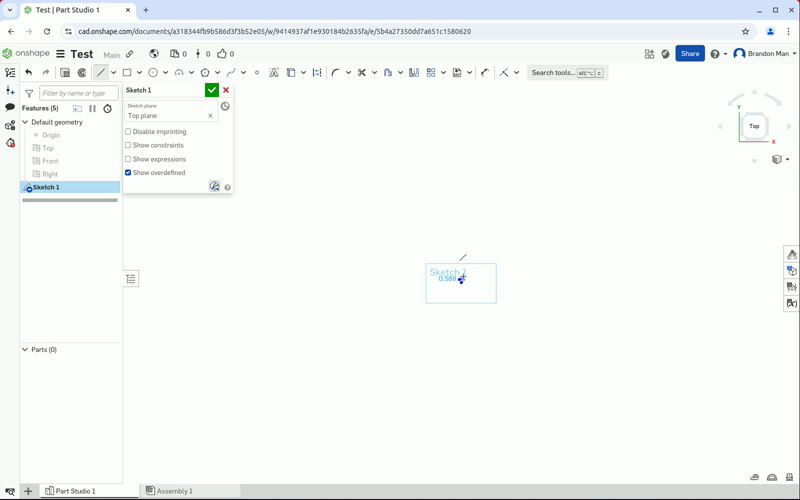
scroll(6)
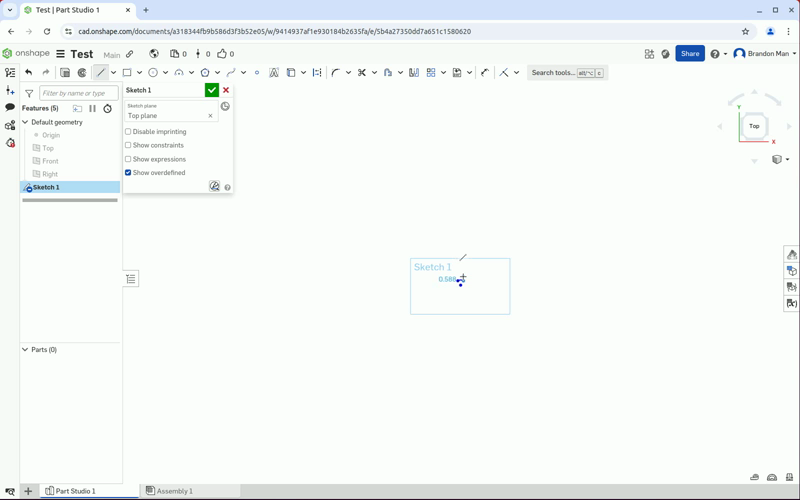
scroll(6)
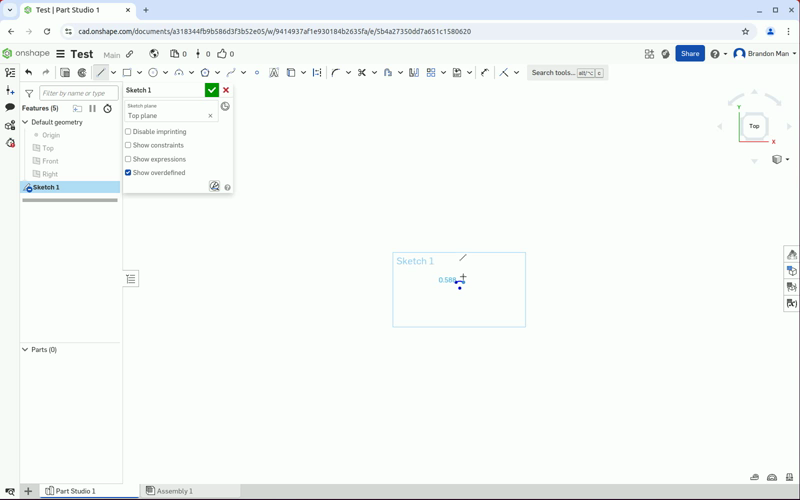
scroll(6)
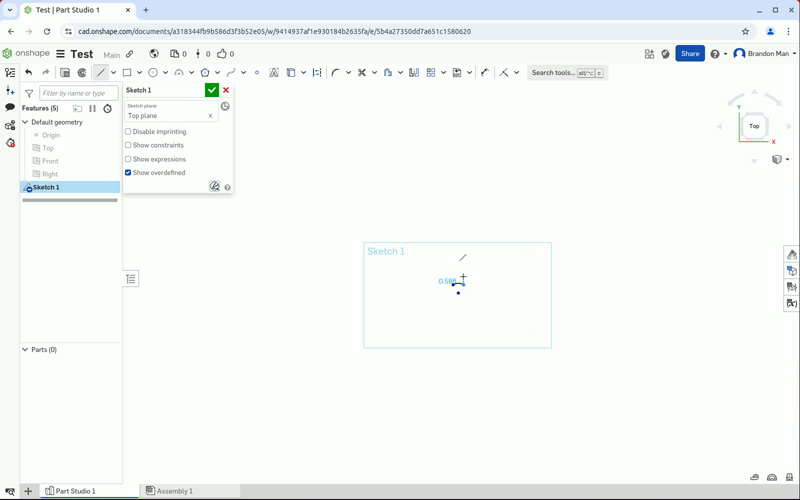
scroll(6)
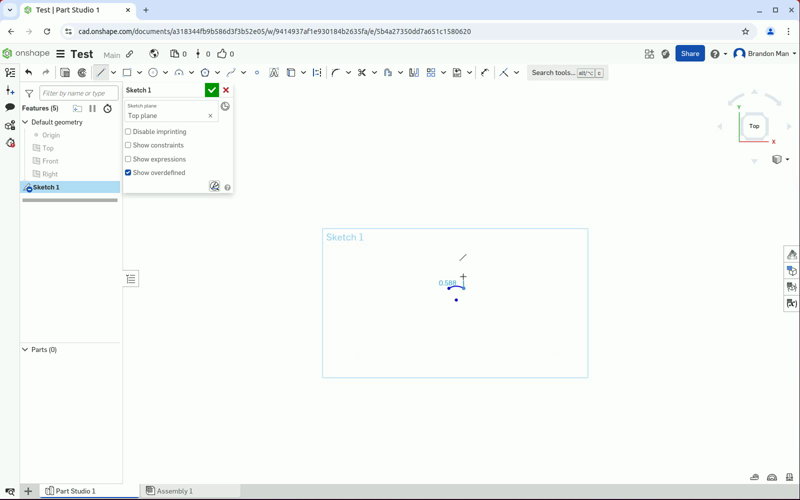
scroll(6)
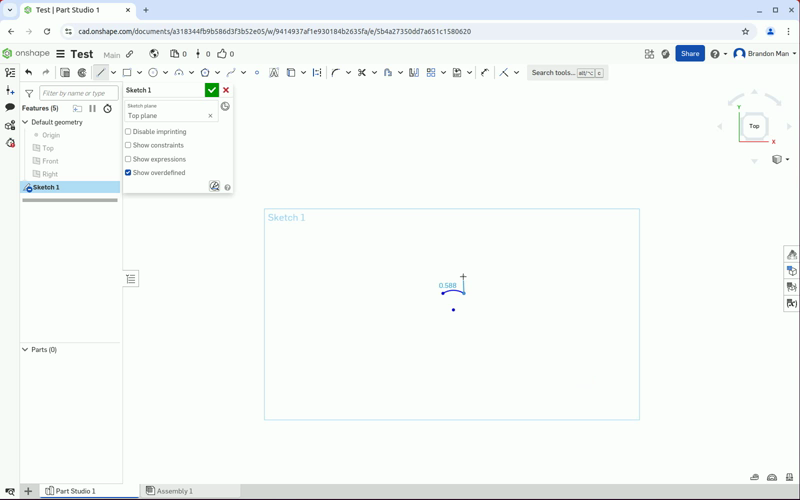
scroll(6)
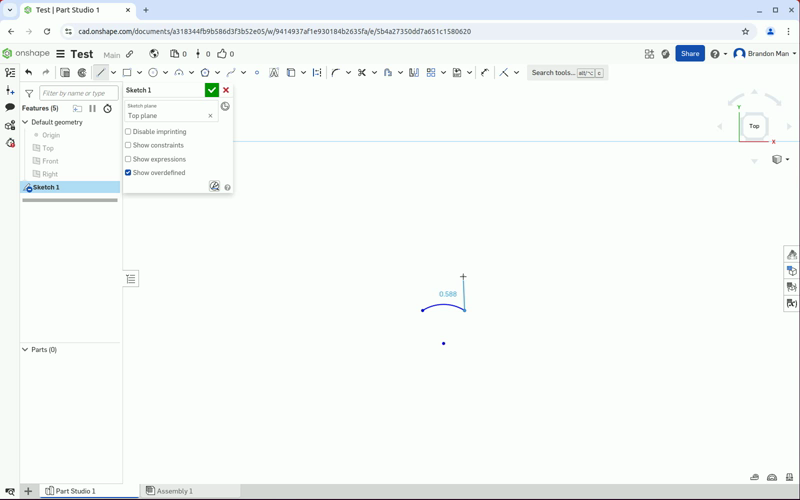
click(463, 276)
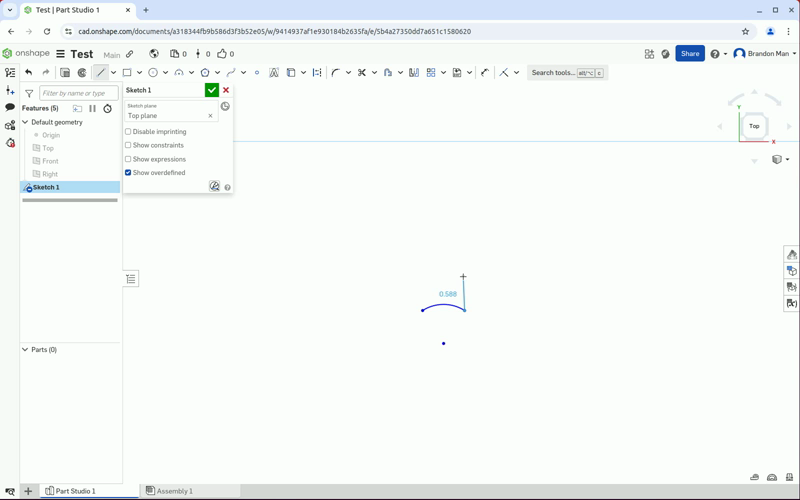
scroll(-6)
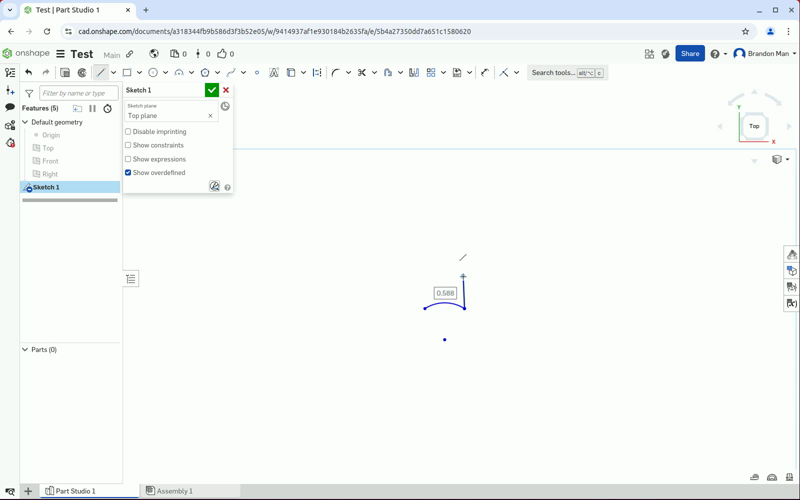
scroll(-6)
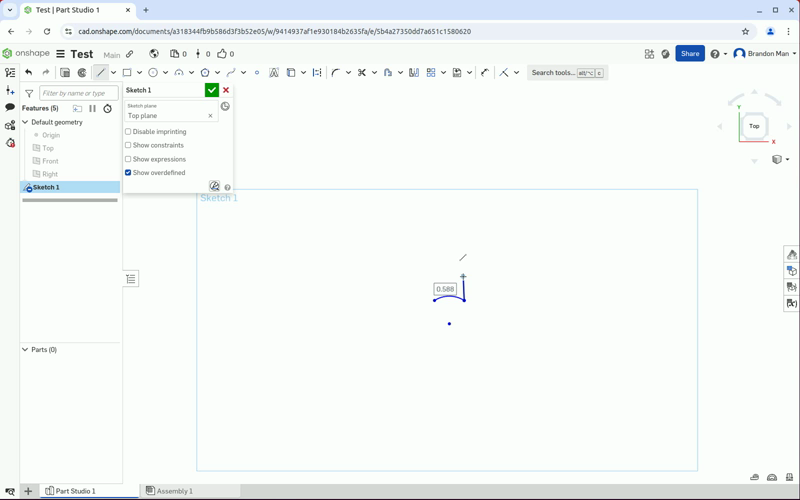
scroll(-6)
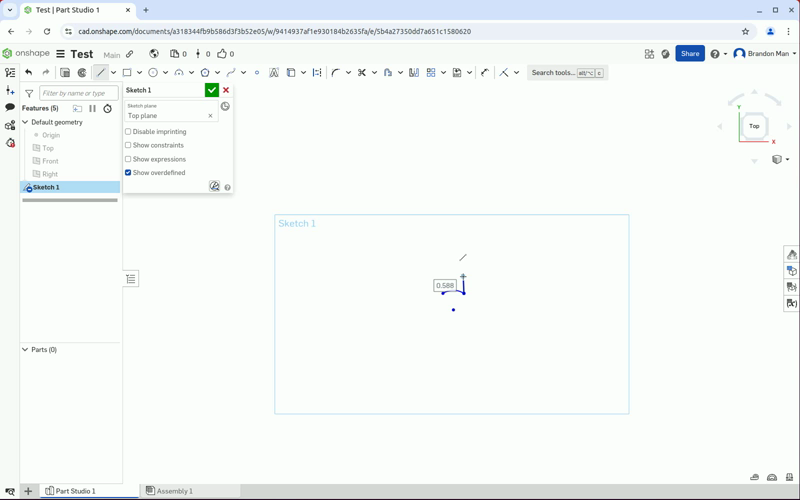
scroll(-6)
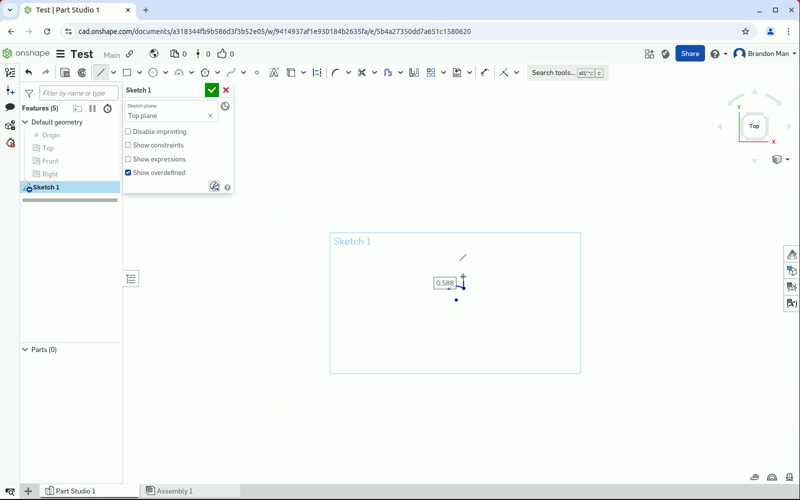
scroll(-6)
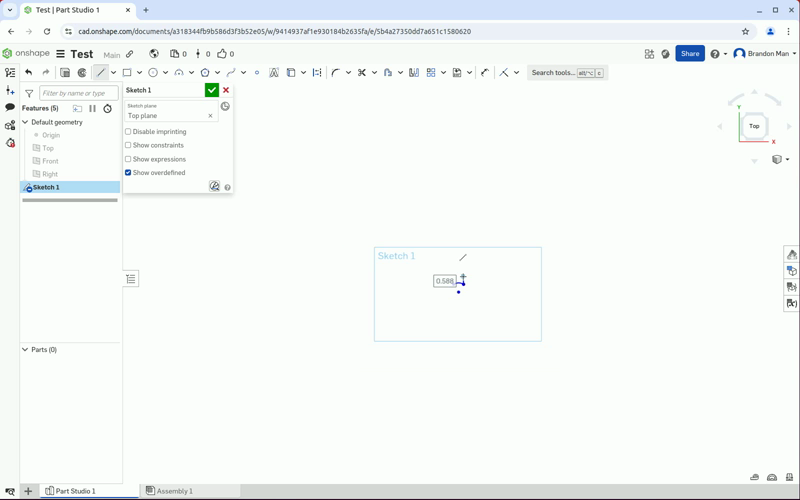
scroll(-6)
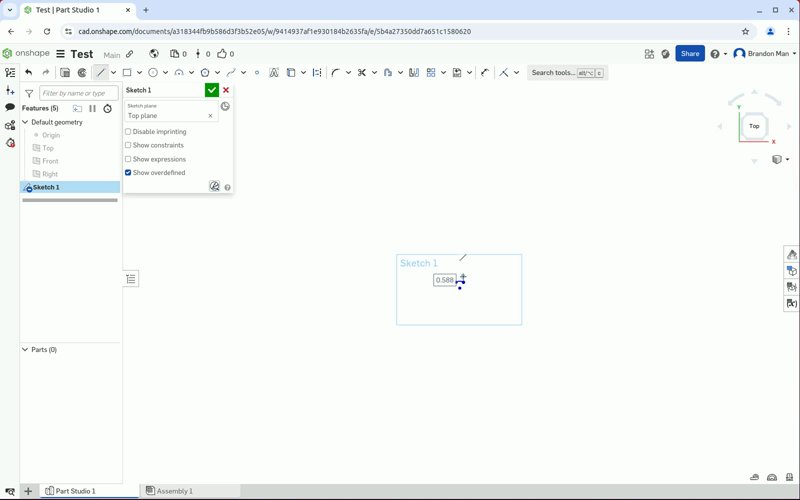
scroll(-6)
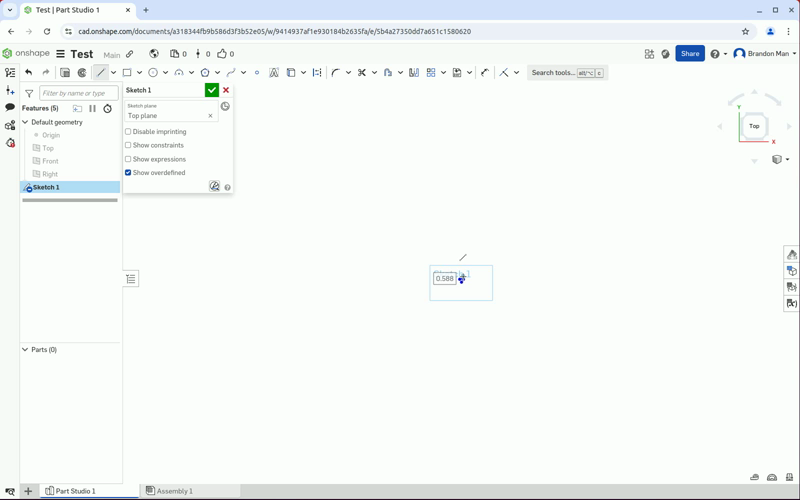
key_up(shift)
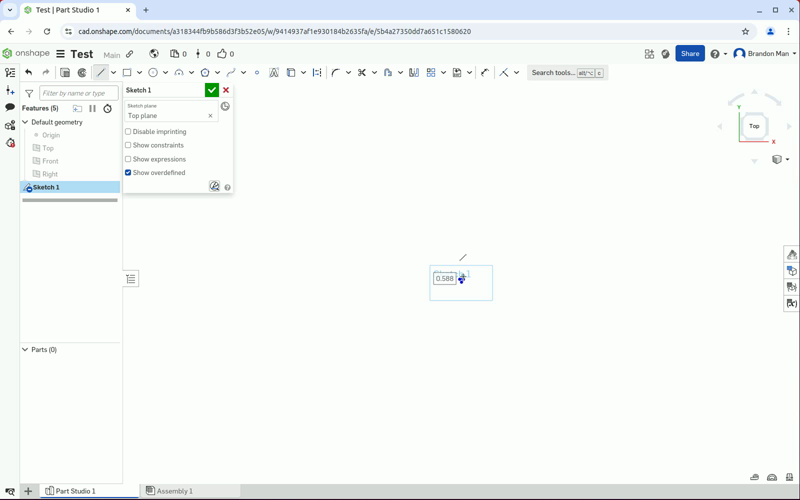
key_down(shift)
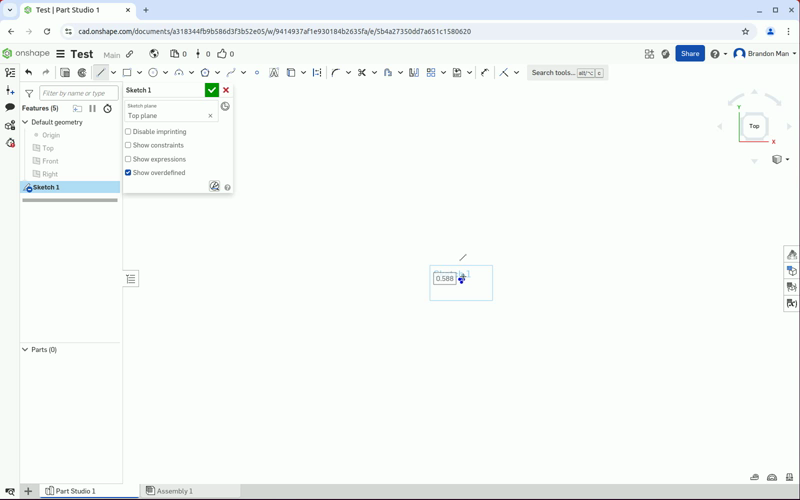
mouse_move(493, 276)
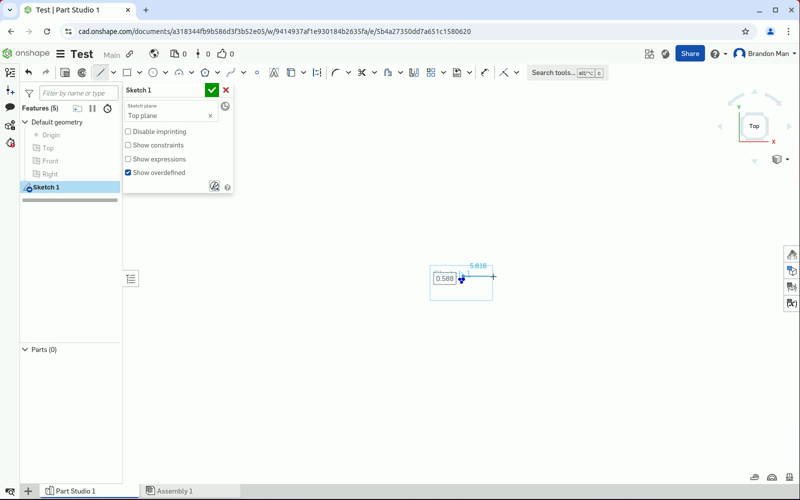
mouse_move(459, 276)
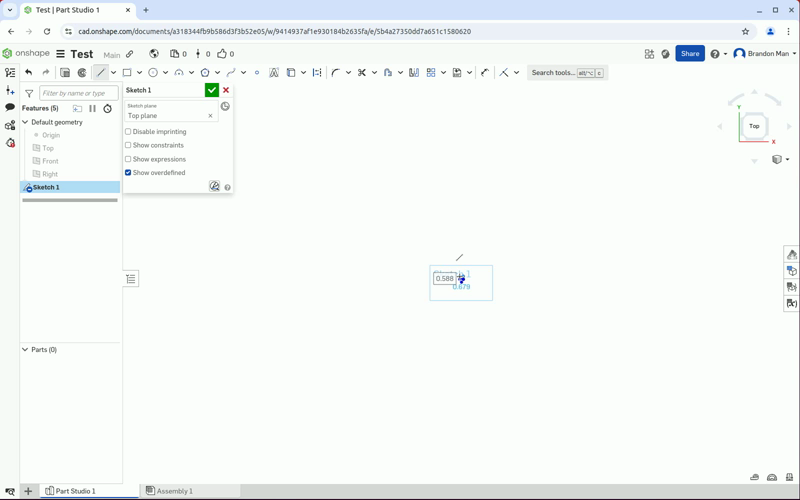
scroll(6)
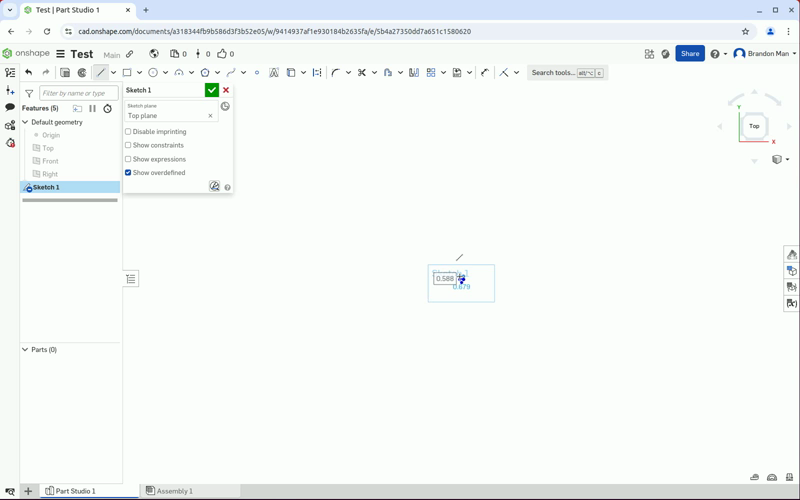
scroll(6)
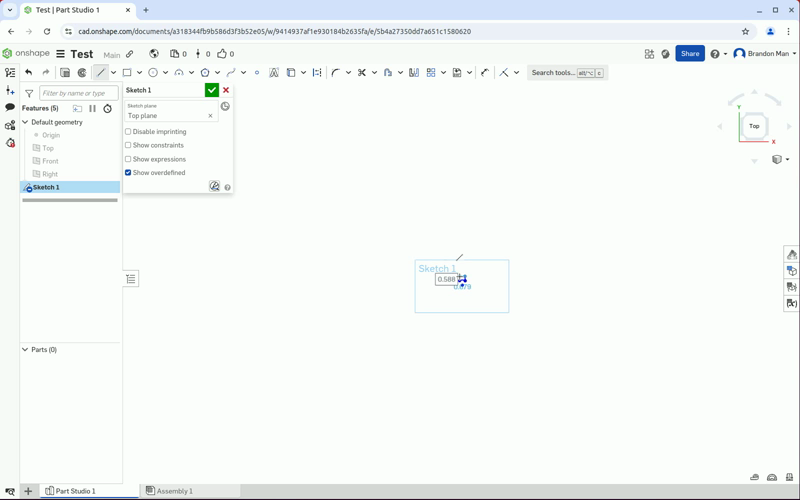
scroll(6)
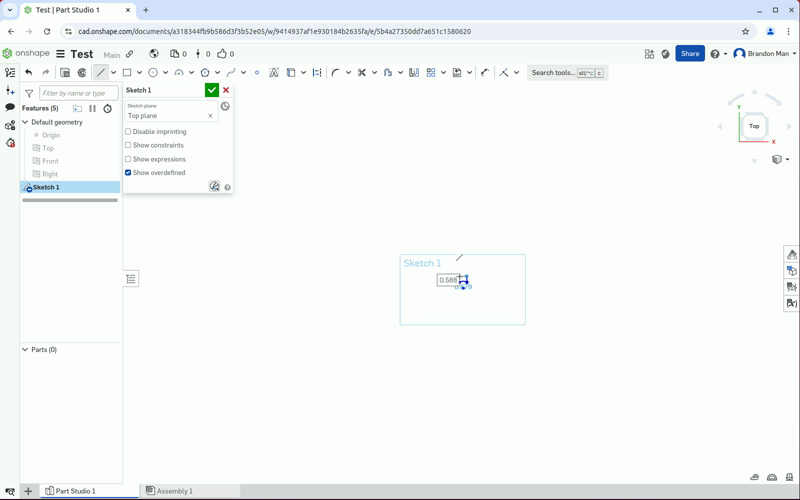
scroll(6)
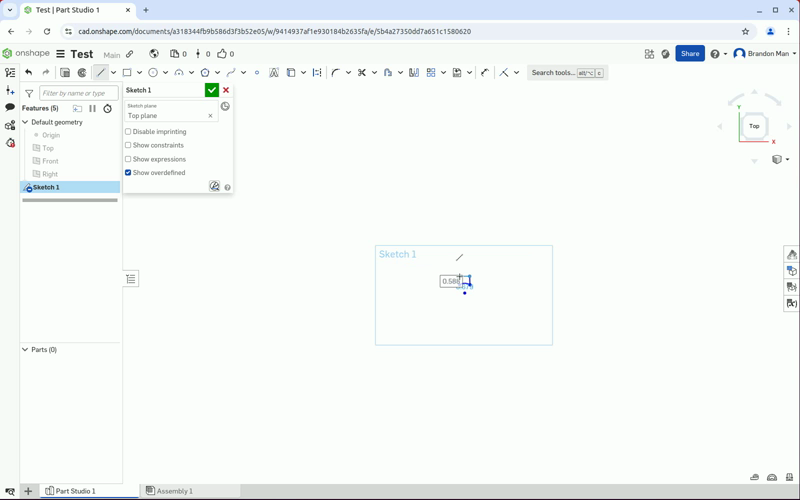
scroll(6)
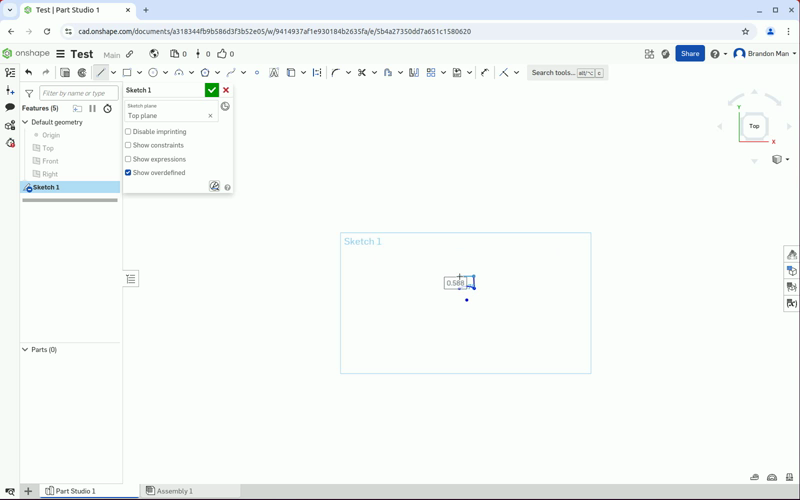
scroll(6)
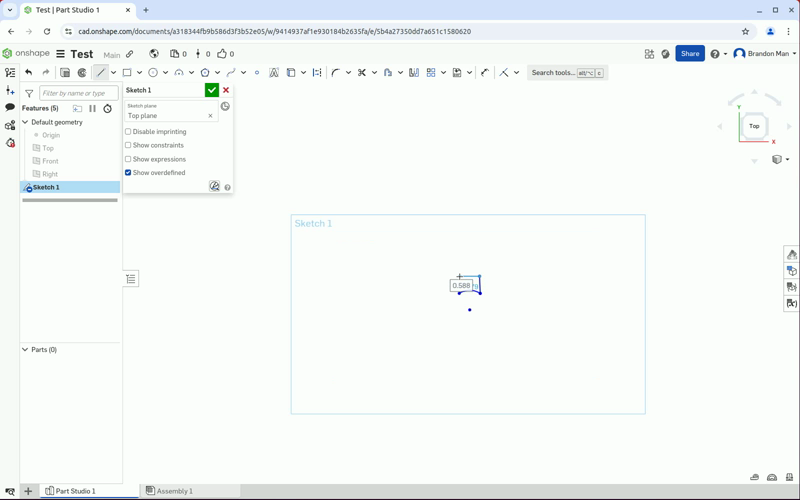
scroll(6)
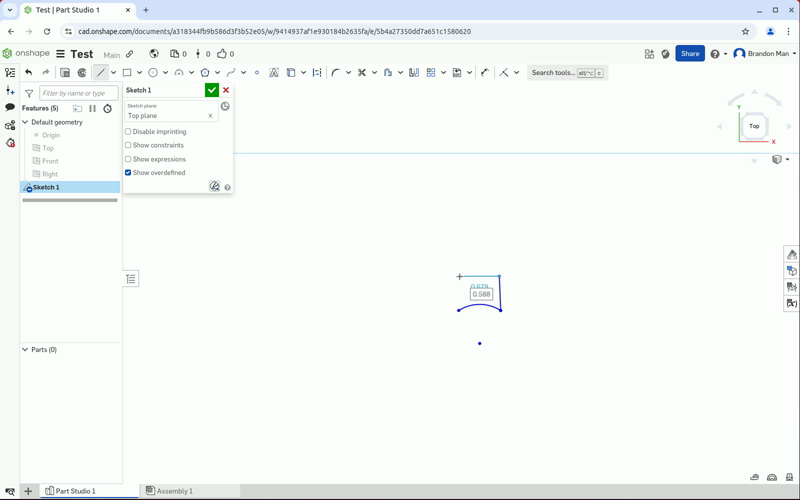
click(459, 276)
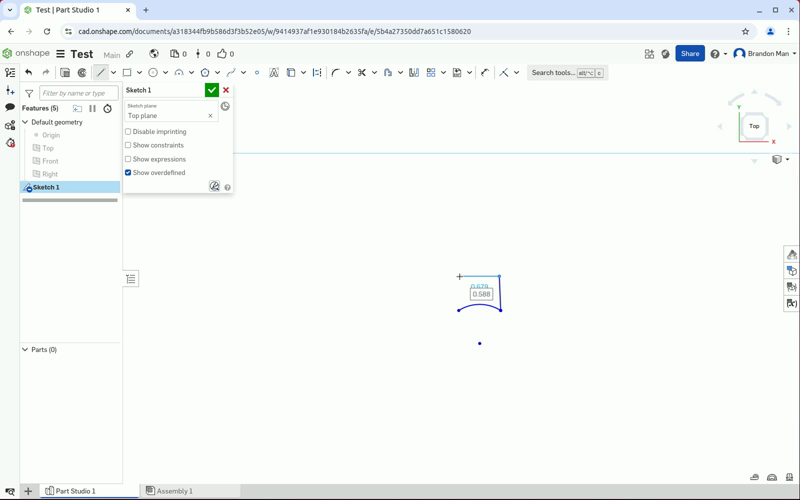
scroll(-6)
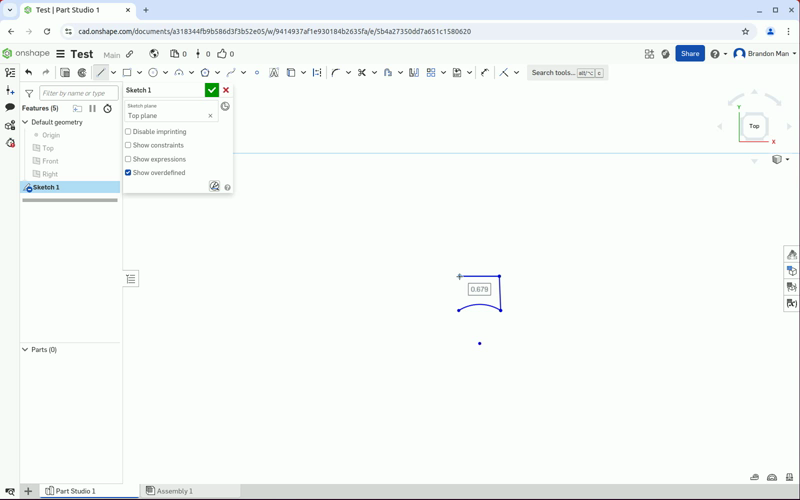
scroll(-6)
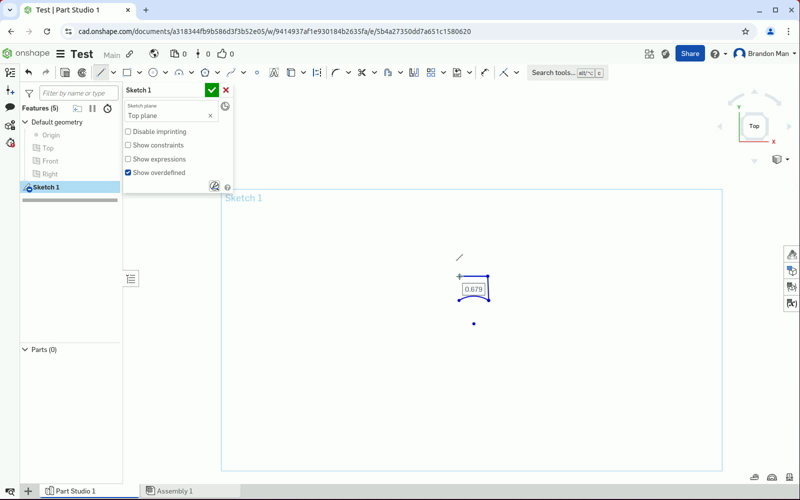
scroll(-6)
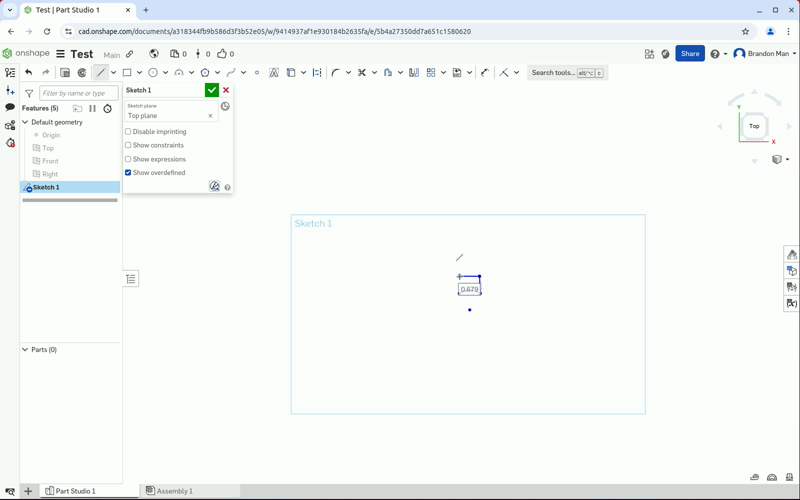
scroll(-6)
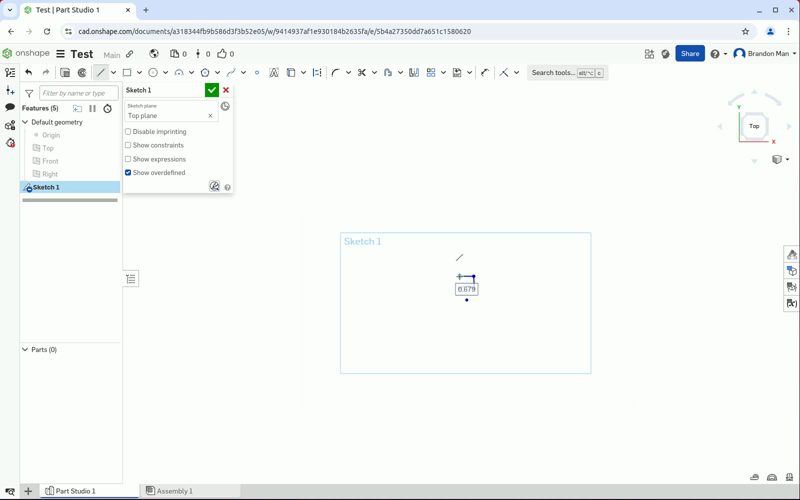
scroll(-6)
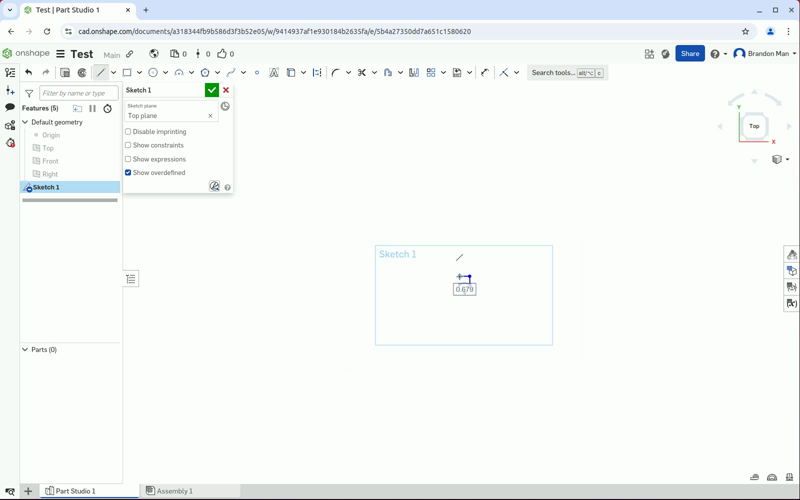
scroll(-6)
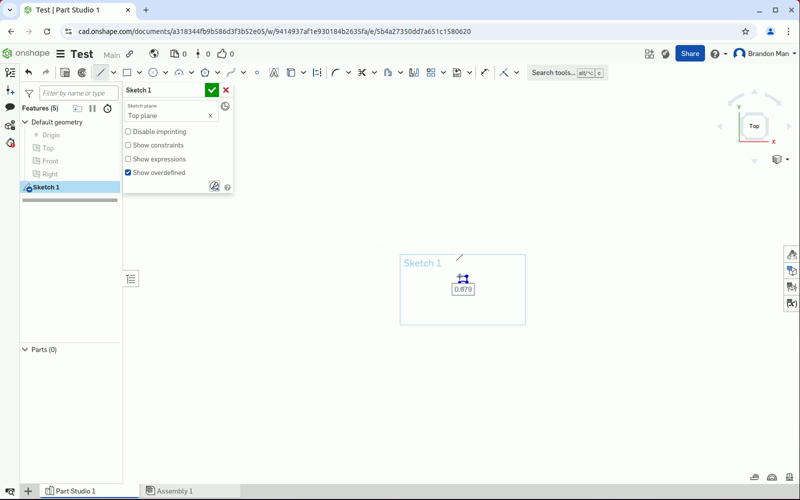
scroll(-6)
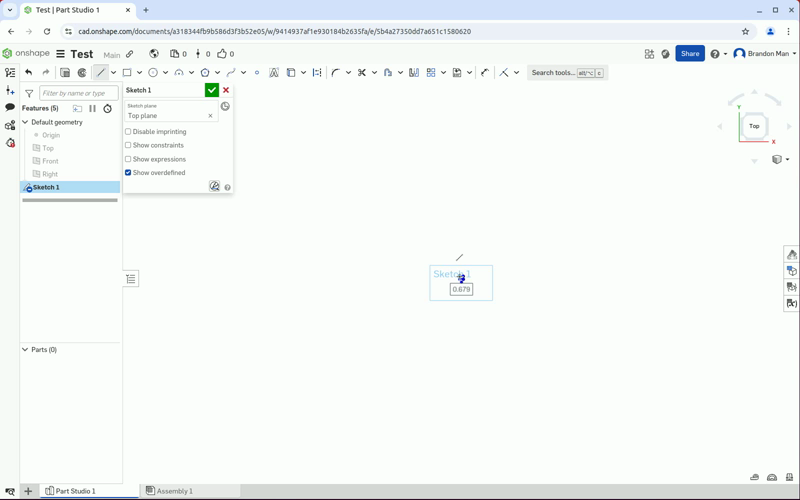
key_up(shift)
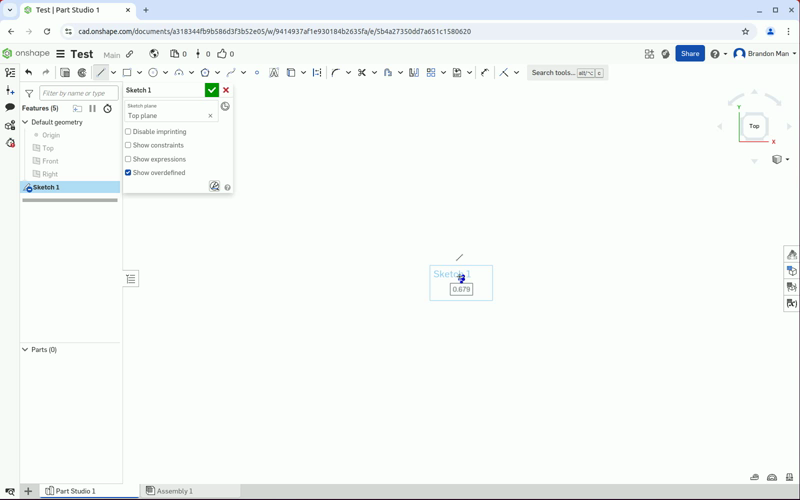
mouse_move(489, 276)
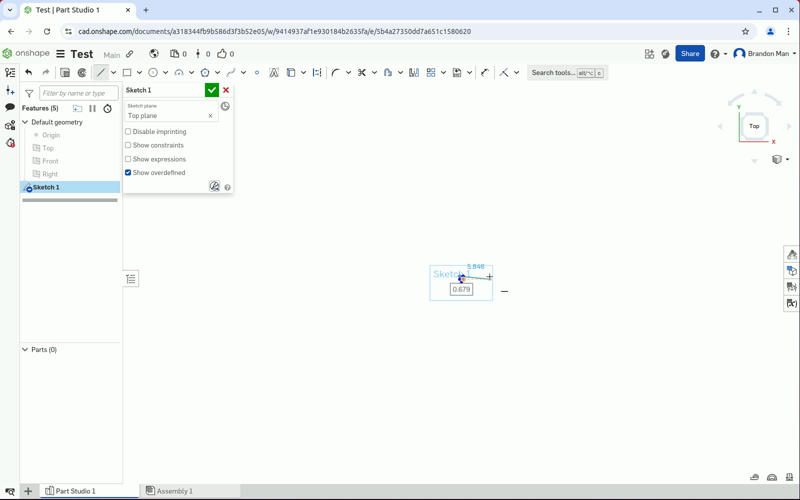
key_down(shift)
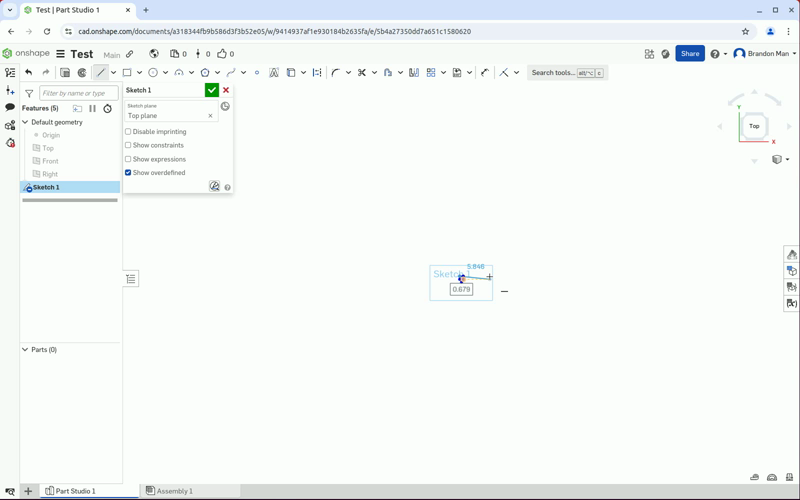
mouse_move(459, 279)
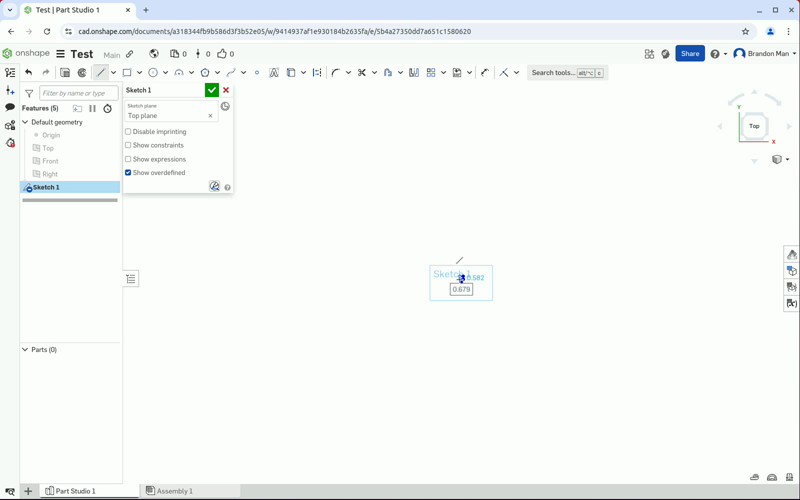
scroll(6)
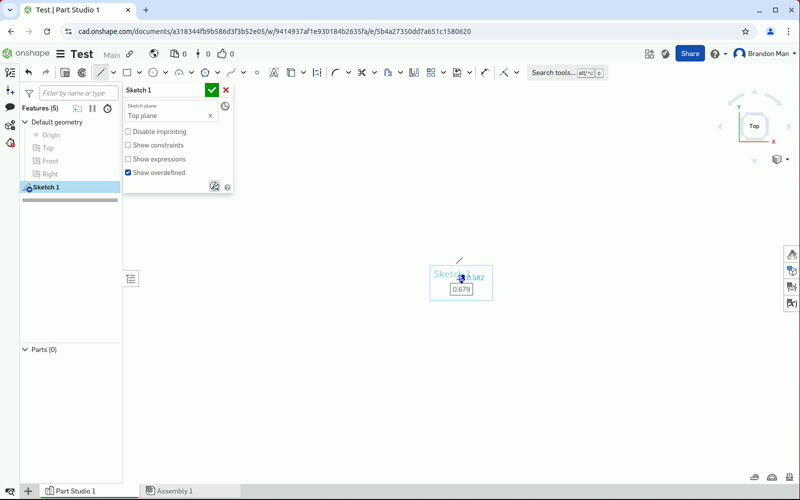
scroll(6)
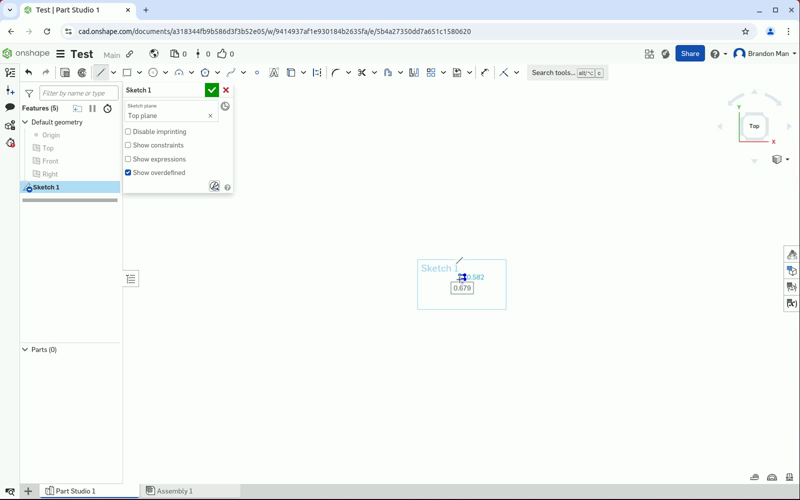
scroll(6)
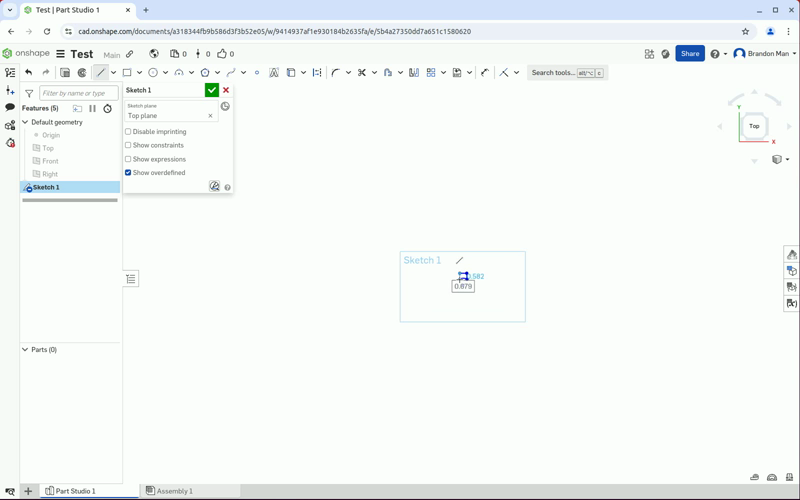
scroll(6)
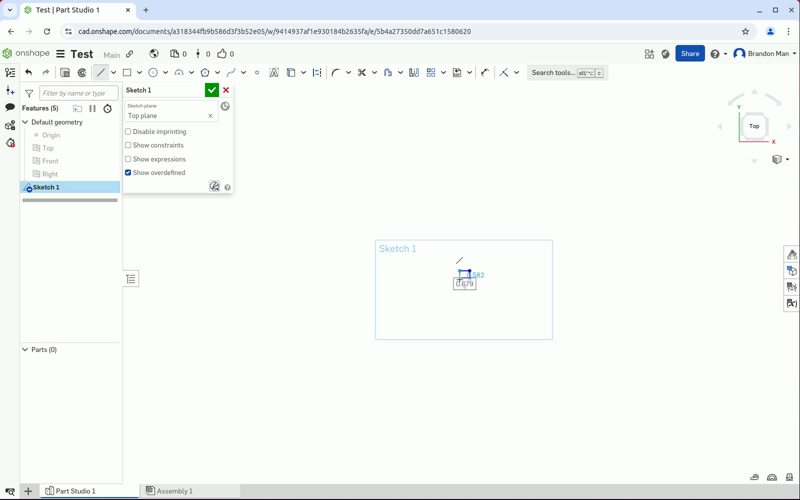
scroll(6)
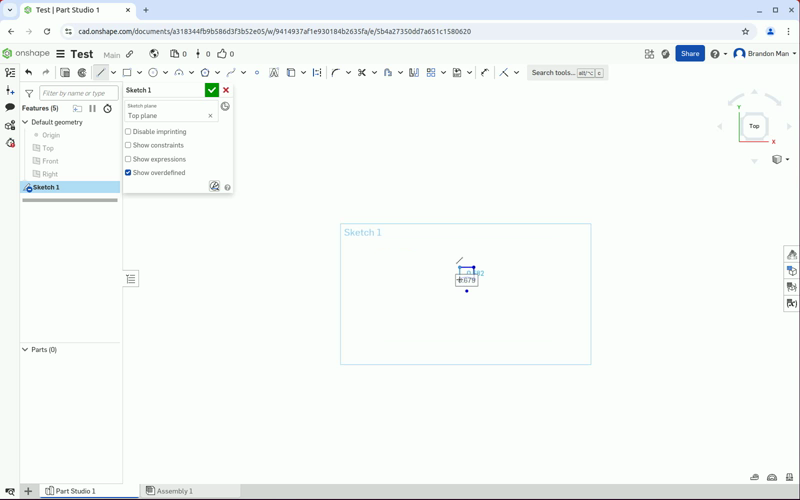
scroll(6)
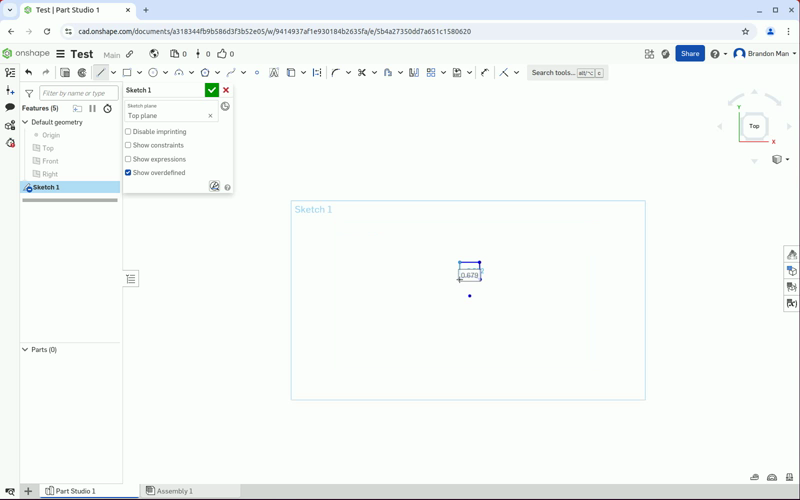
scroll(6)
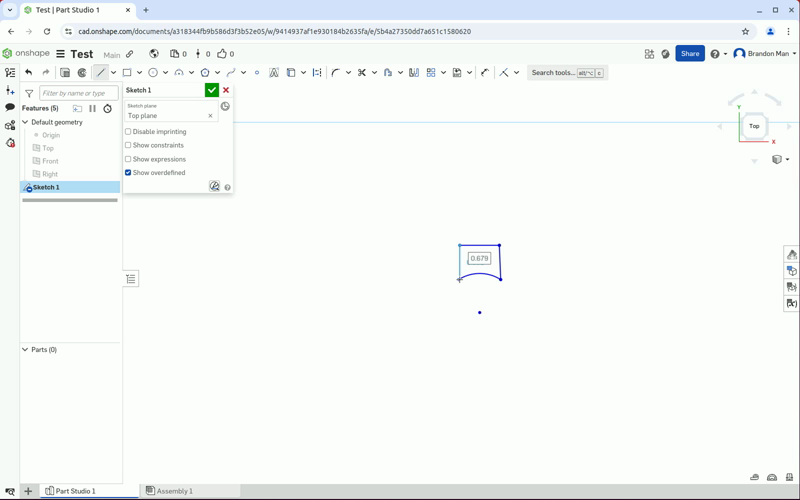
key_up(shift)
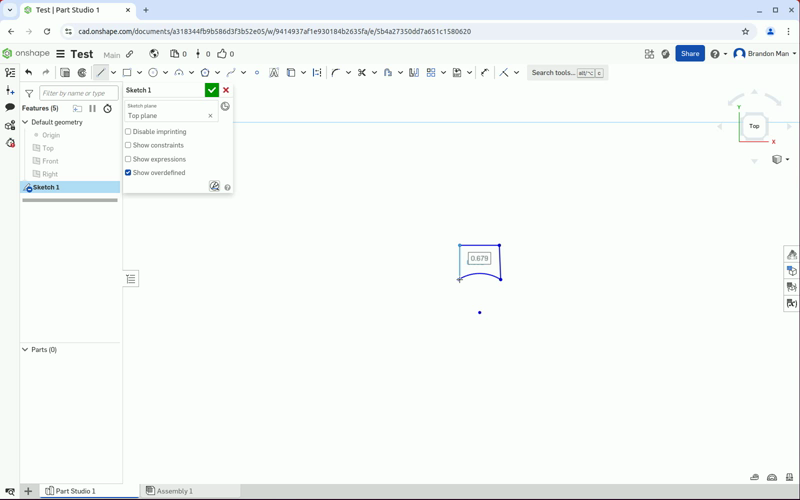
click(459, 279)
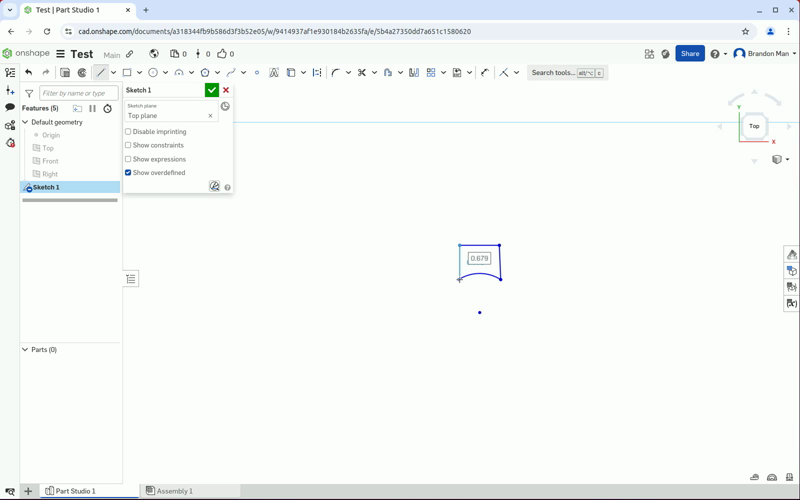
scroll(-6)
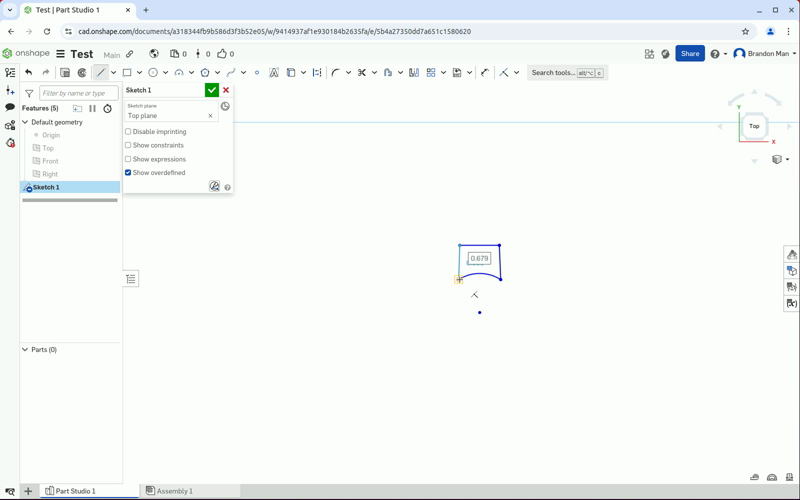
scroll(-6)
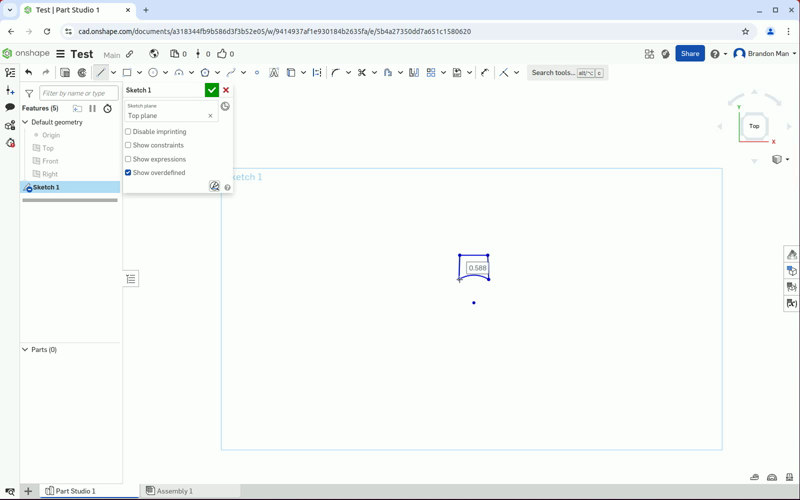
scroll(-6)
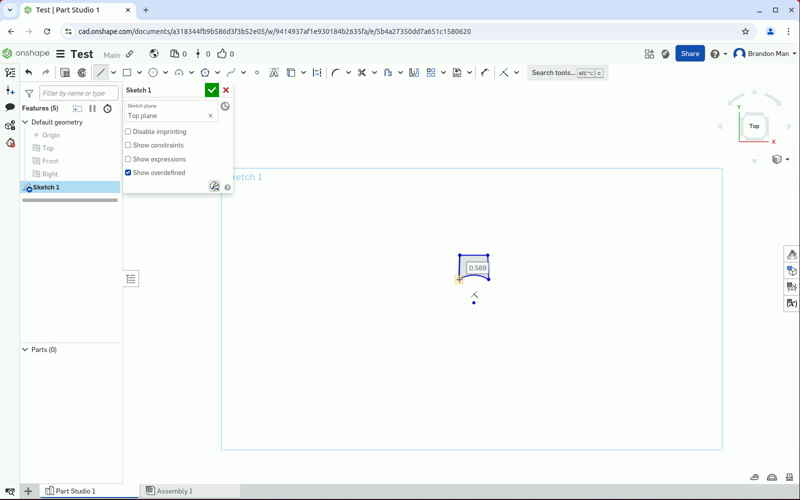
scroll(-6)
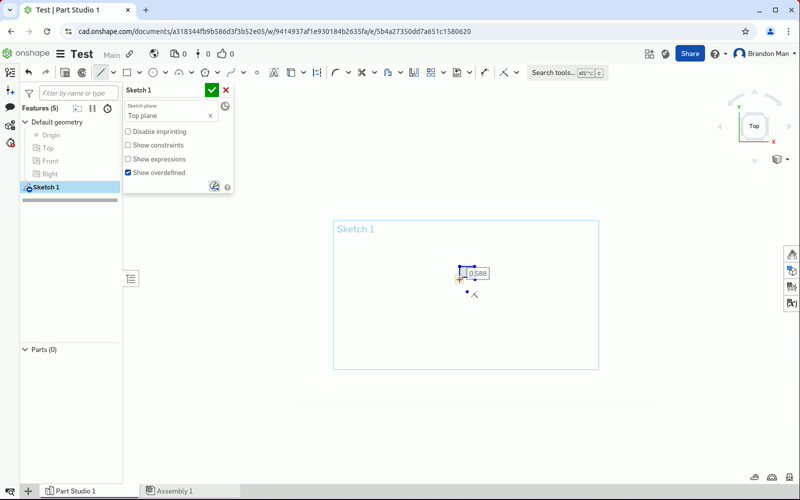
scroll(-6)
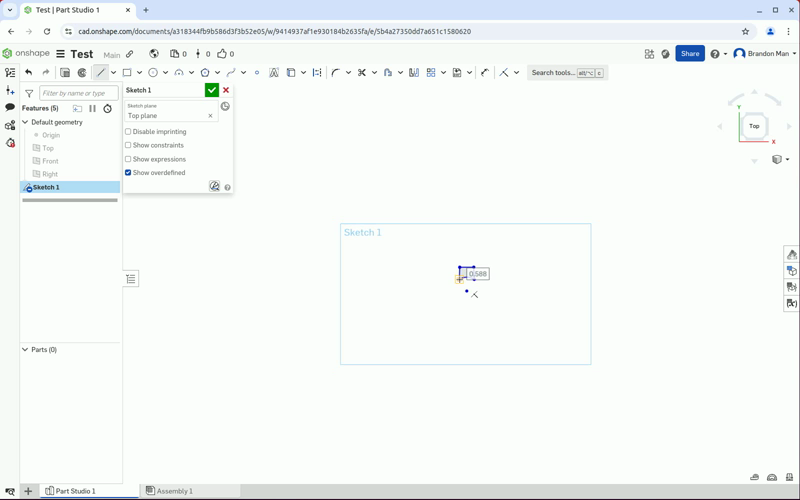
scroll(-6)
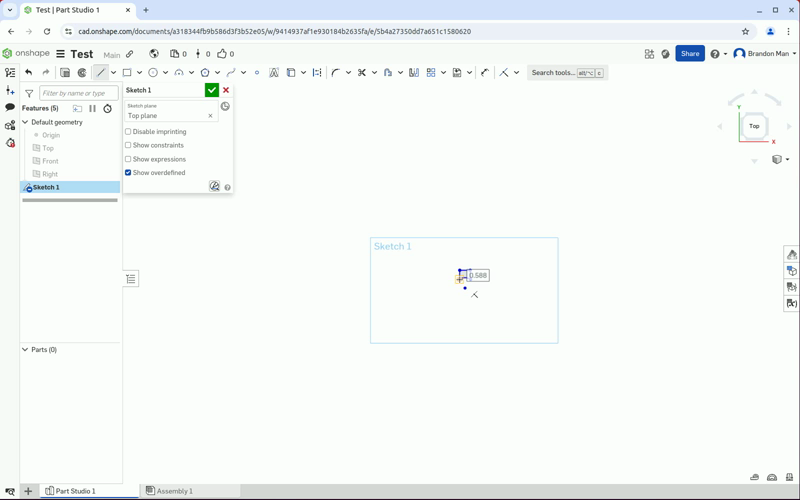
scroll(-6)
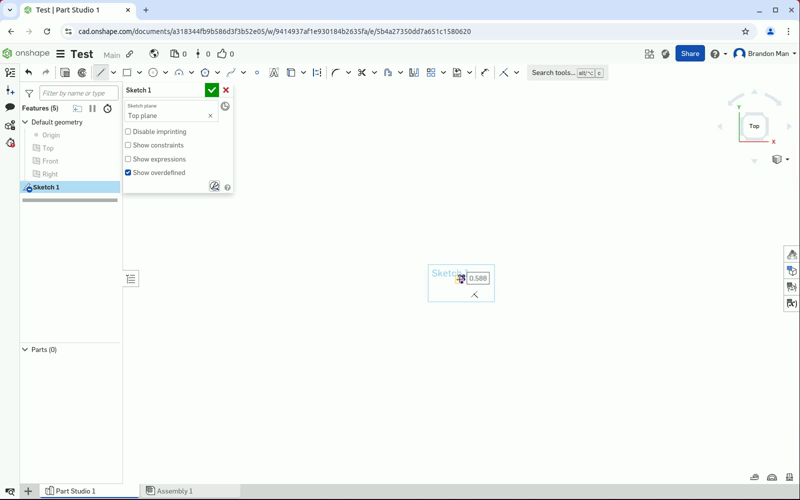
key(esc)
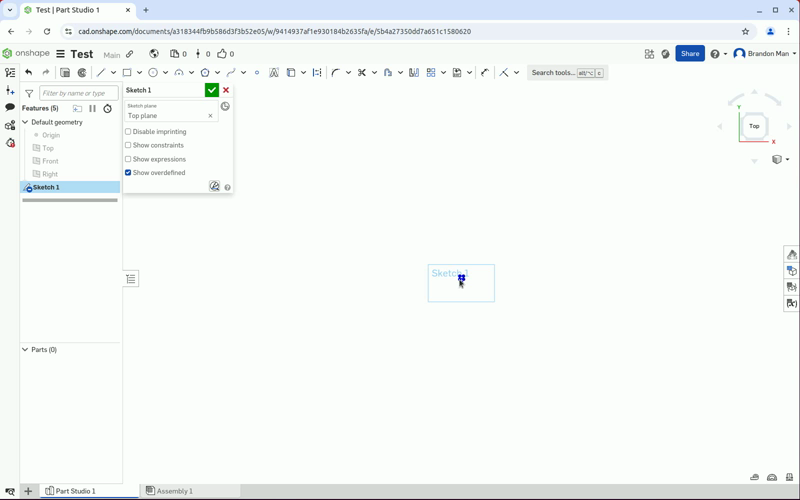
mouse_move(460, 277)
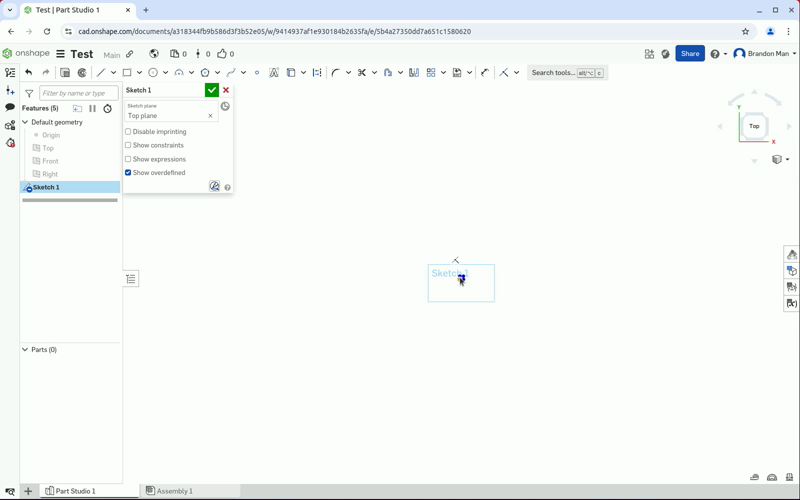
scroll(6)
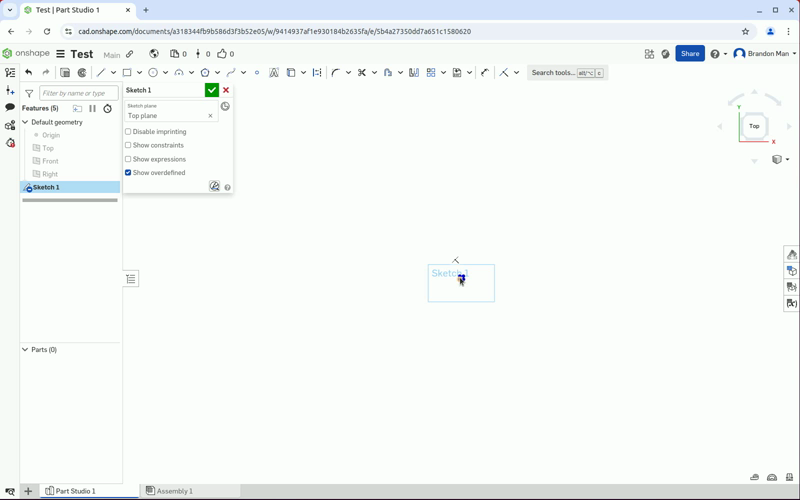
scroll(6)
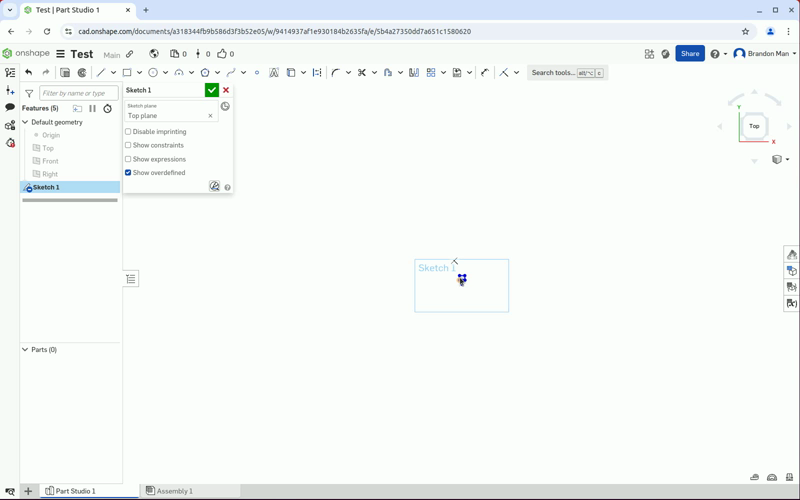
scroll(6)
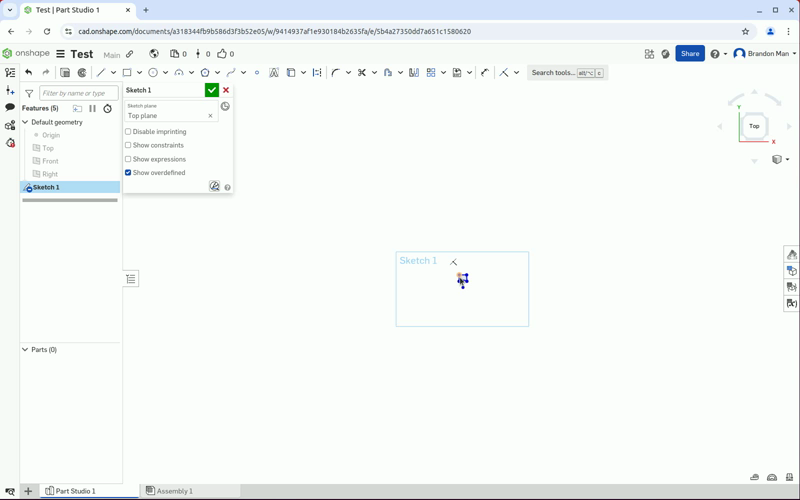
scroll(6)
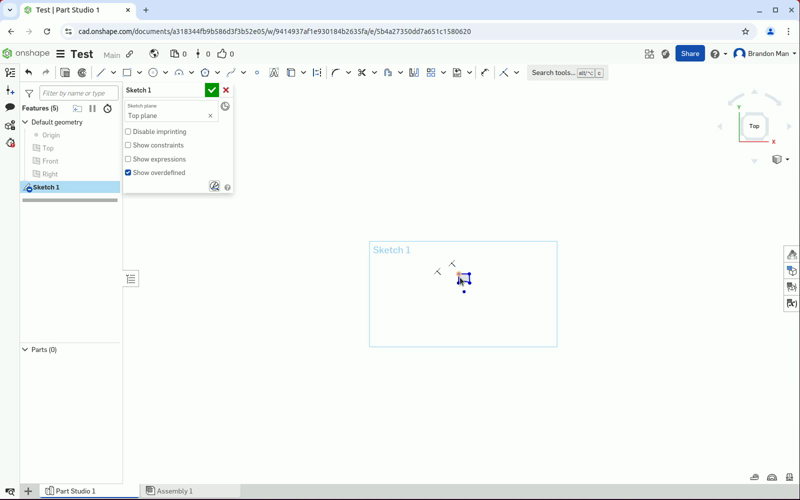
scroll(6)
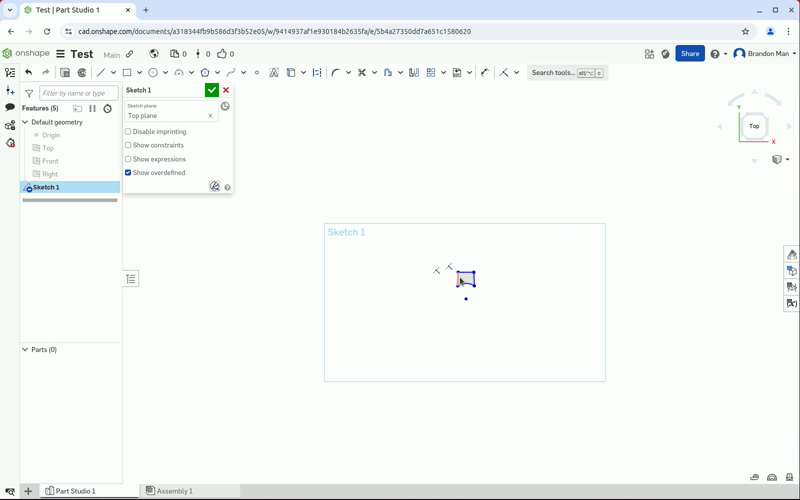
scroll(6)
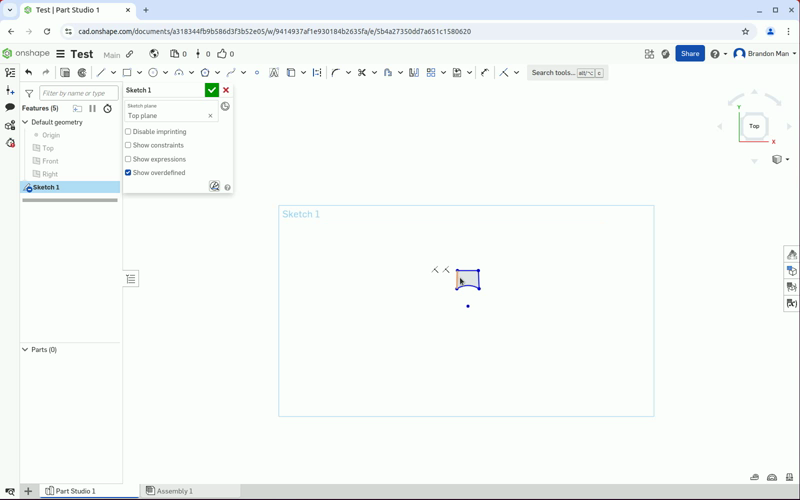
scroll(6)
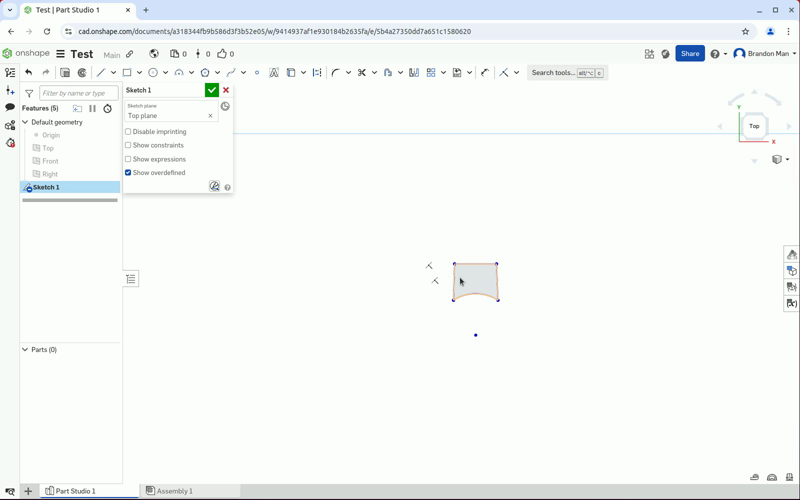
click(460, 277)
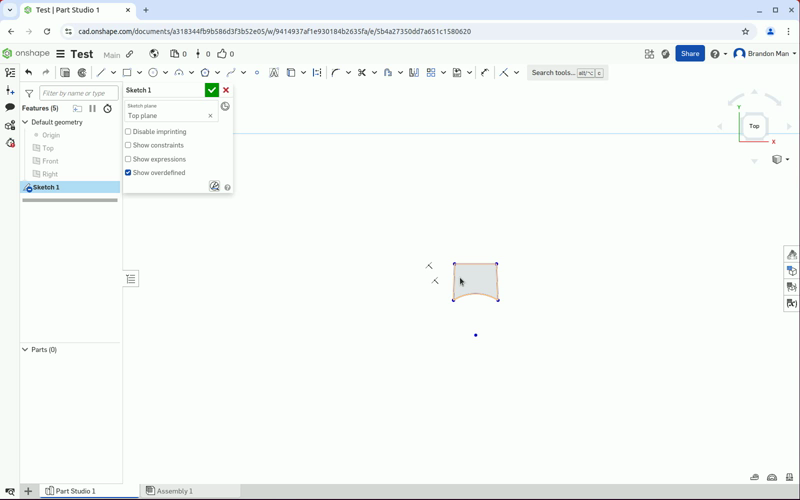
scroll(-6)
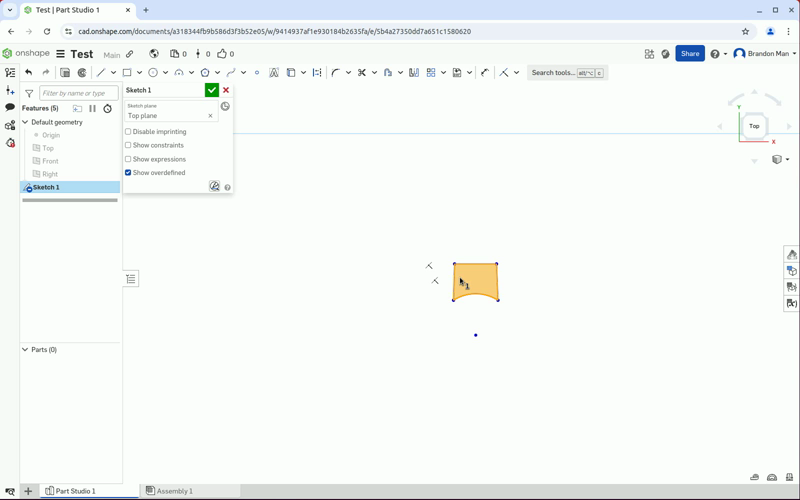
scroll(-6)
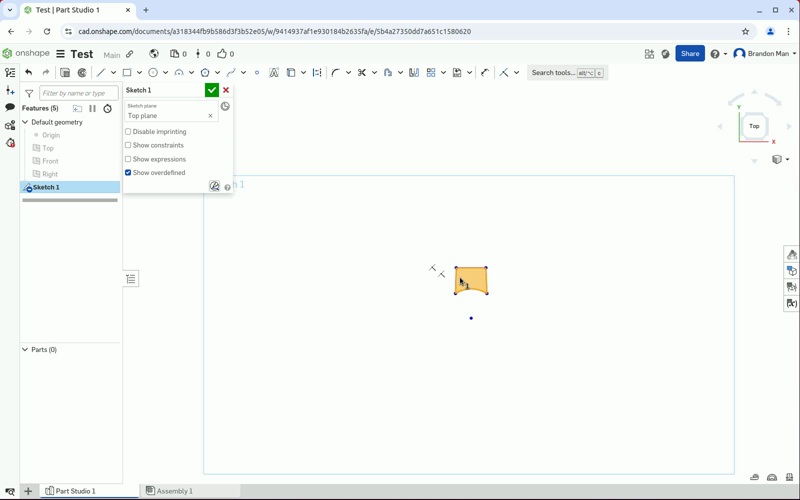
scroll(-6)
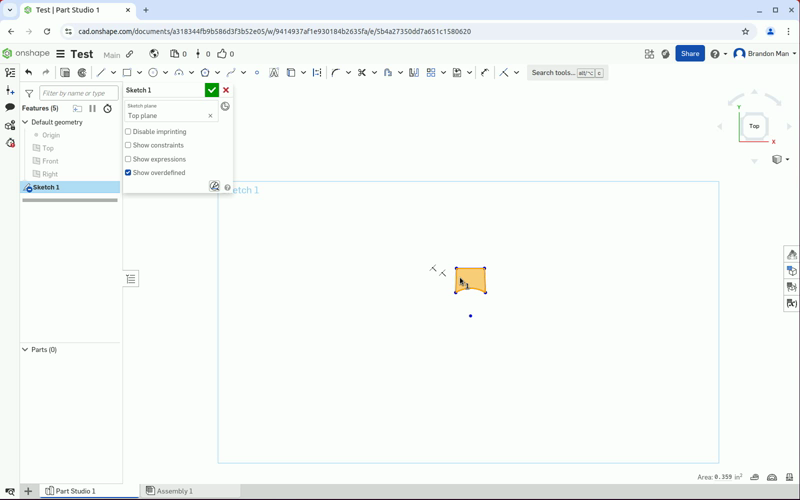
scroll(-6)
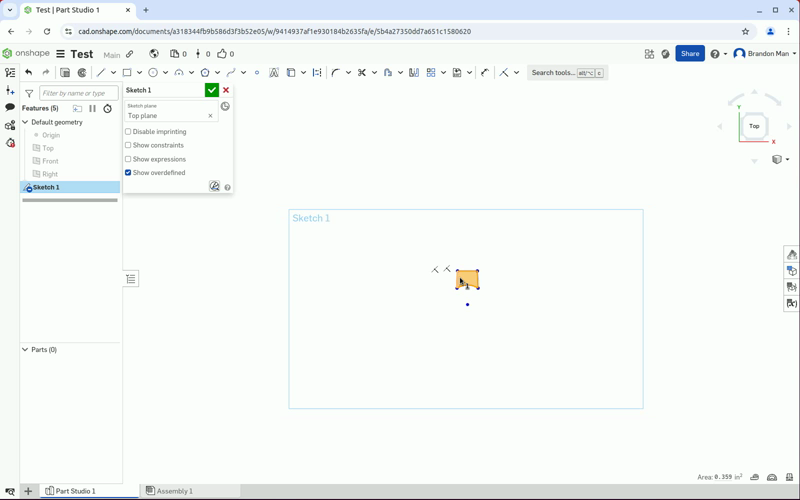
scroll(-6)
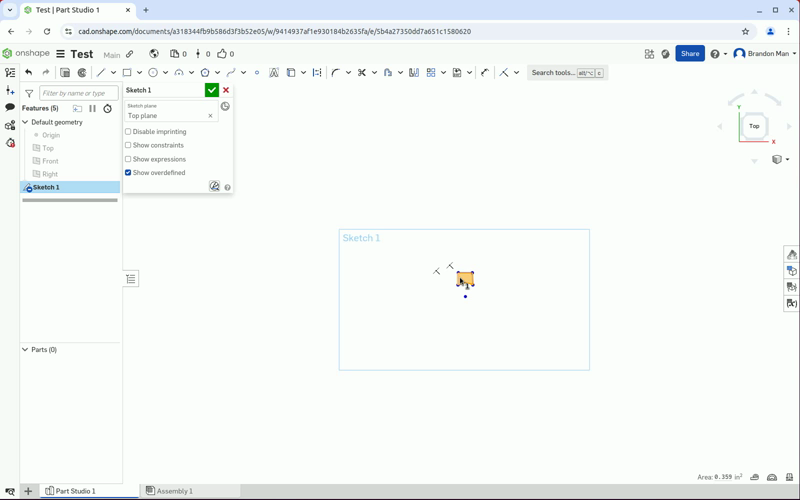
scroll(-6)
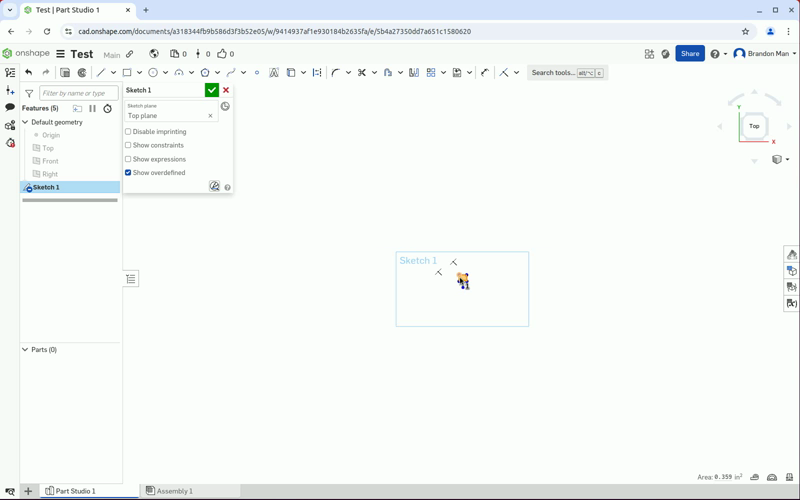
scroll(-6)
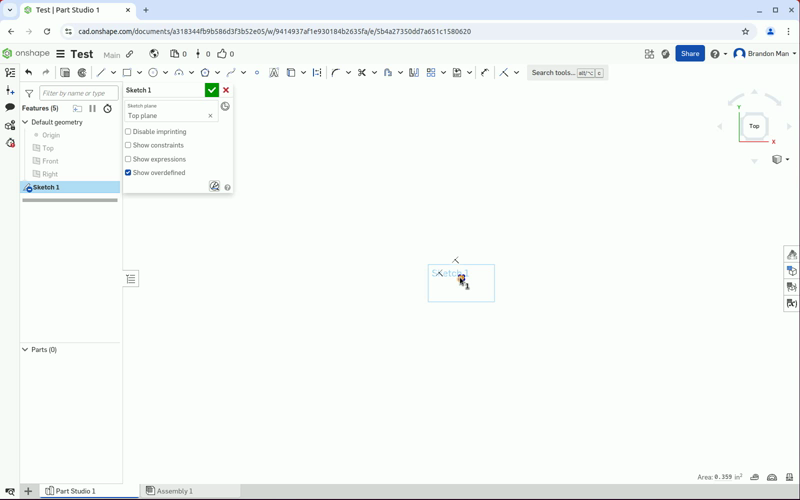
mouse_move(73, 352)
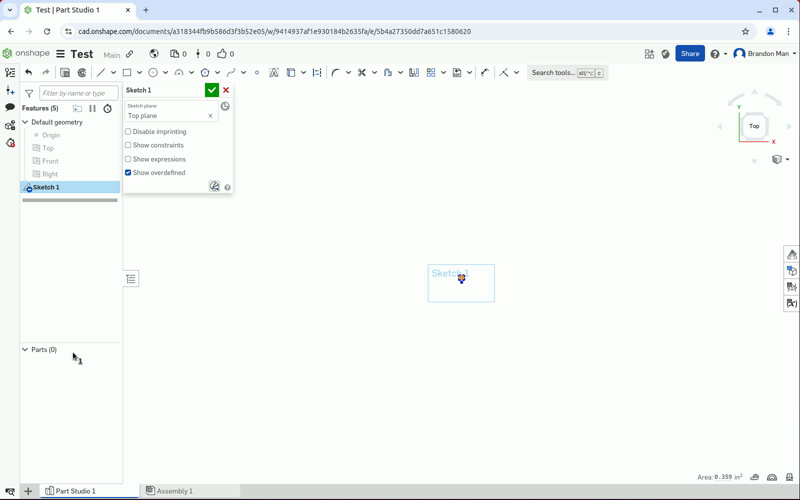
key(shift+y)
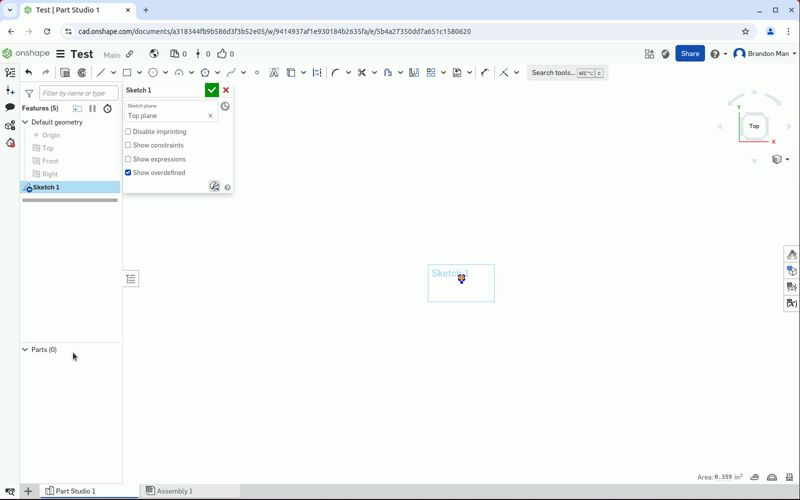
key(shift+e)
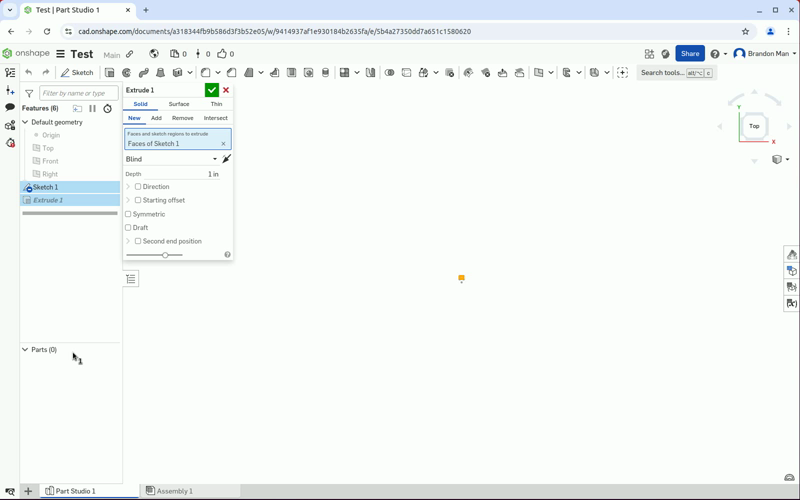
mouse_move(143, 106)
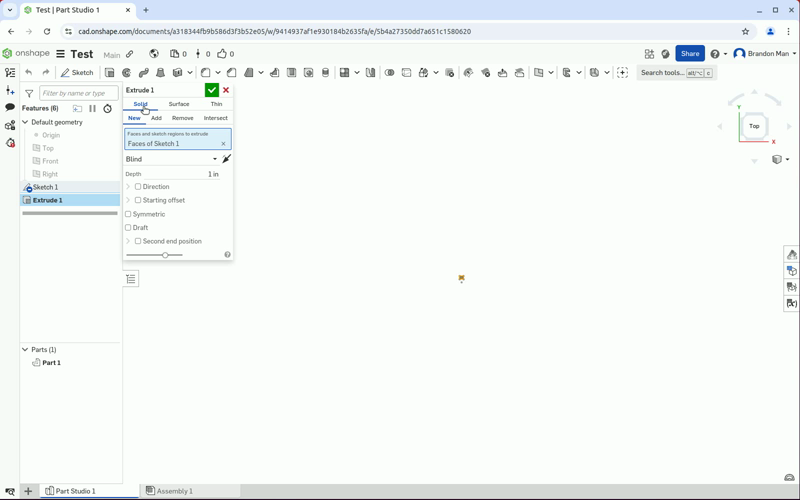
click(143, 106)
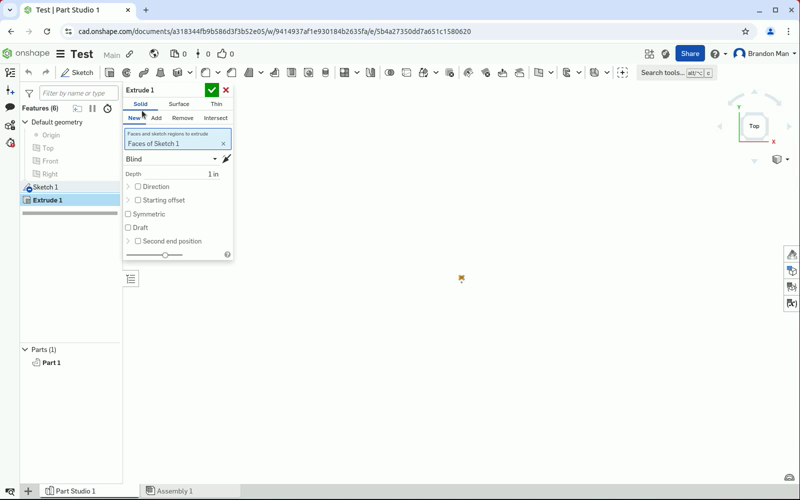
mouse_move(137, 120)
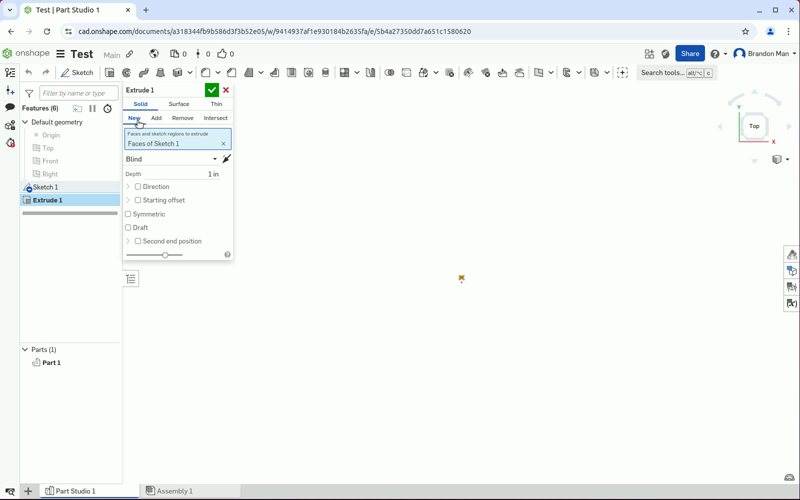
click(137, 120)
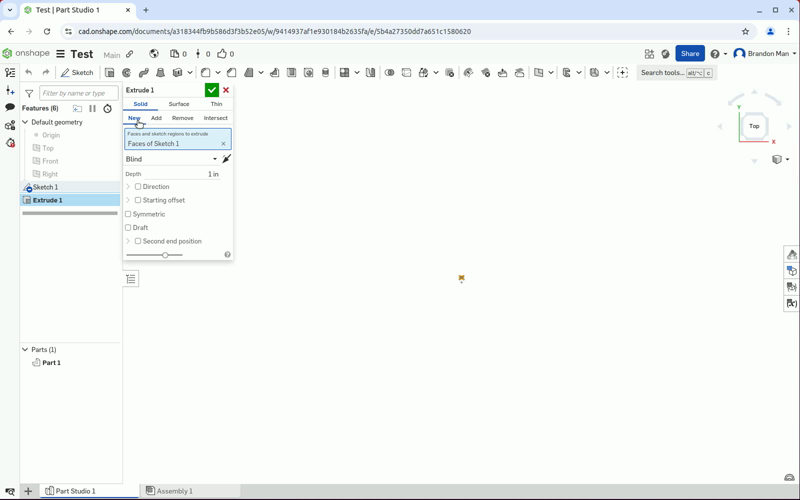
key(tab, 4)
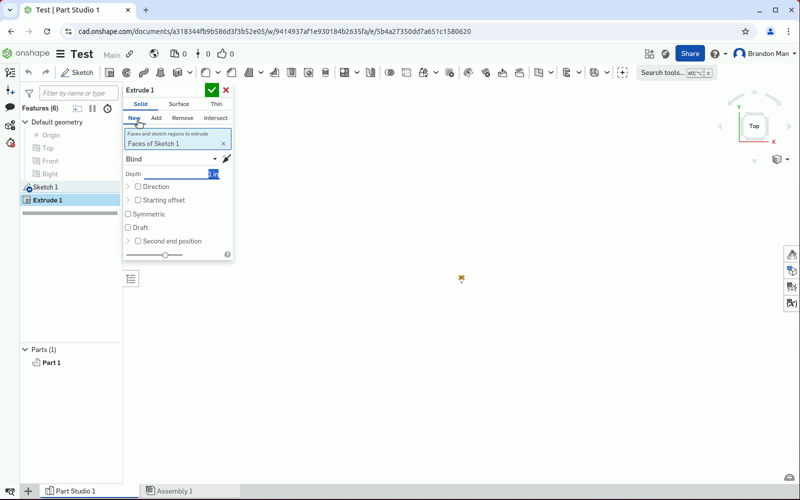
text(23.108)
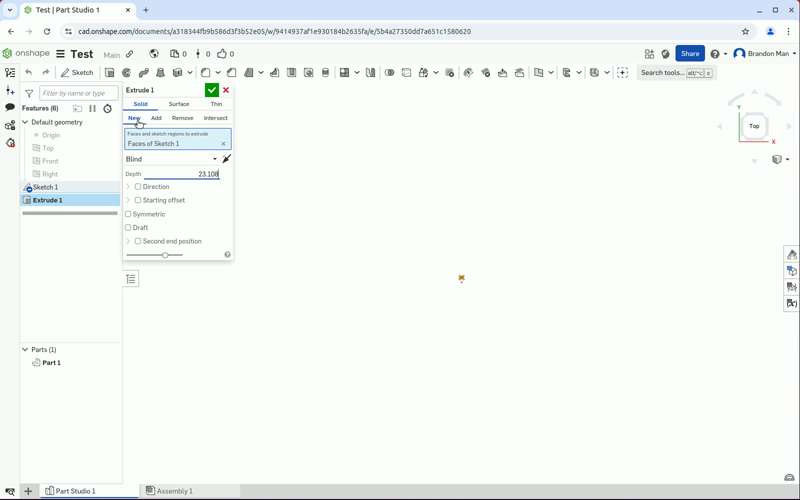
key(enter)
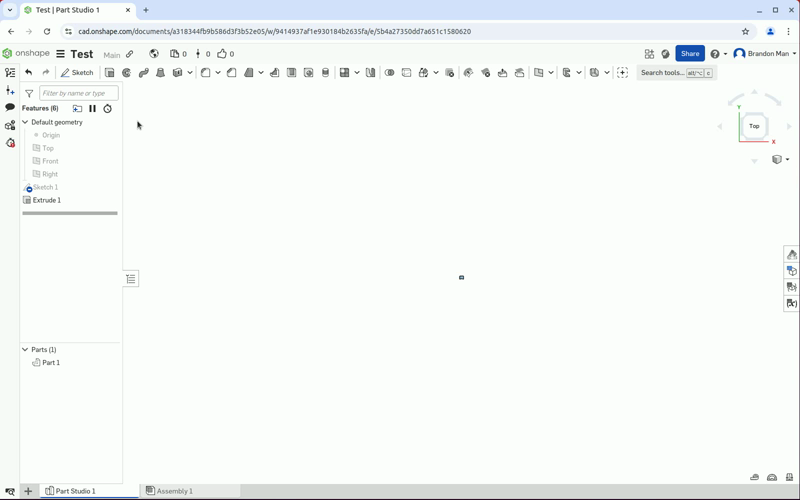
key(shift+h)
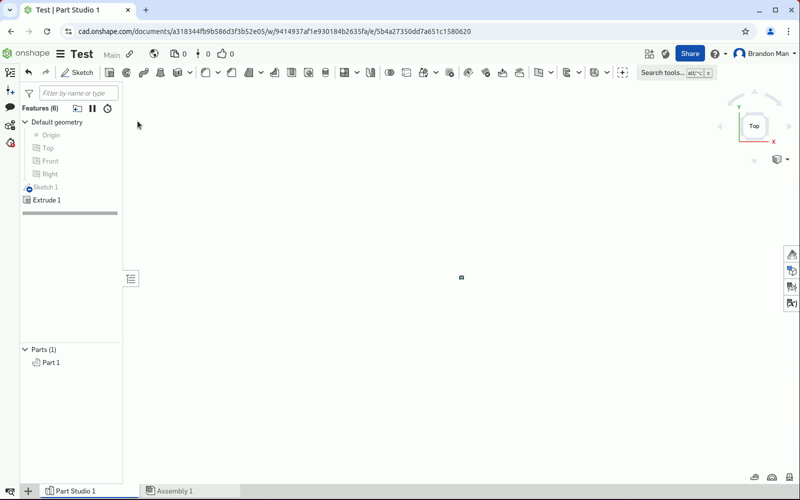
key(shift+h)
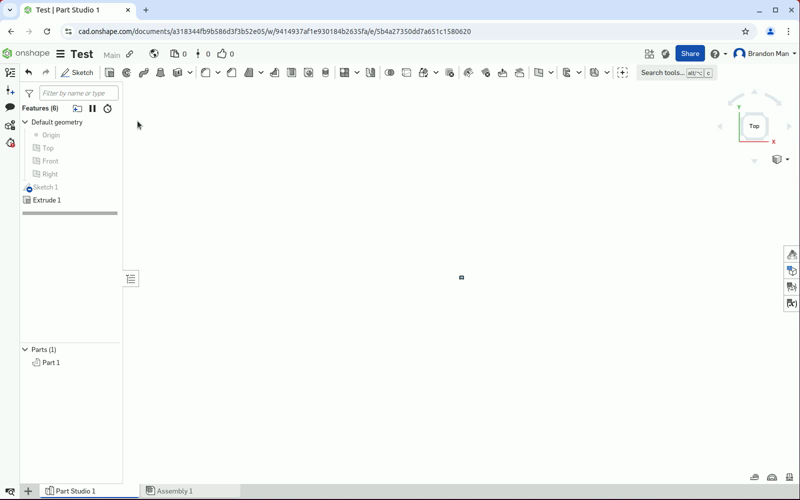
mouse_move(73, 189)
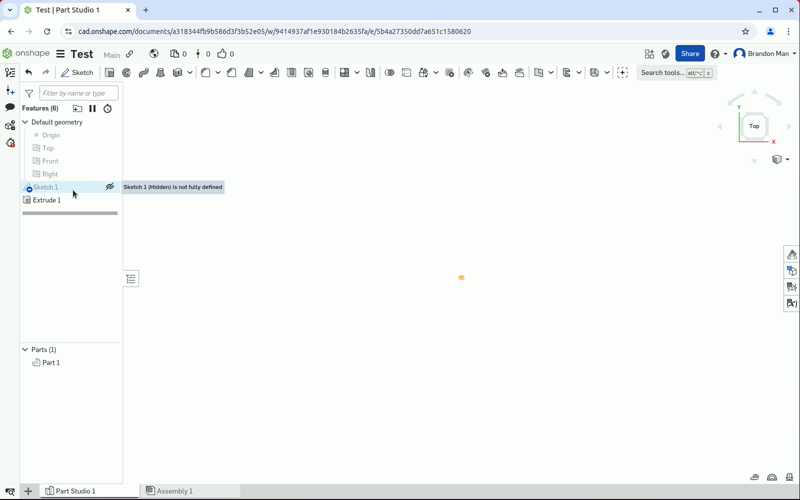
click(73, 189)
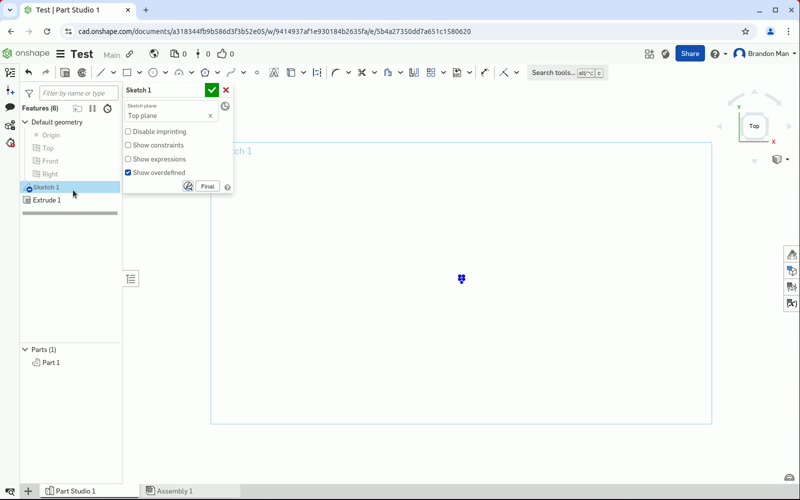
mouse_move(229, 92)
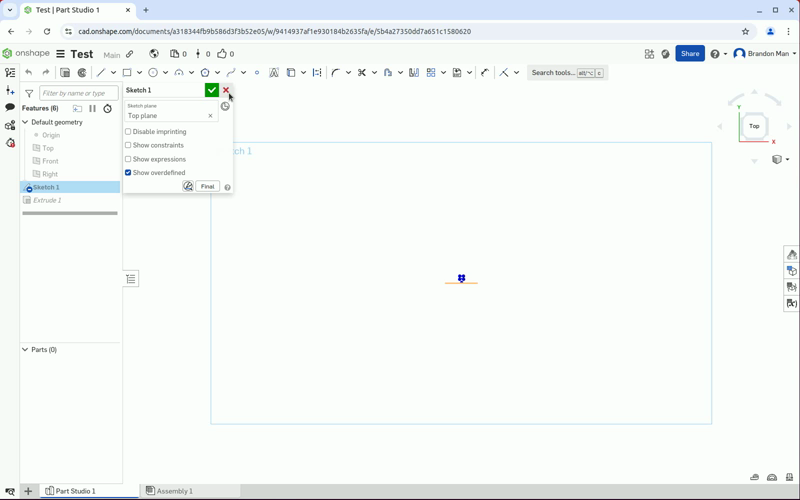
click(229, 92)
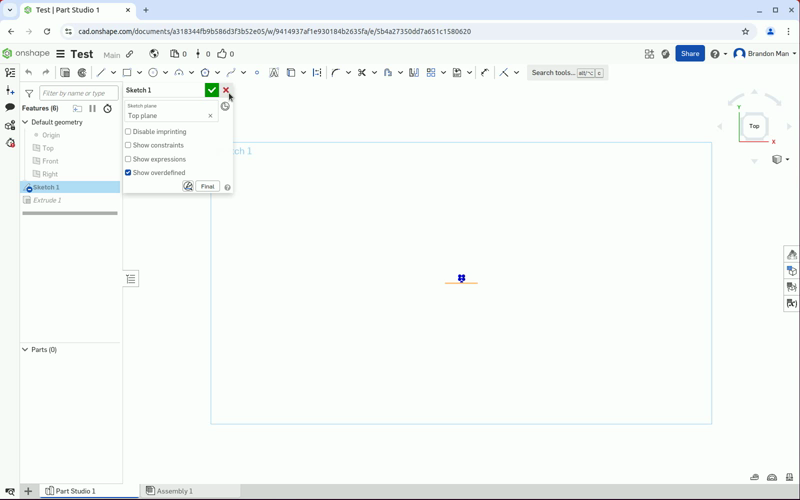
key(shift+s)
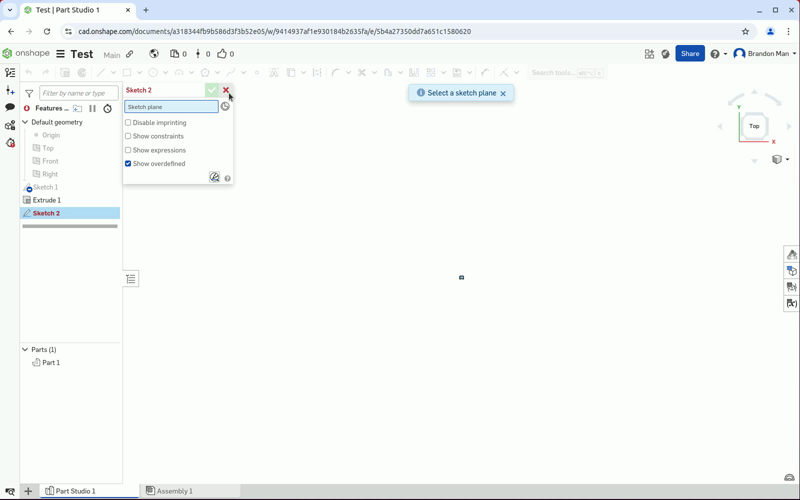
mouse_move(73, 150)
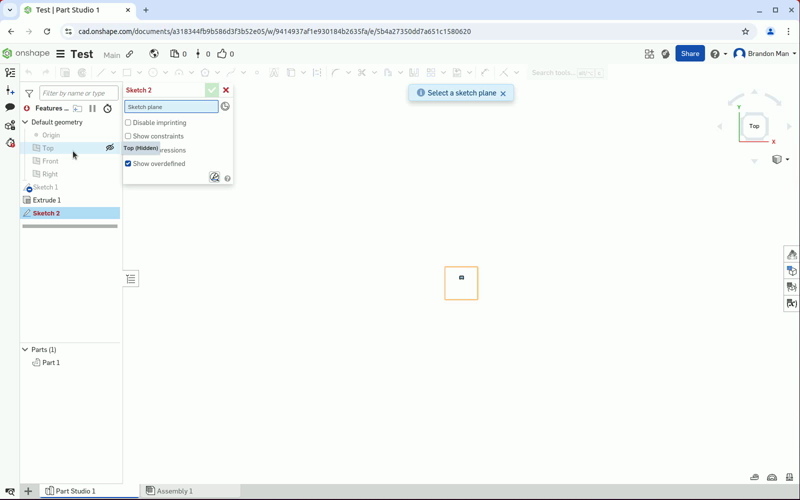
click(73, 150)
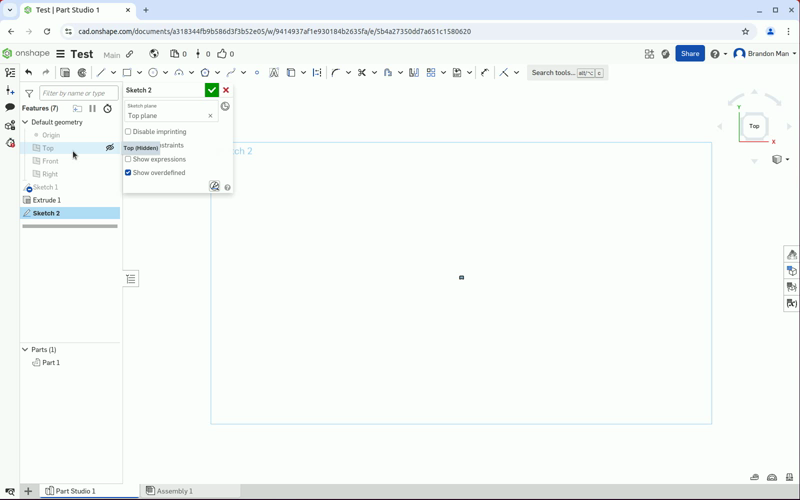
mouse_move(73, 352)
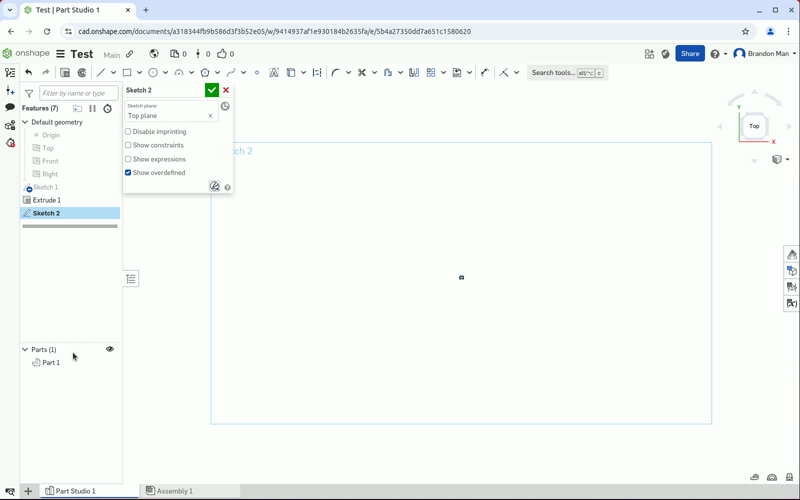
key(y)
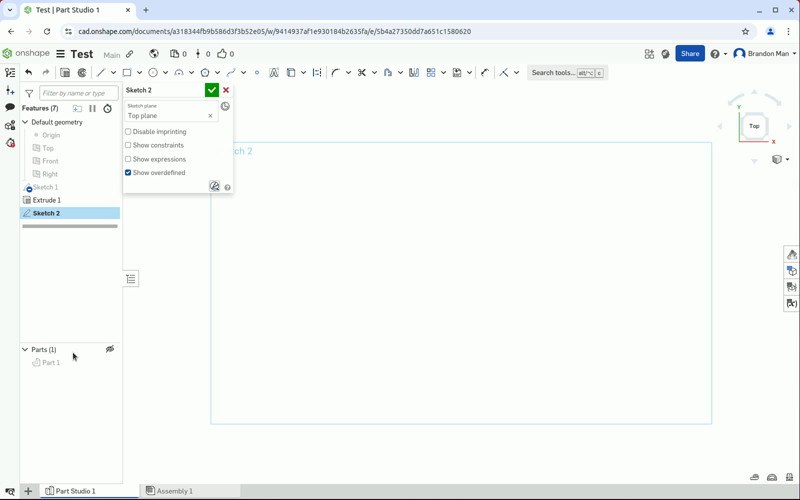
key(a)
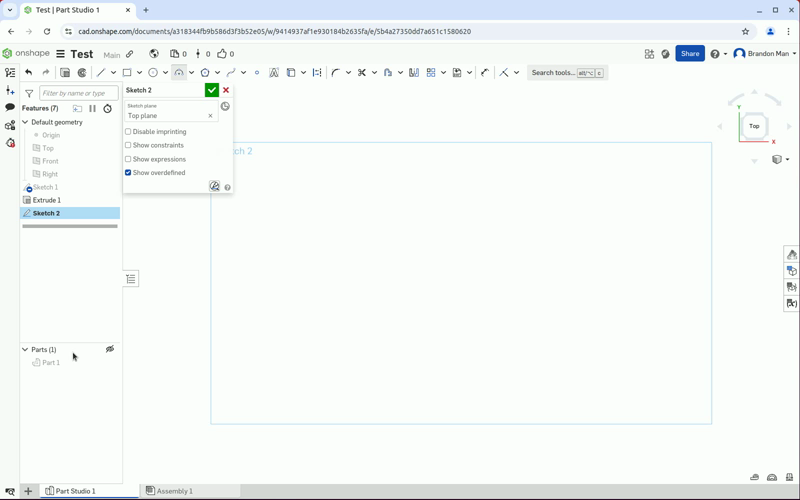
key_down(shift)
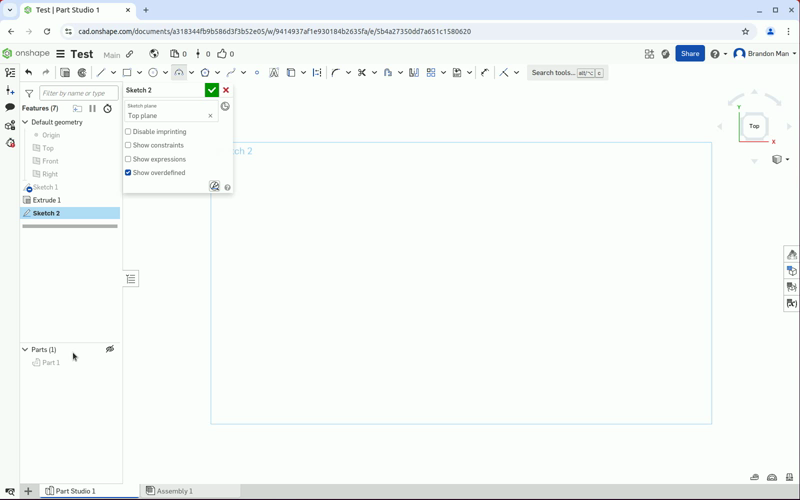
mouse_move(459, 279)
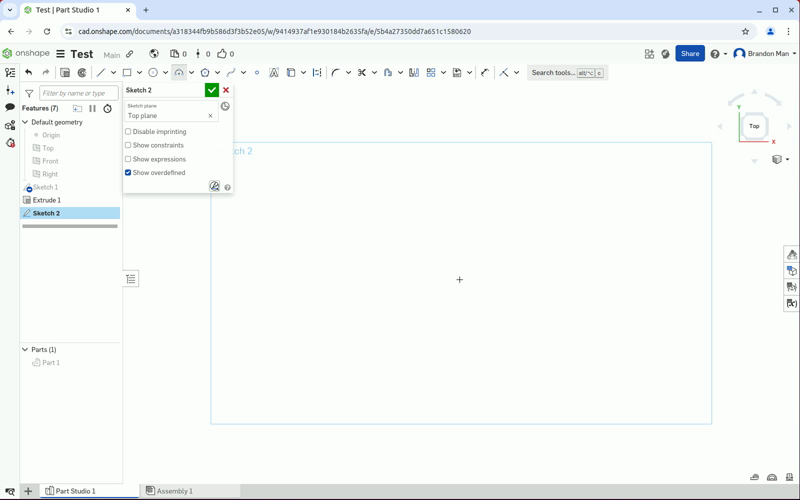
click(459, 279)
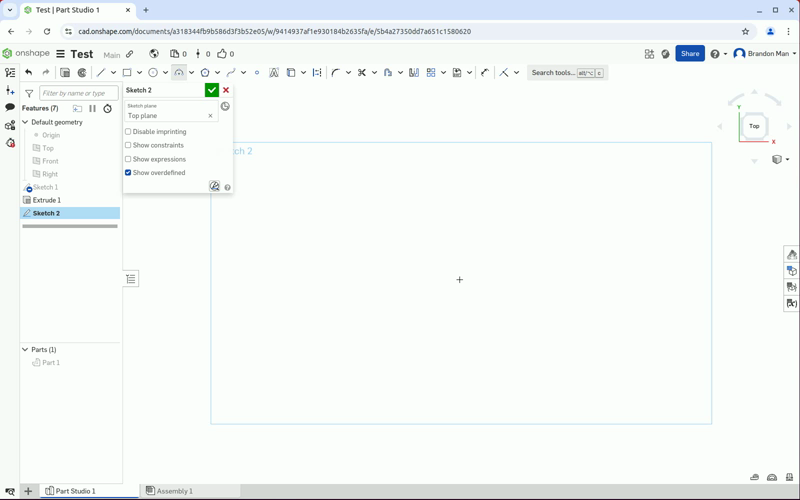
key_up(shift)
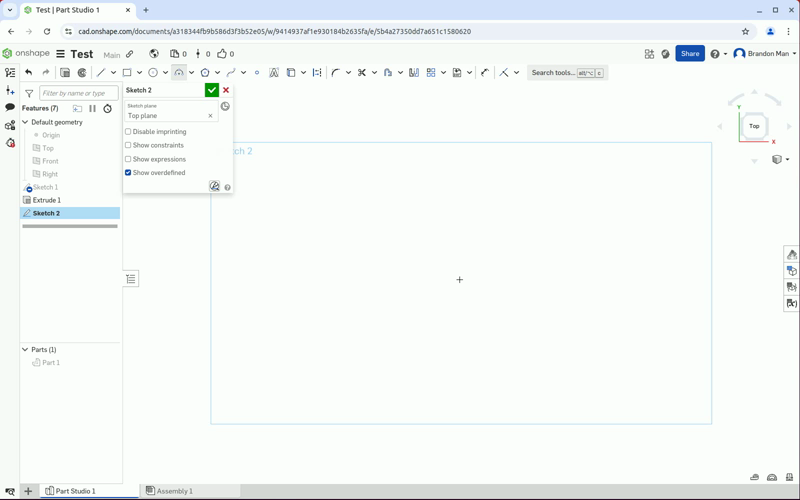
key_down(shift)
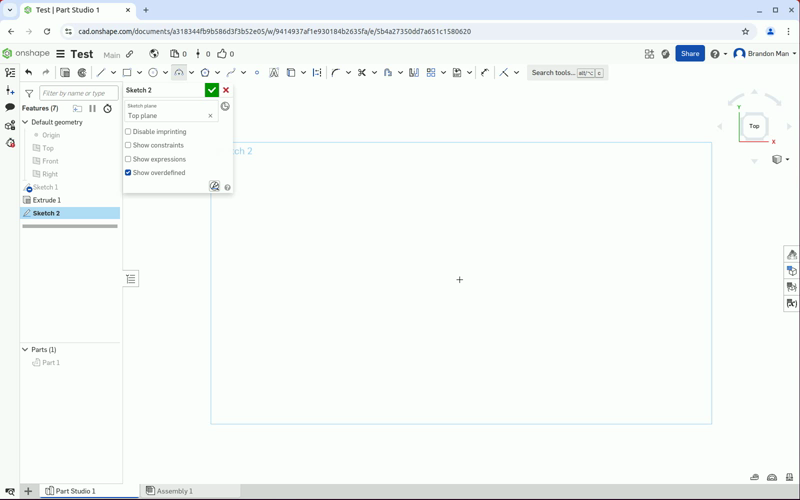
mouse_move(461, 279)
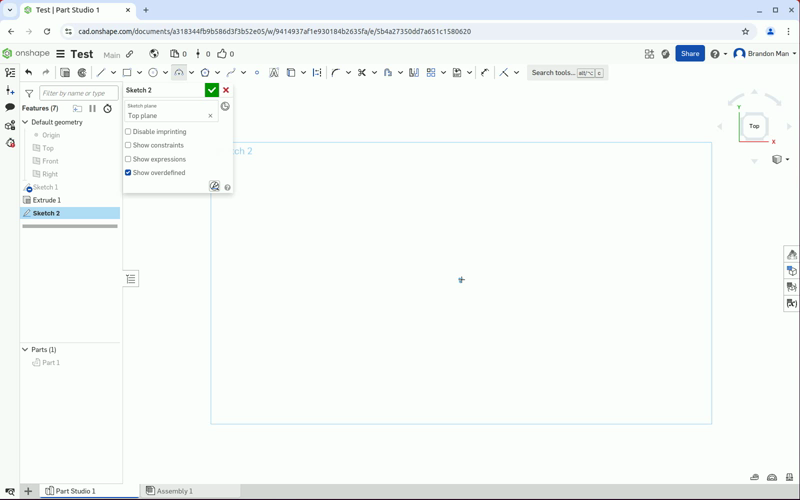
scroll(6)
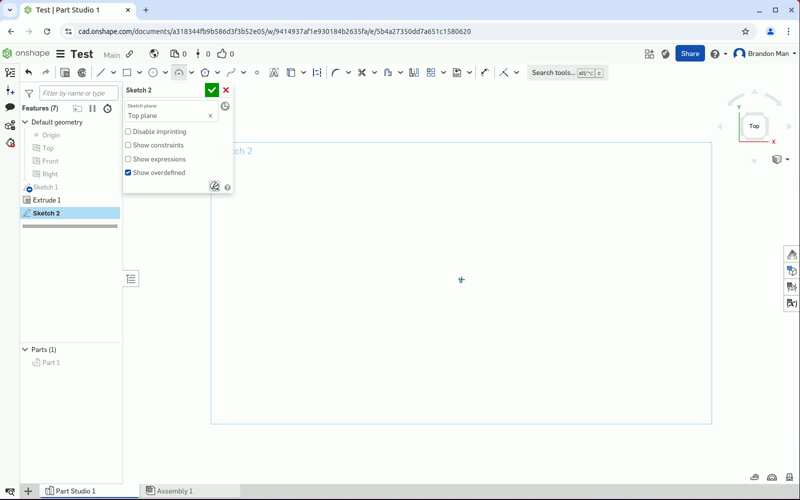
scroll(6)
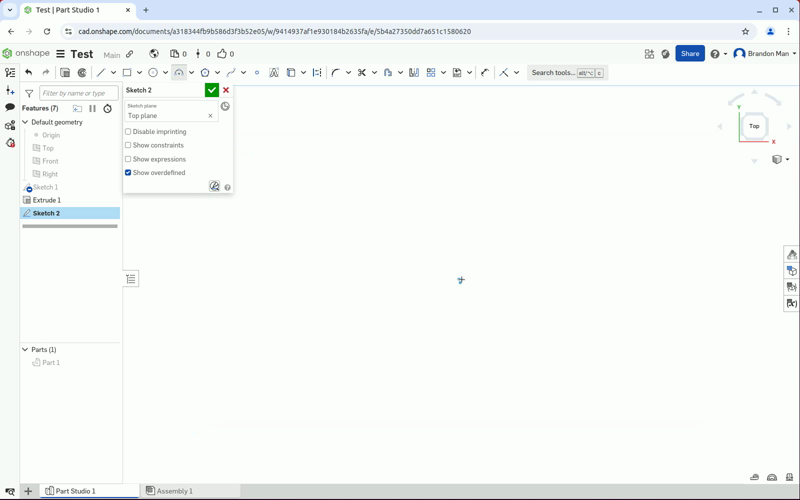
scroll(6)
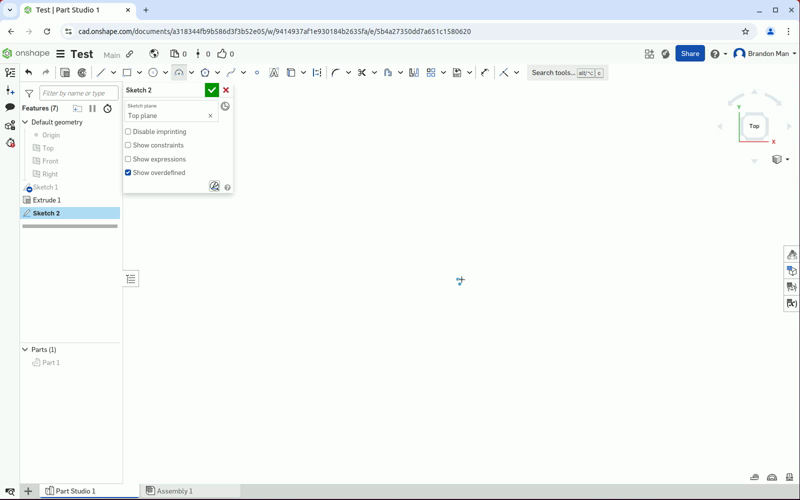
scroll(6)
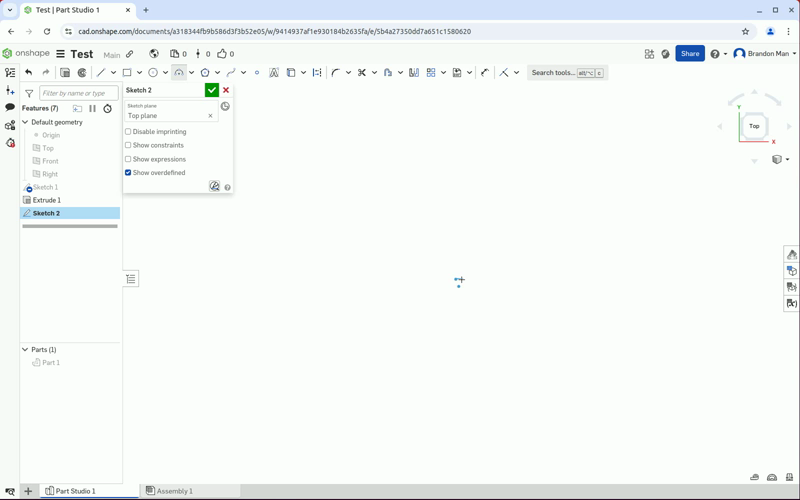
scroll(6)
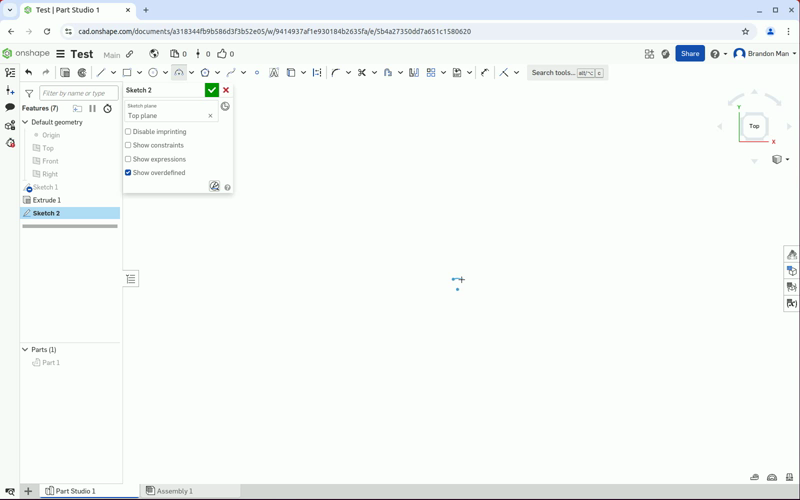
scroll(6)
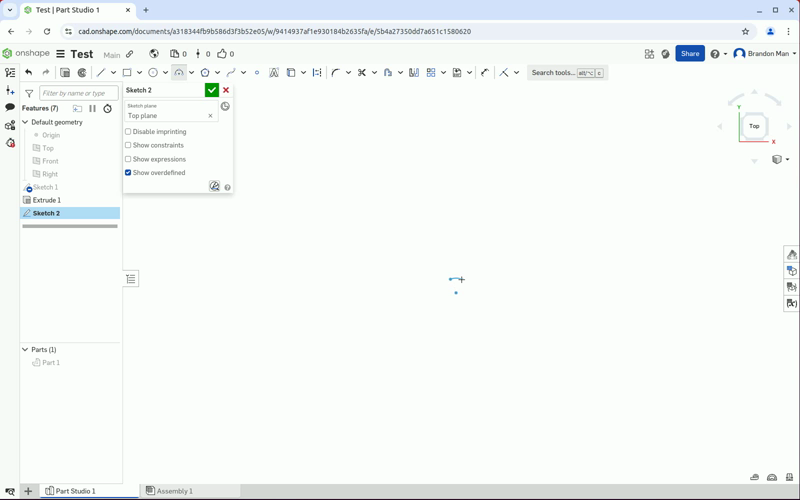
scroll(6)
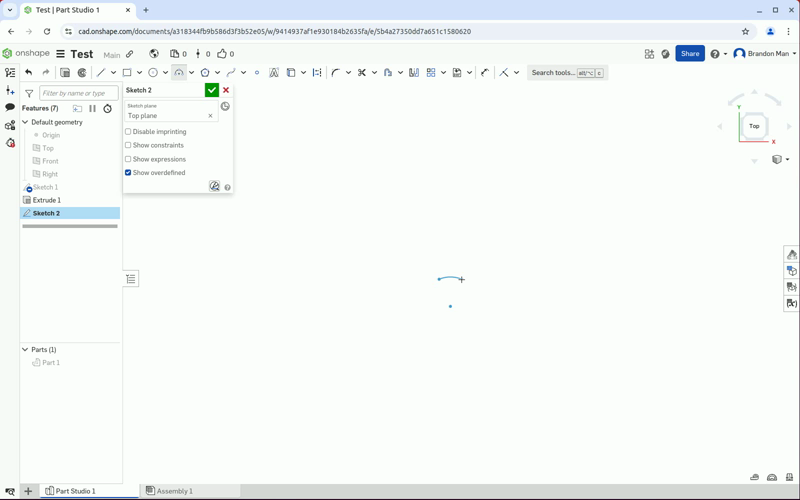
click(461, 279)
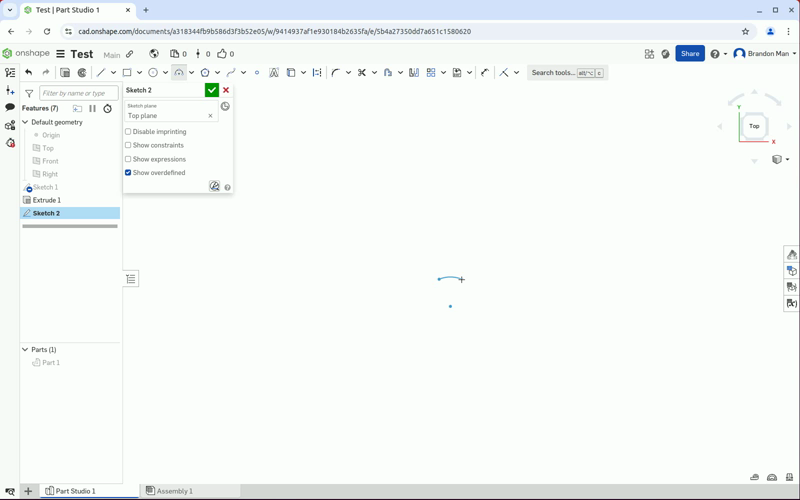
scroll(-6)
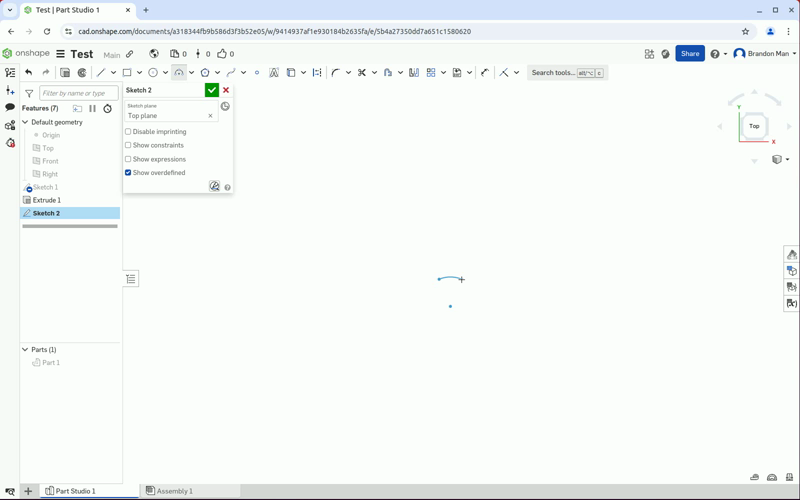
scroll(-6)
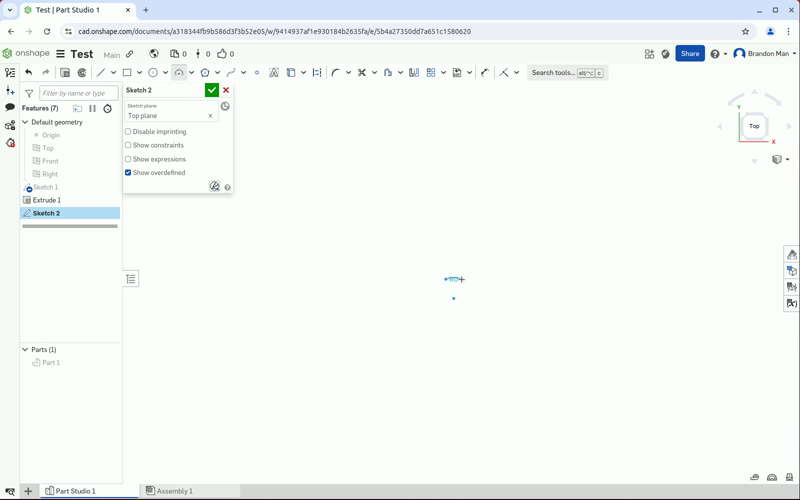
scroll(-6)
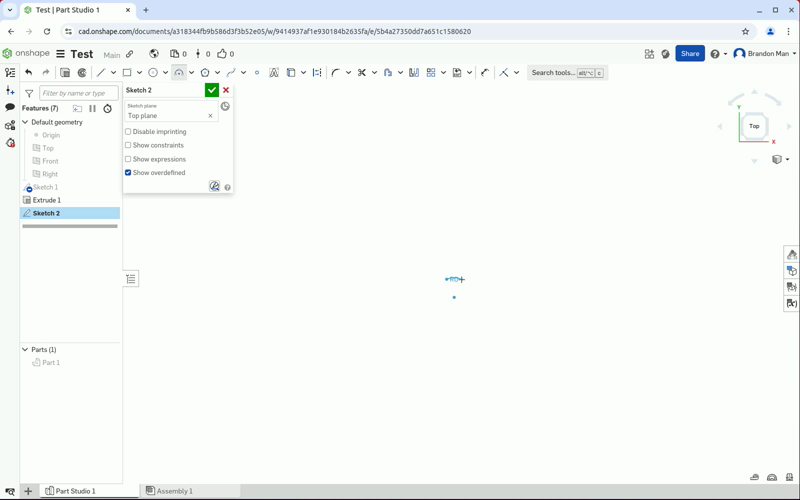
scroll(-6)
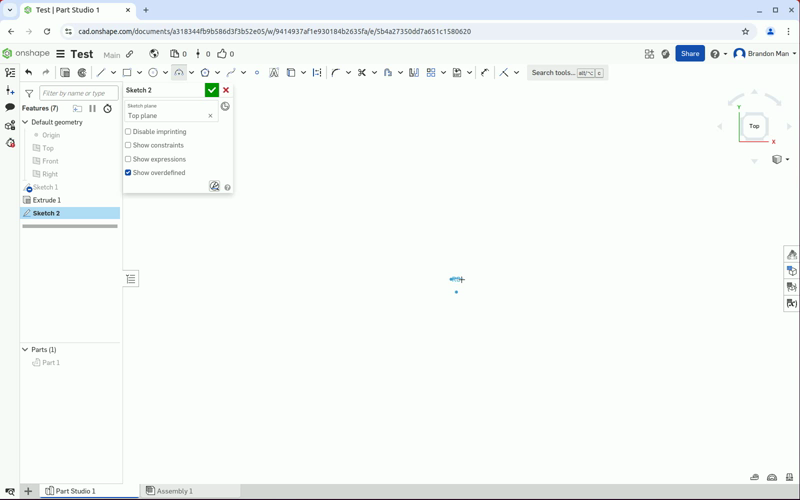
scroll(-6)
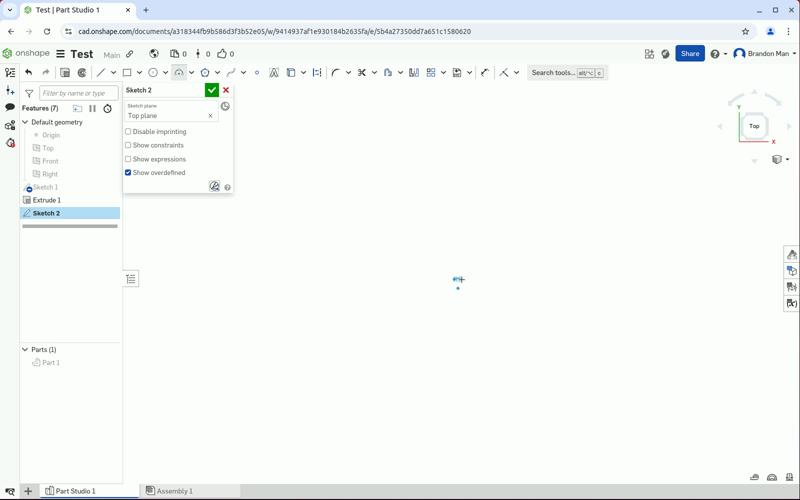
scroll(-6)
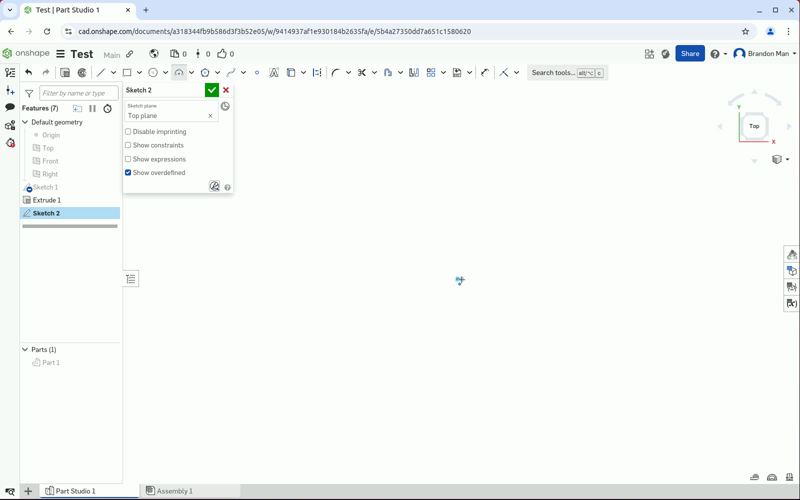
scroll(-6)
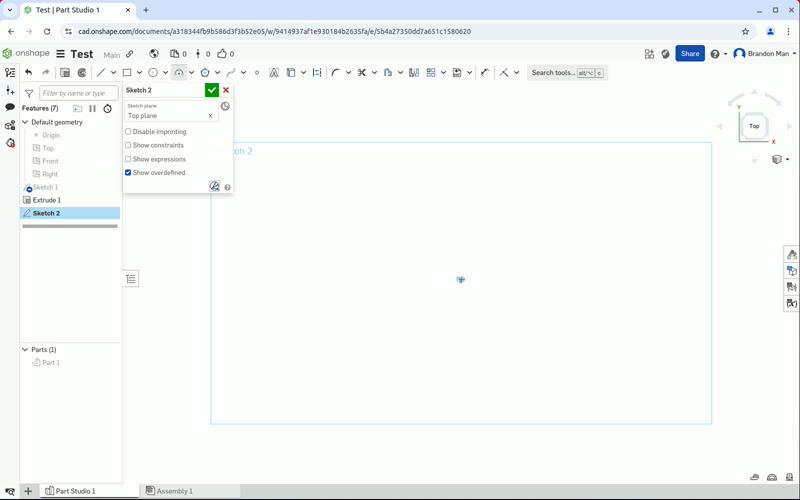
mouse_move(460, 287)
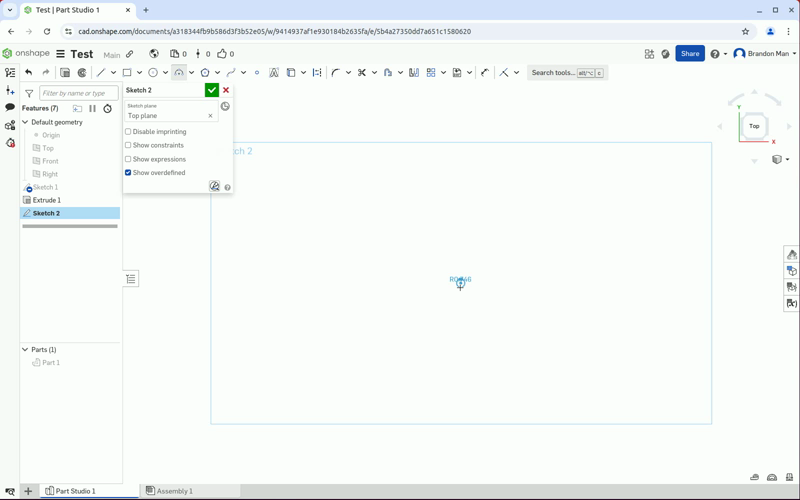
scroll(6)
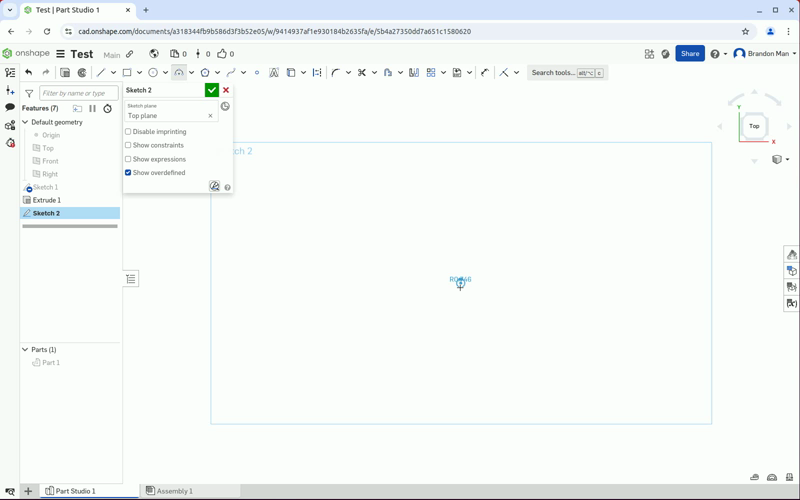
scroll(6)
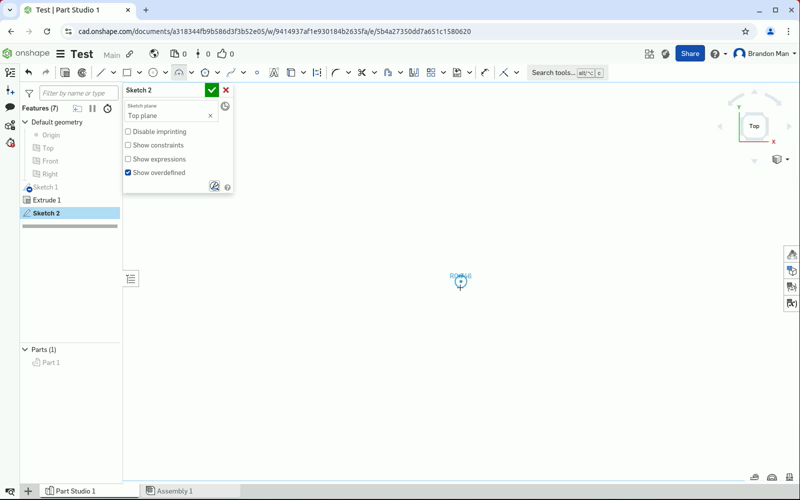
scroll(6)
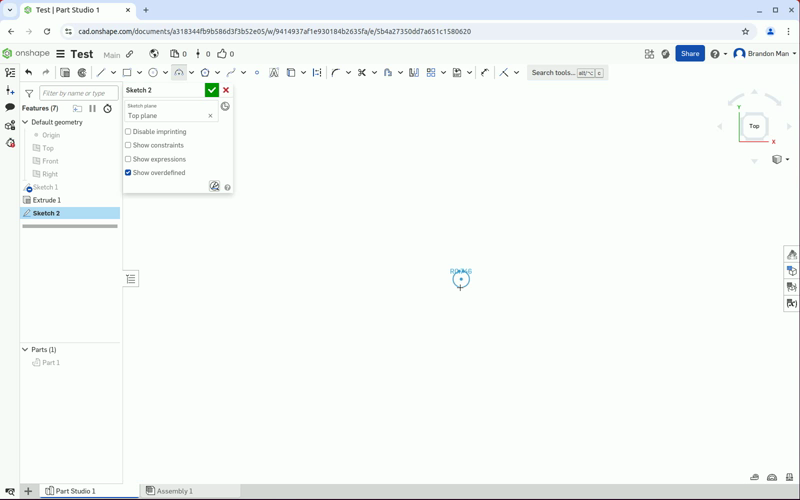
scroll(6)
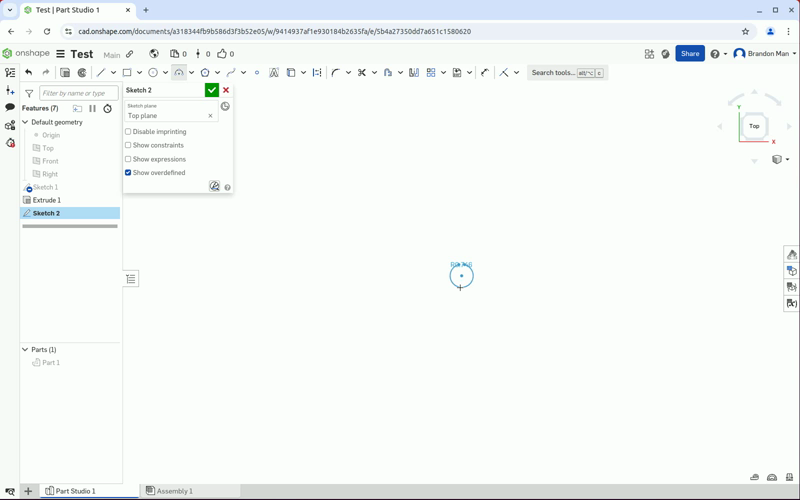
scroll(6)
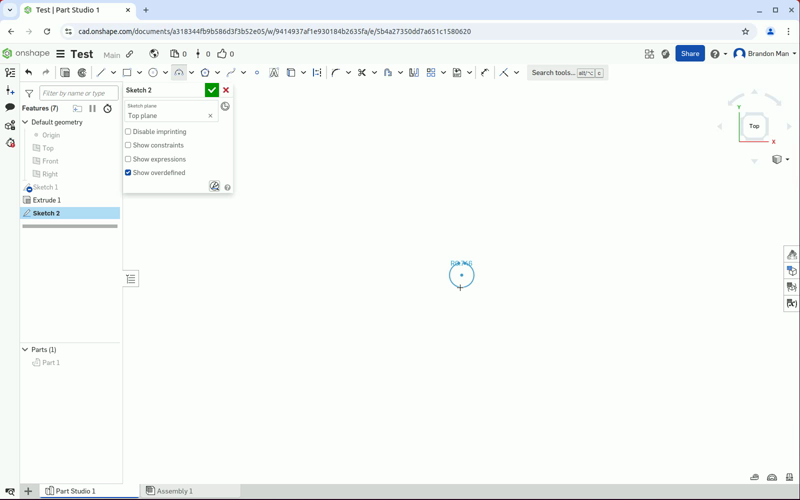
scroll(6)
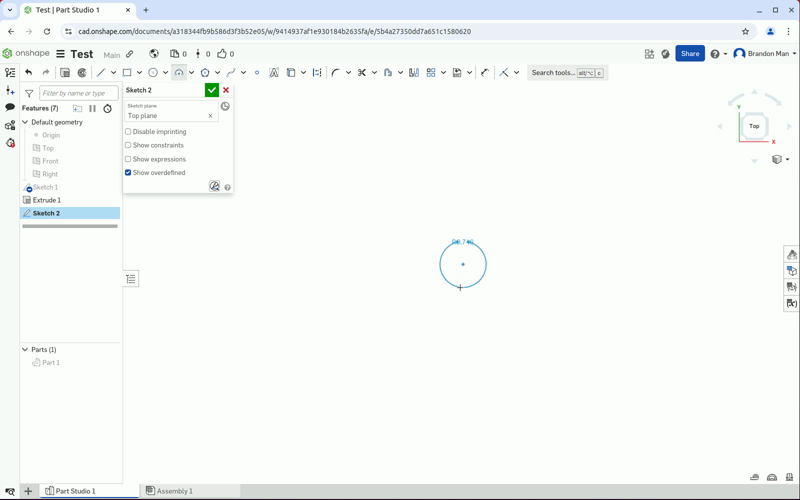
scroll(6)
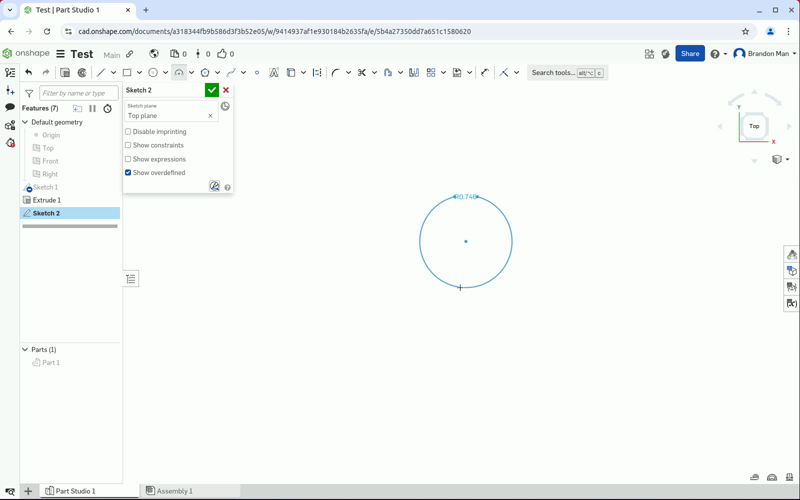
click(460, 287)
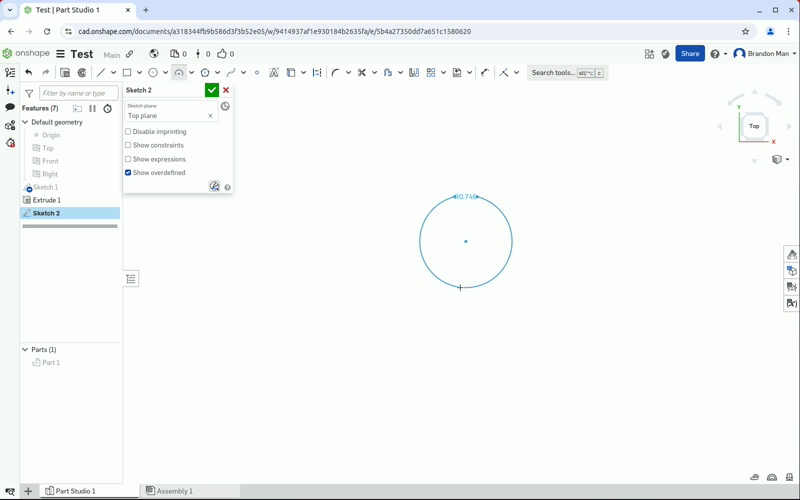
scroll(-6)
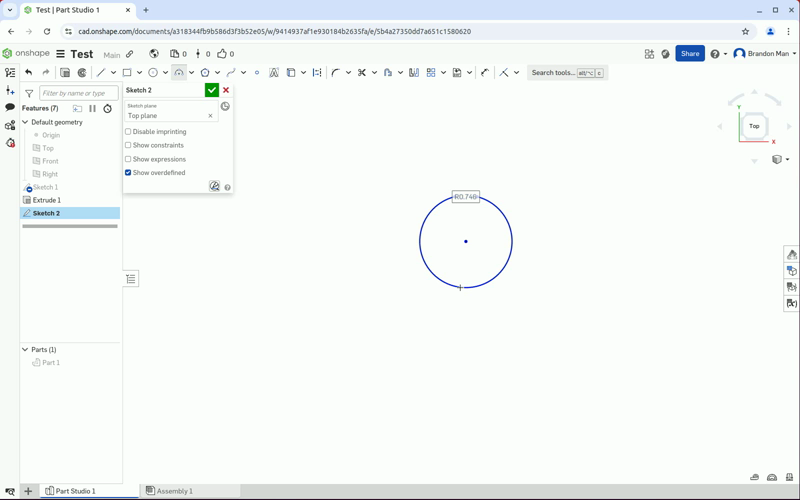
scroll(-6)
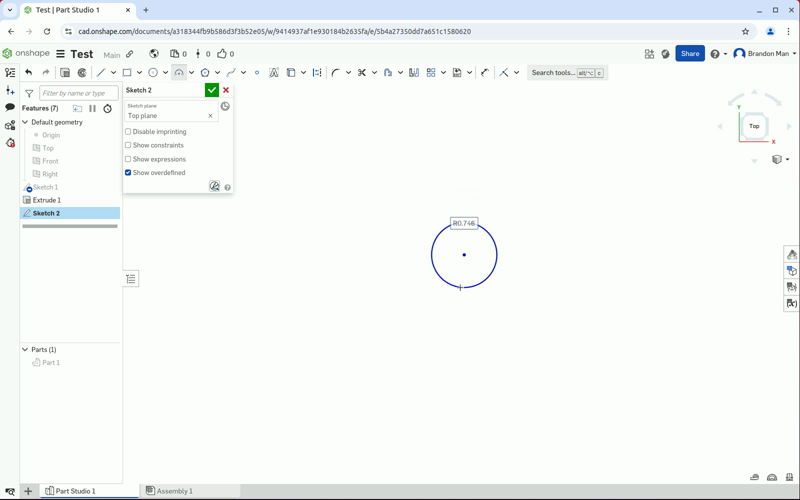
scroll(-6)
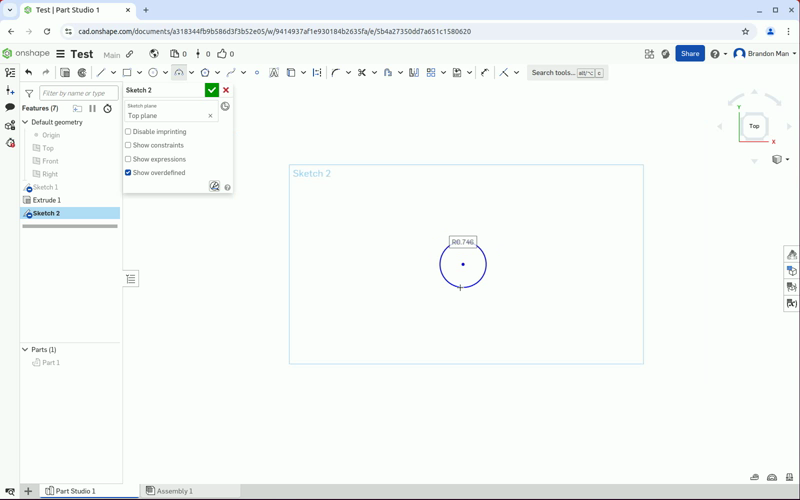
scroll(-6)
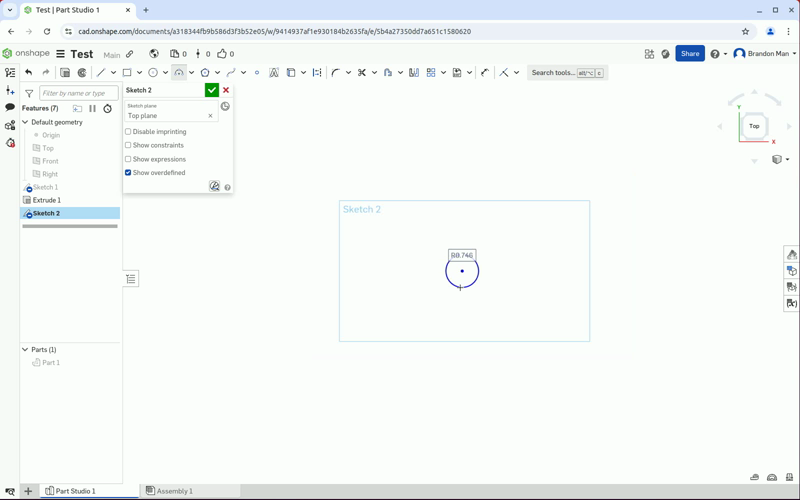
scroll(-6)
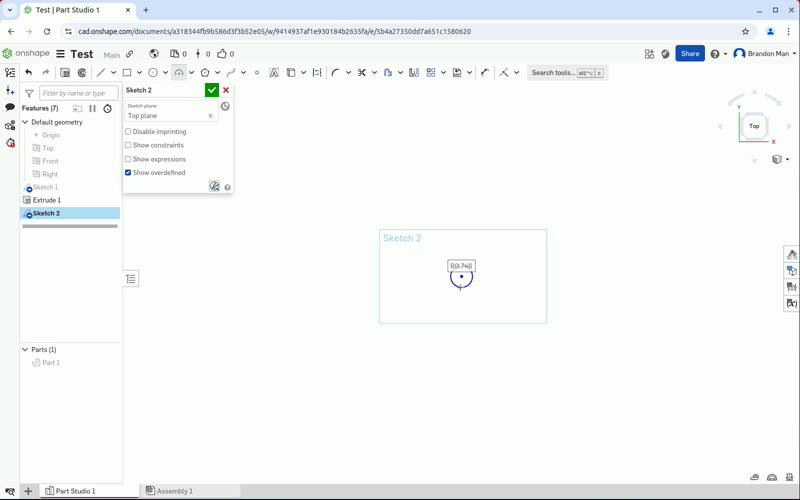
scroll(-6)
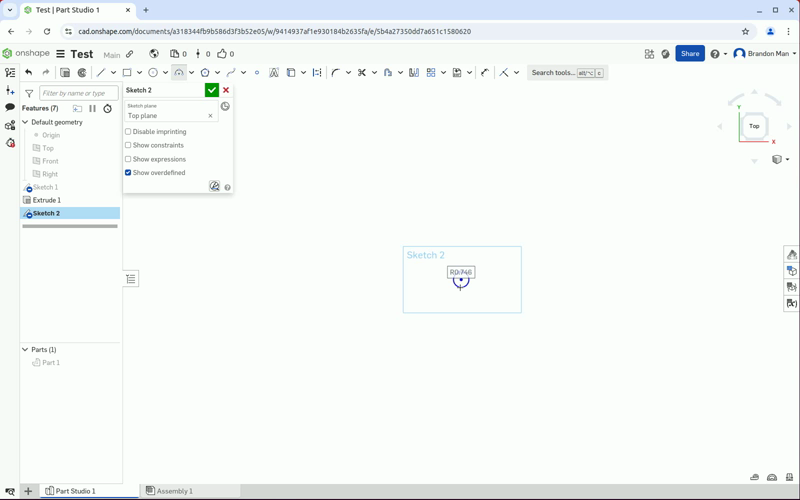
scroll(-6)
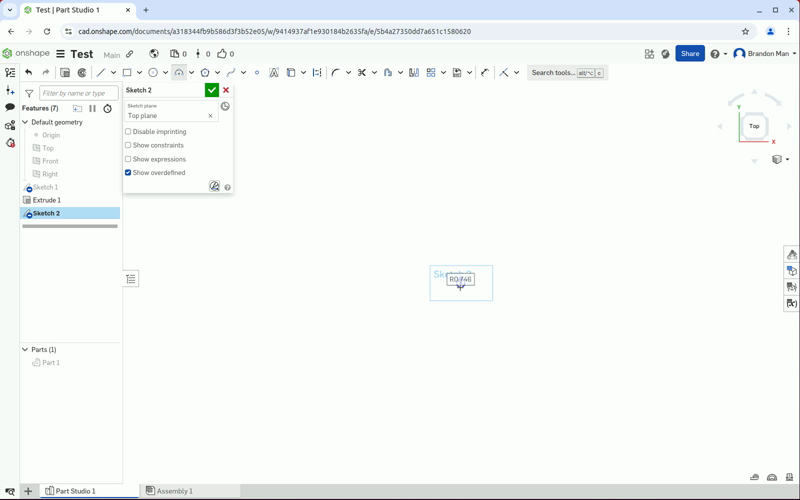
key_up(shift)
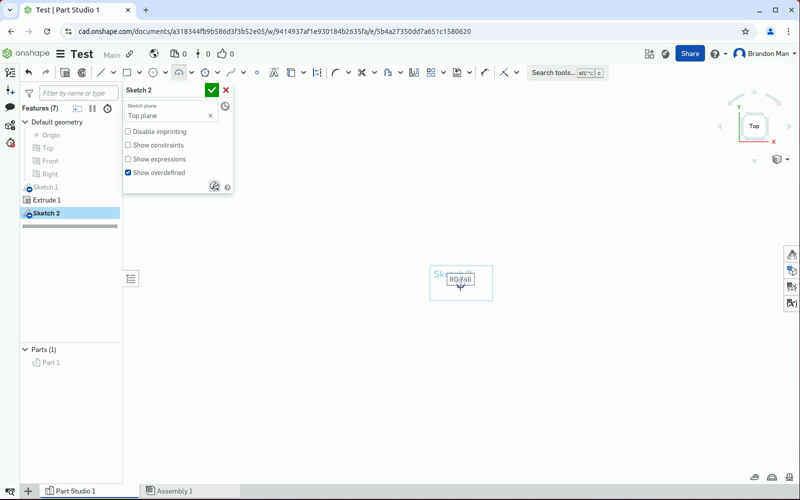
key(esc)
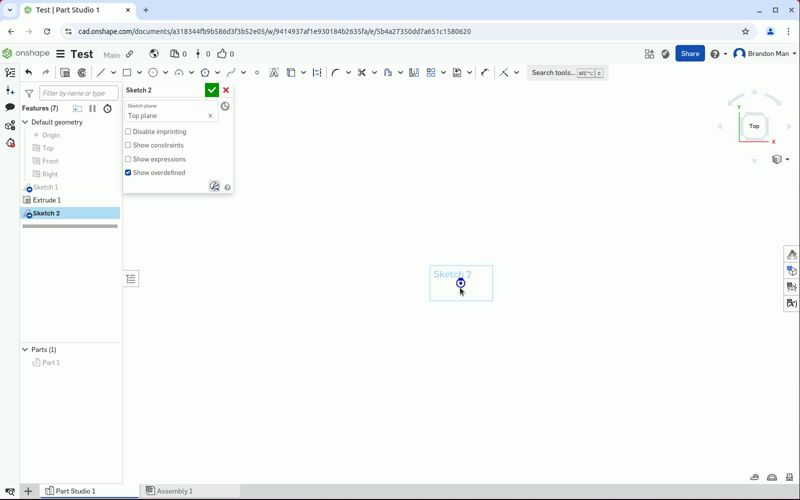
key(l)
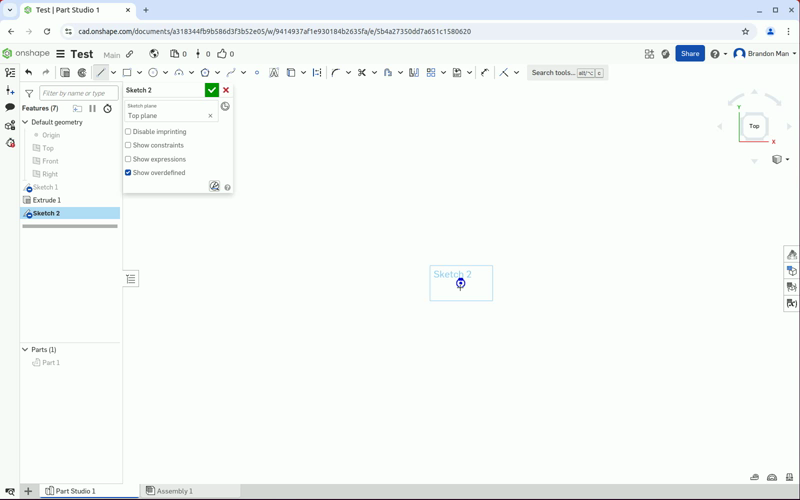
mouse_move(461, 279)
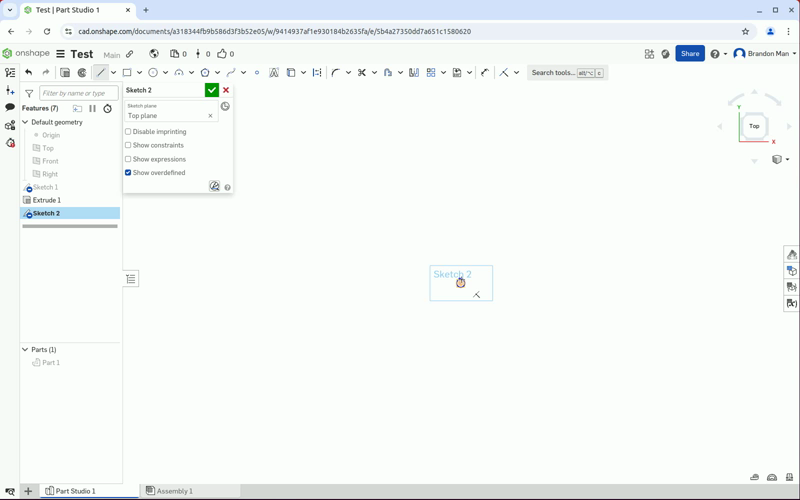
scroll(6)
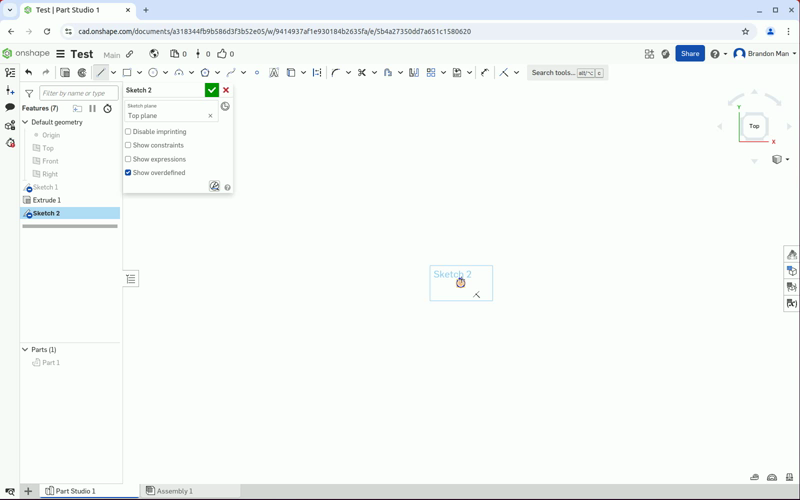
scroll(6)
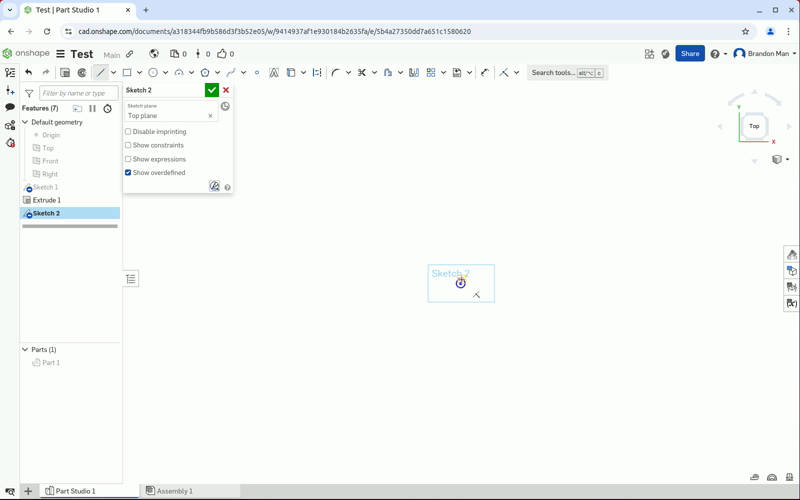
scroll(6)
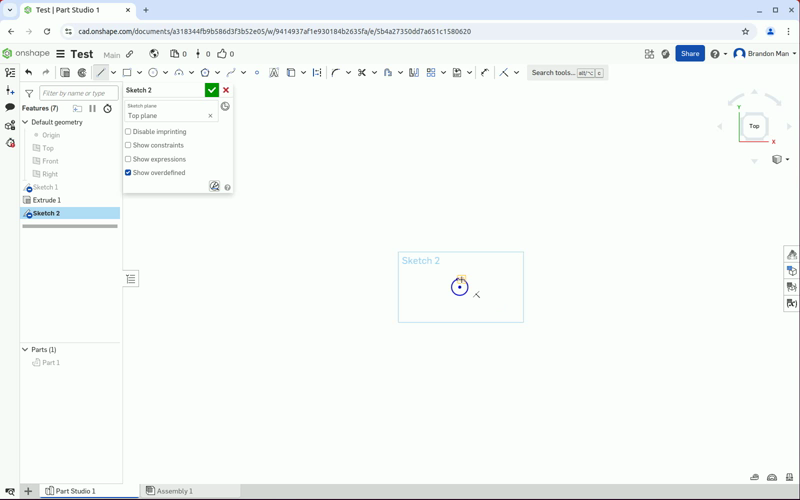
scroll(6)
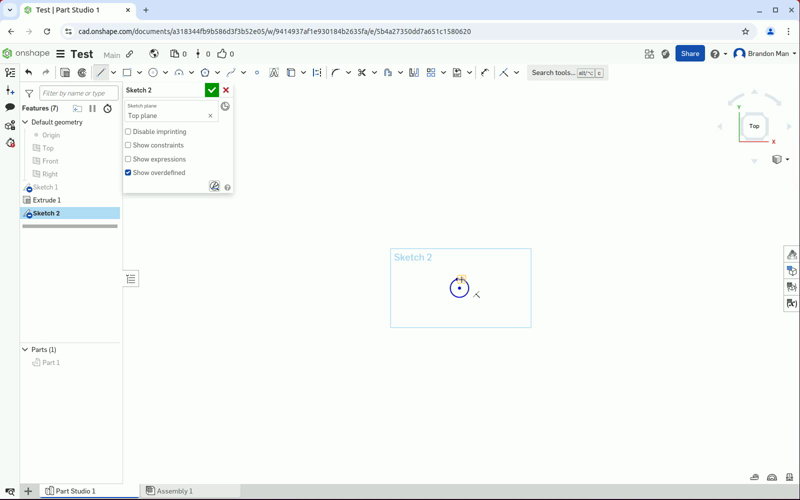
scroll(6)
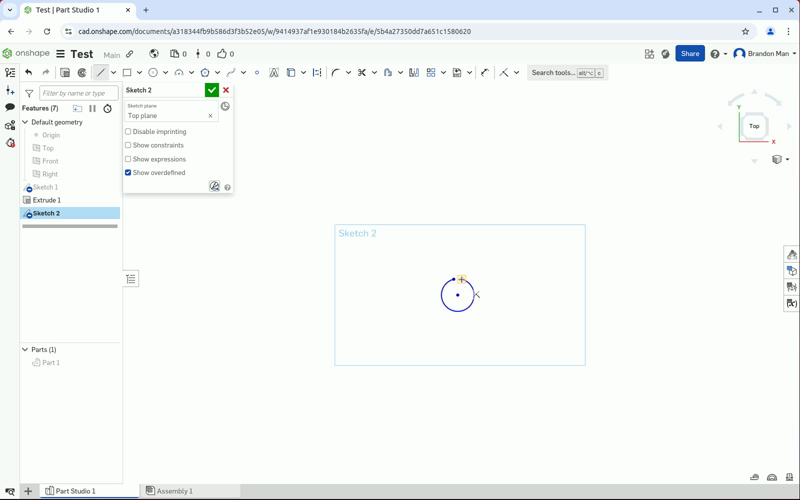
scroll(6)
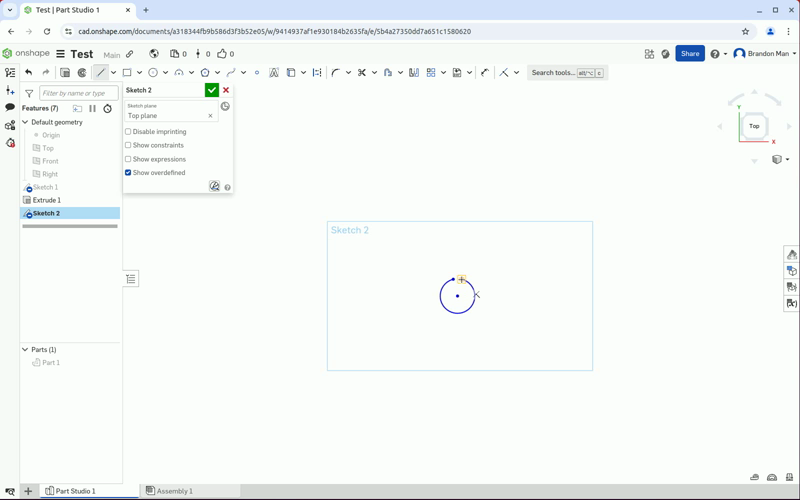
scroll(6)
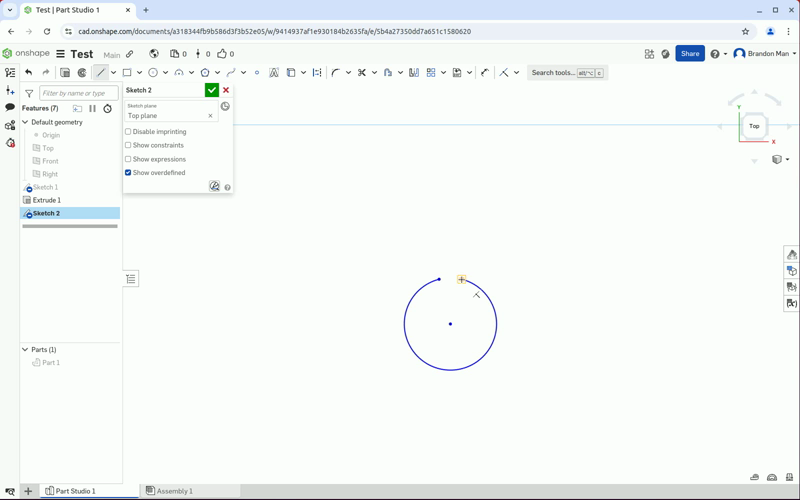
click(461, 279)
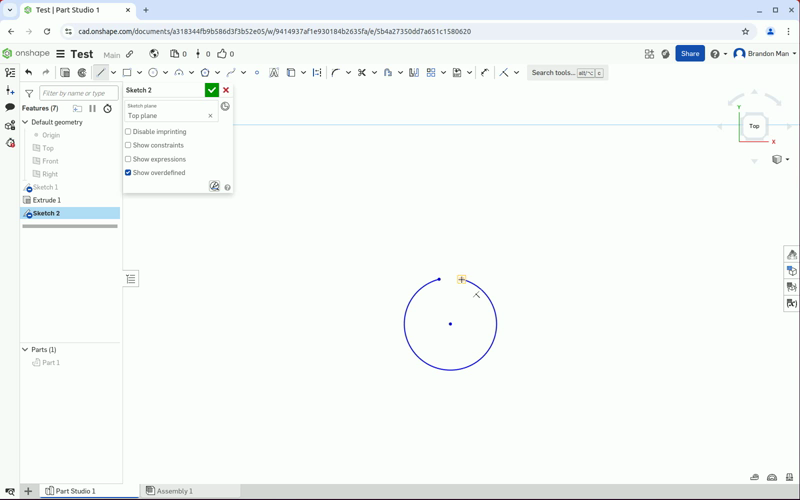
scroll(-6)
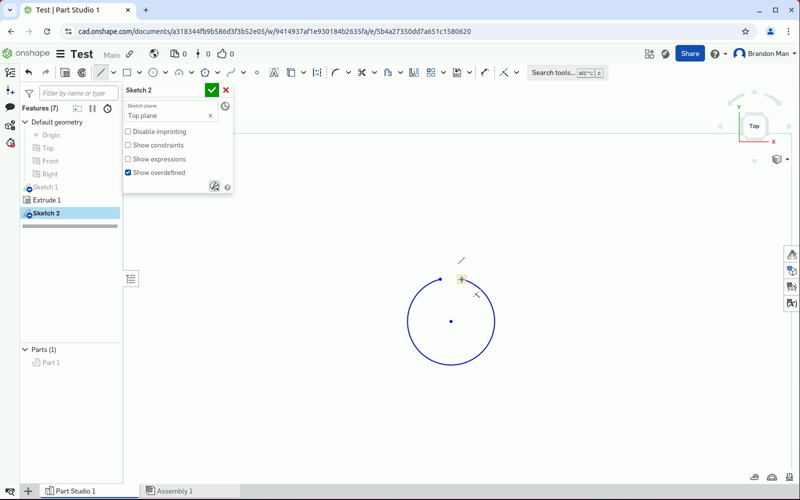
scroll(-6)
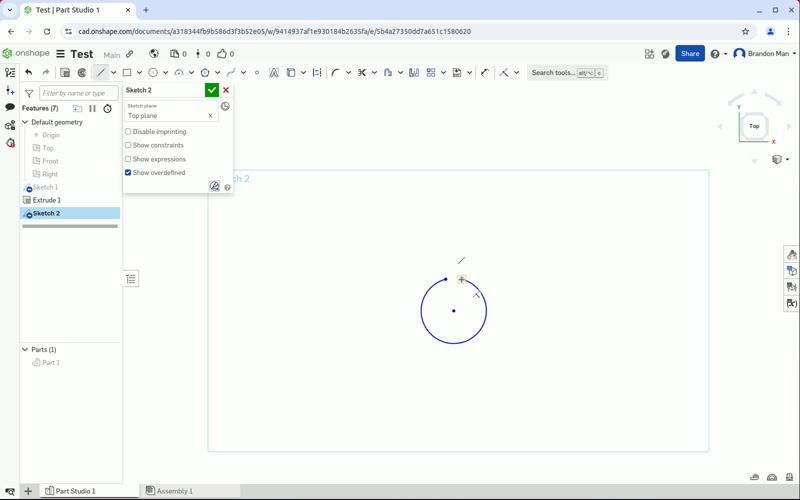
scroll(-6)
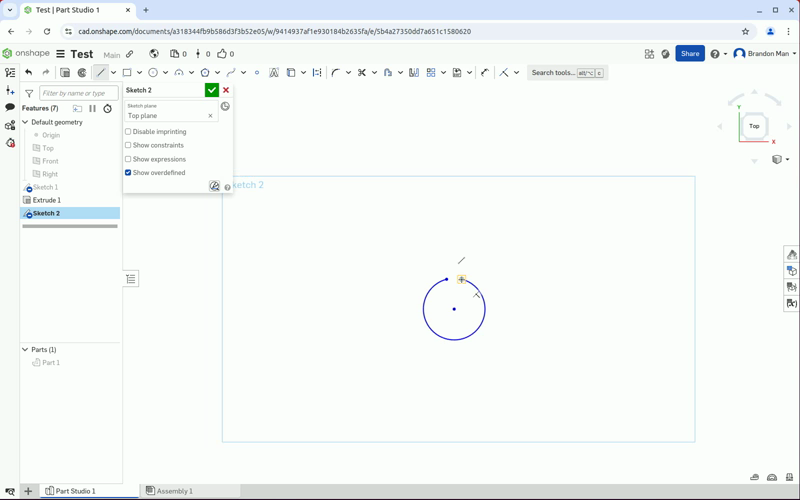
scroll(-6)
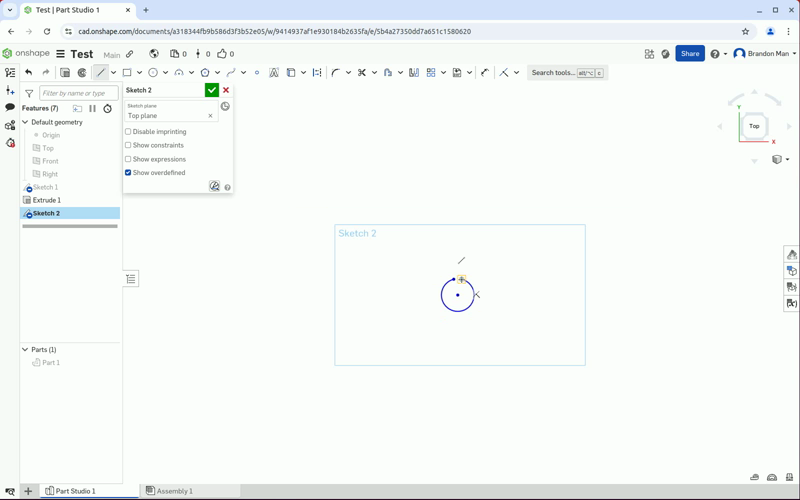
scroll(-6)
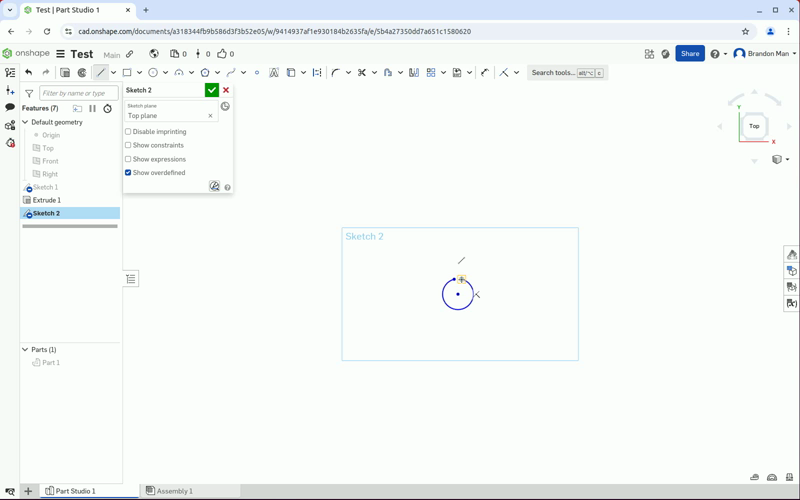
scroll(-6)
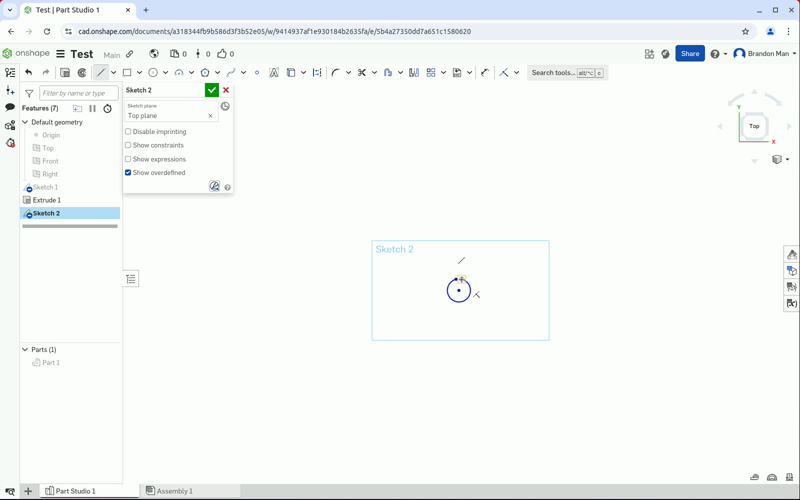
scroll(-6)
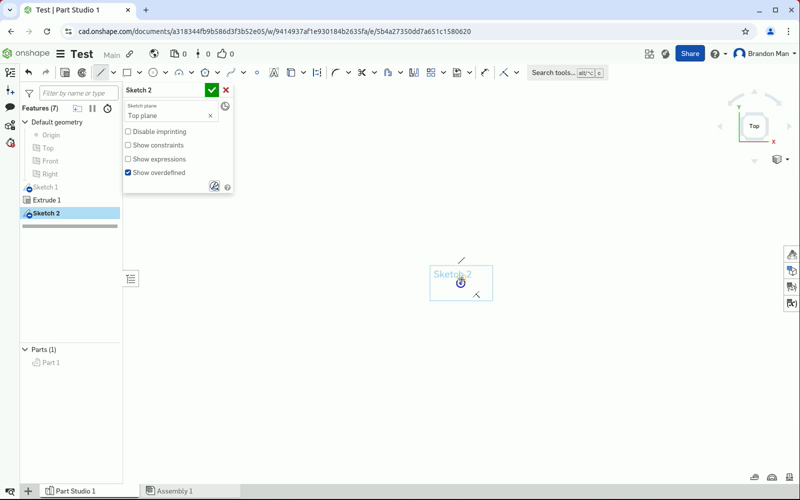
mouse_move(491, 279)
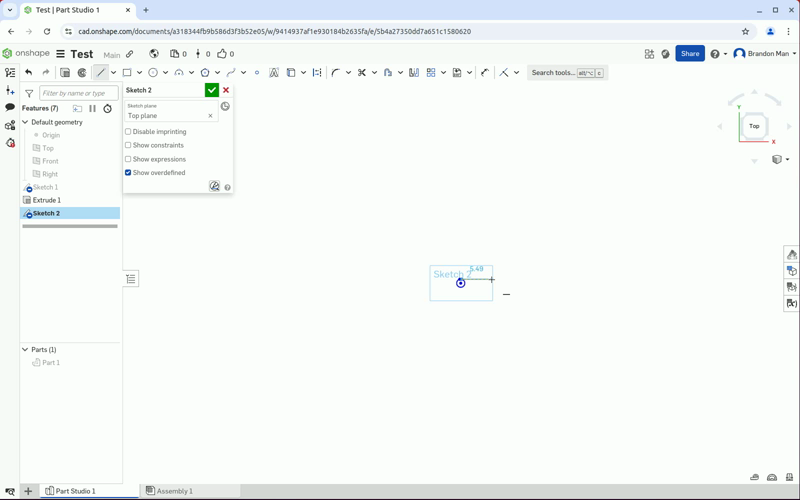
key_down(shift)
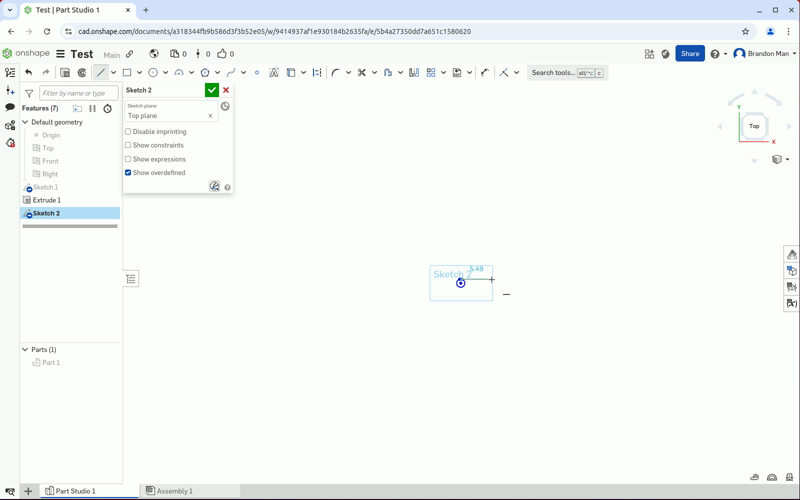
mouse_move(459, 279)
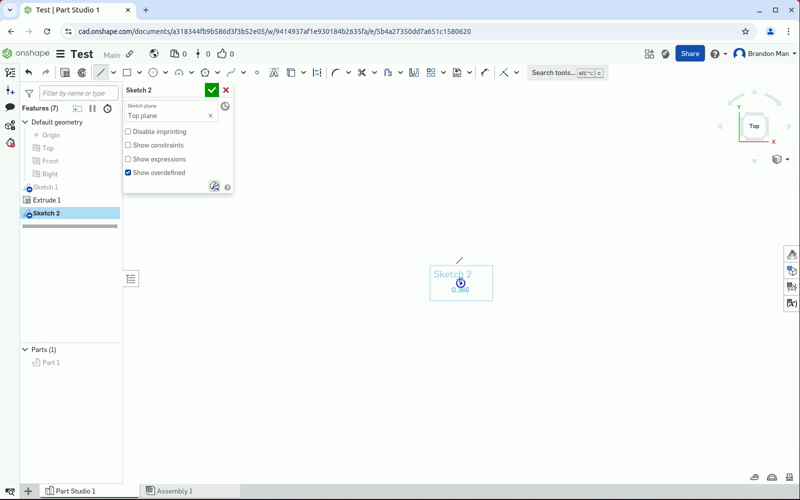
scroll(6)
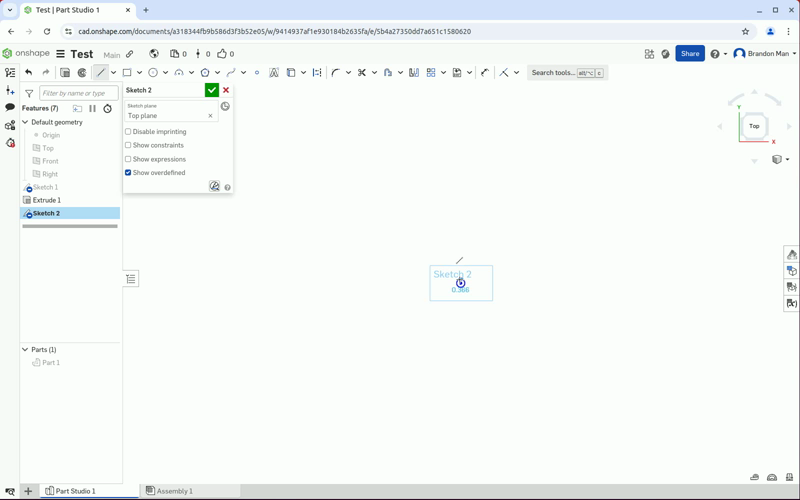
scroll(6)
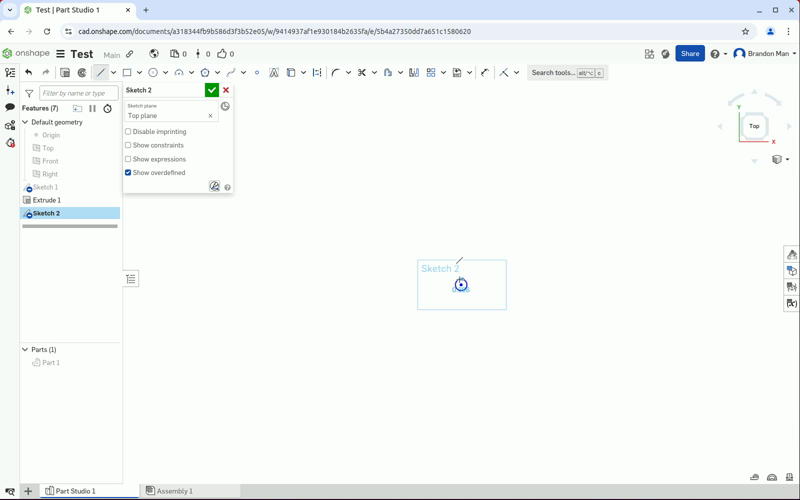
scroll(6)
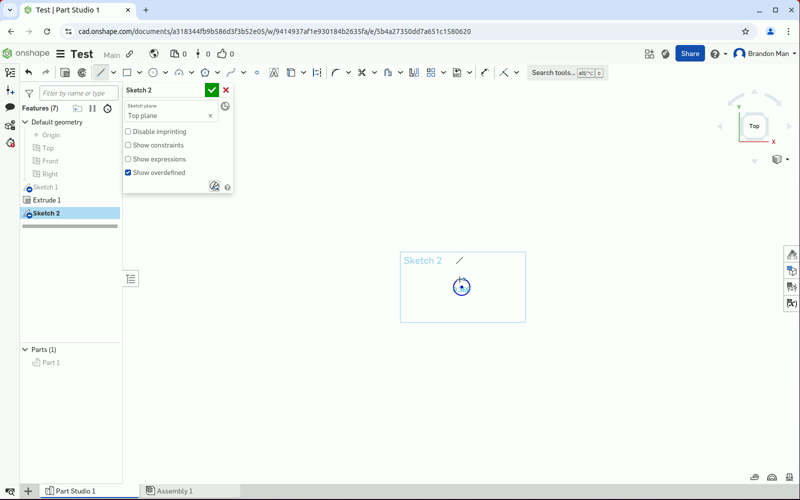
scroll(6)
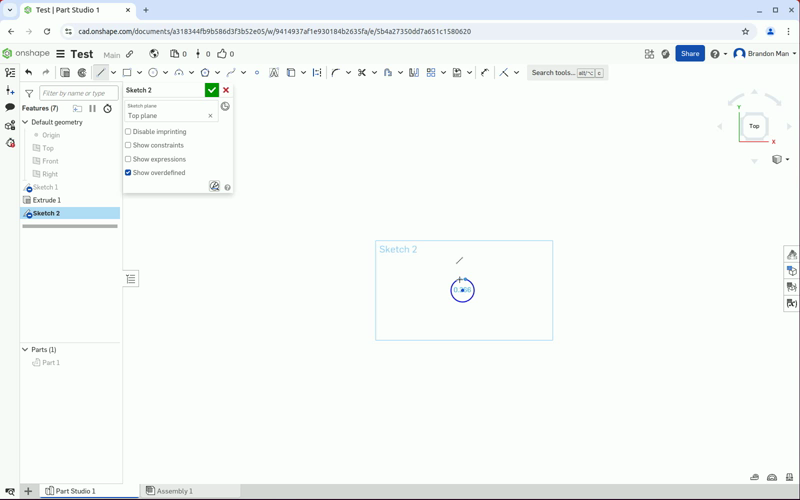
scroll(6)
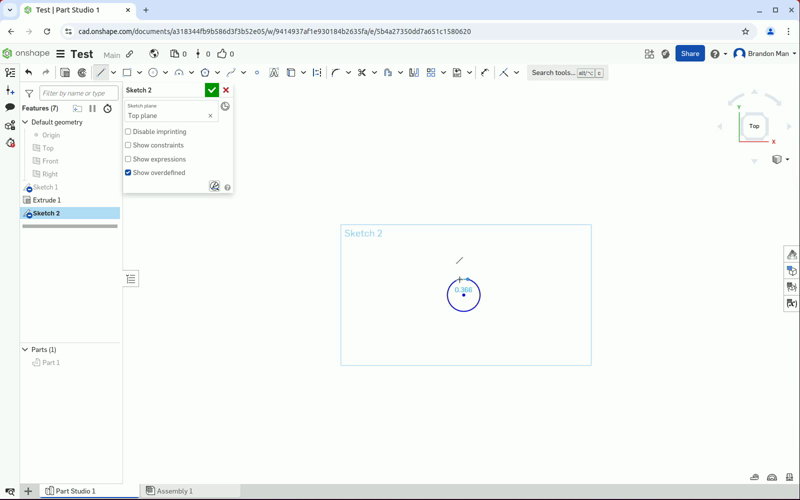
scroll(6)
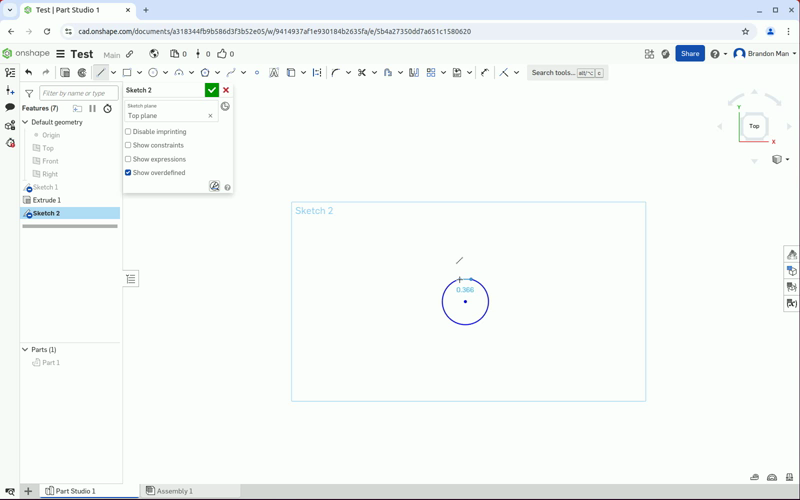
scroll(6)
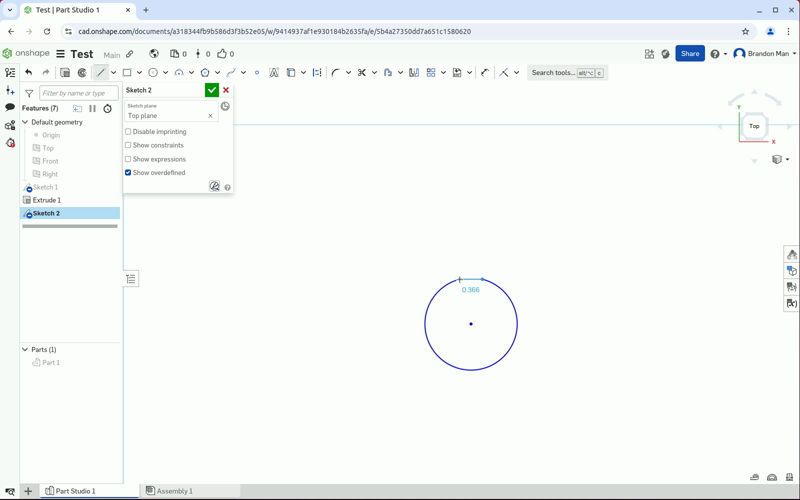
key_up(shift)
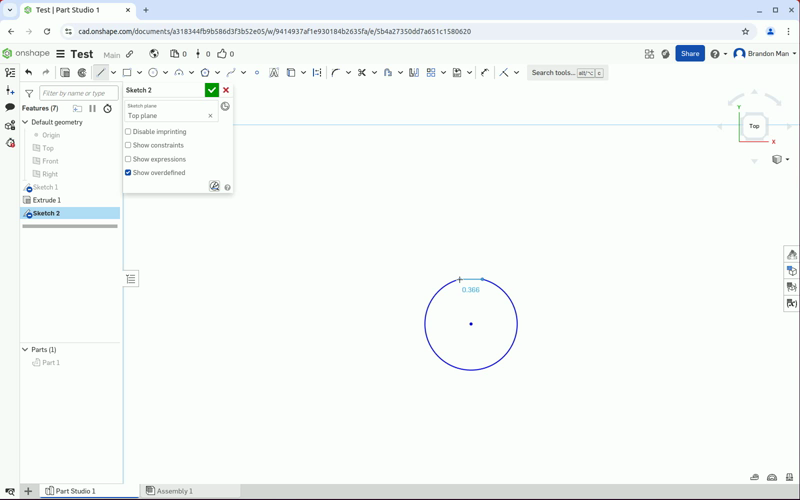
click(459, 279)
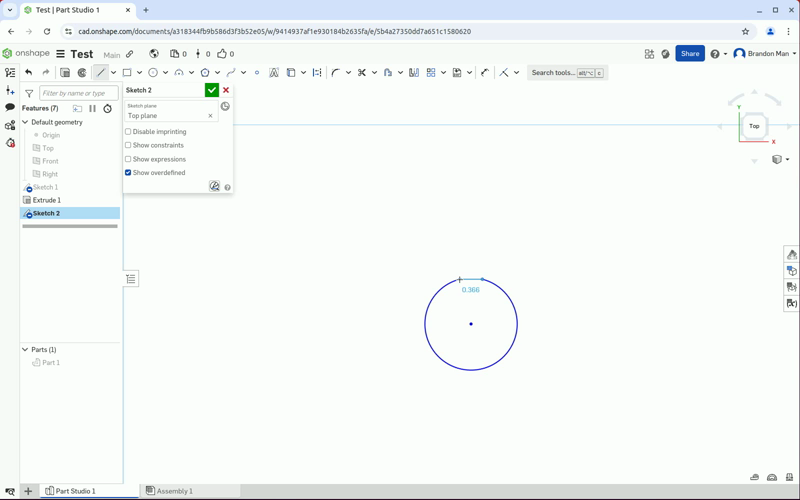
scroll(-6)
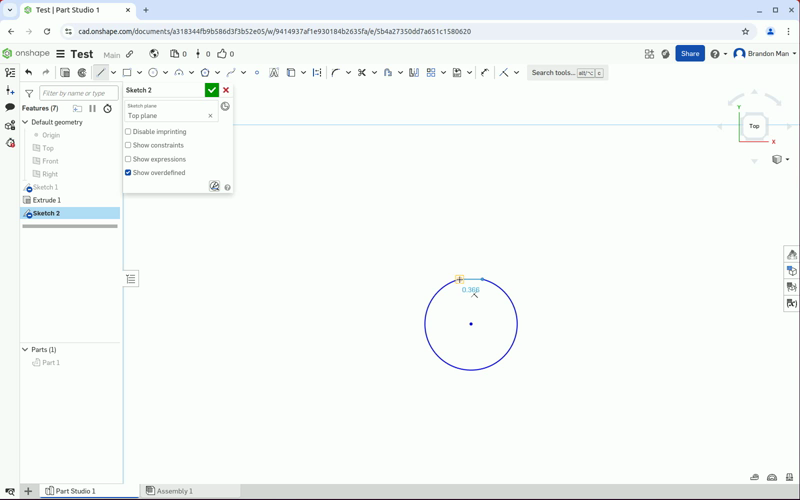
scroll(-6)
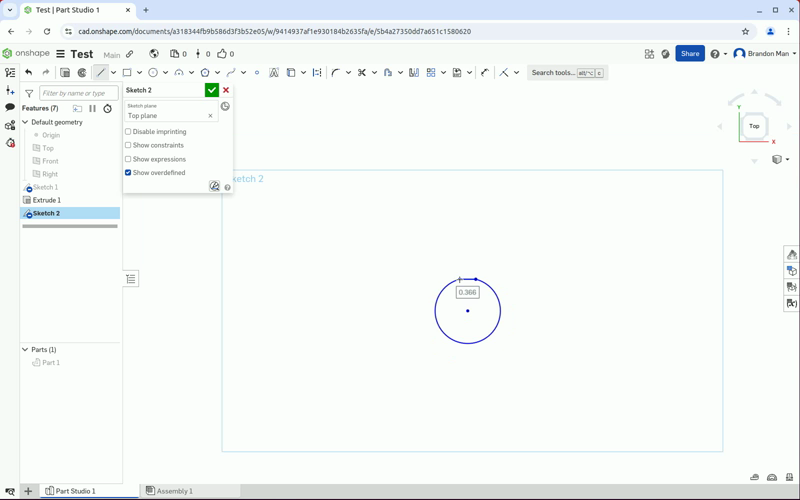
scroll(-6)
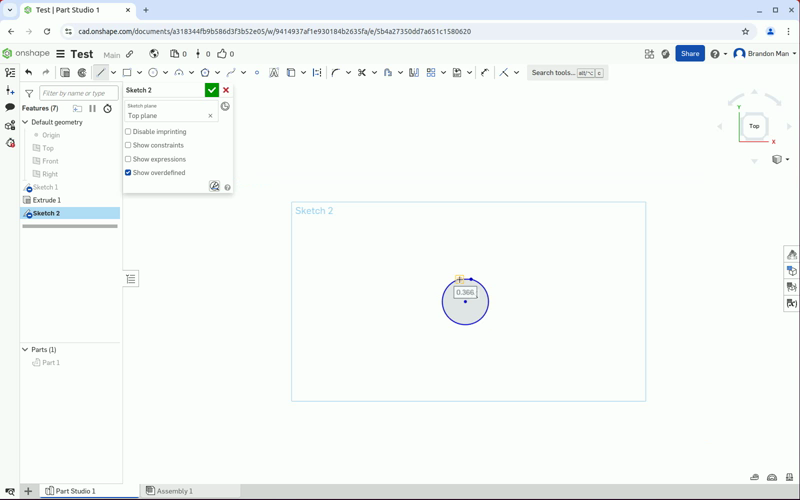
scroll(-6)
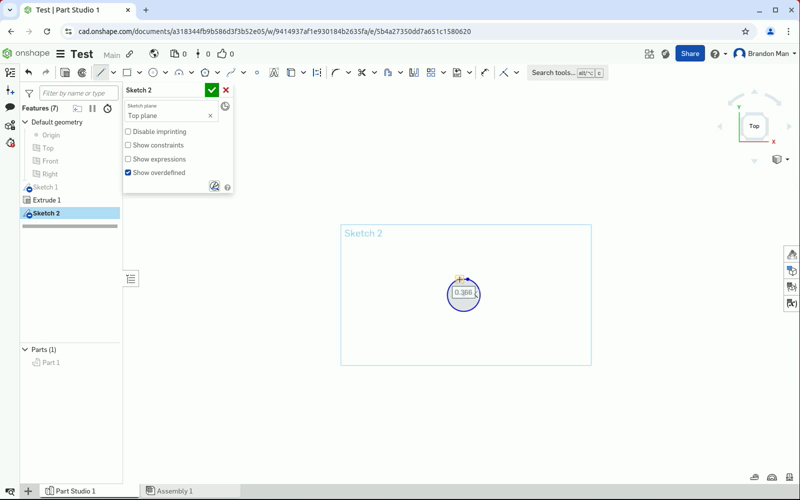
scroll(-6)
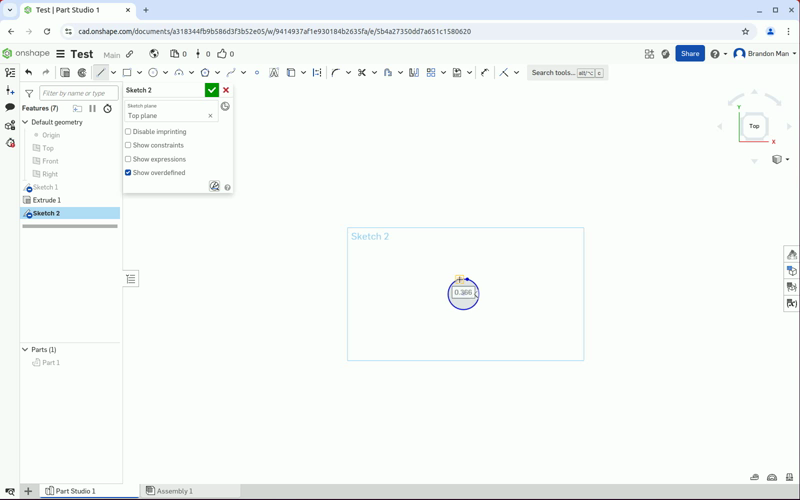
scroll(-6)
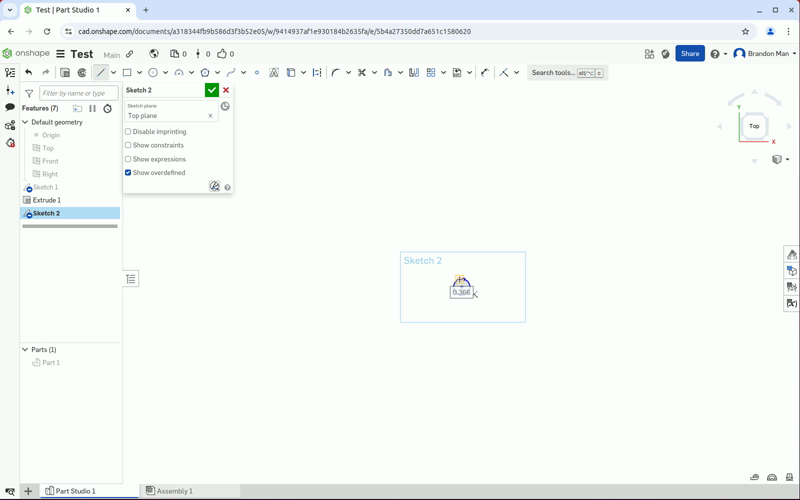
scroll(-6)
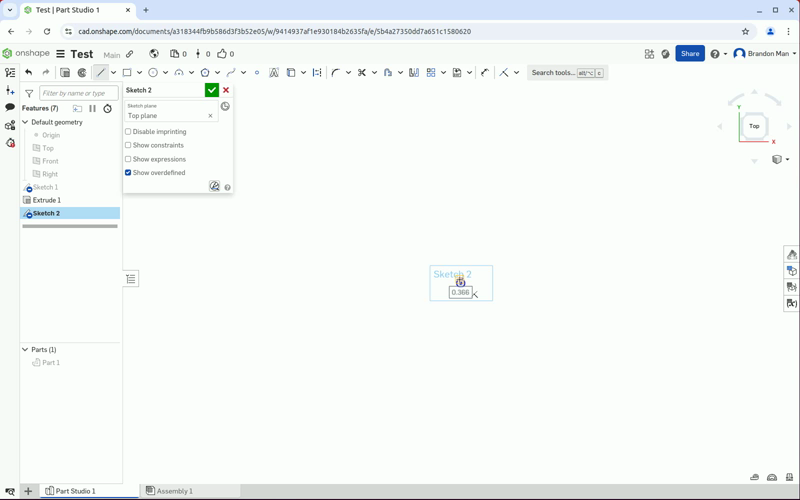
key(esc)
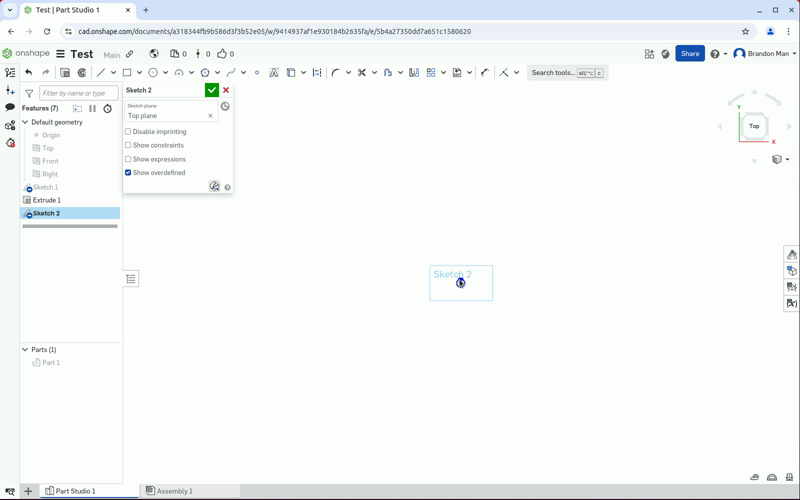
mouse_move(458, 280)
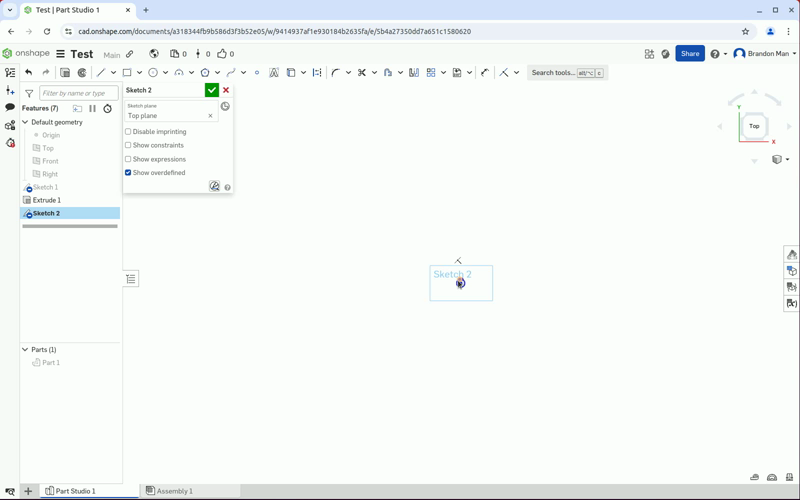
scroll(6)
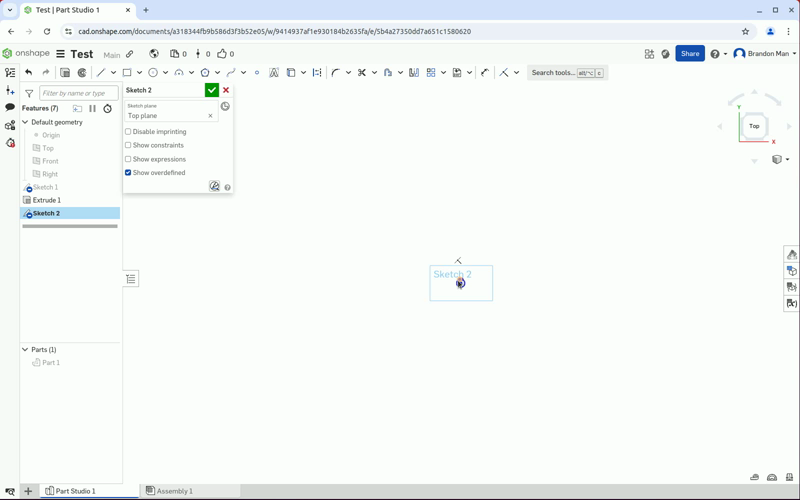
scroll(6)
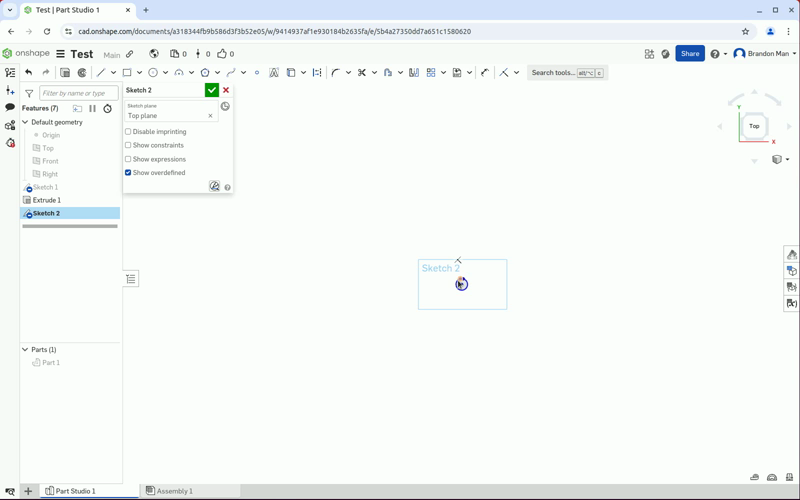
scroll(6)
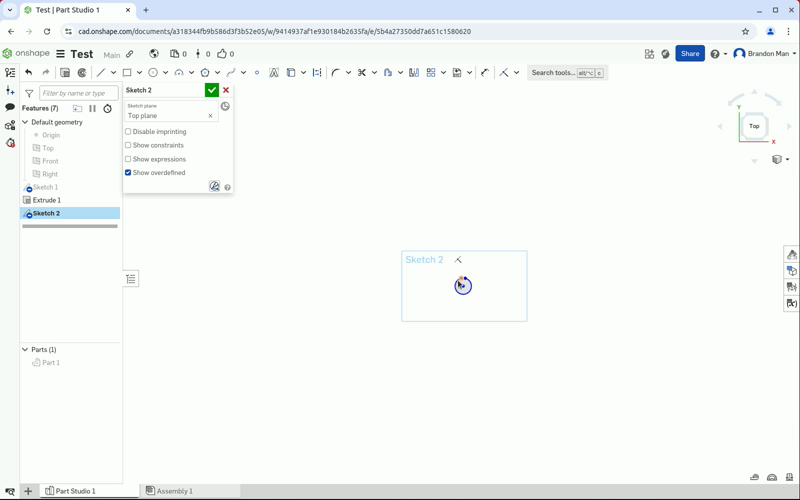
scroll(6)
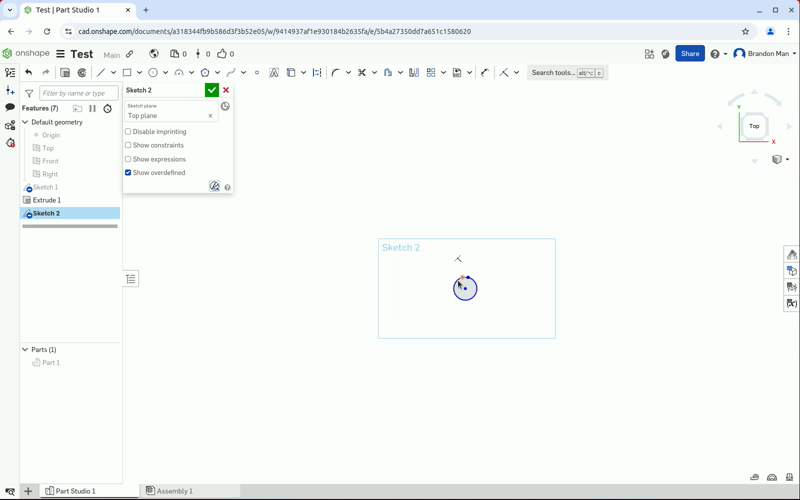
scroll(6)
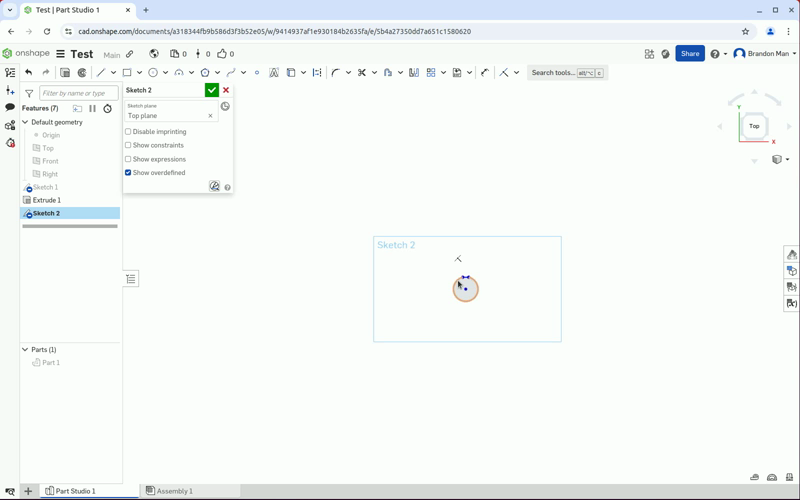
scroll(6)
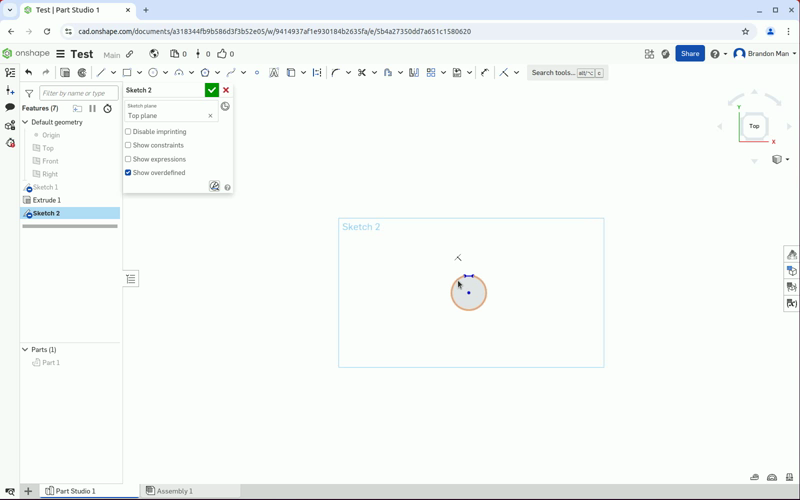
scroll(6)
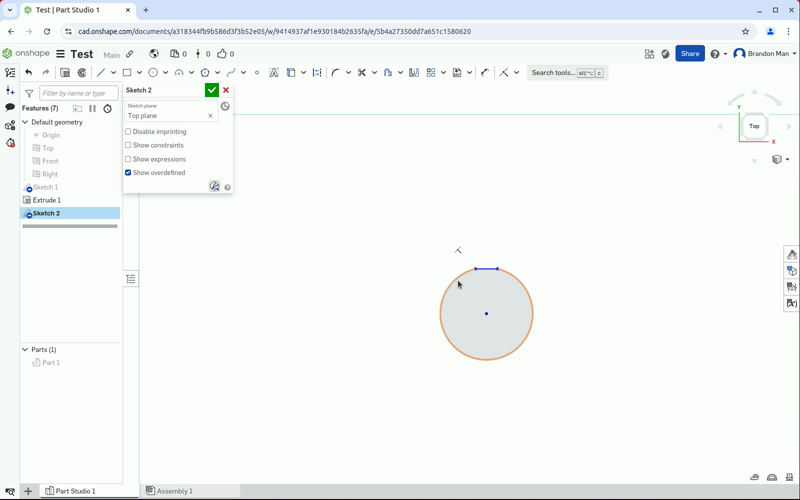
click(458, 280)
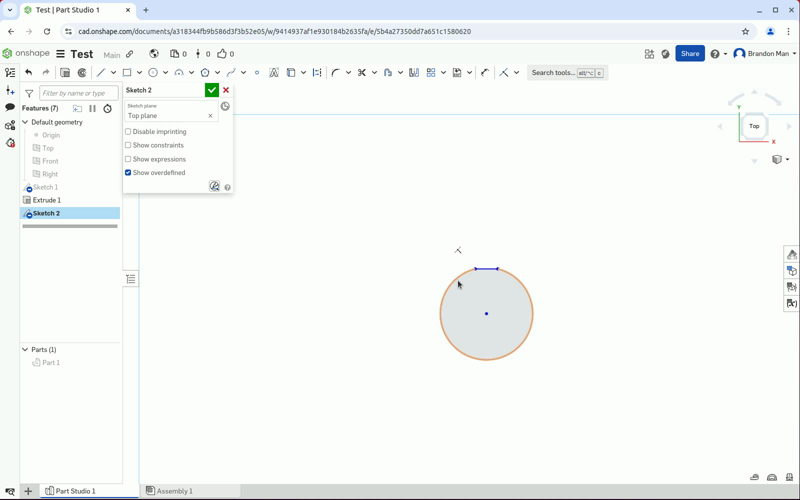
scroll(-6)
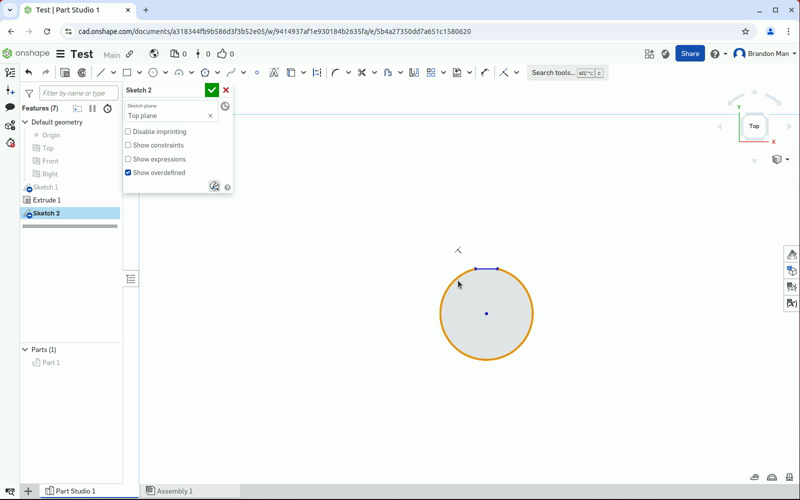
scroll(-6)
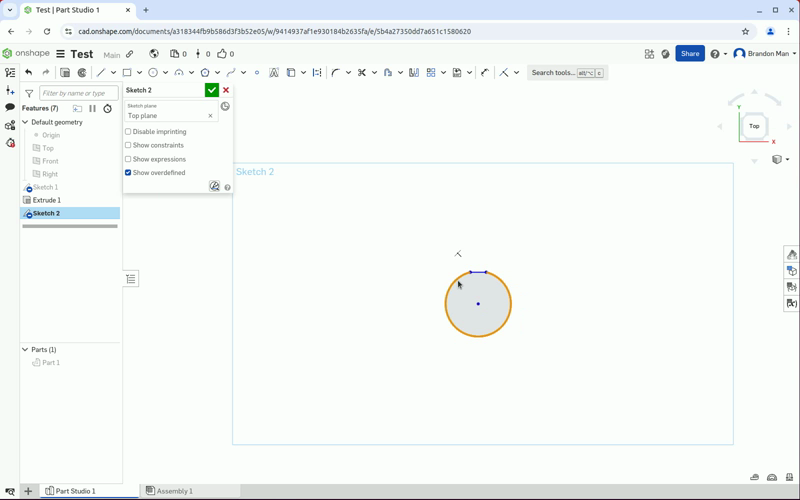
scroll(-6)
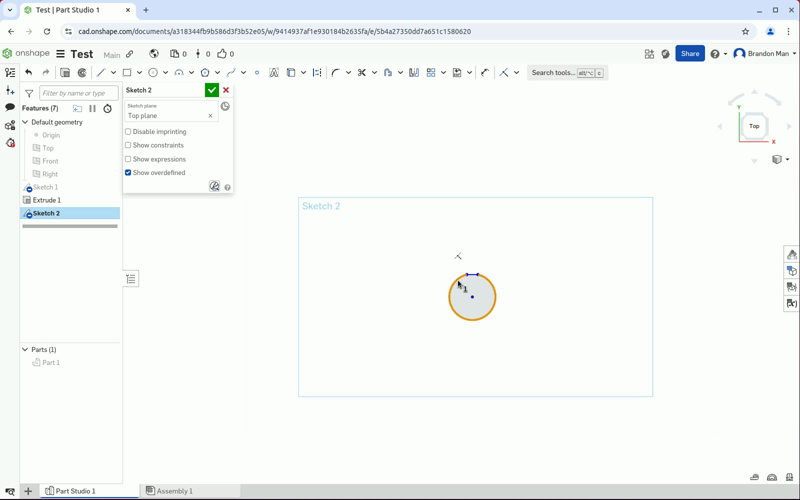
scroll(-6)
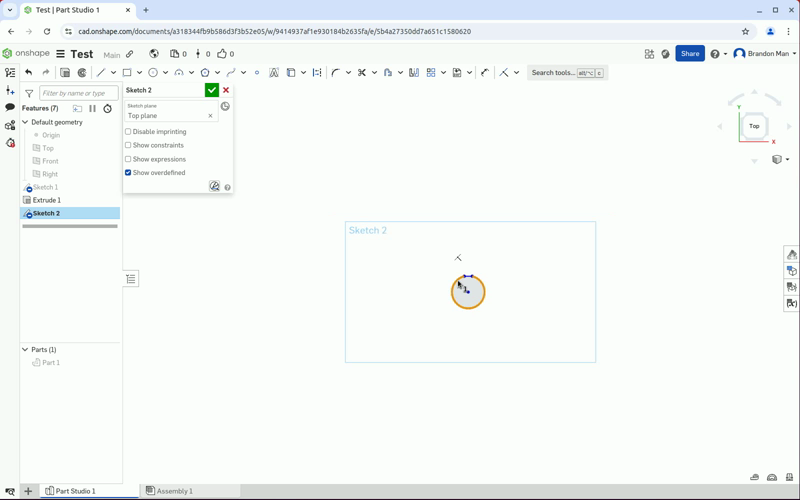
scroll(-6)
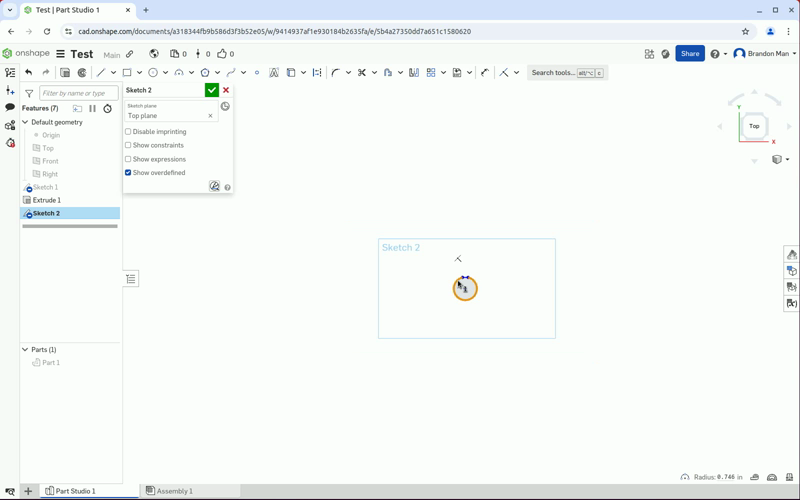
scroll(-6)
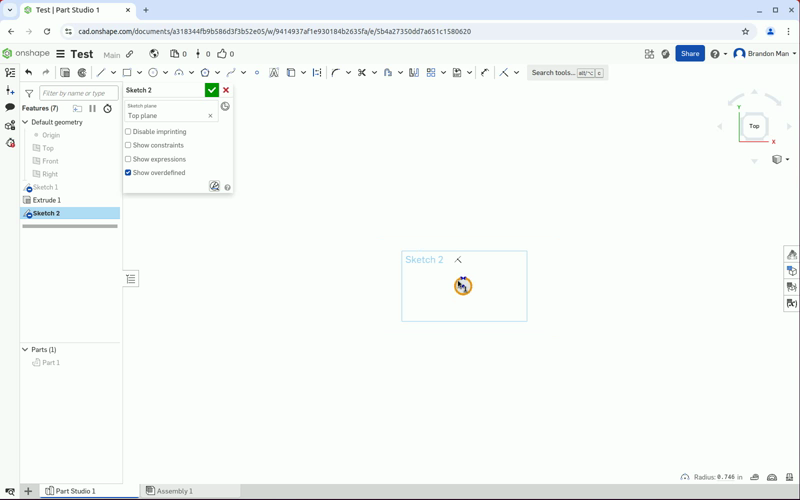
scroll(-6)
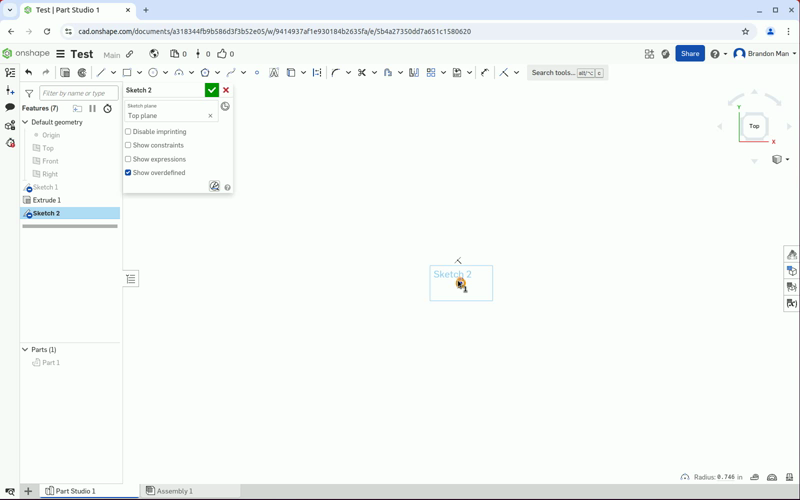
mouse_move(73, 352)
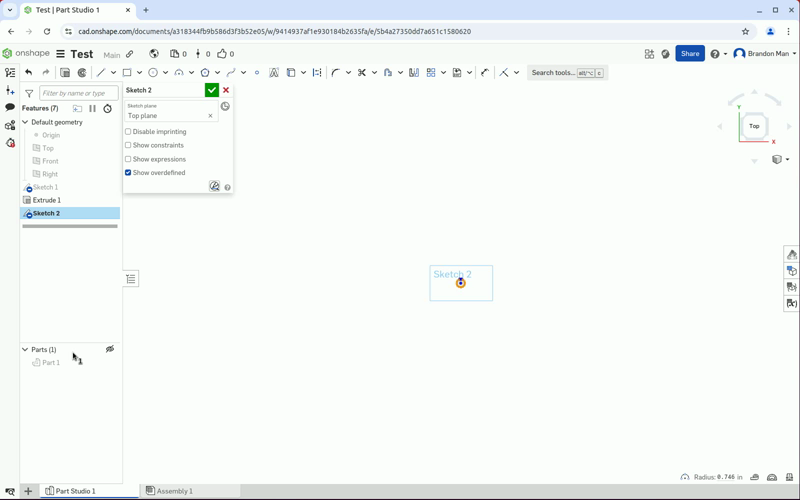
key(shift+y)
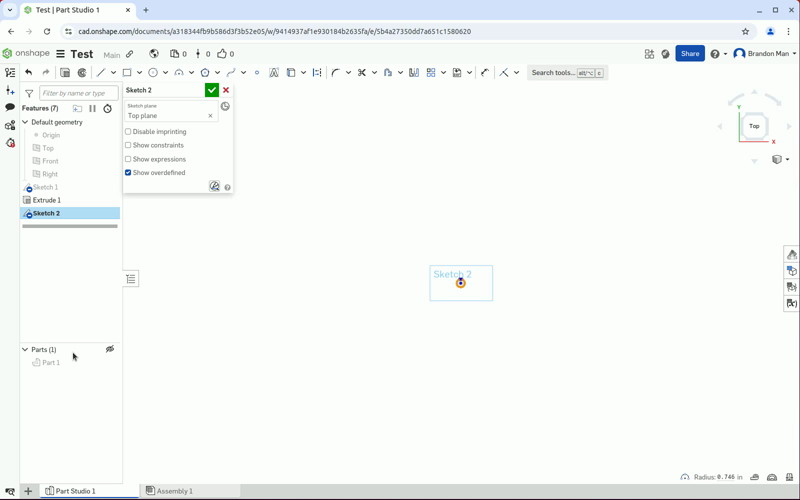
key(shift+e)
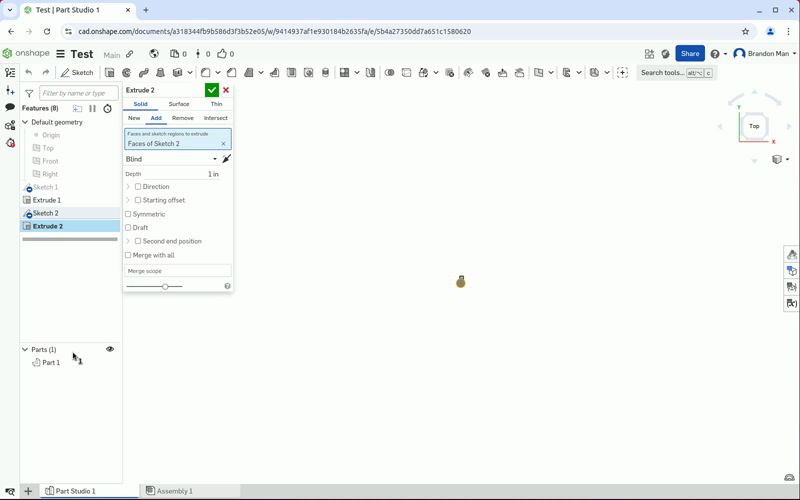
mouse_move(143, 106)
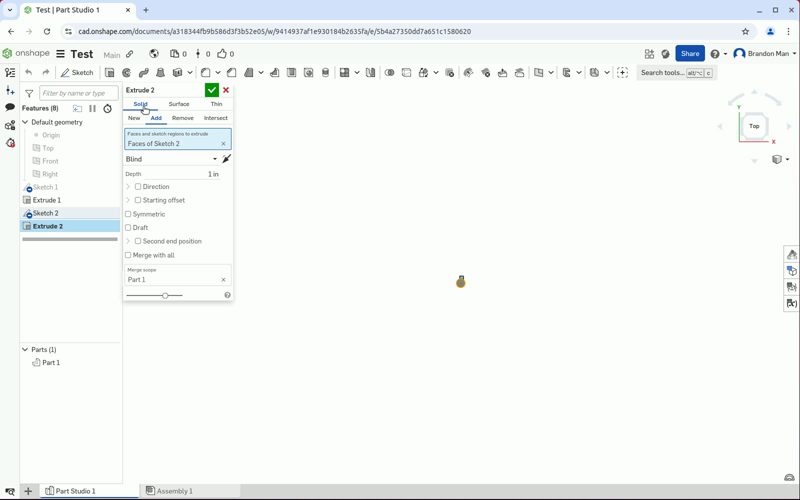
click(143, 106)
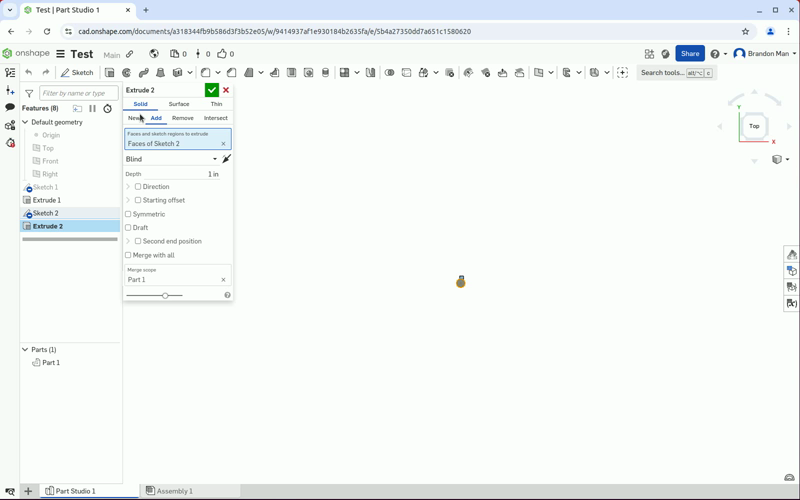
mouse_move(137, 120)
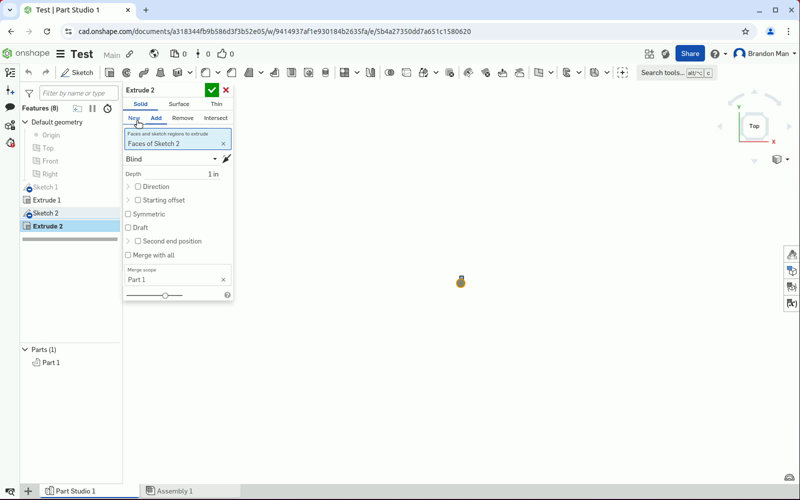
click(137, 120)
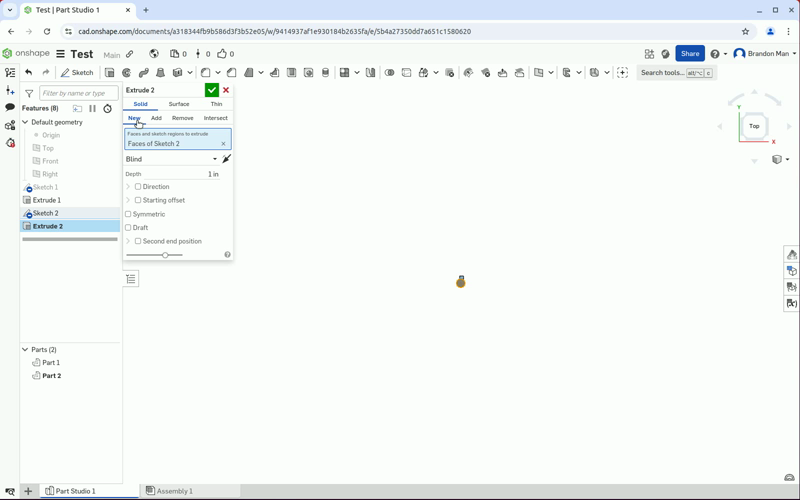
key(tab, 4)
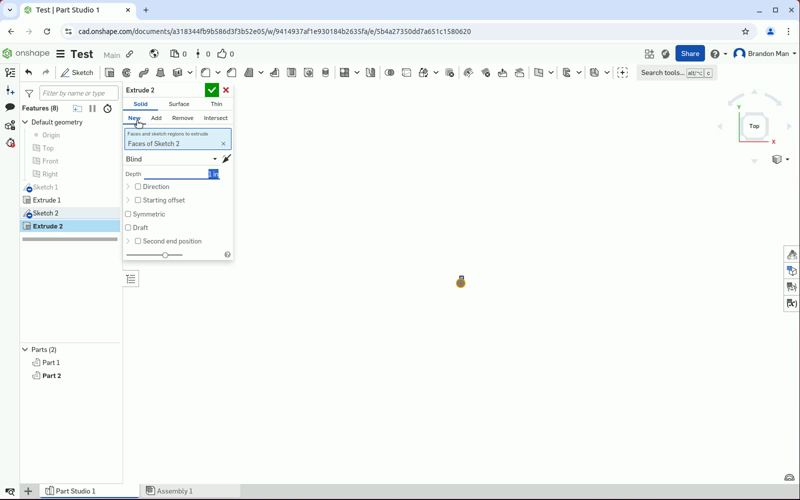
text(23.108)
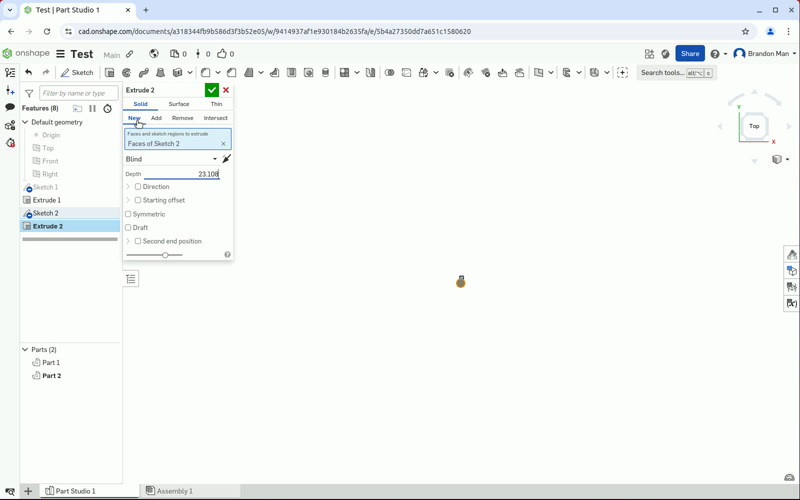
key(enter)
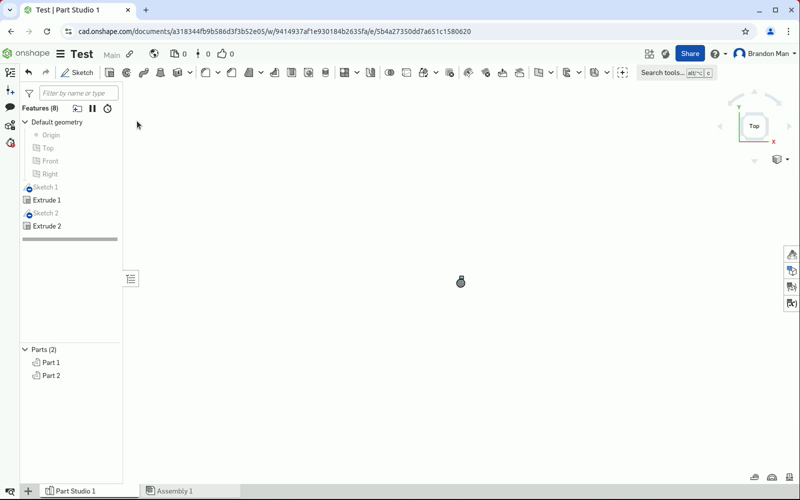
key(shift+h)
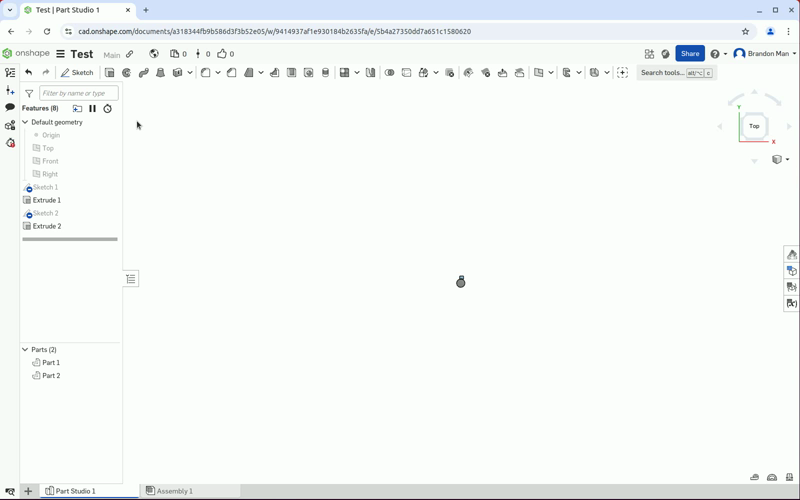
key(shift+h)
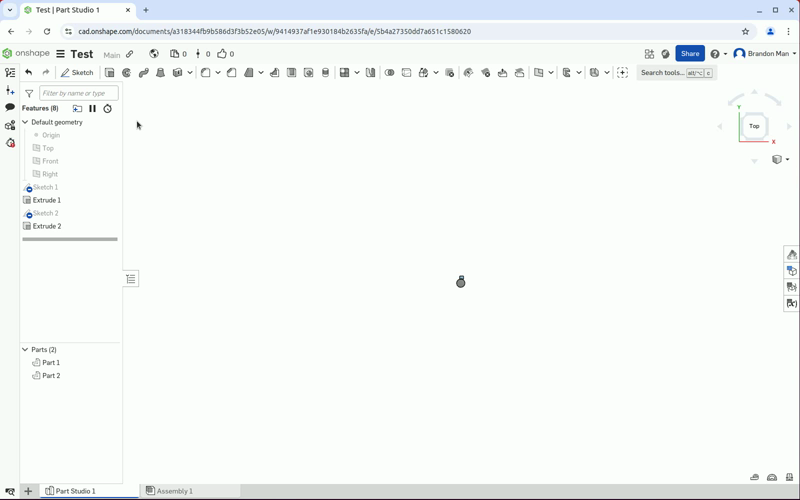
mouse_move(73, 189)
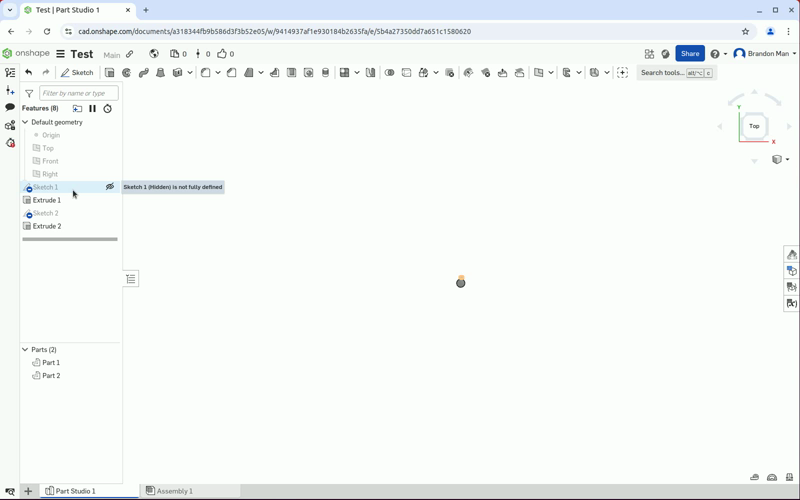
click(73, 189)
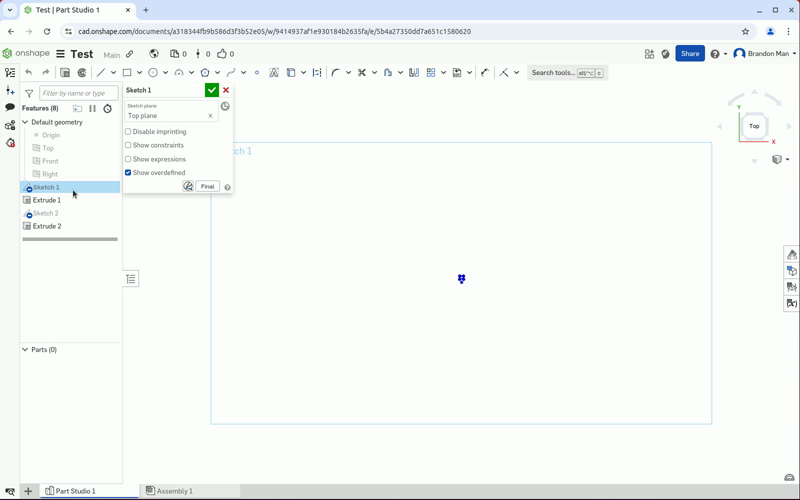
mouse_move(229, 92)
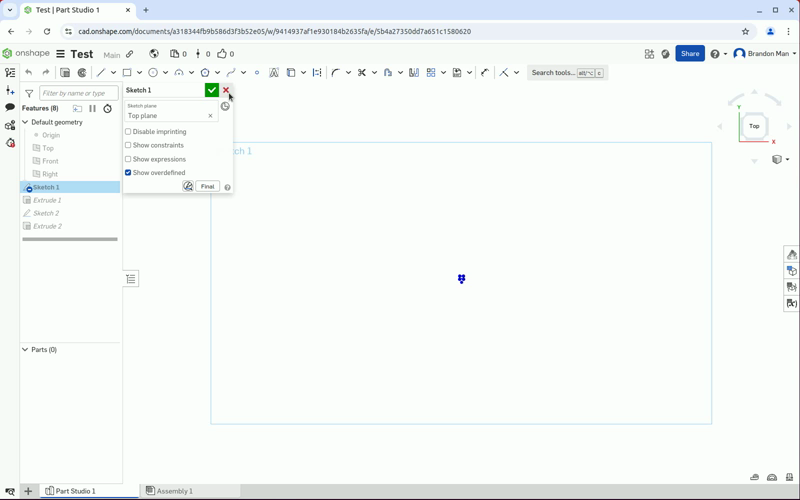
click(229, 92)
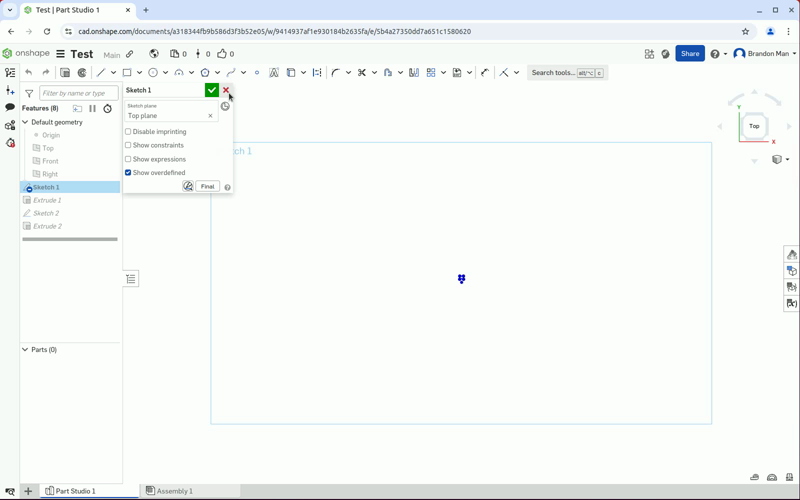
key(shift+s)
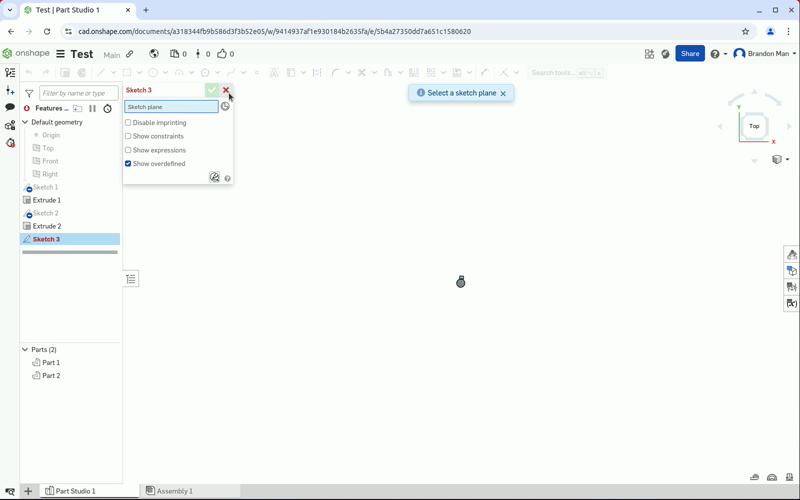
mouse_move(73, 150)
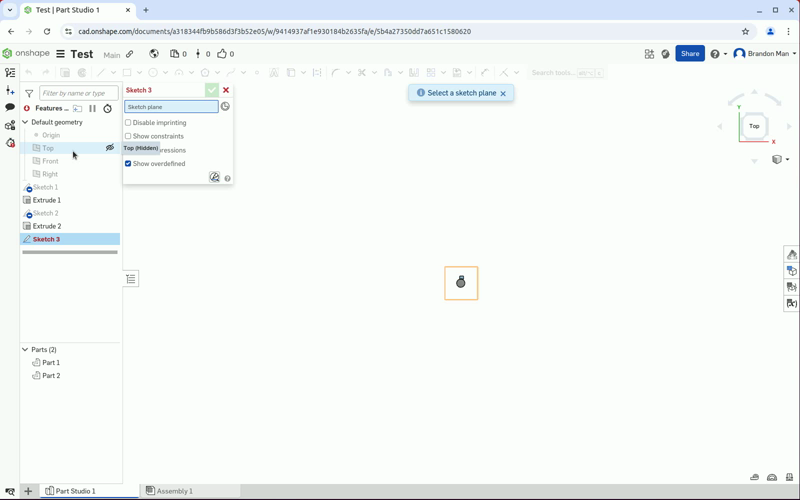
click(73, 150)
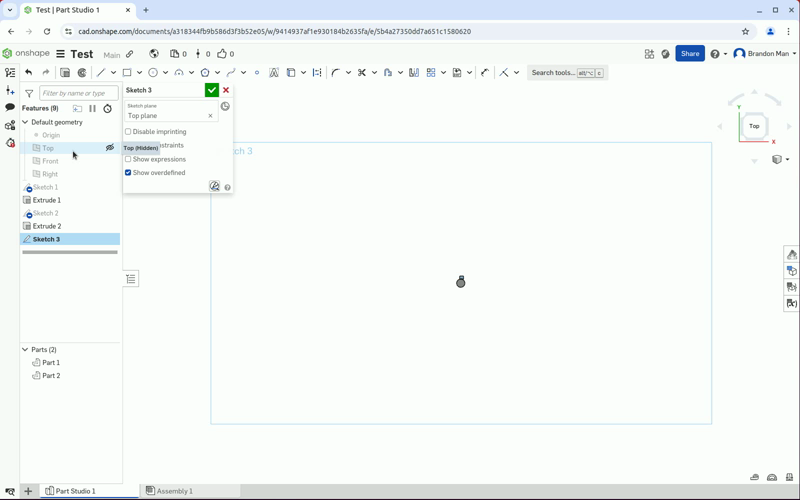
mouse_move(73, 352)
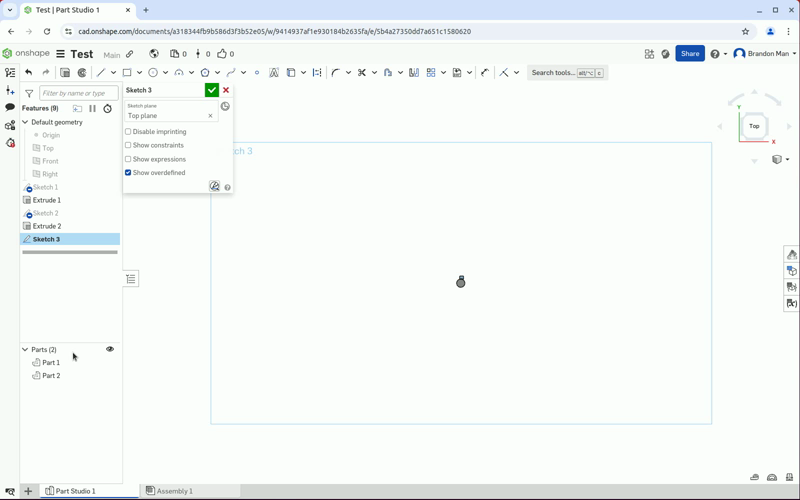
key(y)
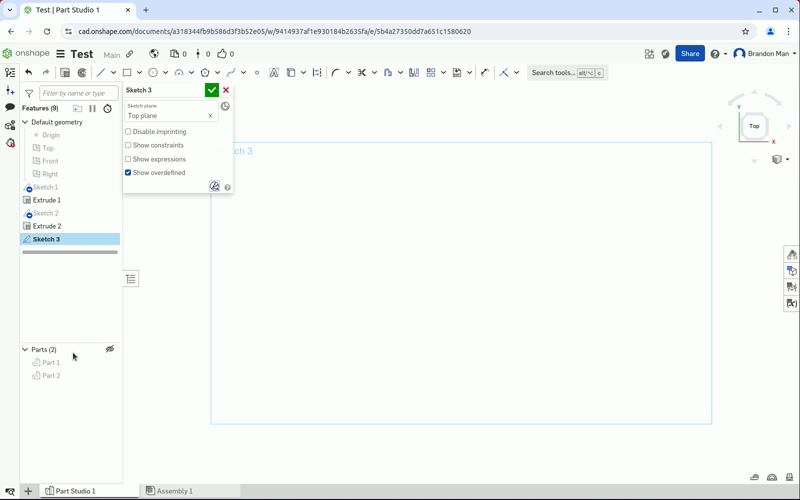
key(l)
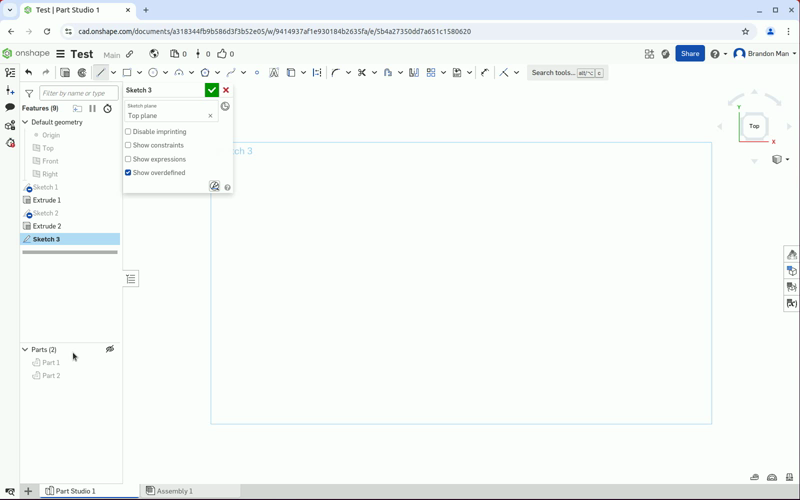
key_down(shift)
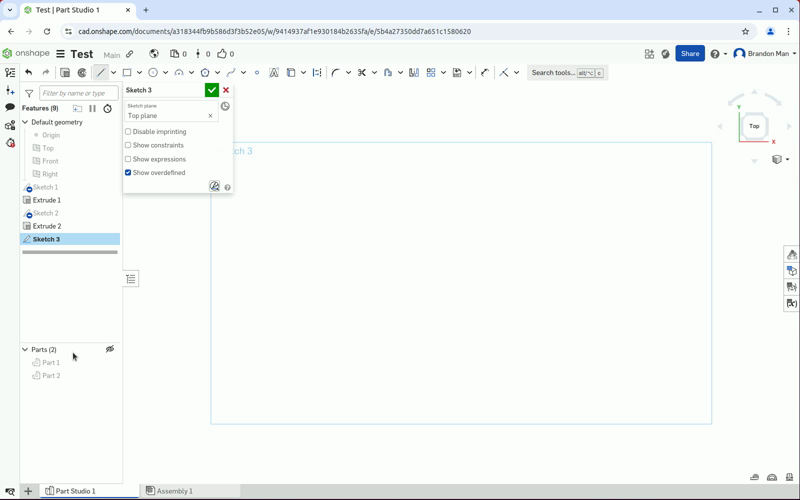
mouse_move(459, 279)
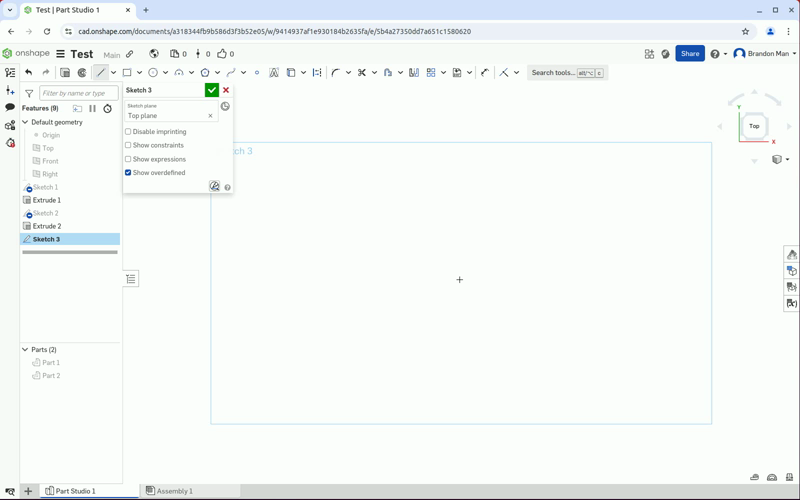
click(459, 279)
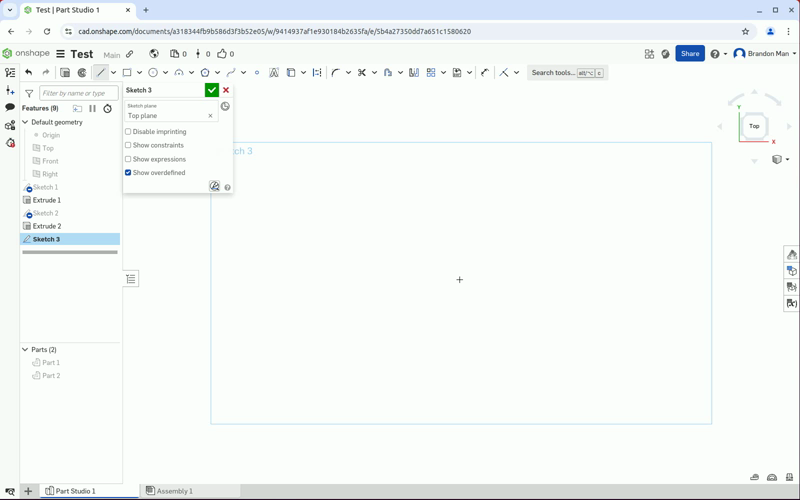
key_up(shift)
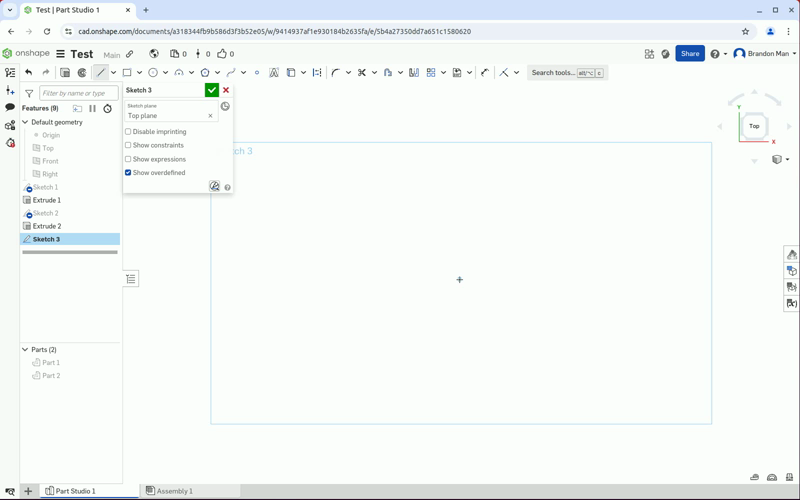
key_down(shift)
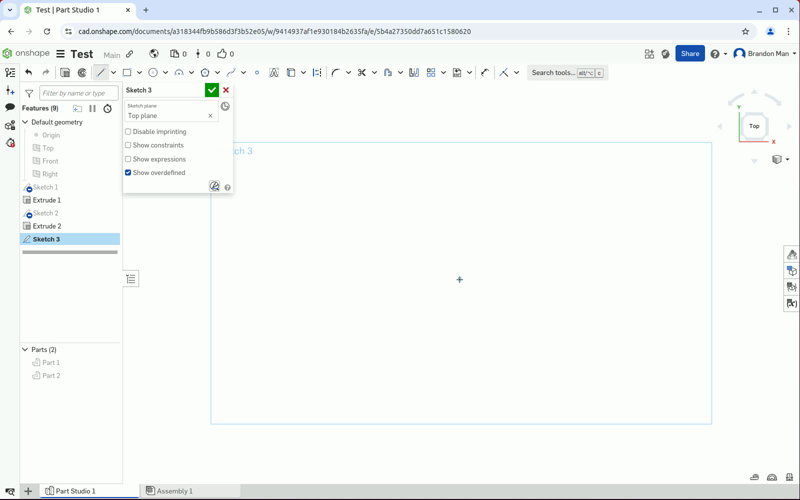
mouse_move(489, 279)
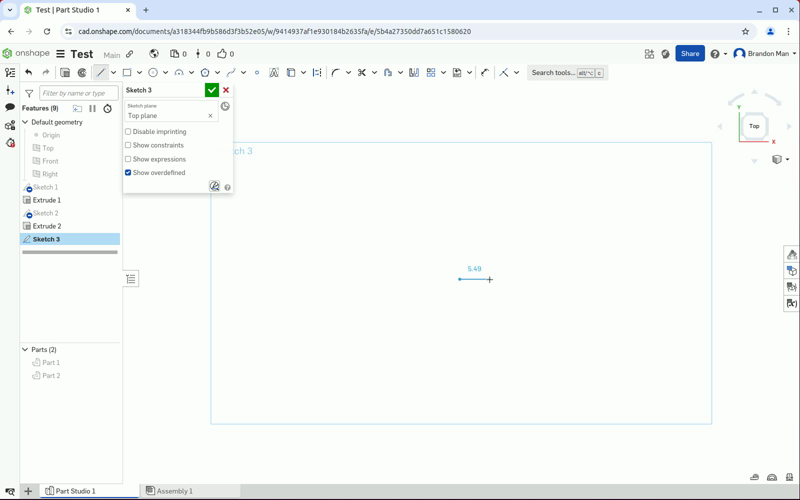
mouse_move(463, 279)
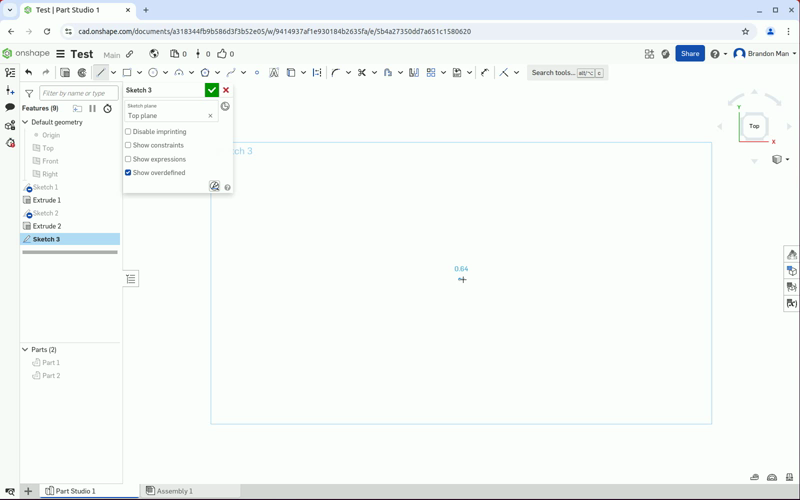
scroll(6)
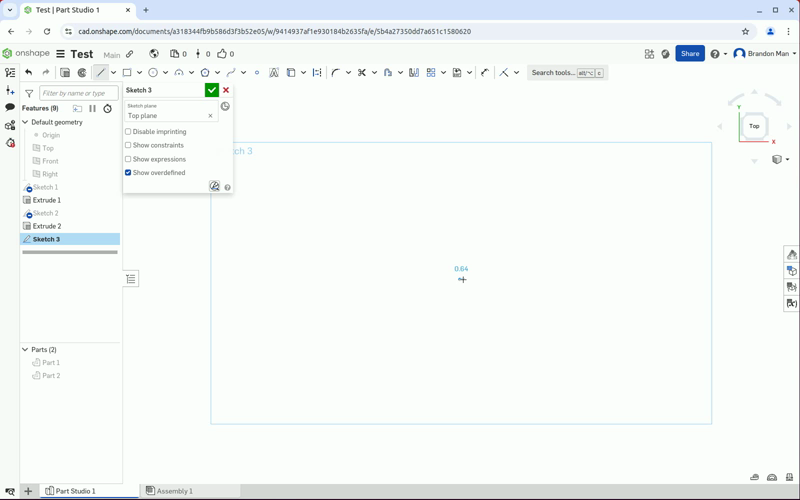
scroll(6)
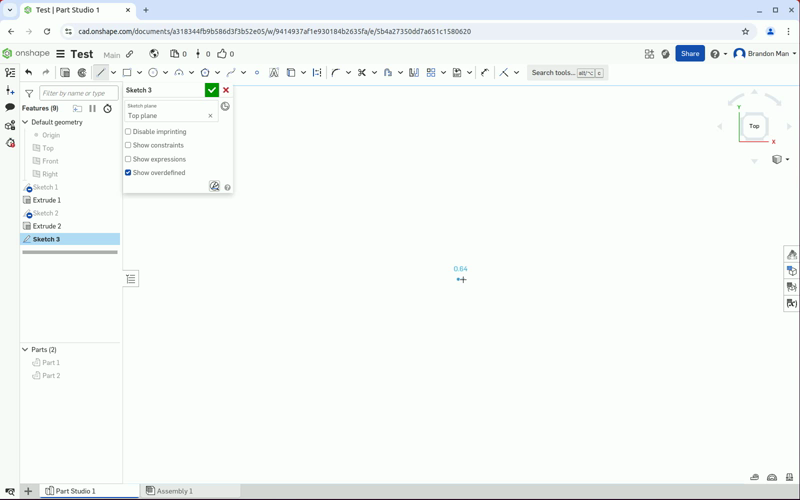
scroll(6)
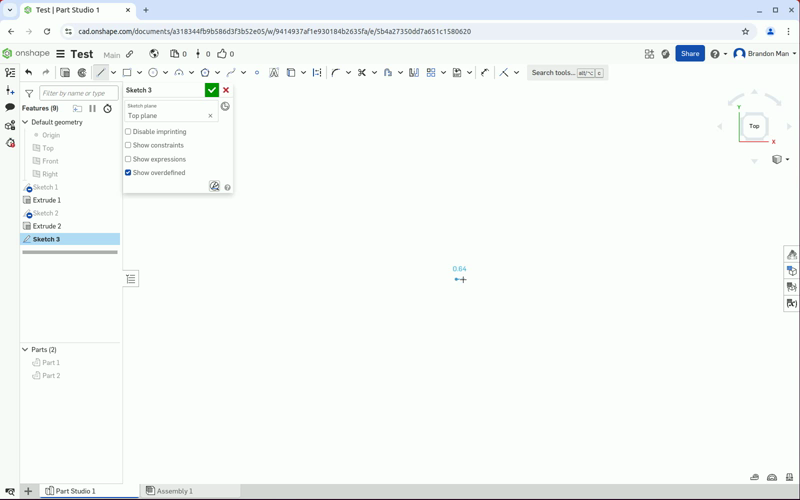
scroll(6)
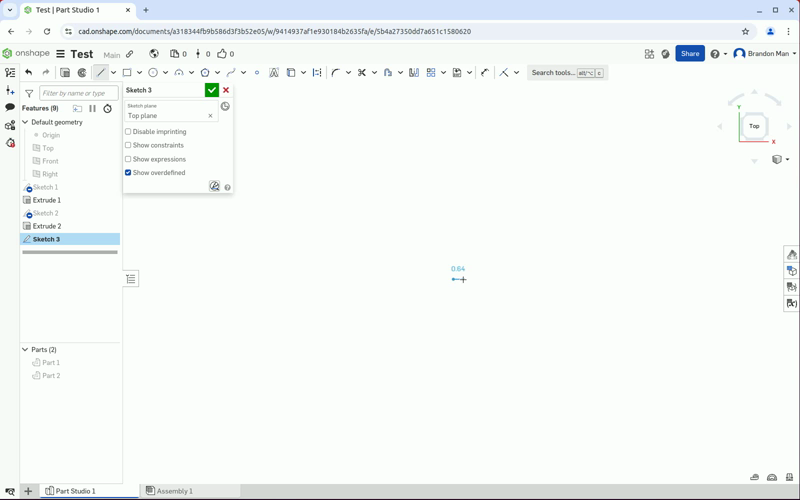
scroll(6)
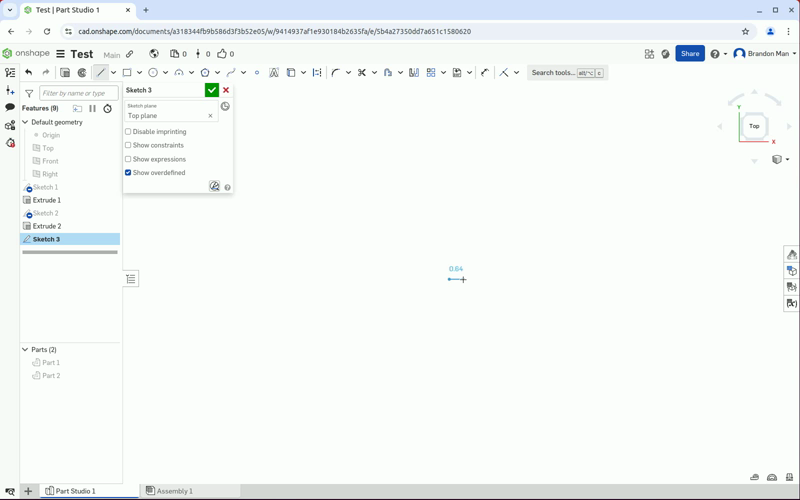
scroll(6)
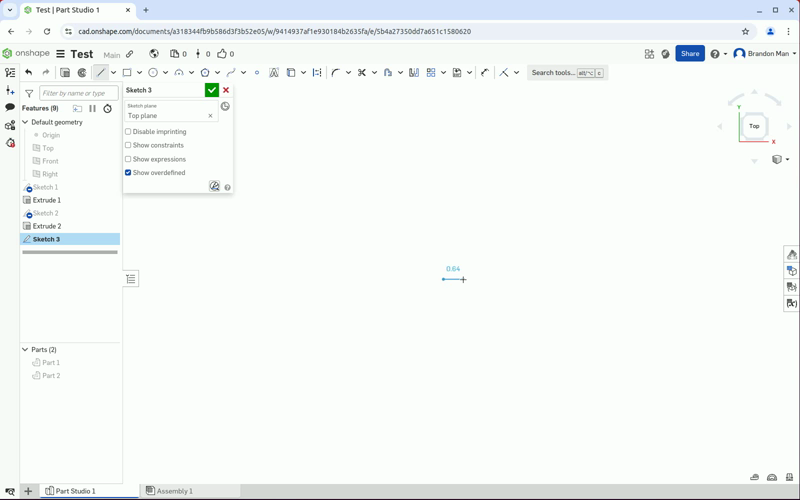
scroll(6)
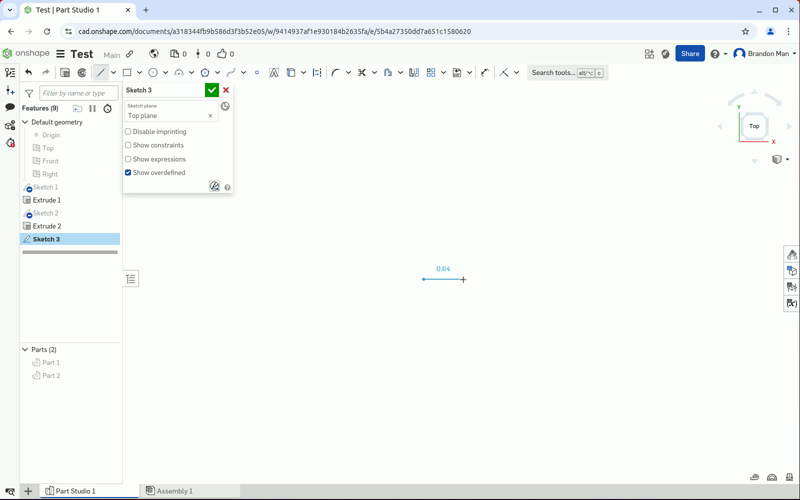
click(463, 279)
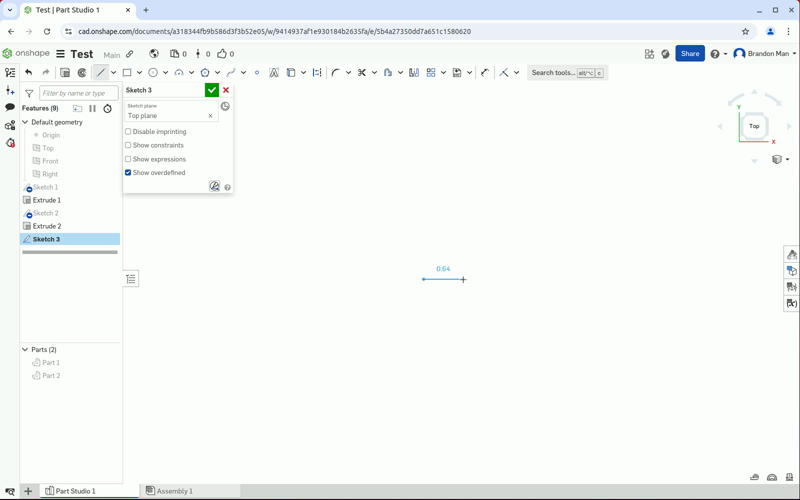
scroll(-6)
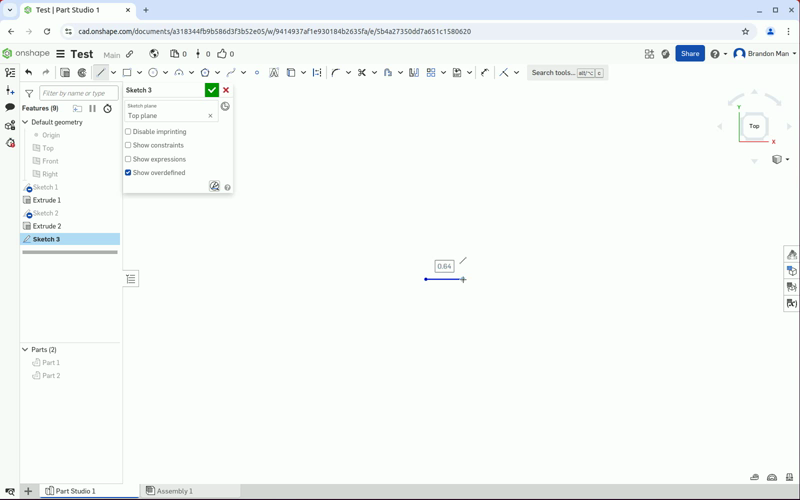
scroll(-6)
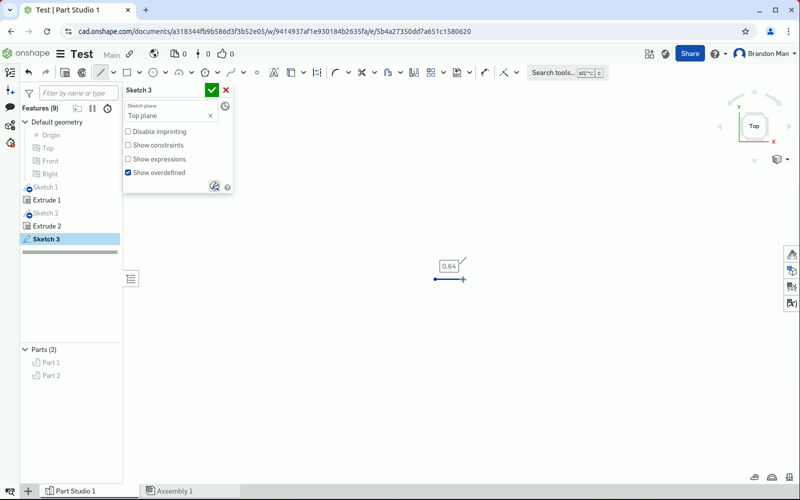
scroll(-6)
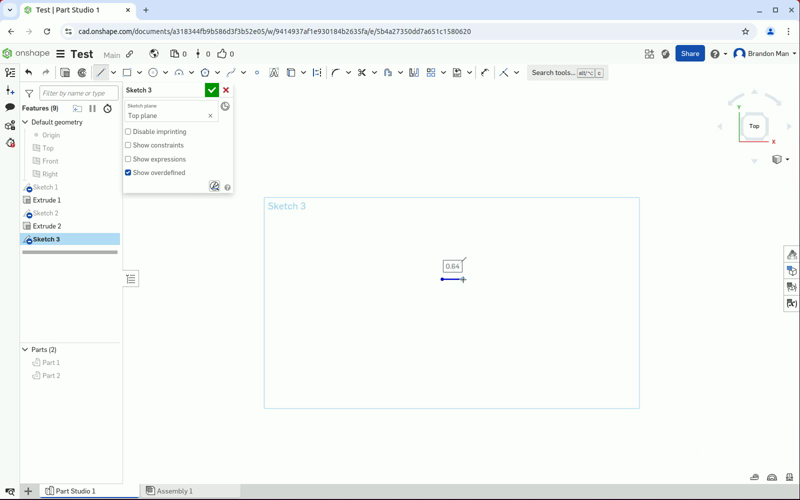
scroll(-6)
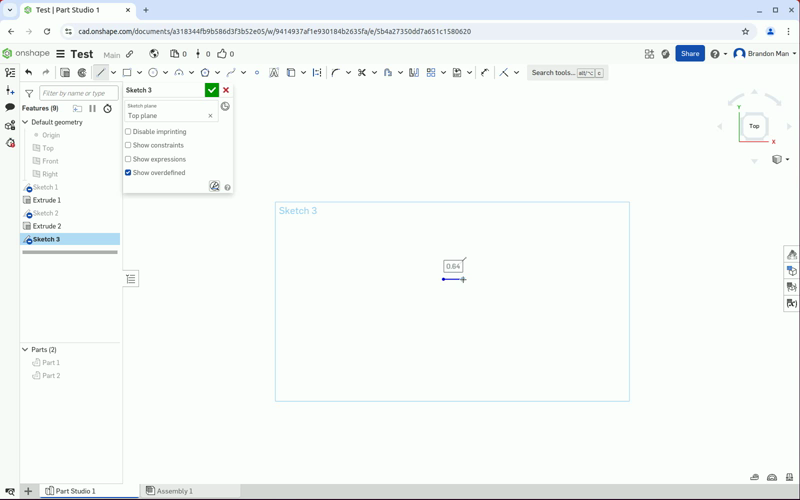
scroll(-6)
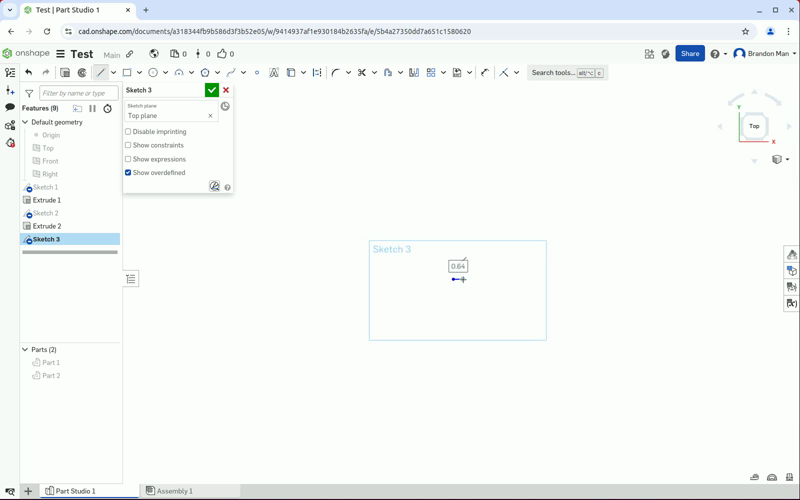
scroll(-6)
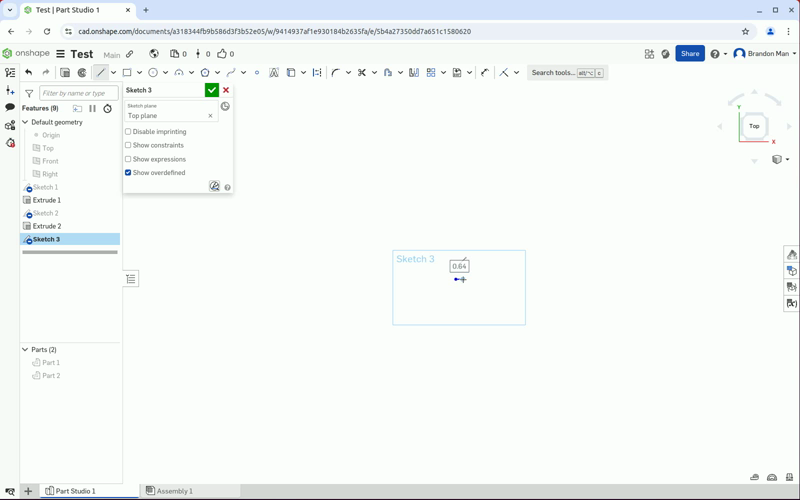
scroll(-6)
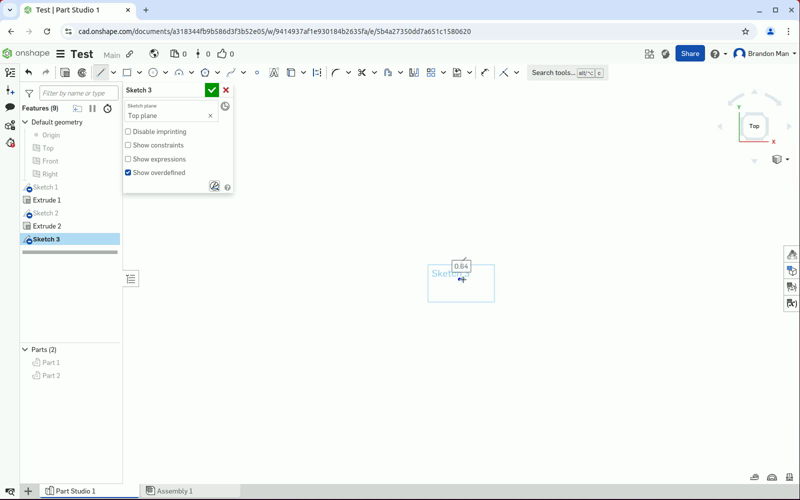
key_up(shift)
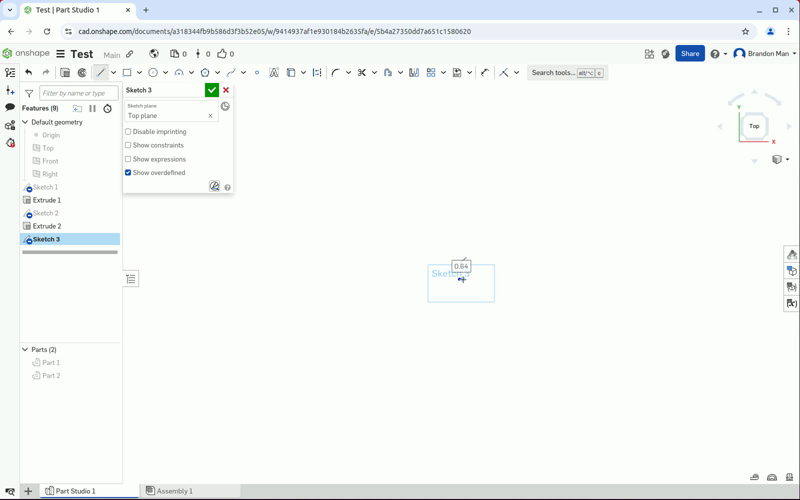
key(esc)
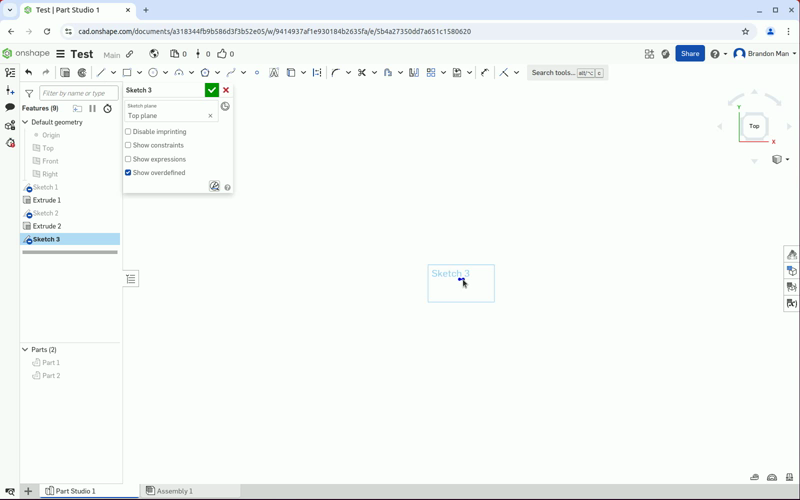
key(a)
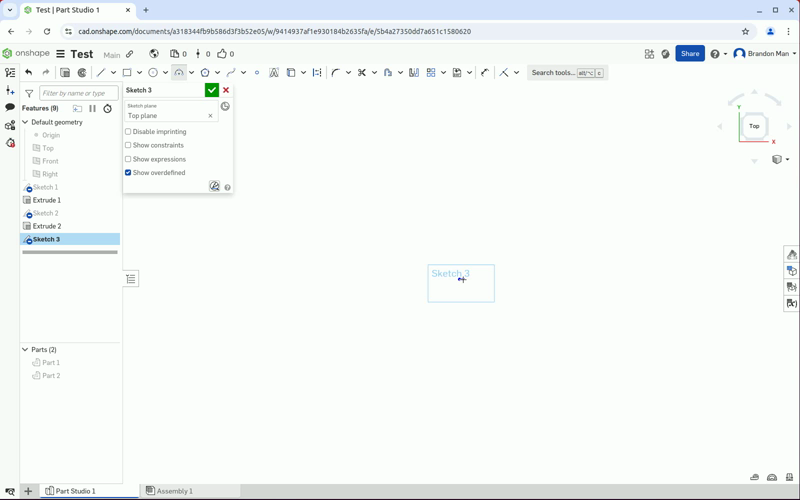
mouse_move(463, 279)
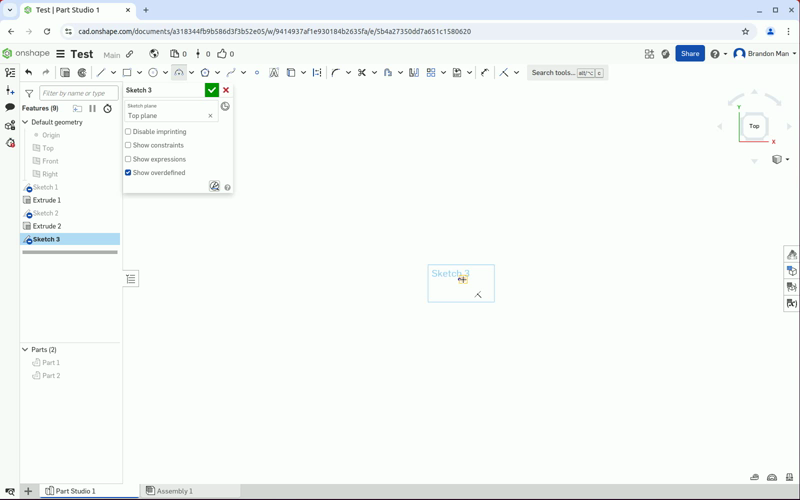
scroll(6)
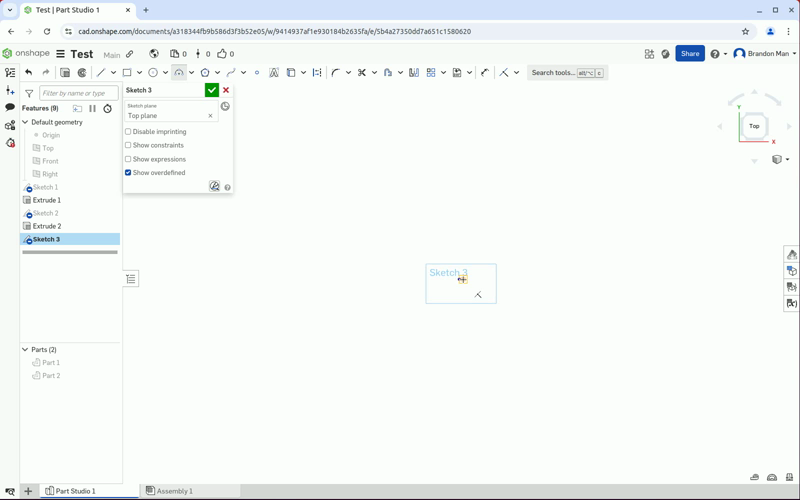
scroll(6)
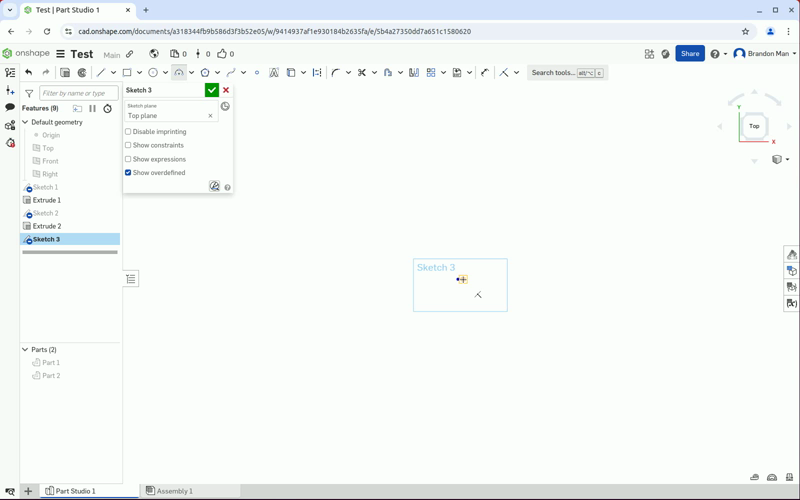
scroll(6)
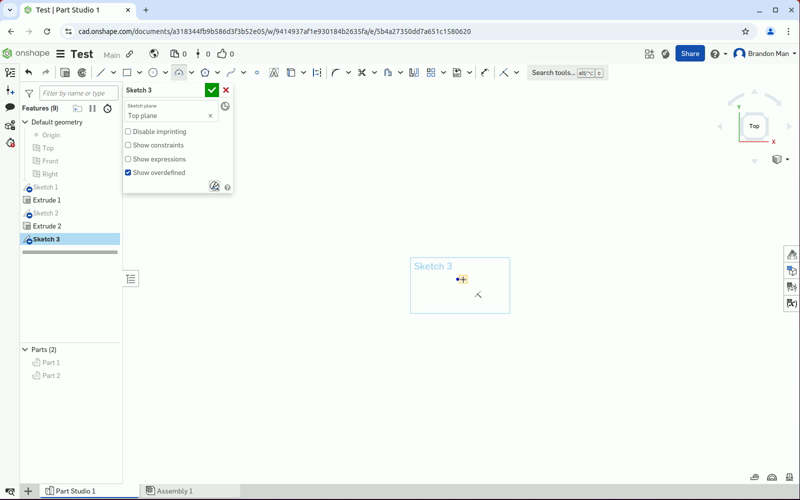
scroll(6)
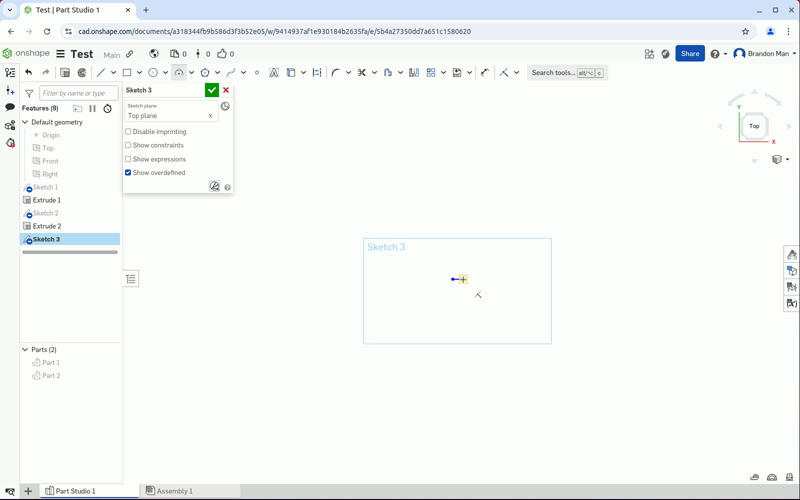
scroll(6)
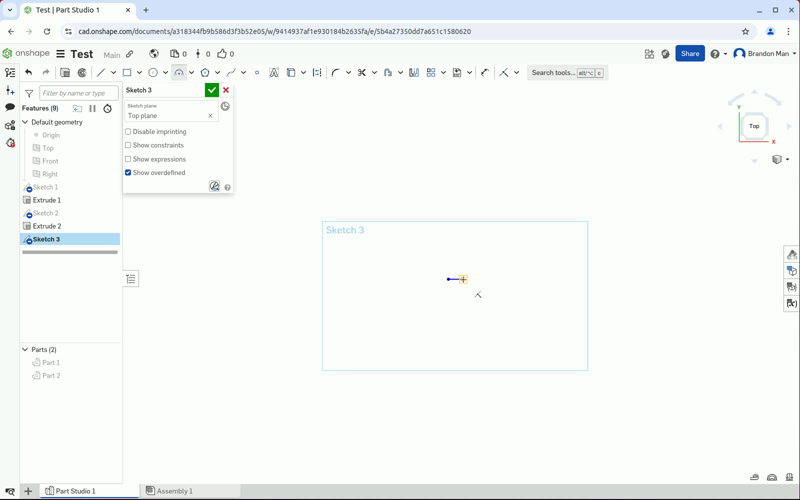
scroll(6)
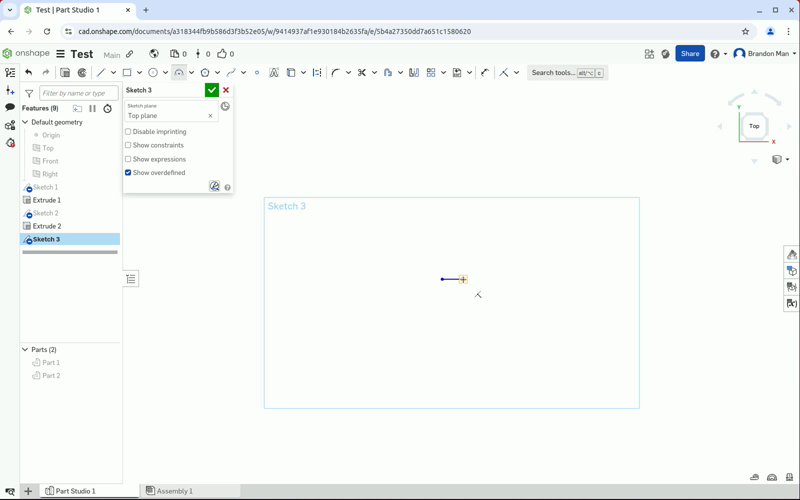
scroll(6)
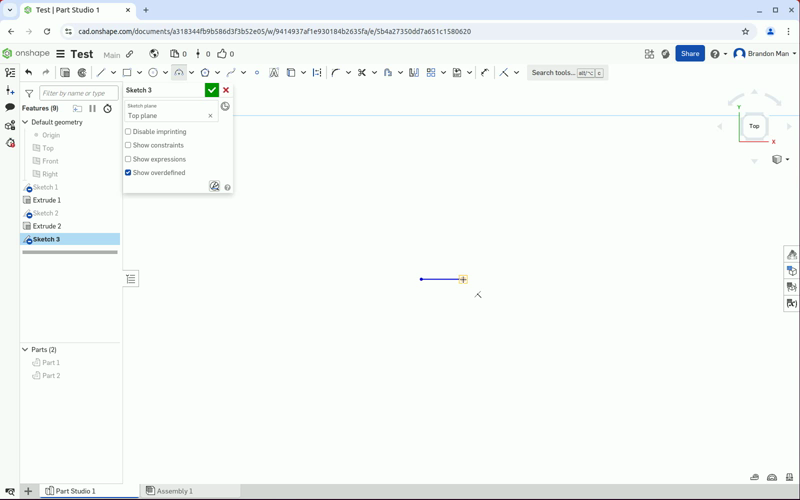
click(463, 279)
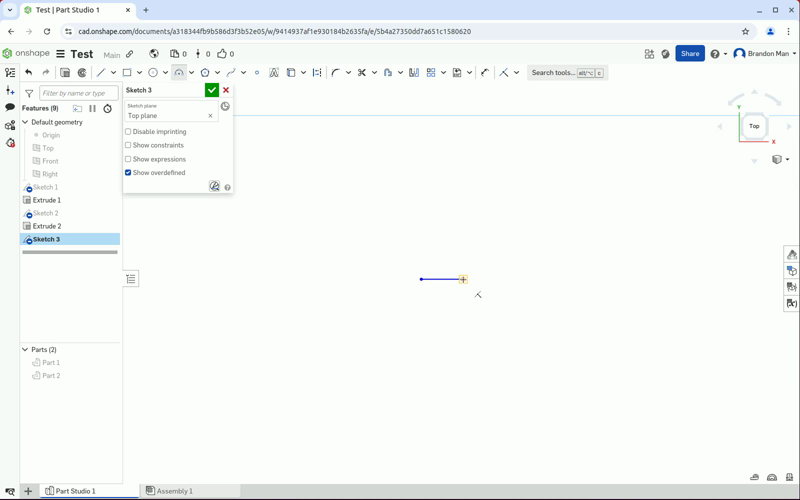
scroll(-6)
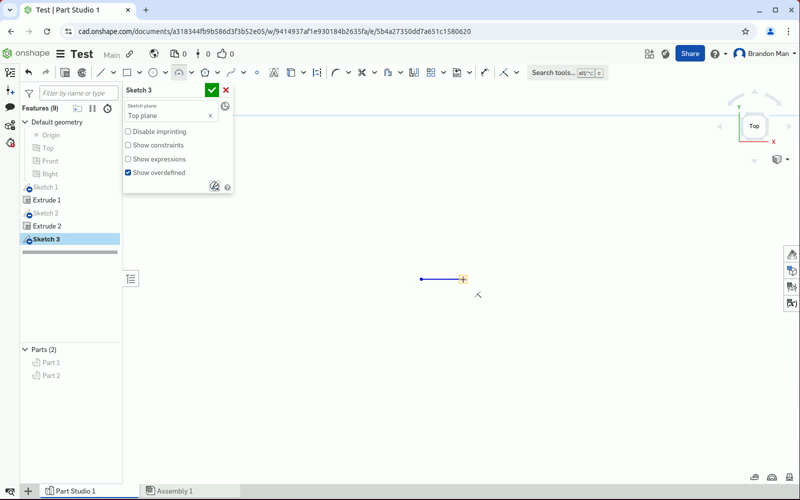
scroll(-6)
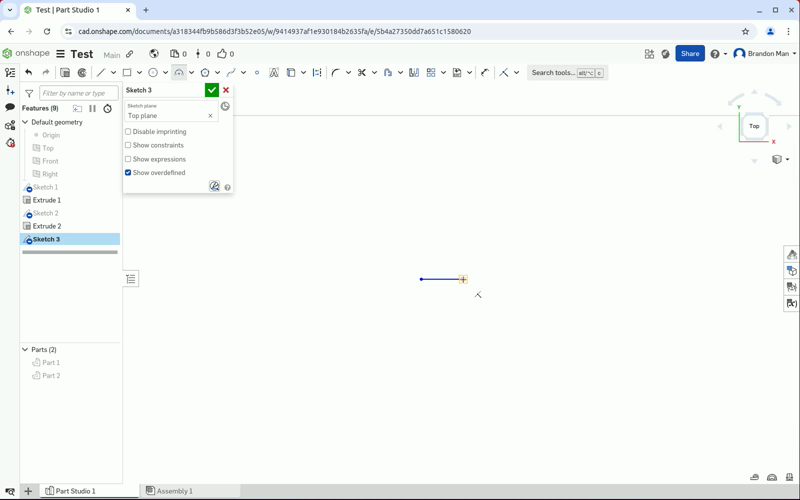
scroll(-6)
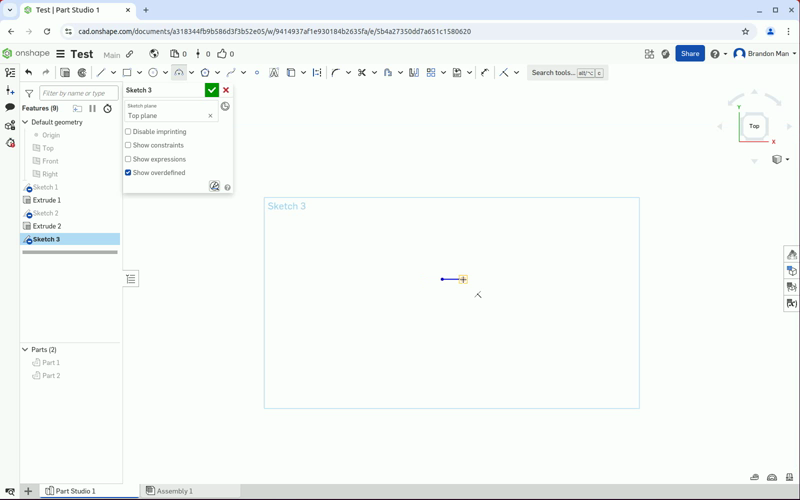
scroll(-6)
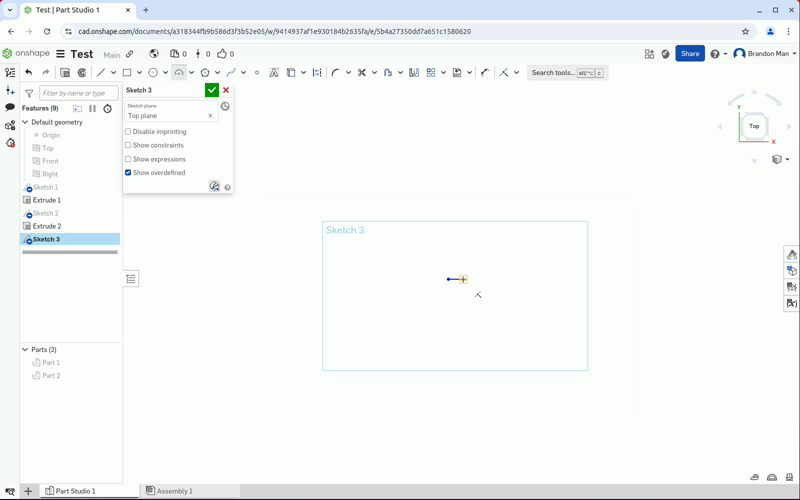
scroll(-6)
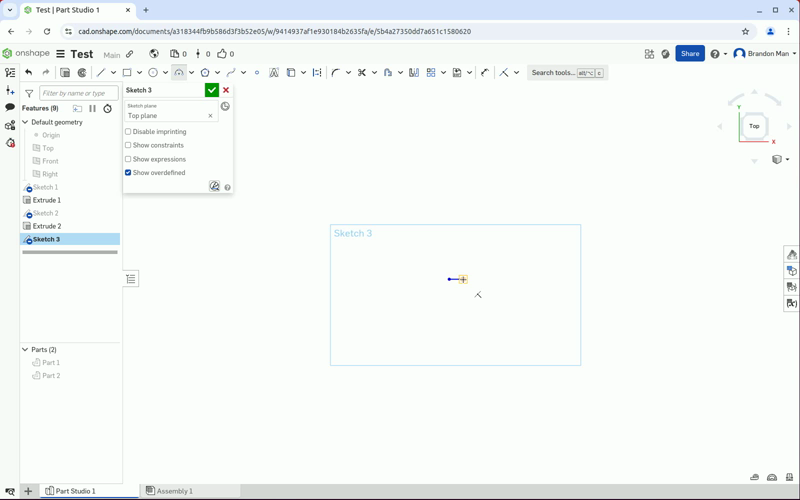
scroll(-6)
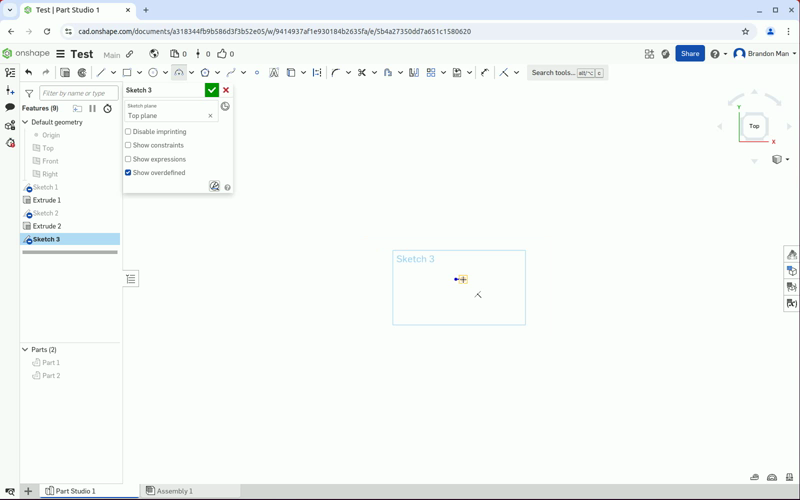
scroll(-6)
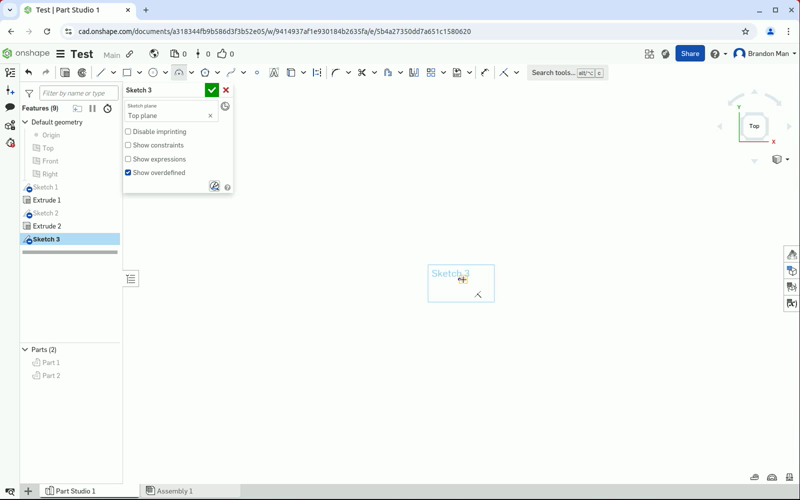
mouse_move(459, 279)
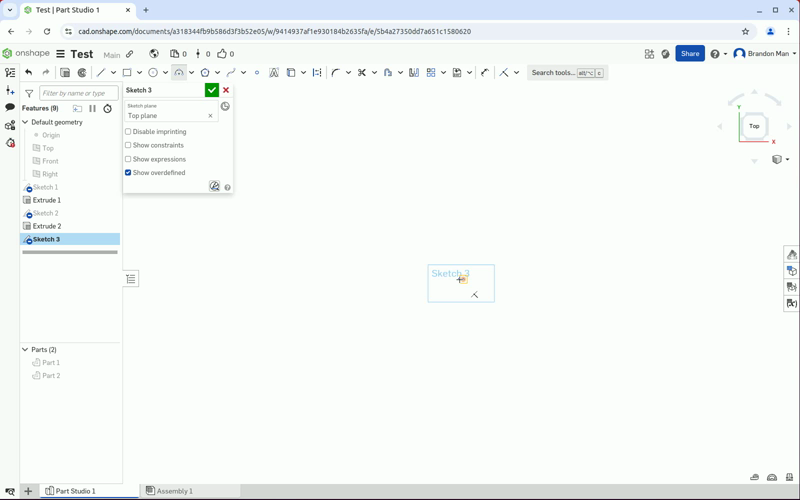
scroll(6)
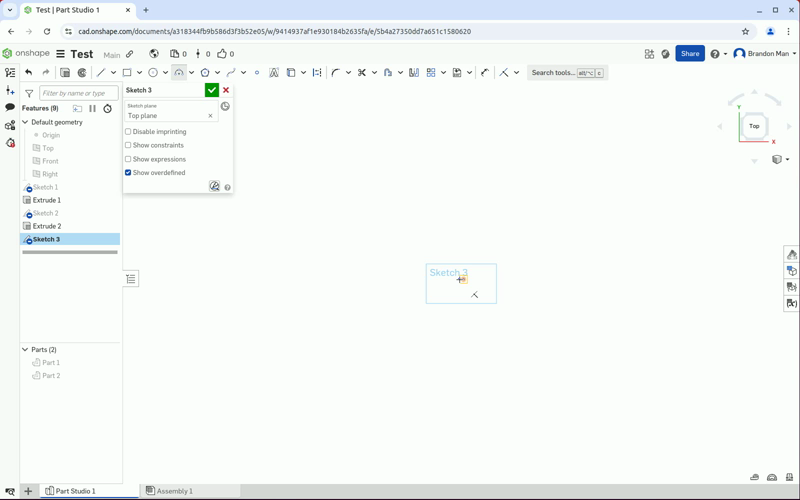
scroll(6)
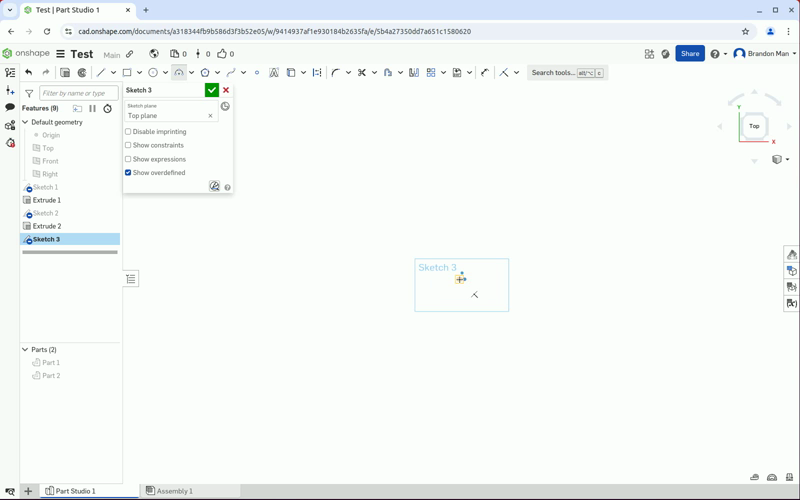
scroll(6)
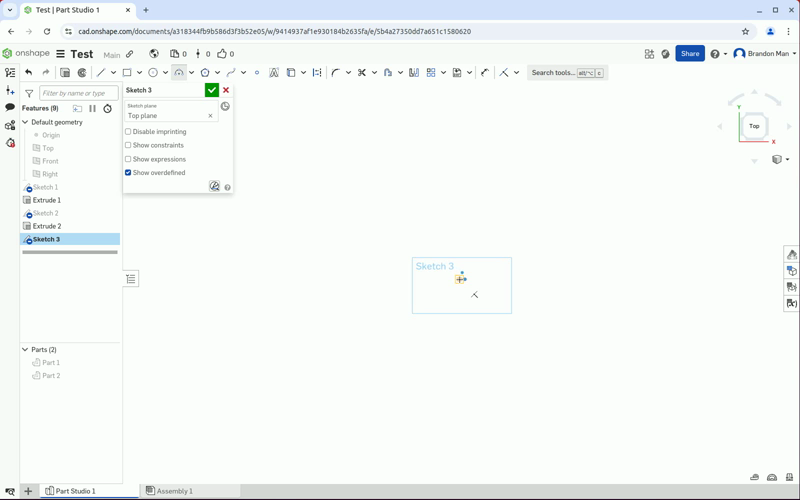
scroll(6)
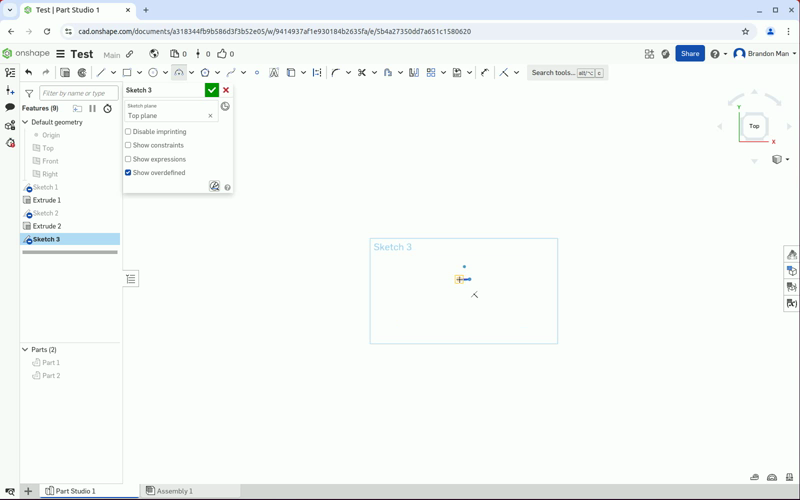
scroll(6)
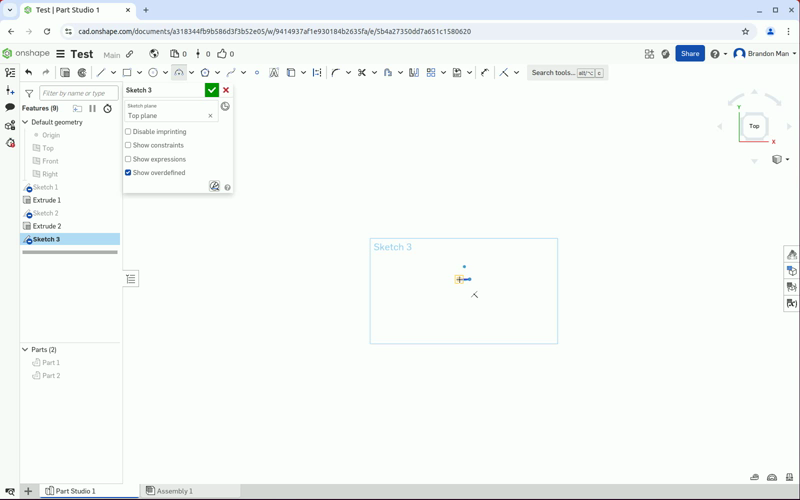
scroll(6)
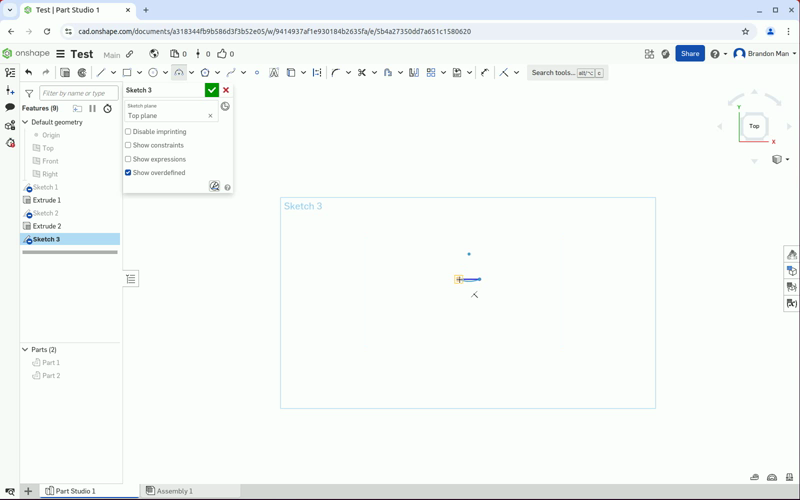
scroll(6)
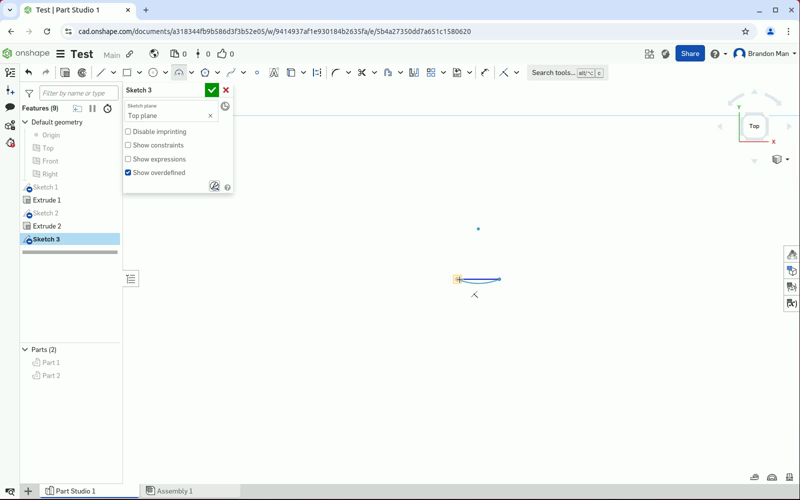
click(459, 279)
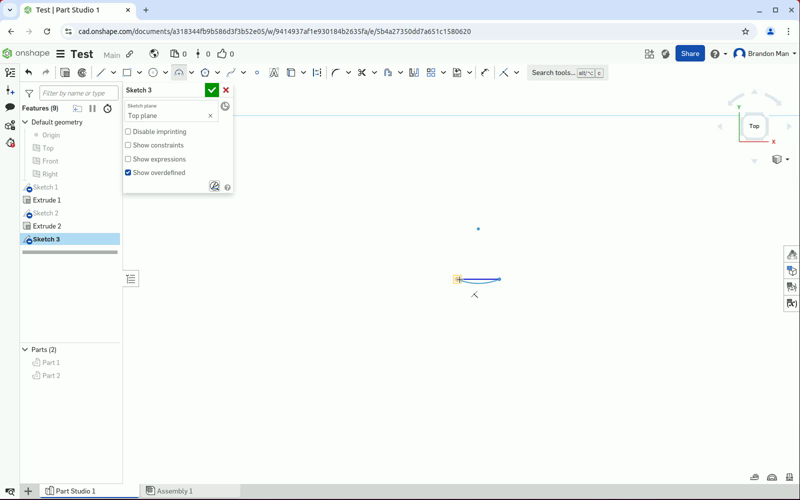
scroll(-6)
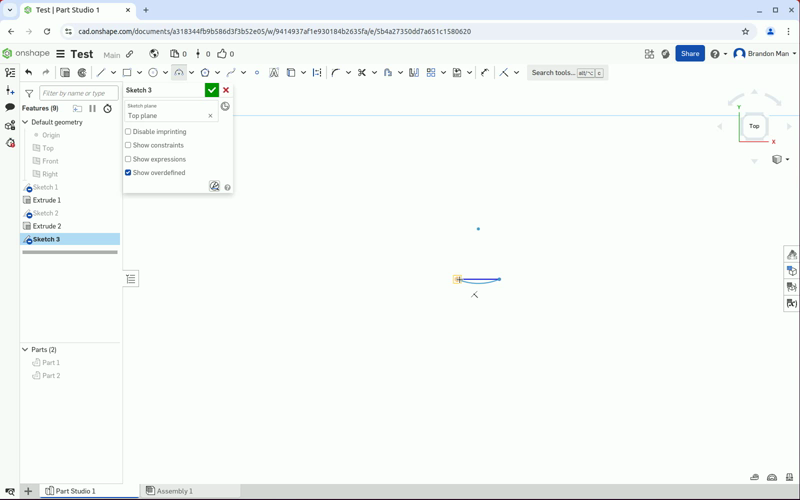
scroll(-6)
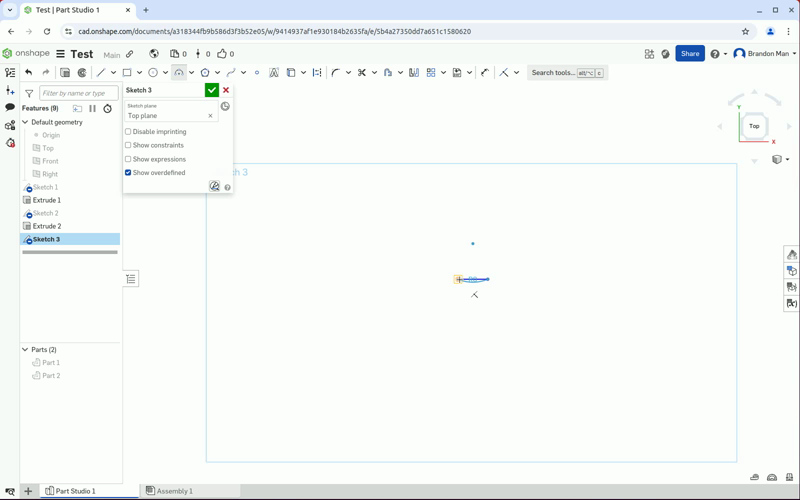
scroll(-6)
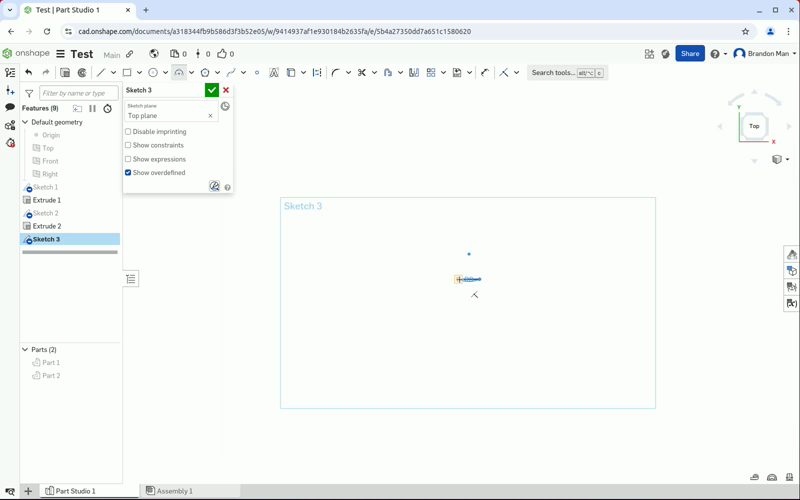
scroll(-6)
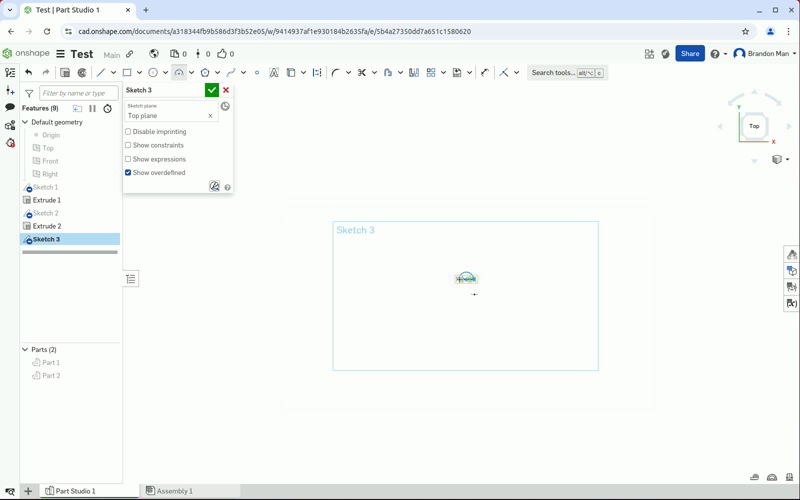
scroll(-6)
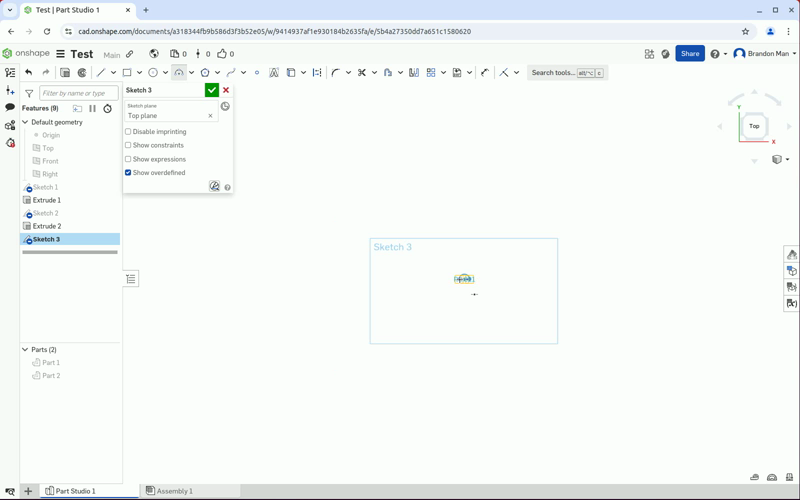
scroll(-6)
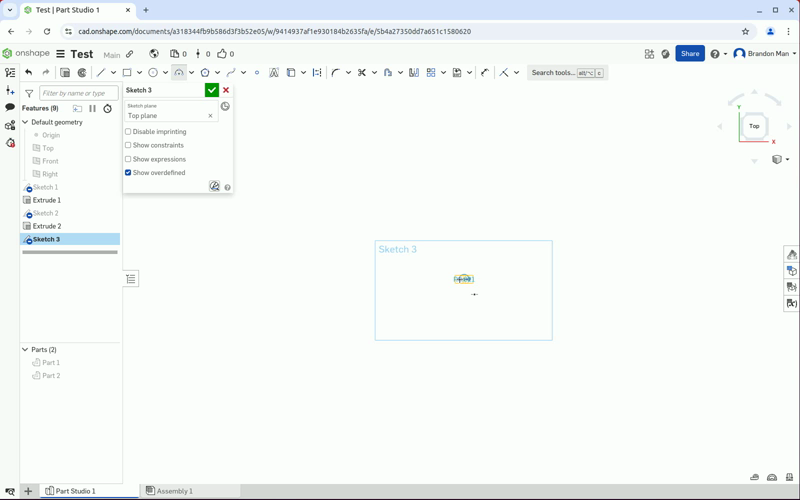
scroll(-6)
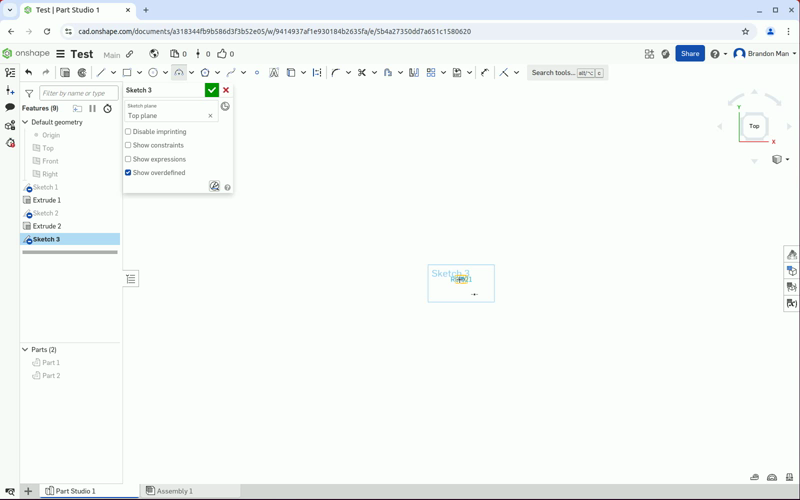
key_down(shift)
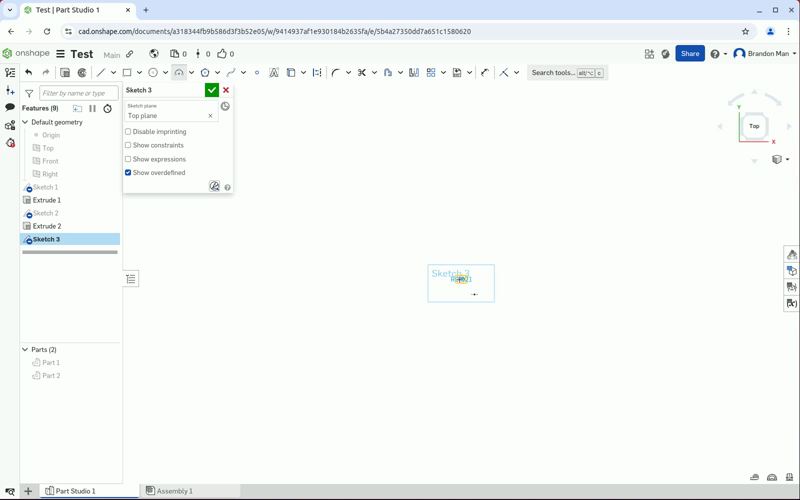
mouse_move(461, 278)
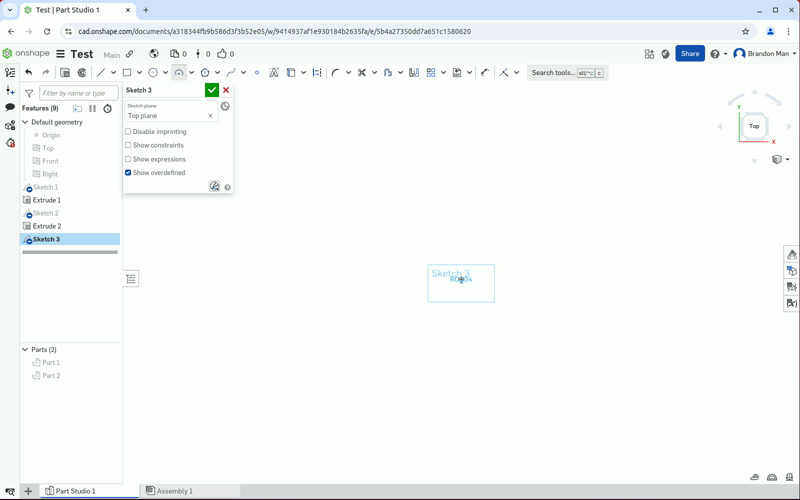
scroll(6)
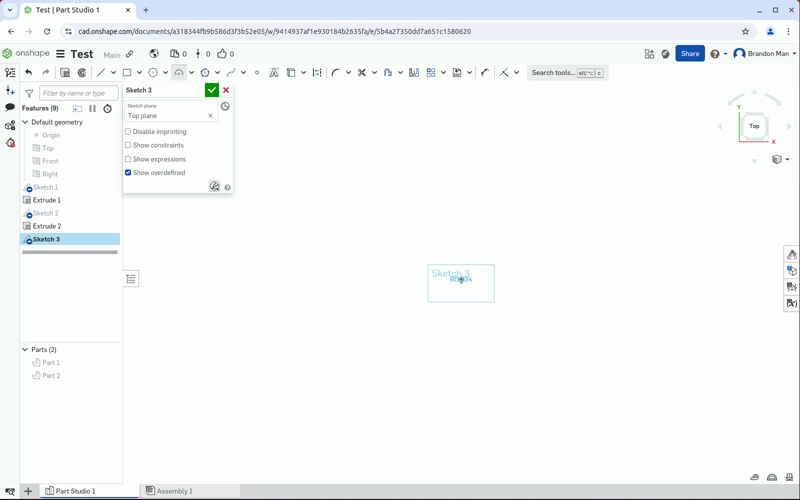
scroll(6)
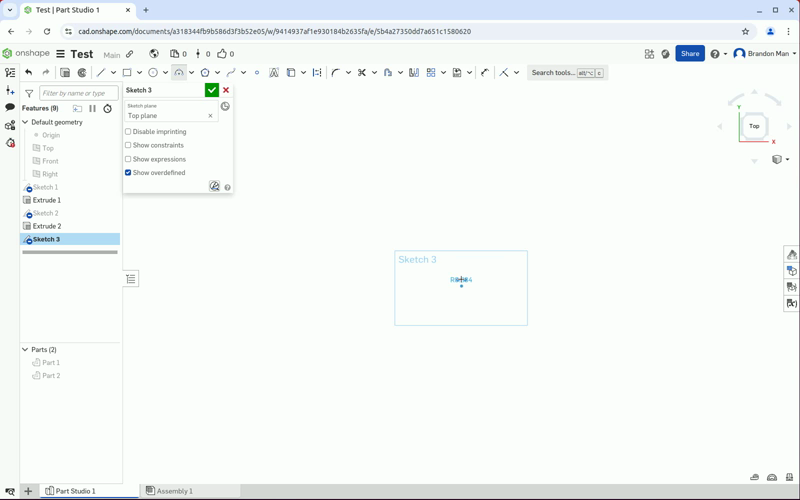
scroll(6)
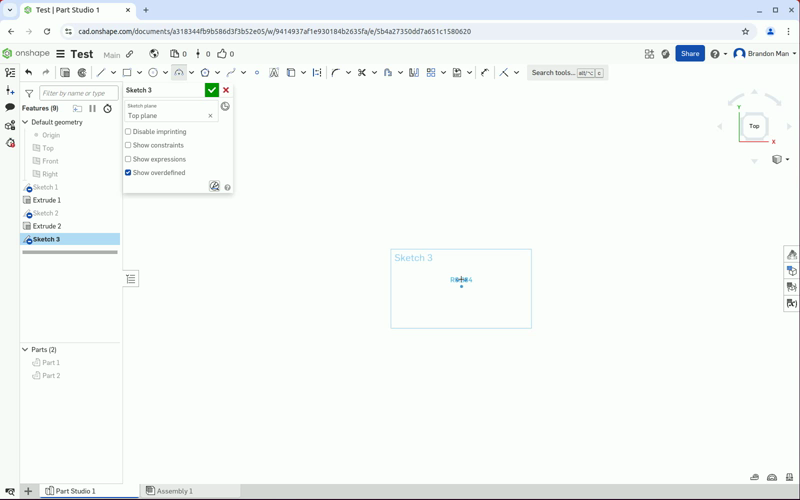
scroll(6)
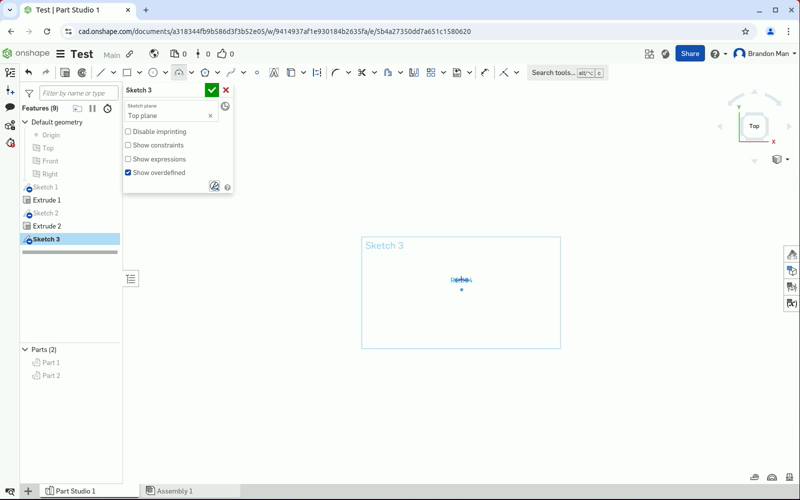
scroll(6)
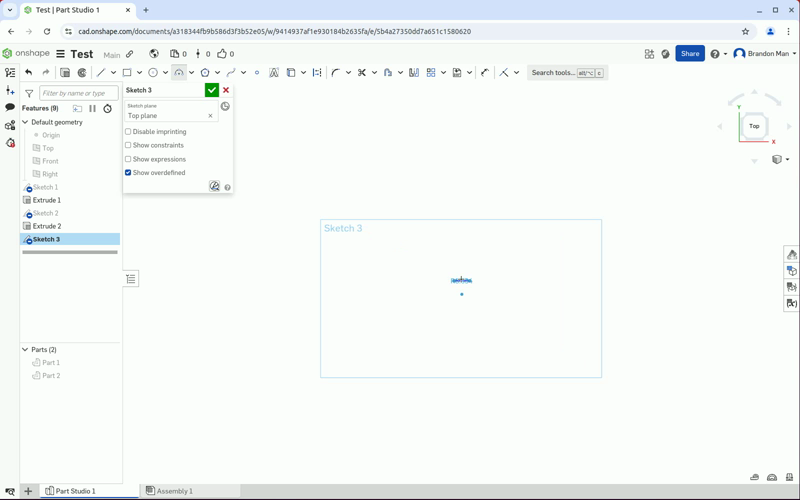
scroll(6)
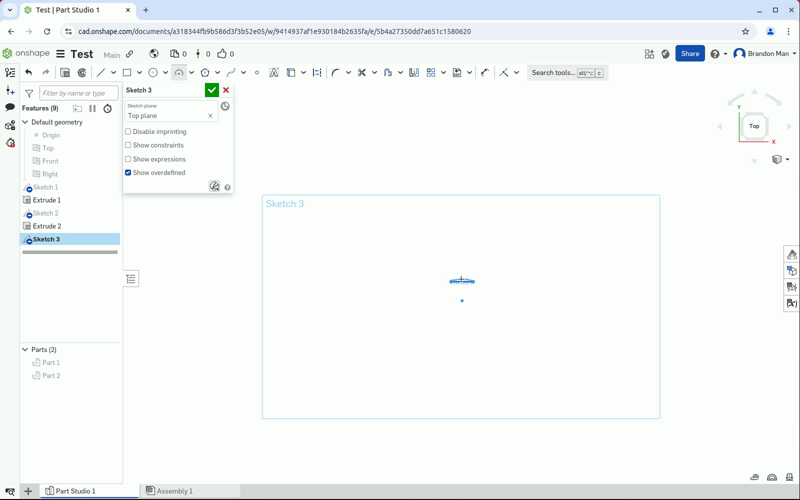
scroll(6)
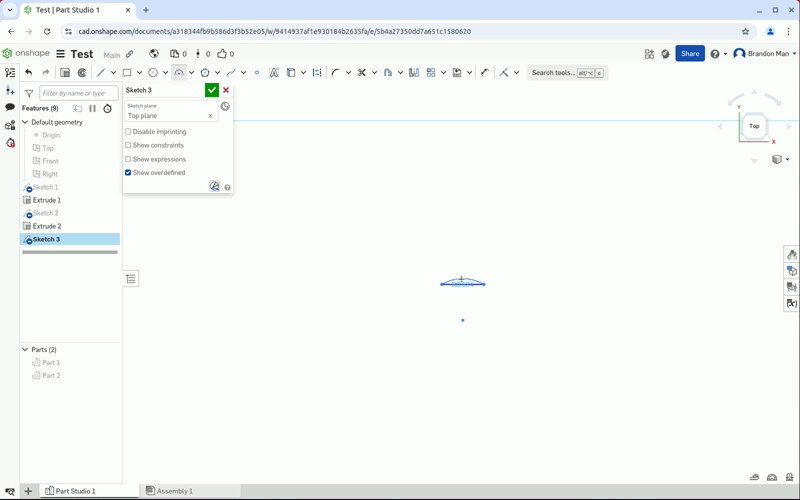
click(461, 278)
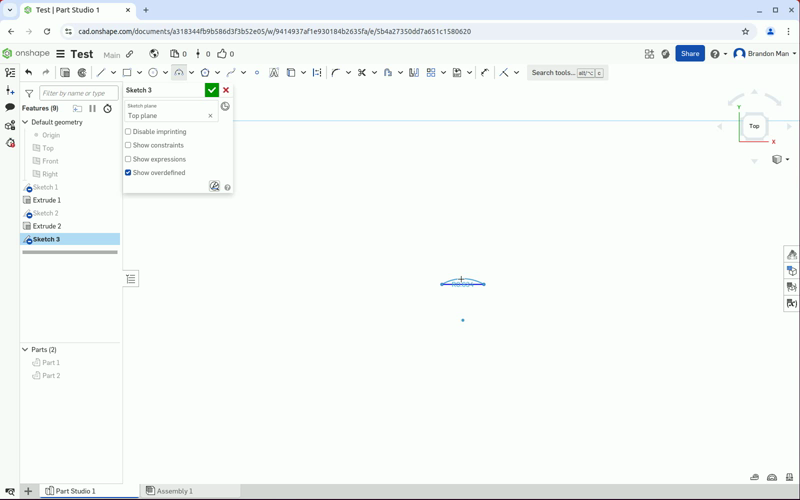
scroll(-6)
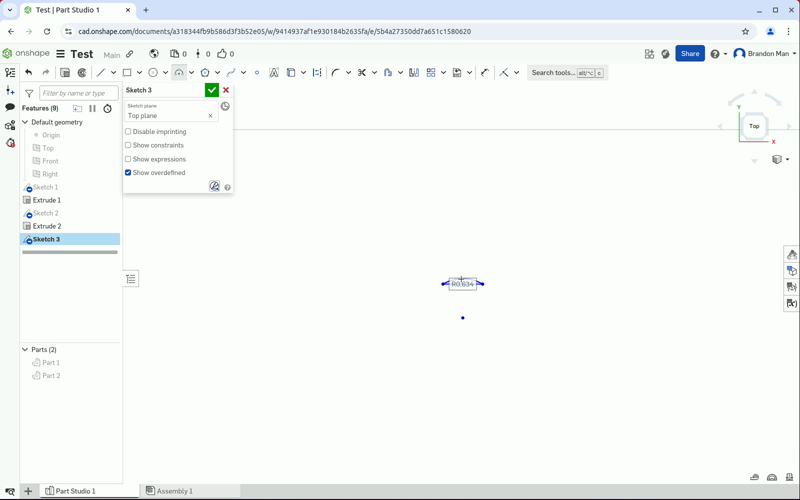
scroll(-6)
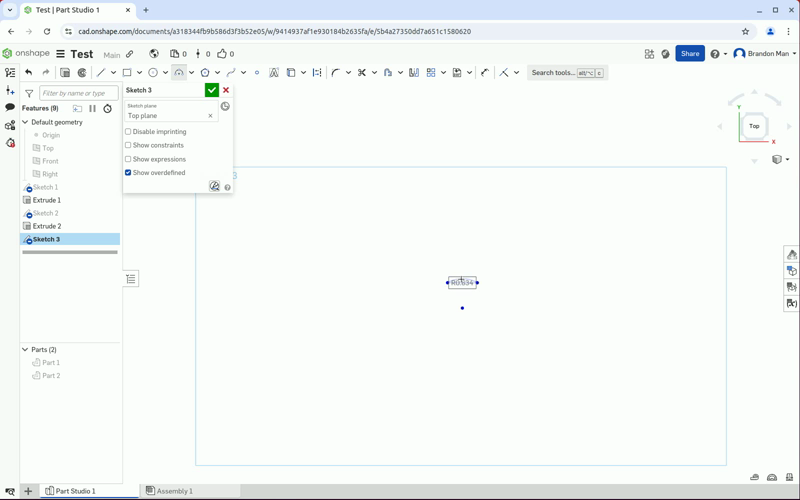
scroll(-6)
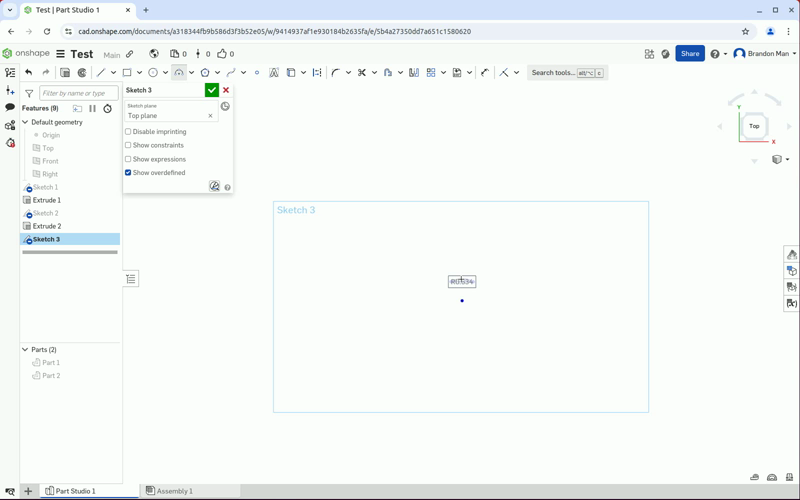
scroll(-6)
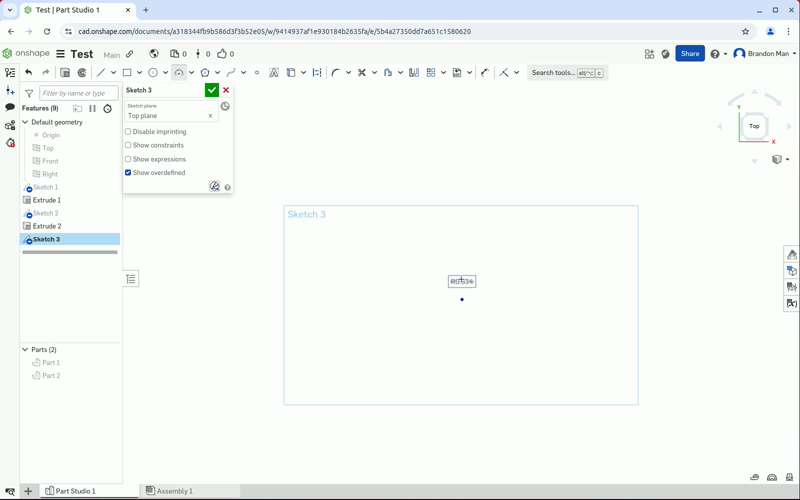
scroll(-6)
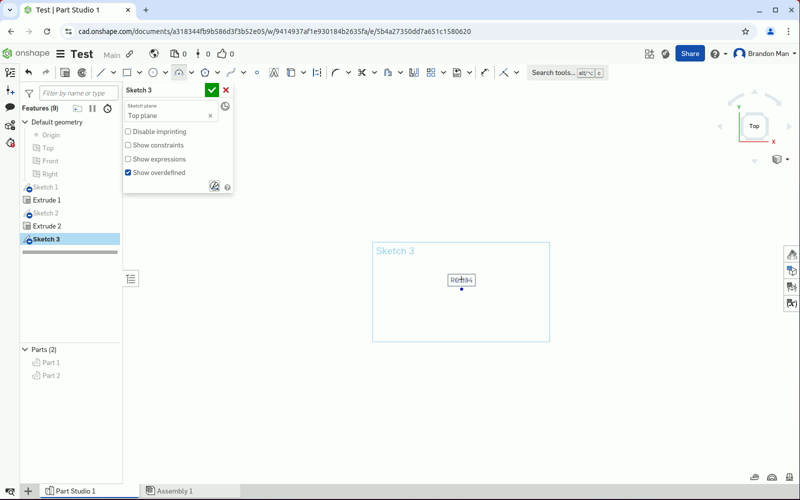
scroll(-6)
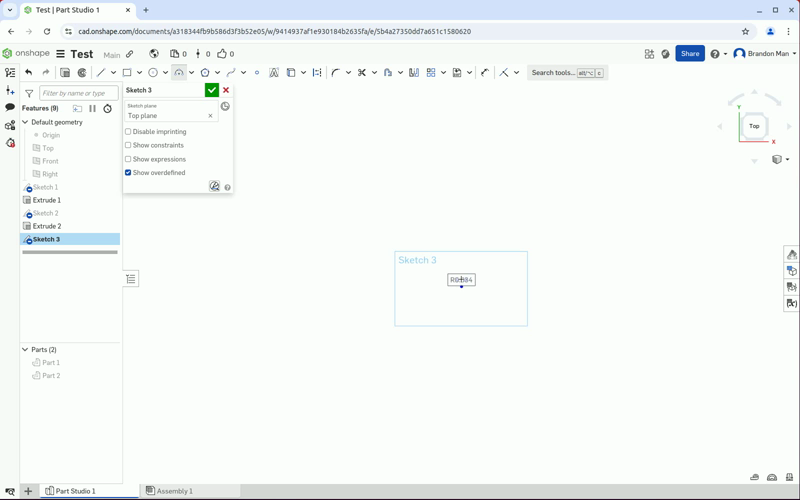
scroll(-6)
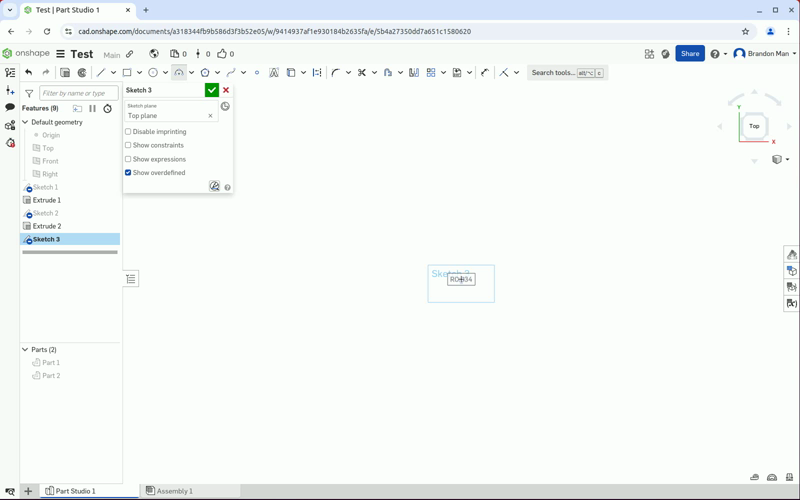
key_up(shift)
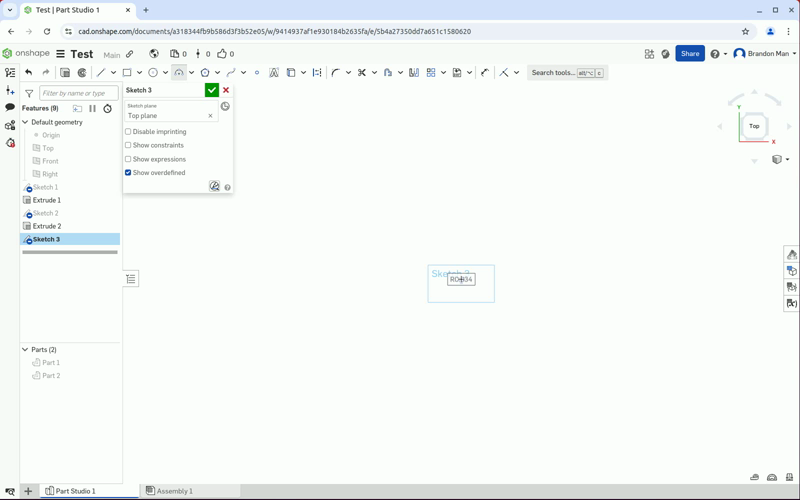
key(esc)
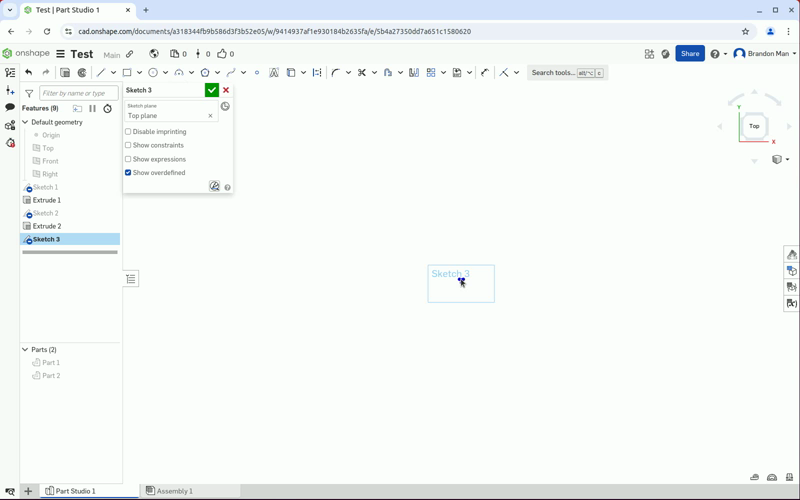
mouse_move(462, 279)
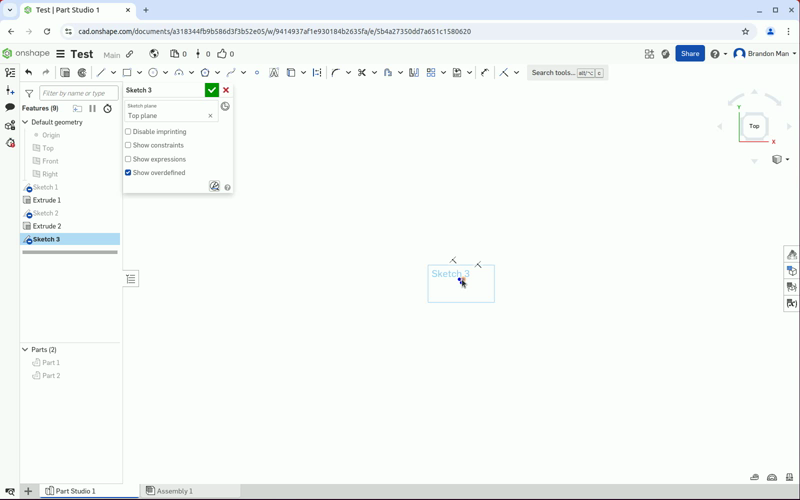
scroll(6)
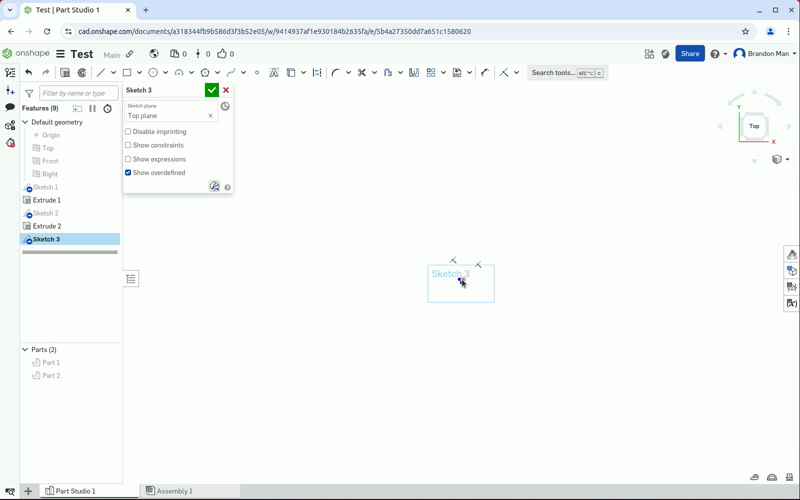
scroll(6)
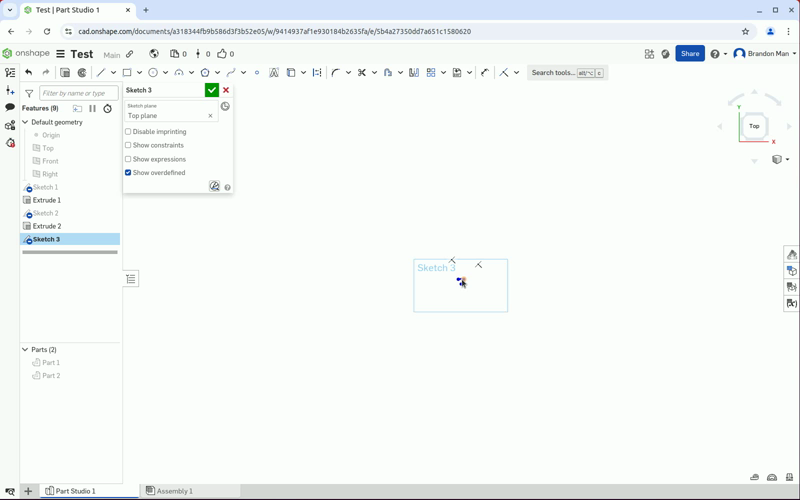
scroll(6)
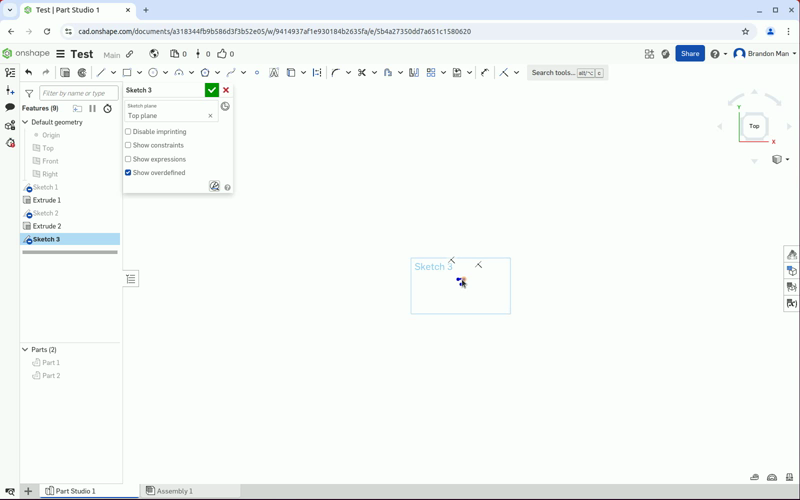
scroll(6)
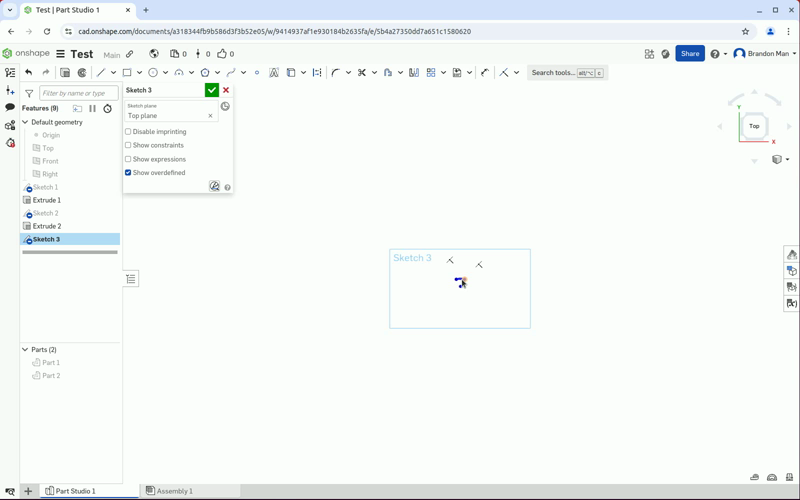
scroll(6)
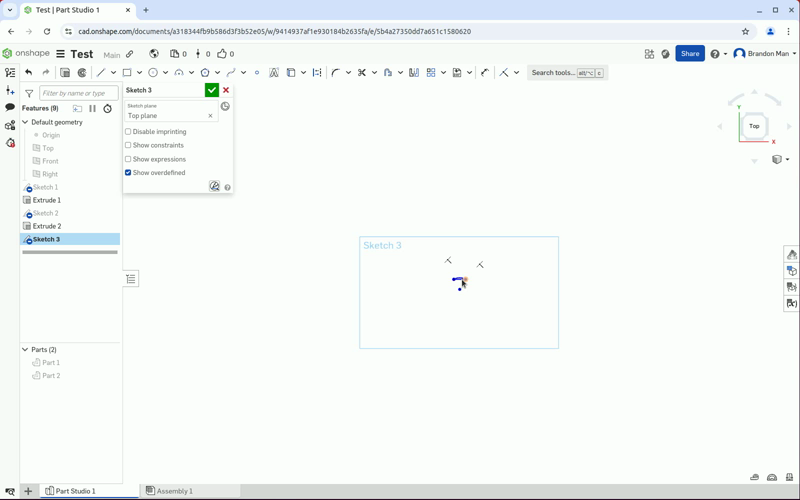
scroll(6)
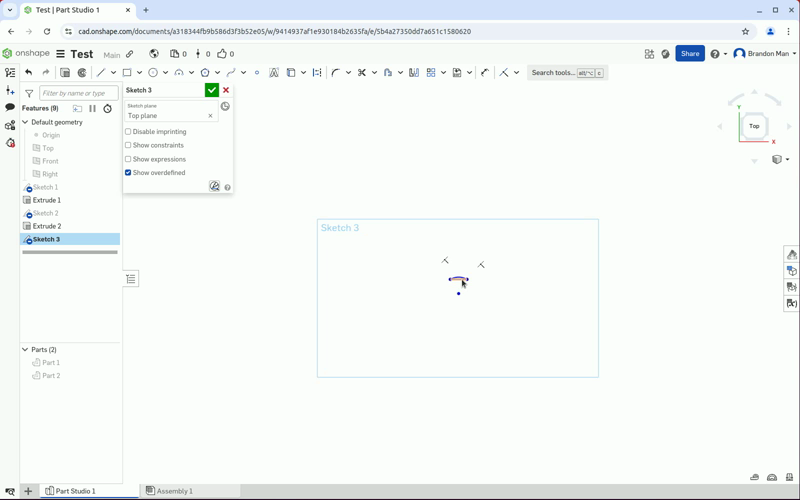
scroll(6)
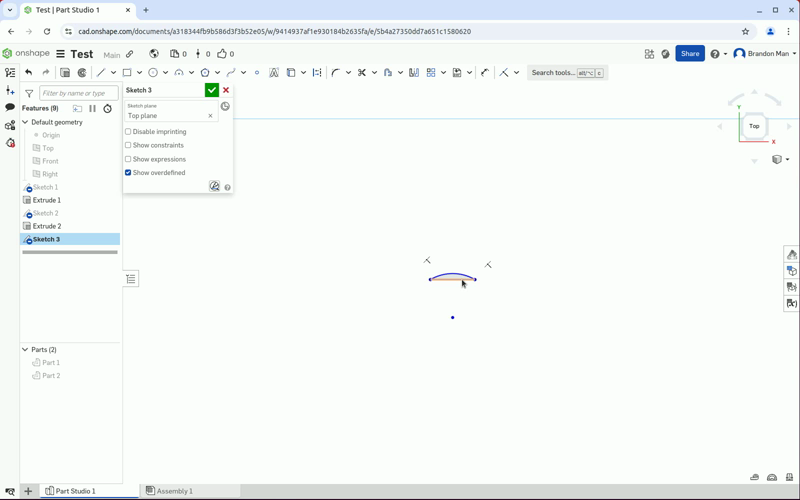
click(462, 279)
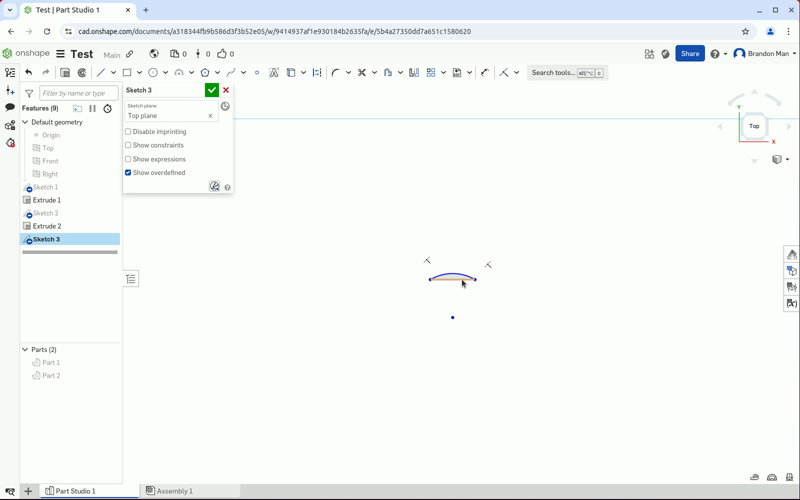
scroll(-6)
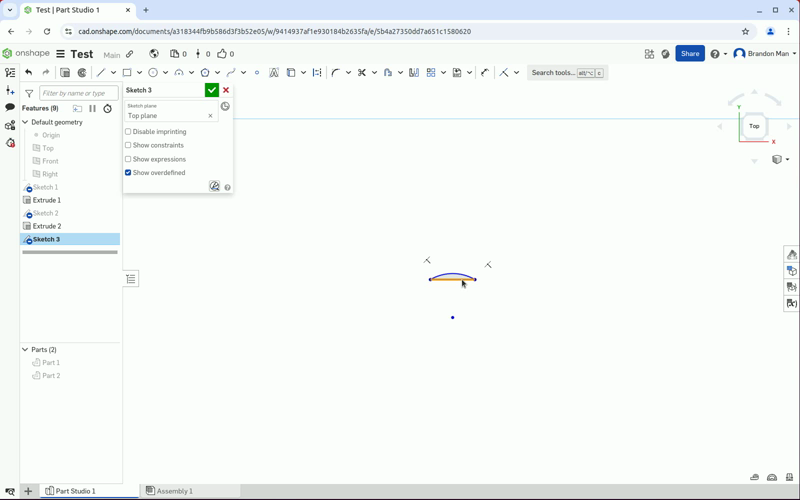
scroll(-6)
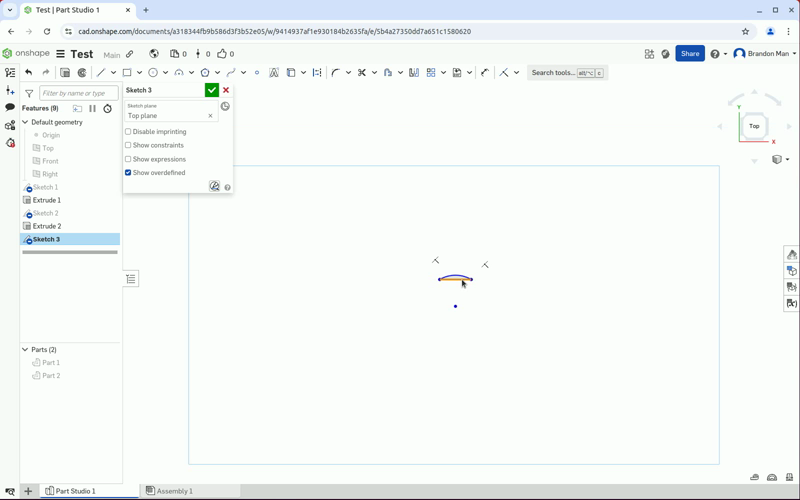
scroll(-6)
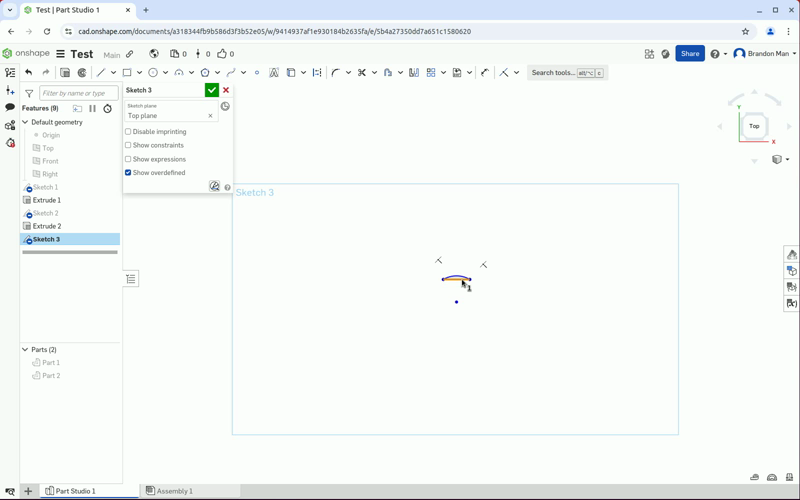
scroll(-6)
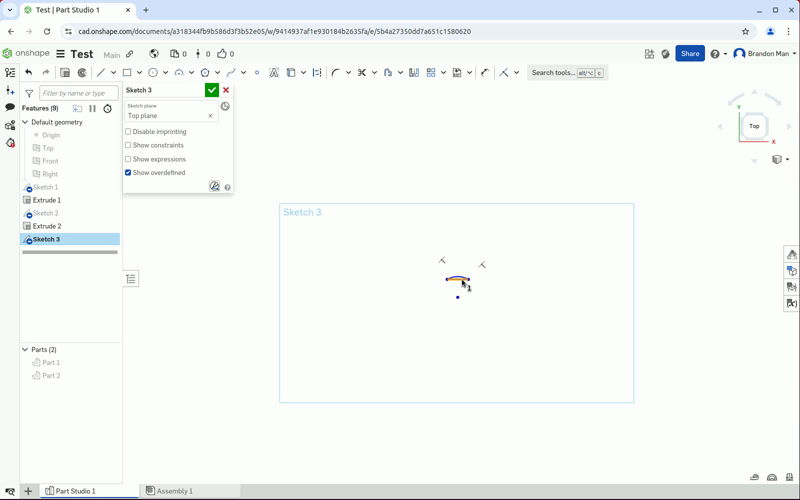
scroll(-6)
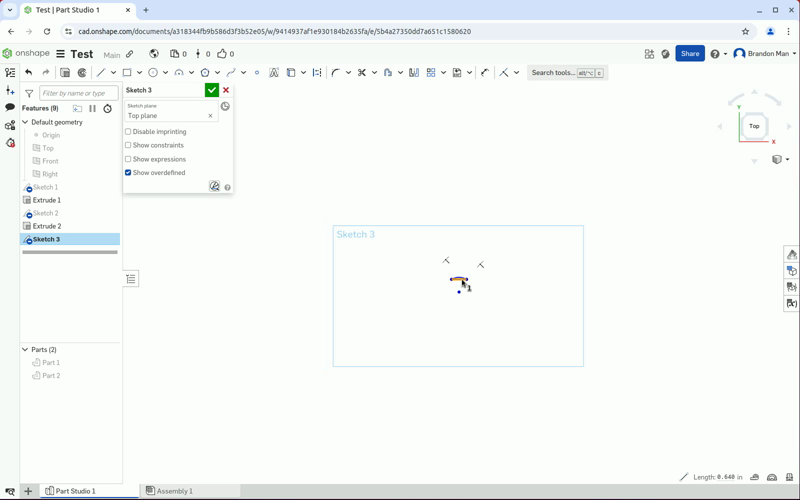
scroll(-6)
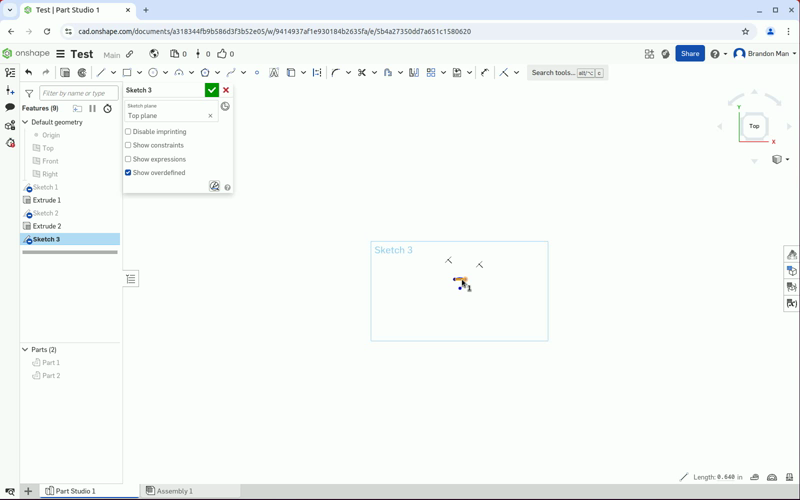
scroll(-6)
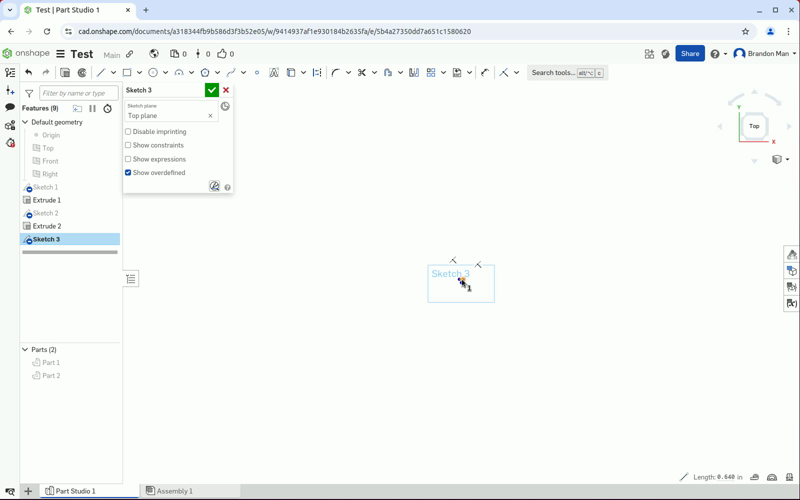
mouse_move(73, 352)
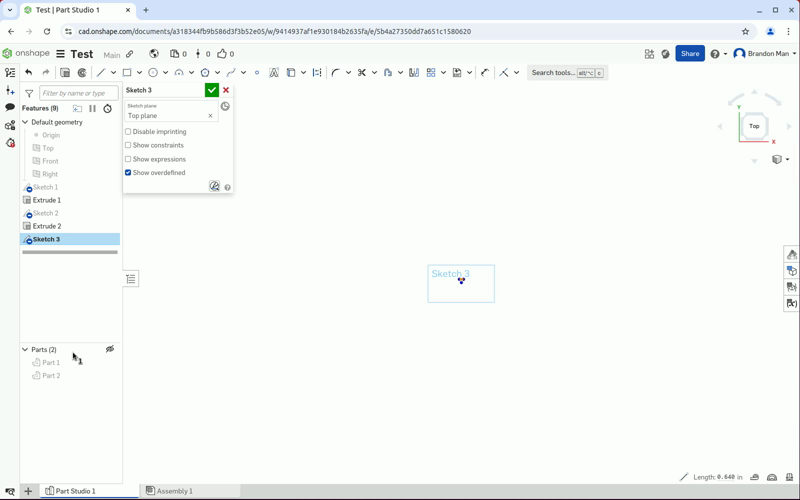
key(shift+y)
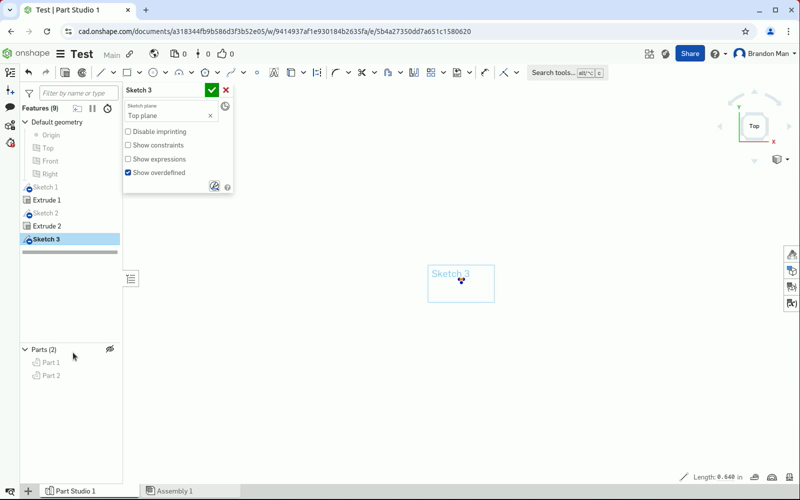
key(shift+e)
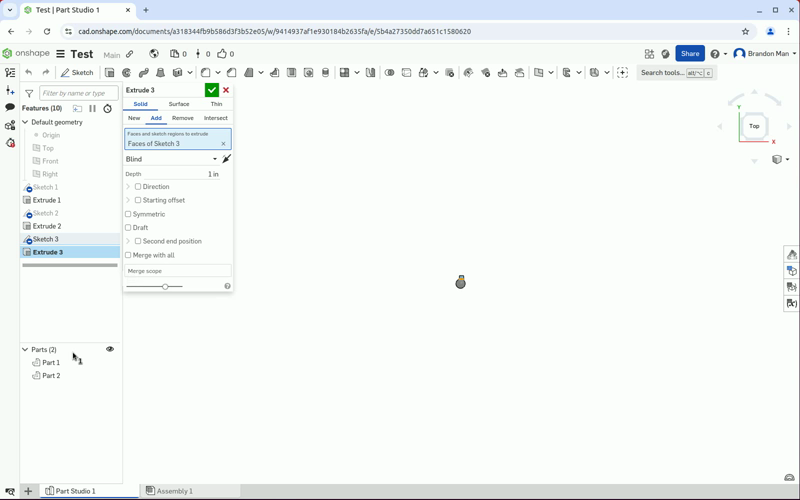
mouse_move(143, 106)
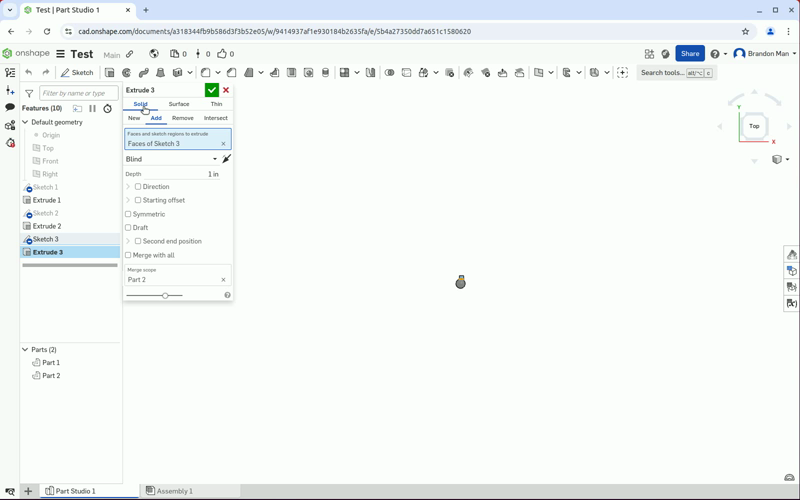
click(143, 106)
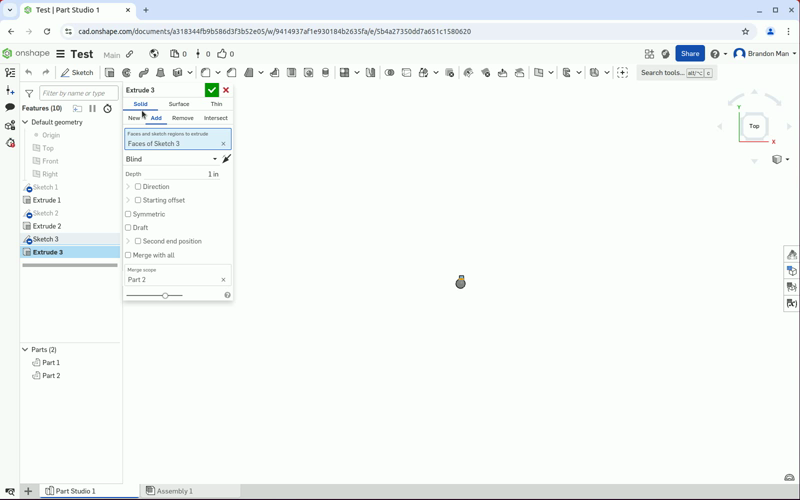
mouse_move(137, 120)
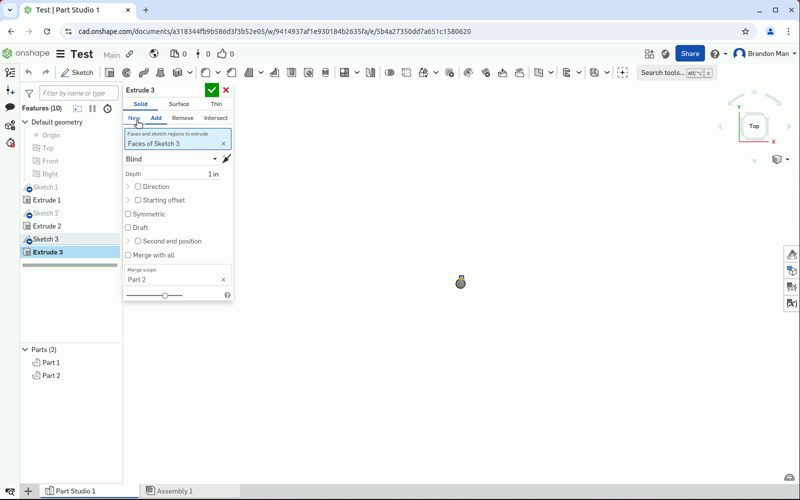
click(137, 120)
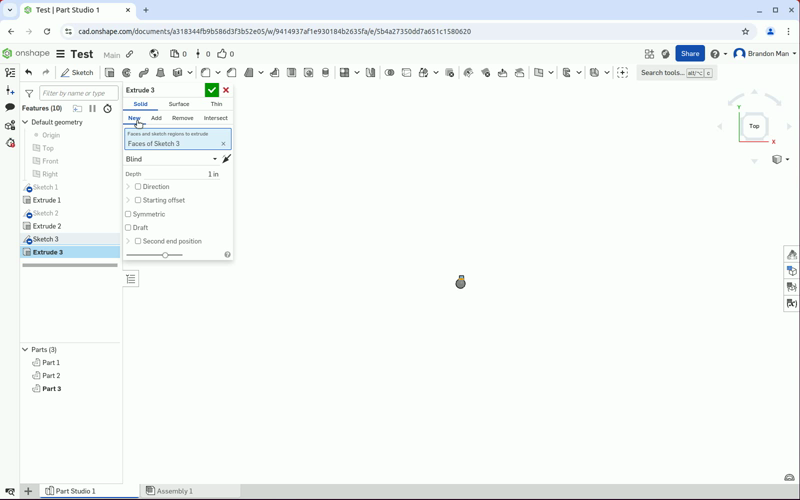
key(tab, 4)
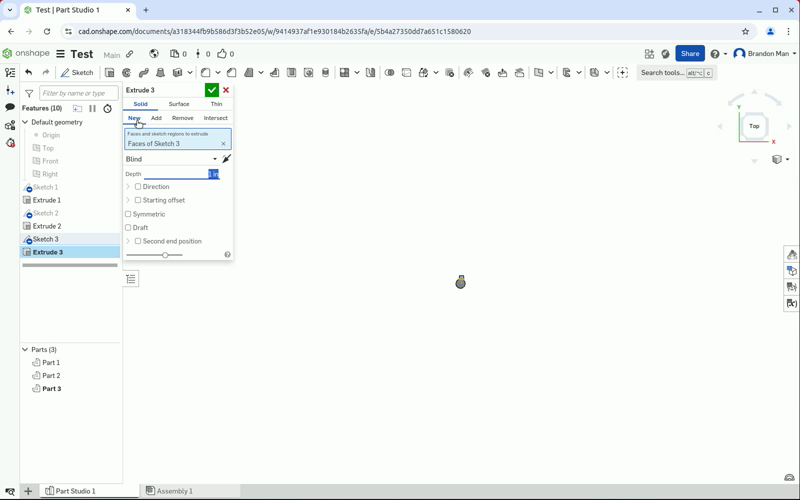
text(23.108)
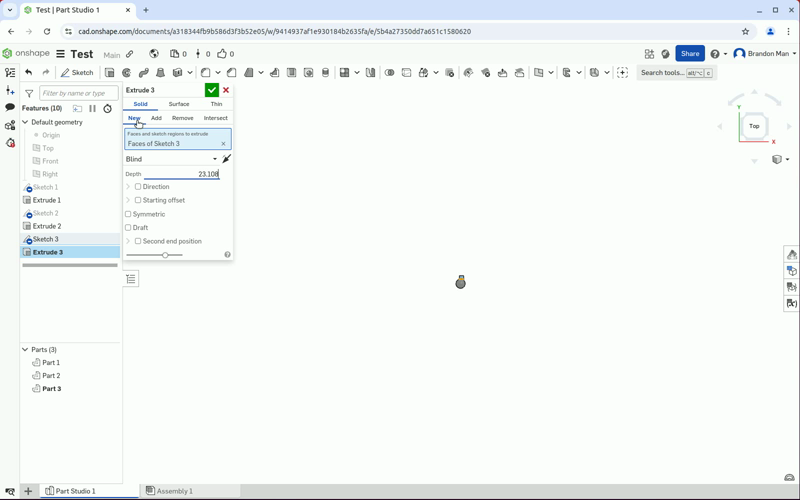
key(enter)
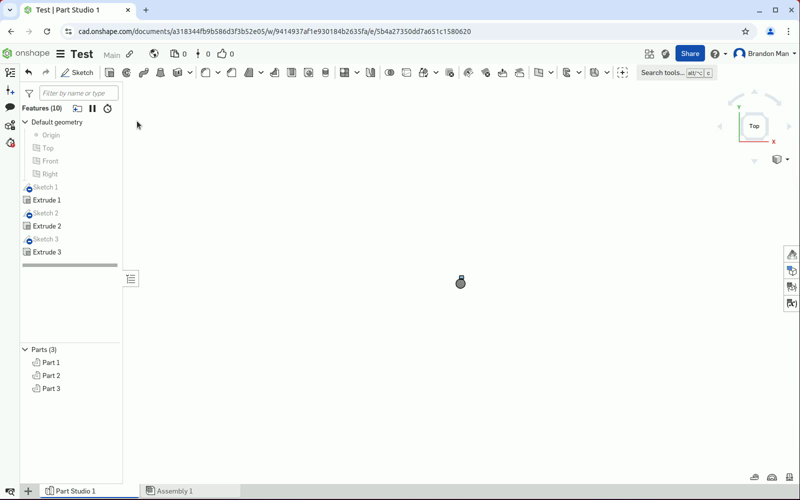
key(shift+h)
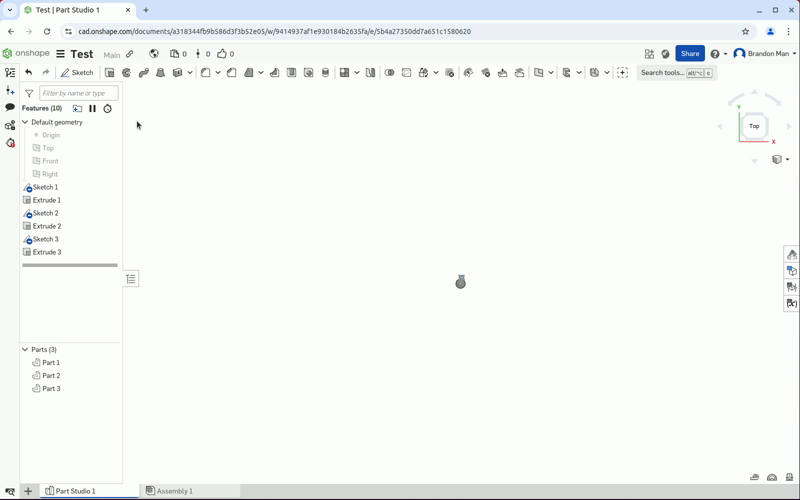
key(shift+h)
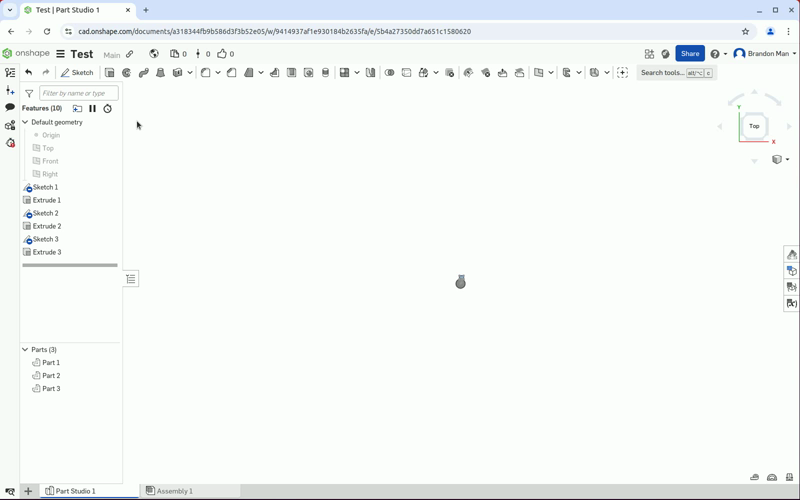
key(shift+7)
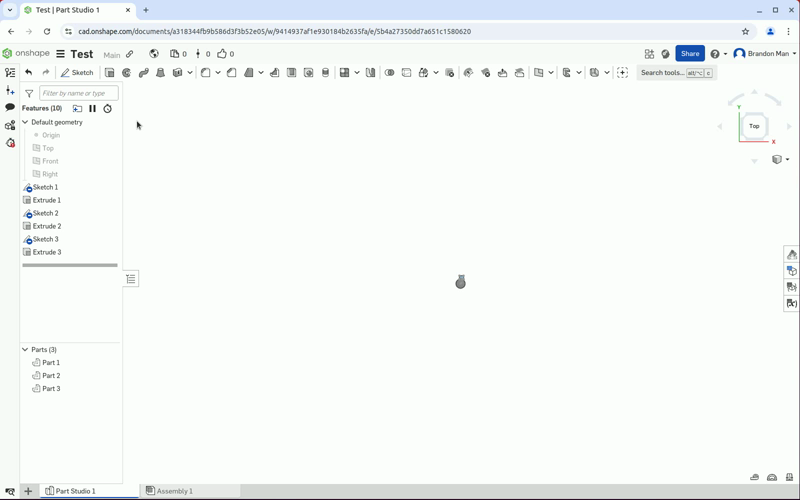
key(up, 3)
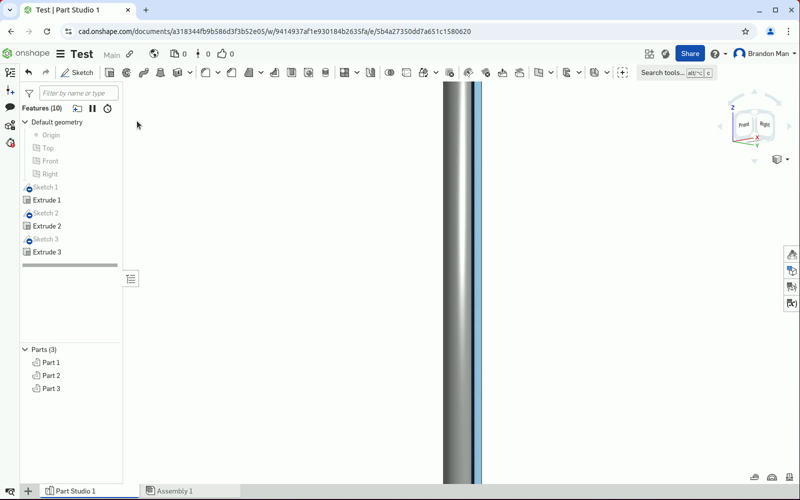
key(left, 3)
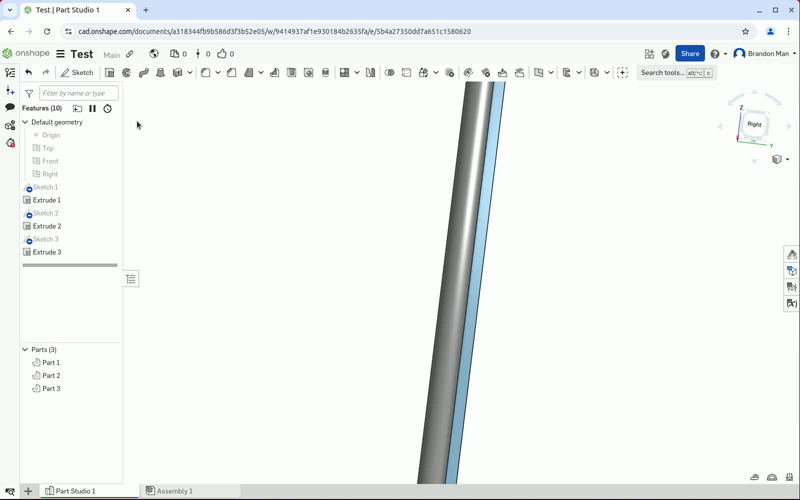
key(right, 3)
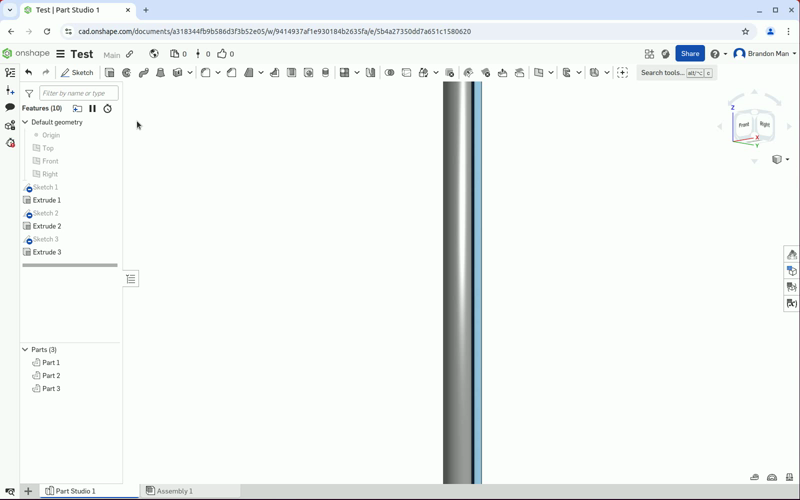
key(down, 3)
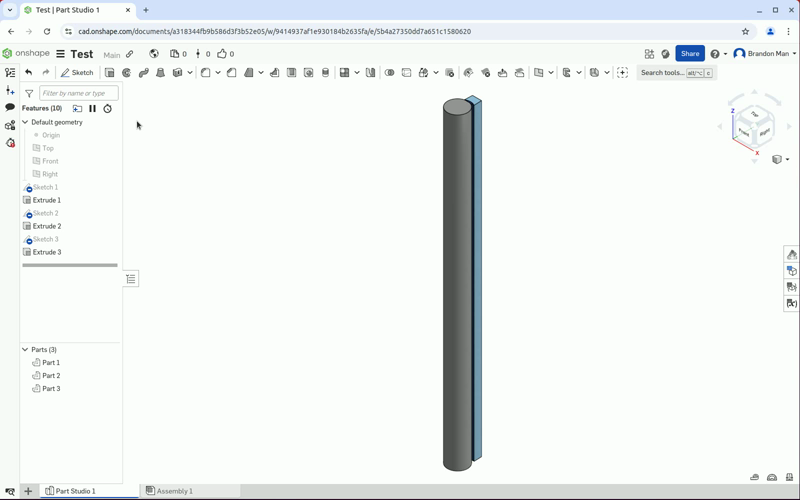
mouse_move(73, 189)
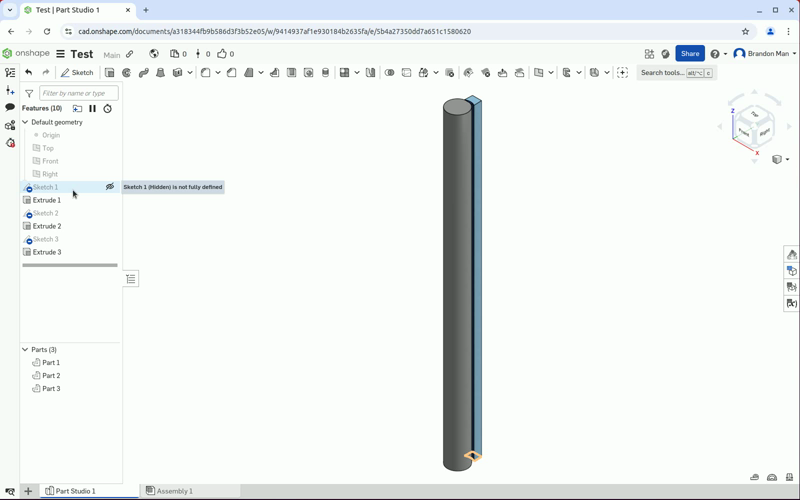
click(73, 189)